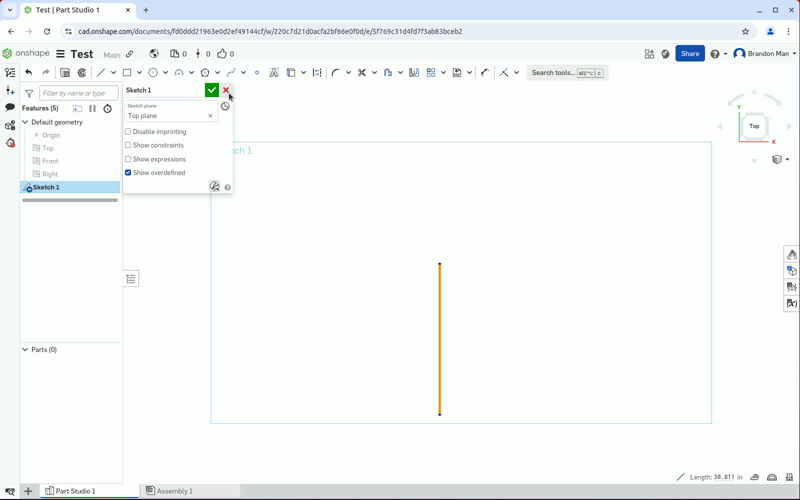
key(shift+h)
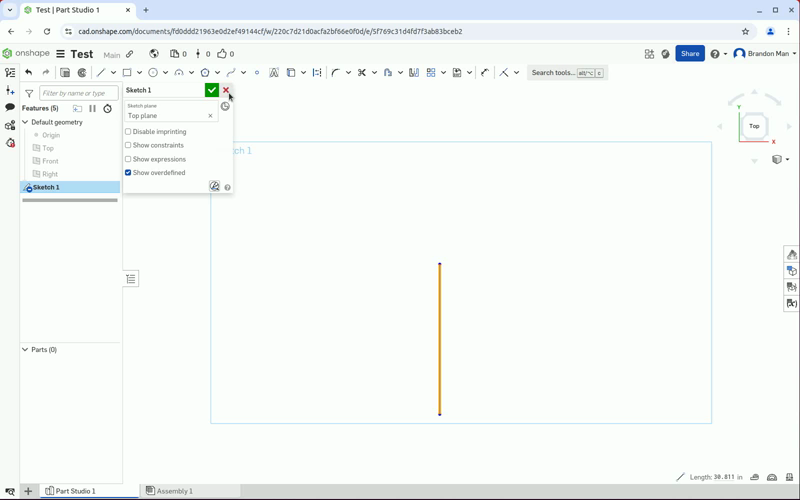
key(shift+s)
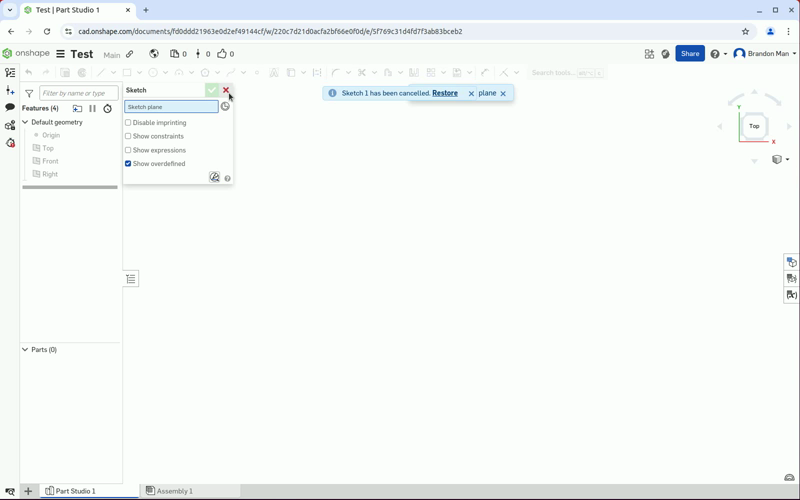
mouse_move(73, 150)
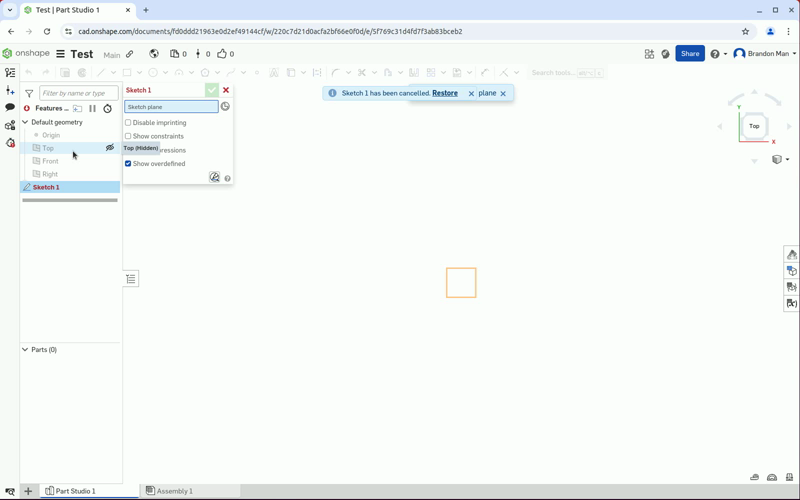
click(73, 150)
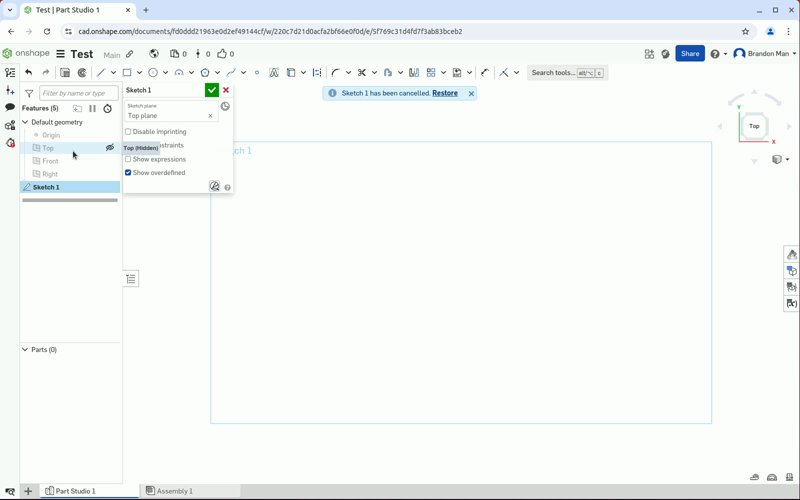
mouse_move(73, 352)
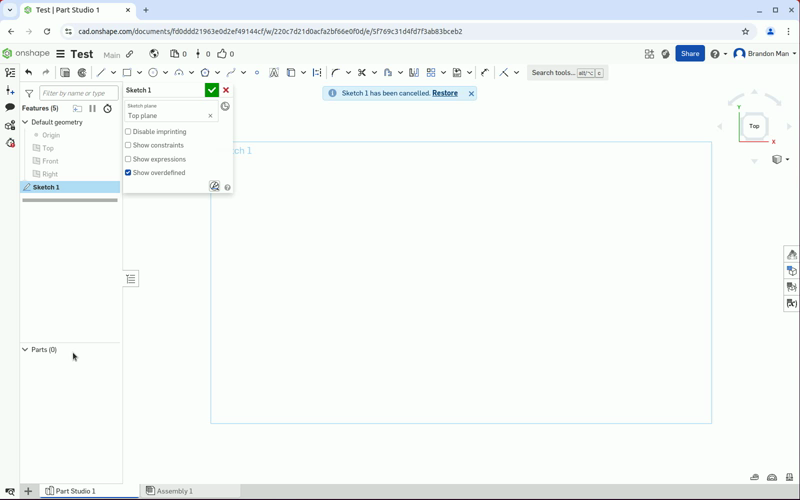
key(y)
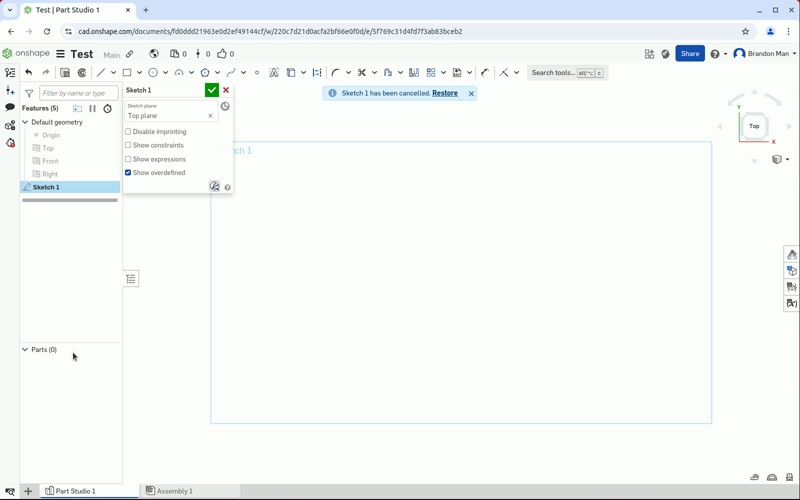
key(l)
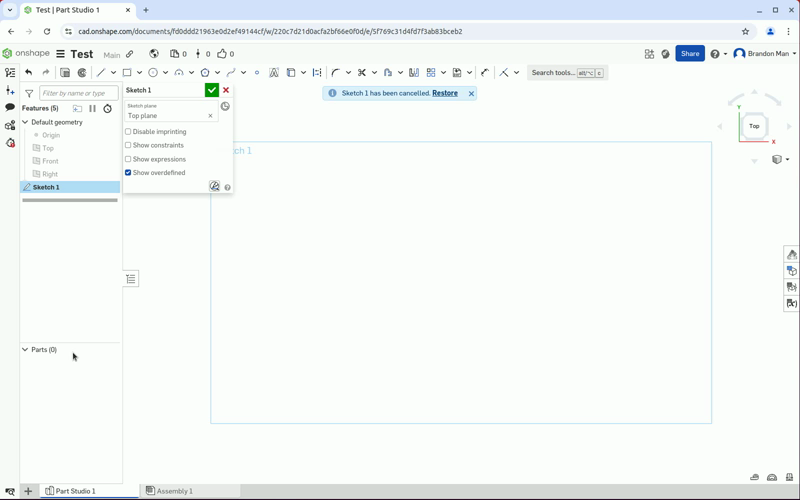
key_down(shift)
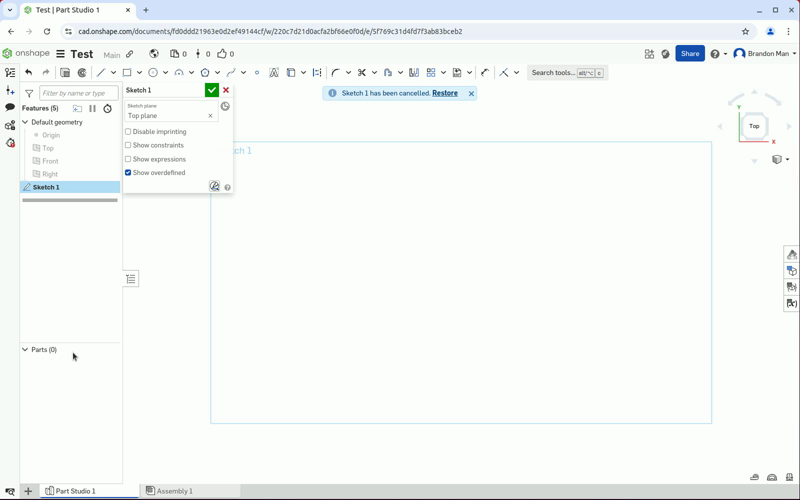
mouse_move(374, 253)
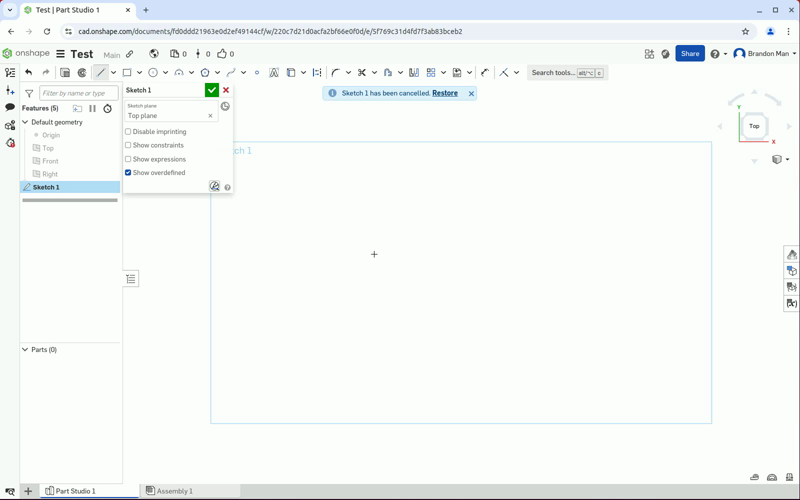
click(374, 253)
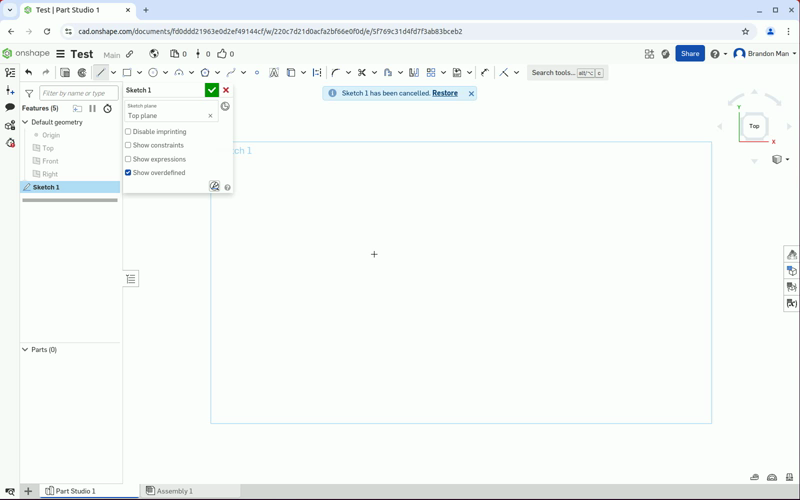
key_up(shift)
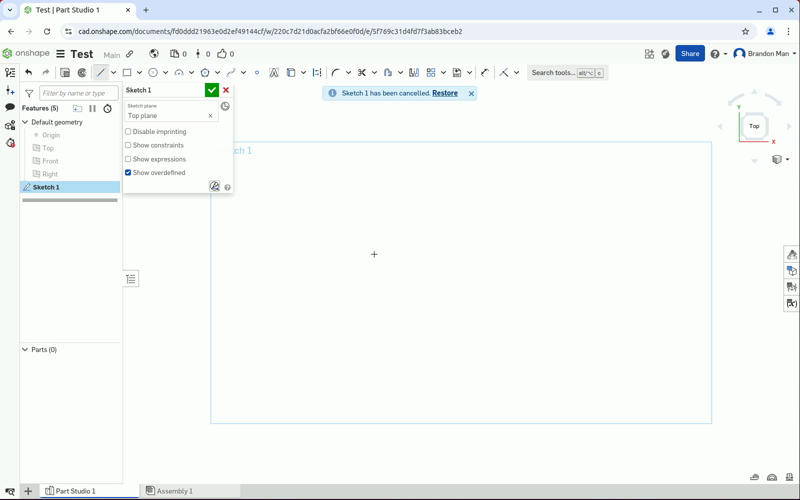
key_down(shift)
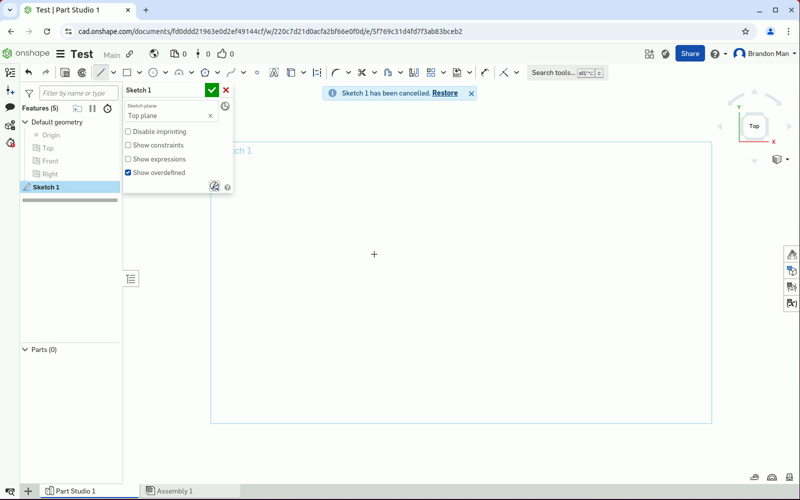
mouse_move(404, 253)
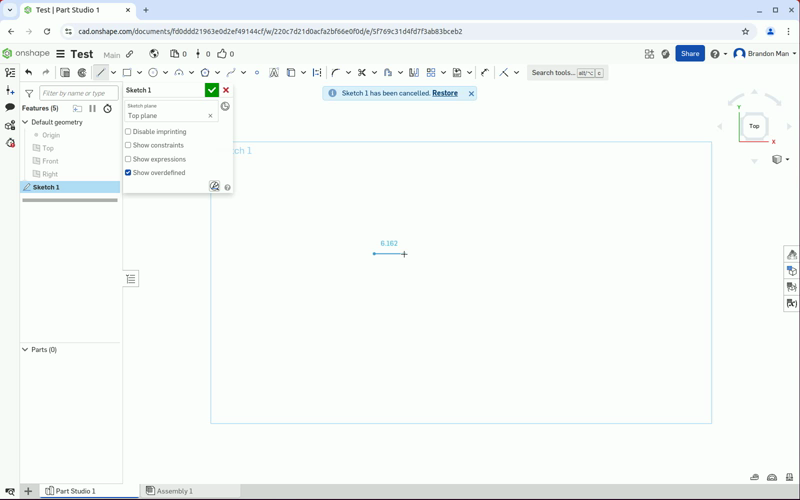
mouse_move(374, 241)
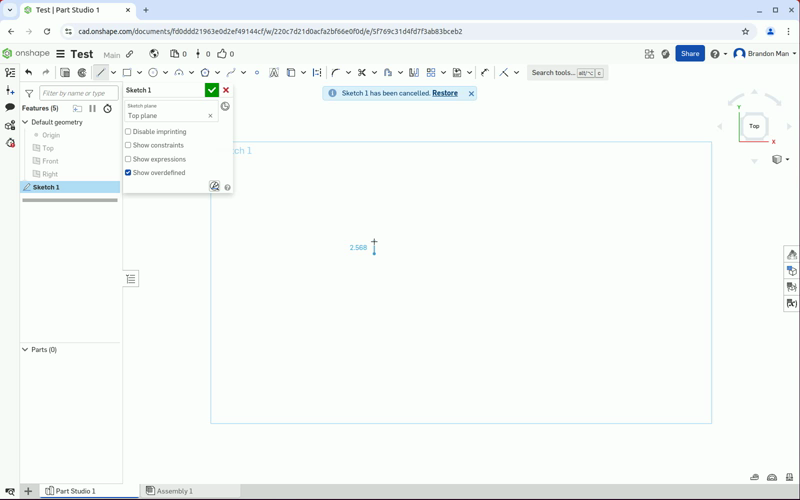
click(374, 241)
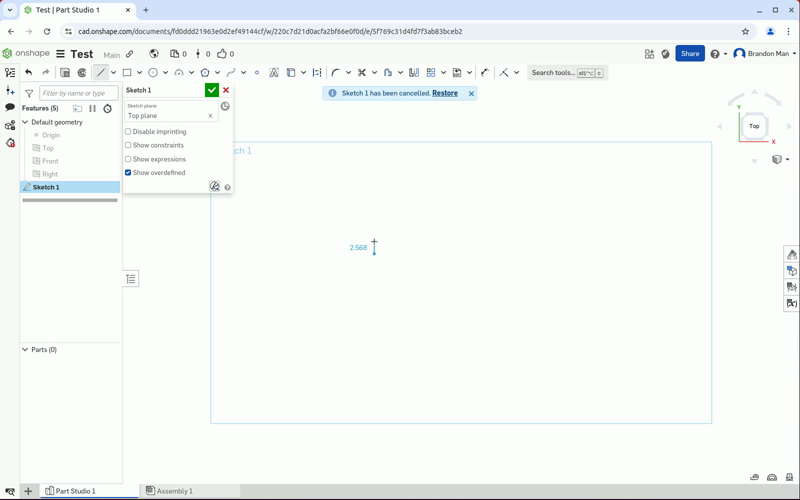
key_up(shift)
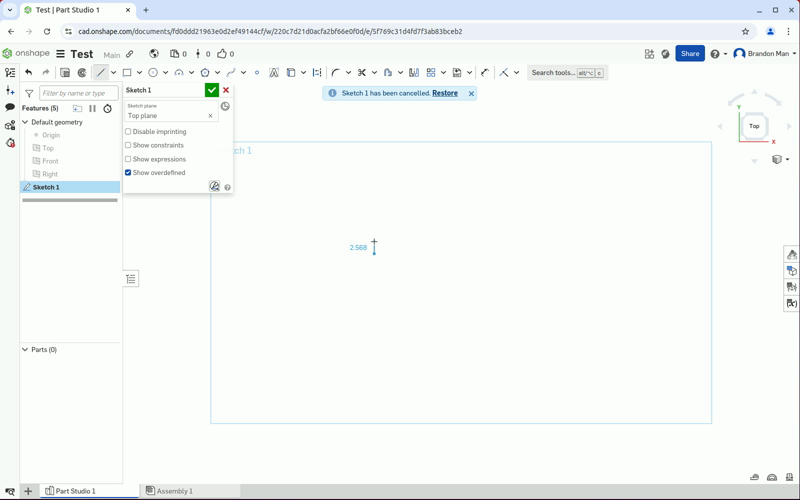
key(esc)
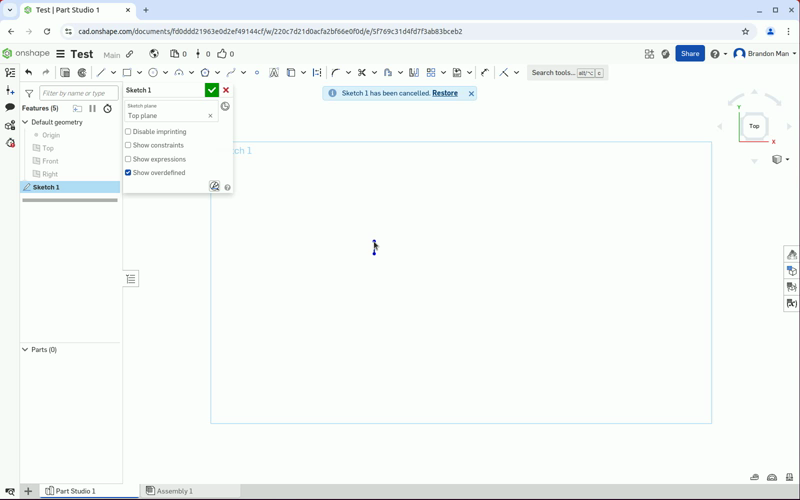
key(a)
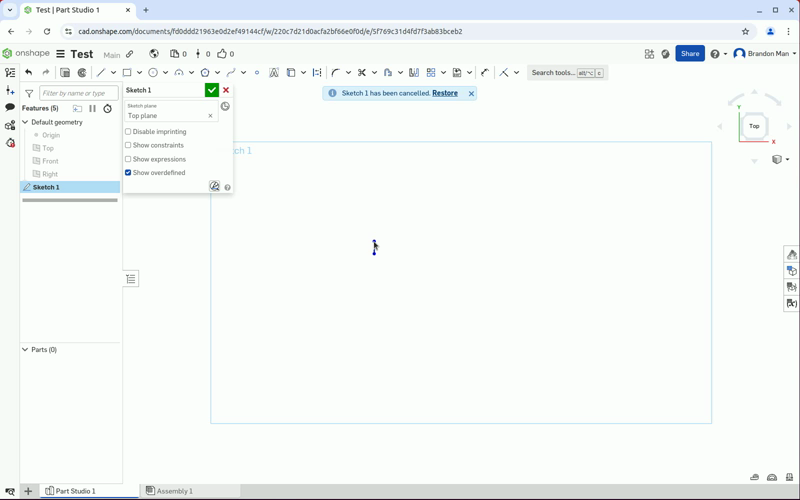
mouse_move(374, 241)
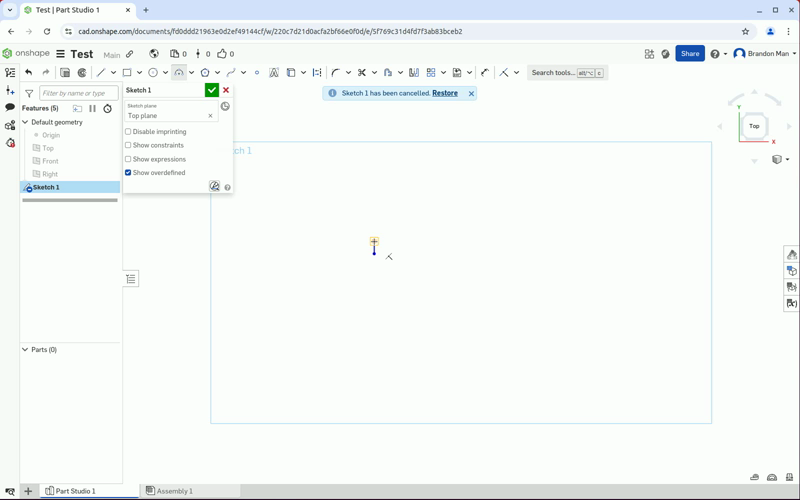
click(374, 241)
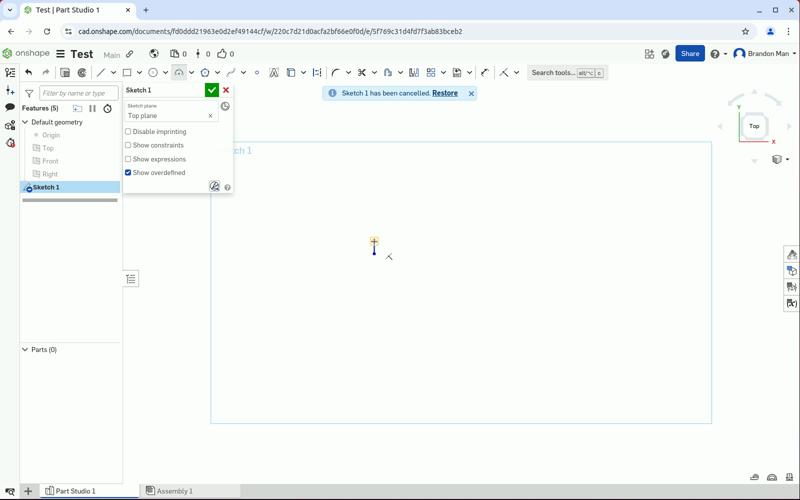
key_down(shift)
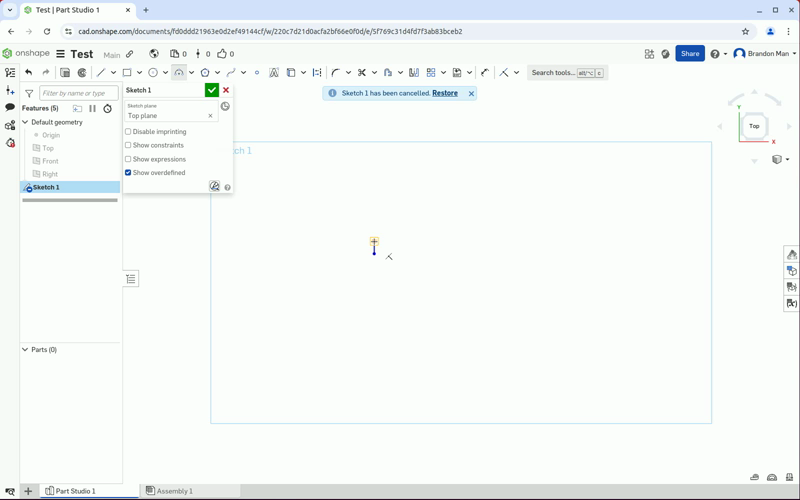
mouse_move(376, 238)
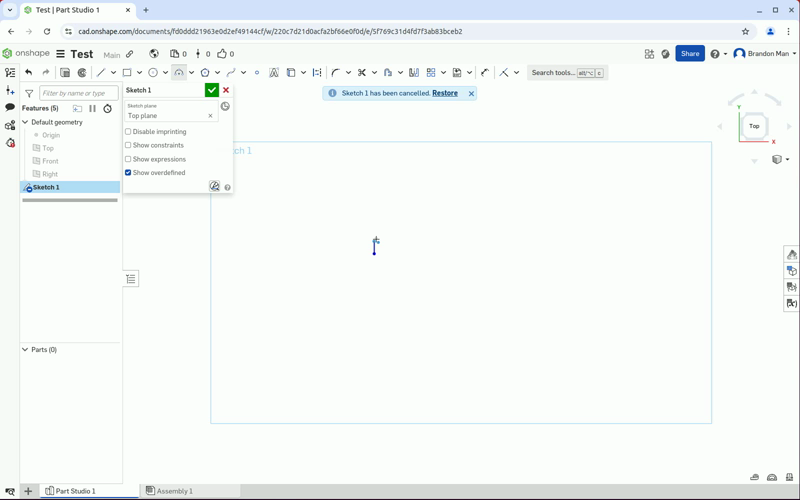
scroll(6)
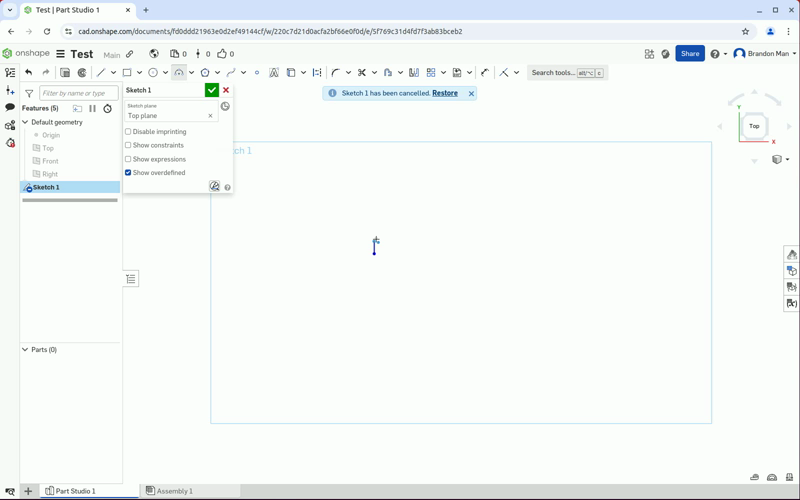
scroll(6)
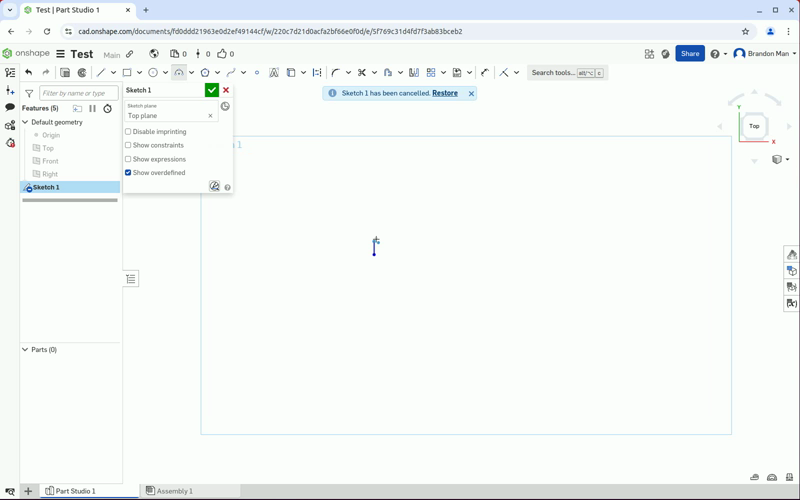
scroll(6)
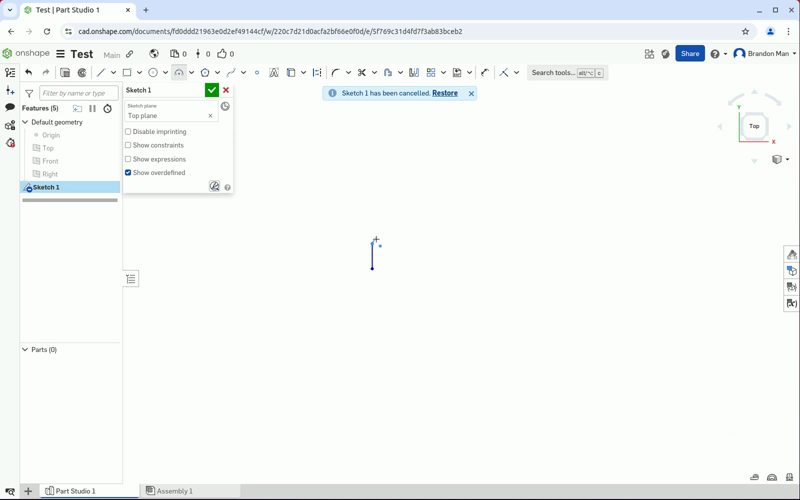
scroll(6)
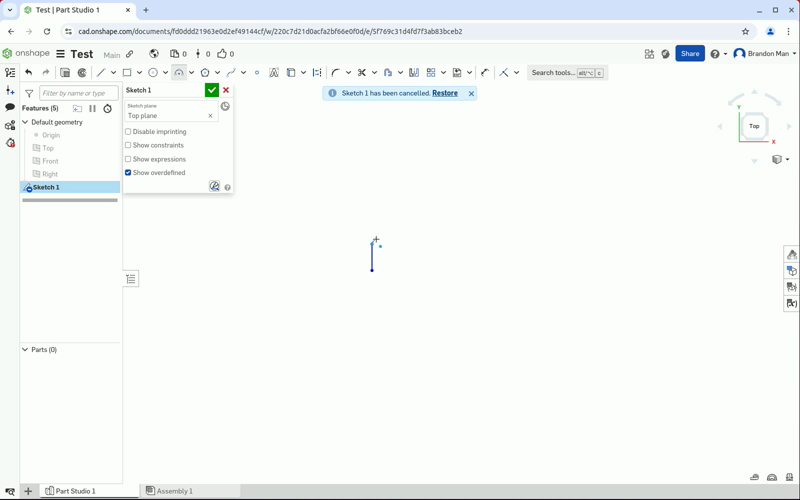
scroll(6)
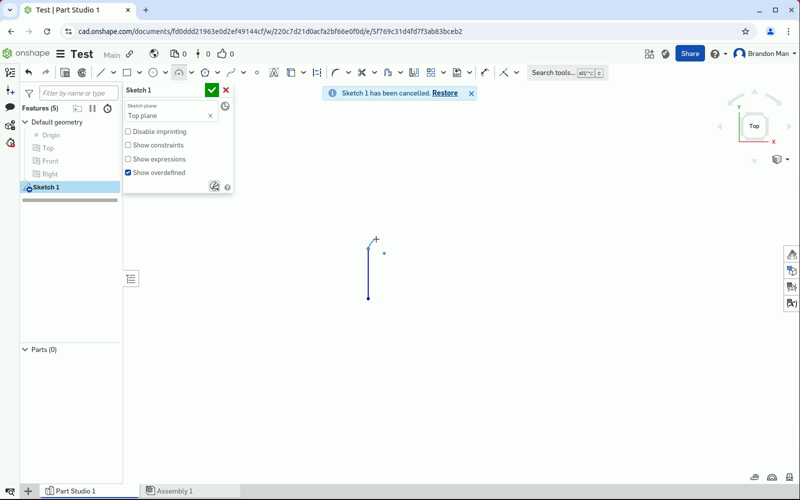
scroll(6)
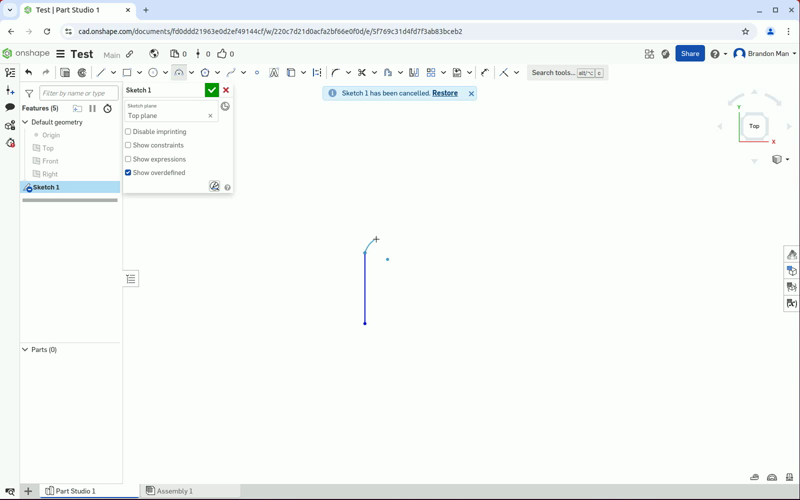
scroll(6)
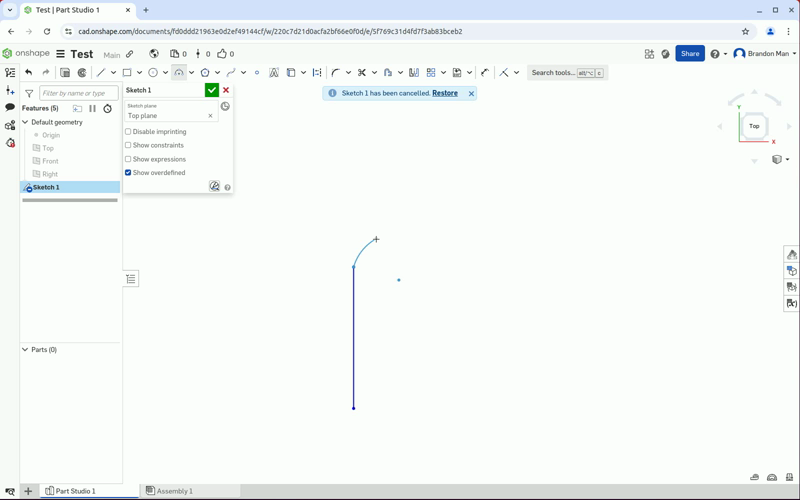
click(376, 238)
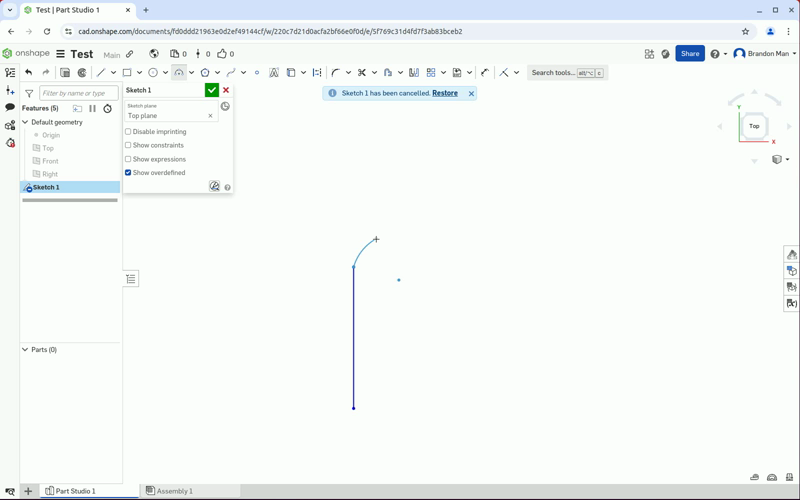
scroll(-6)
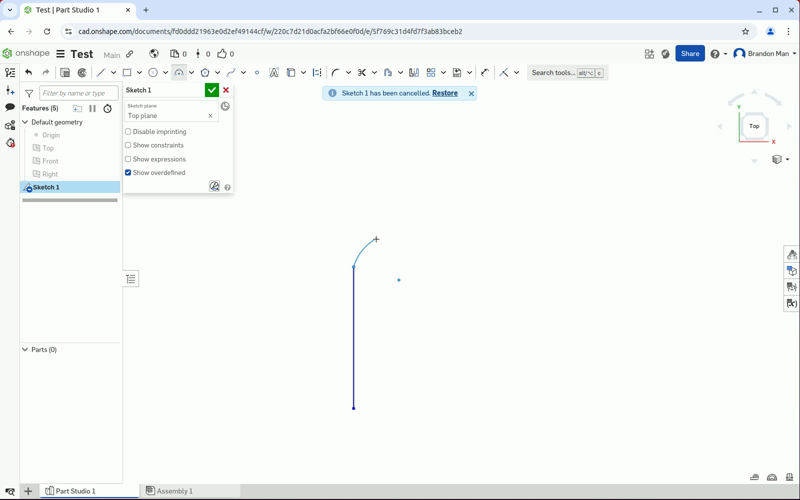
scroll(-6)
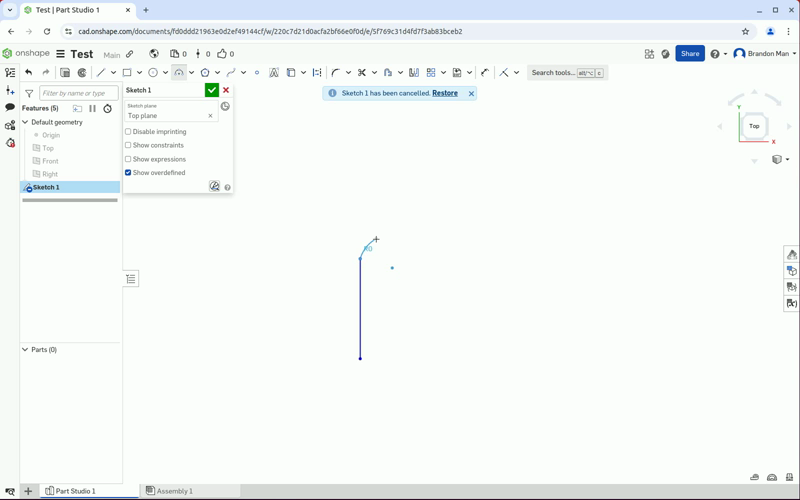
scroll(-6)
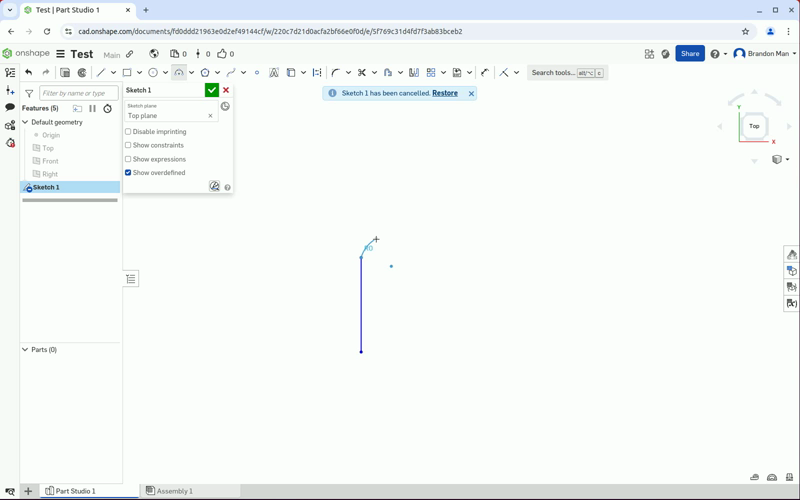
scroll(-6)
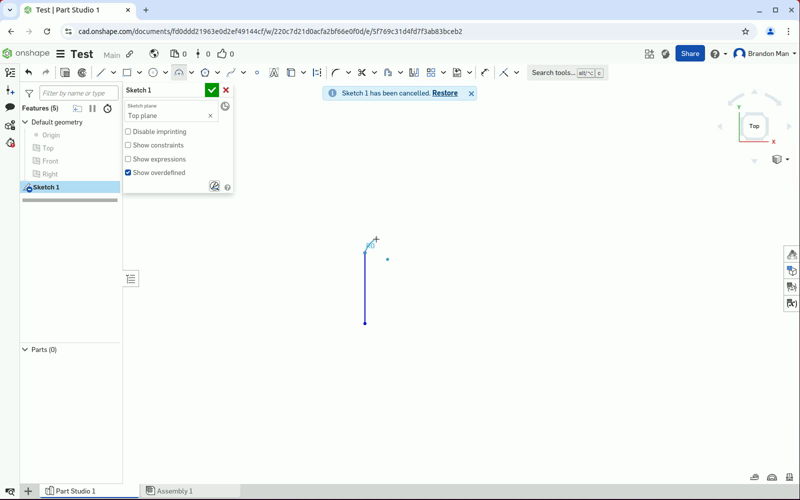
scroll(-6)
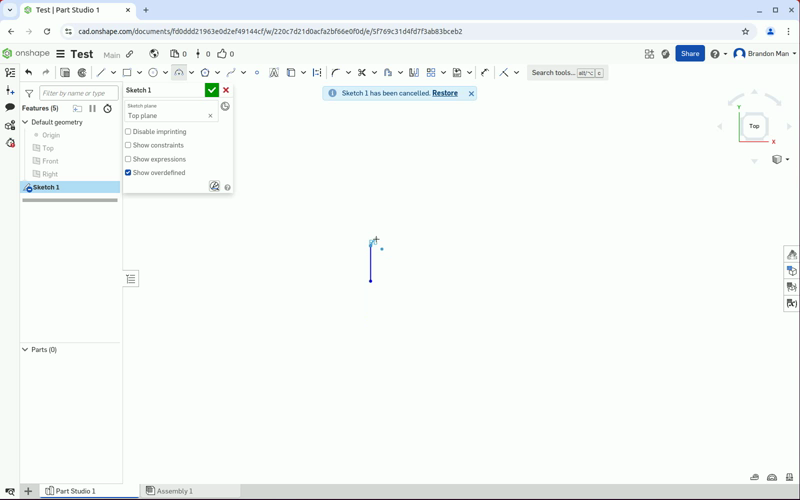
scroll(-6)
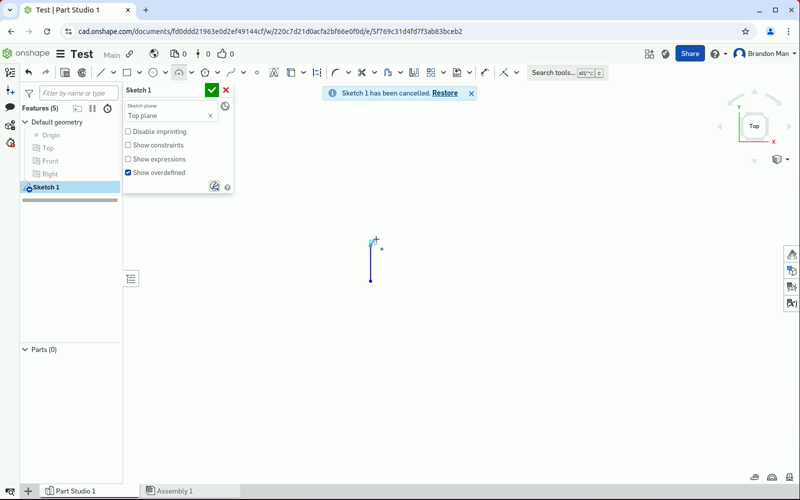
scroll(-6)
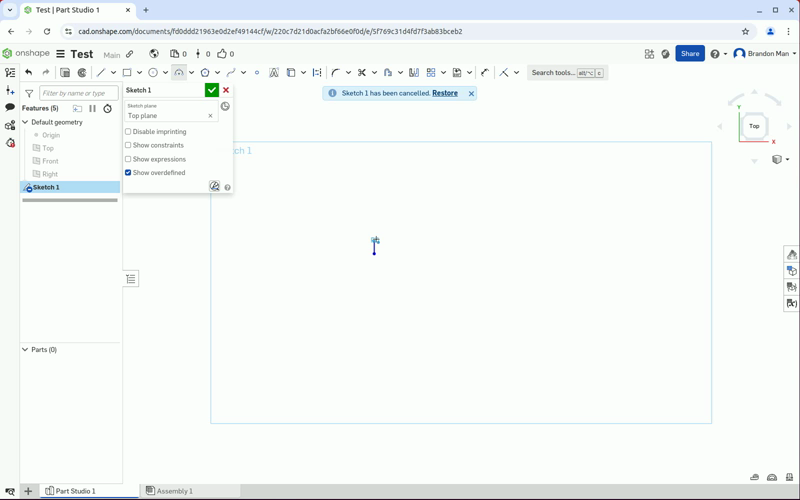
mouse_move(371, 236)
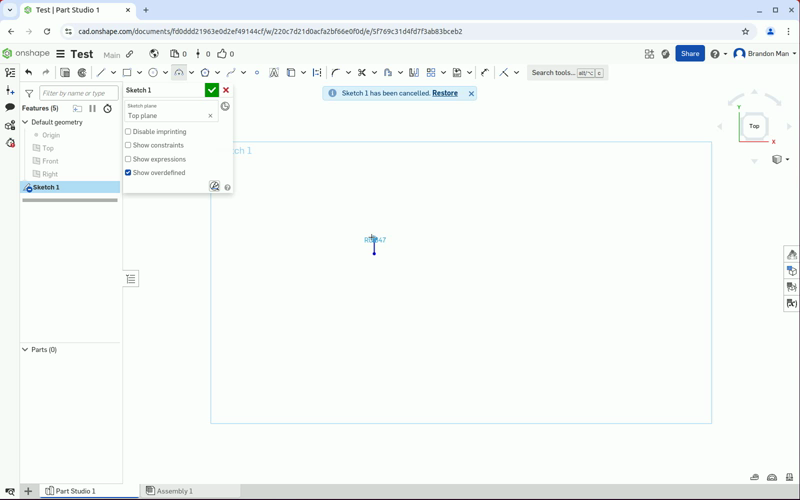
scroll(6)
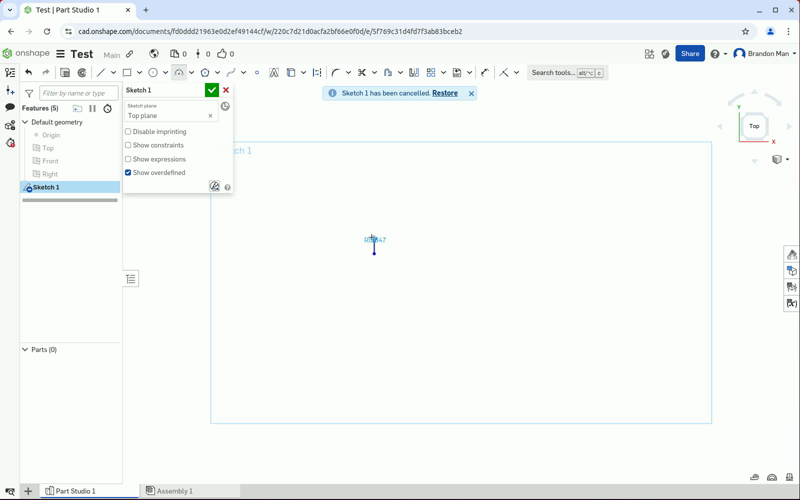
scroll(6)
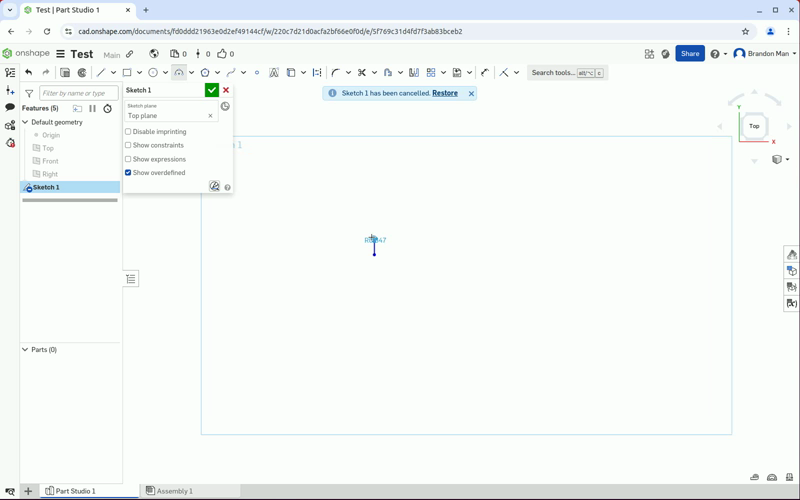
scroll(6)
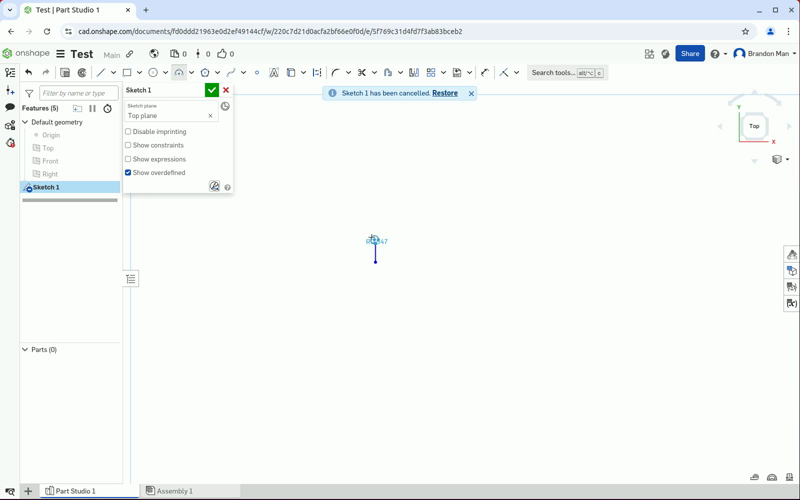
scroll(6)
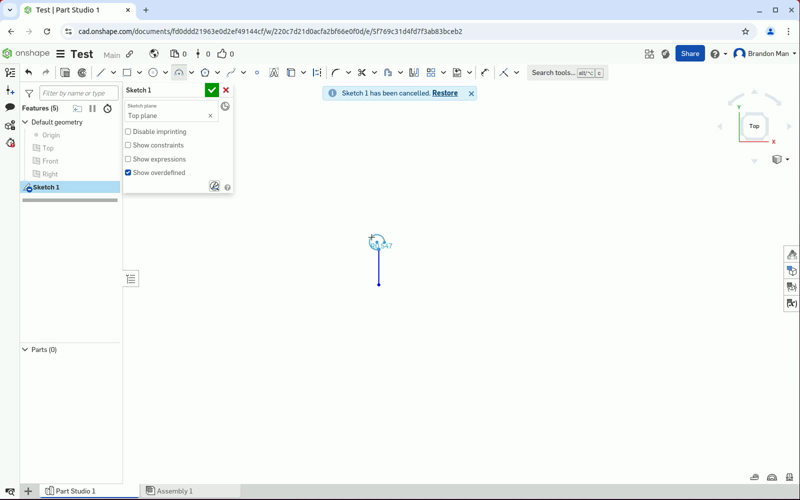
scroll(6)
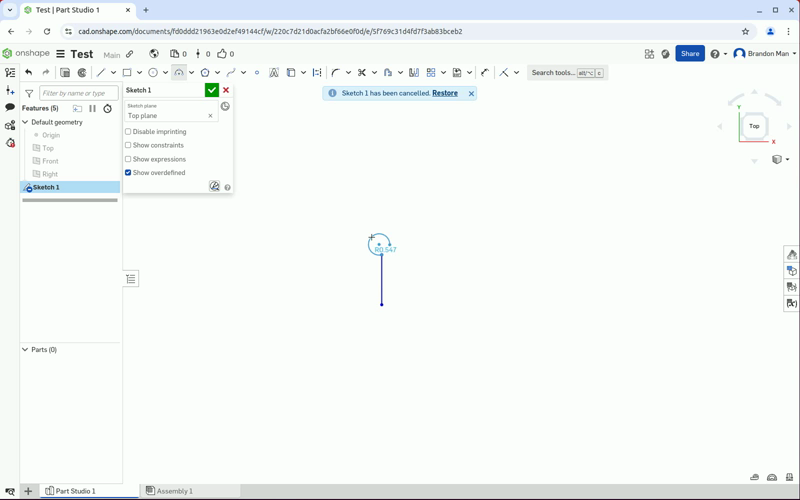
scroll(6)
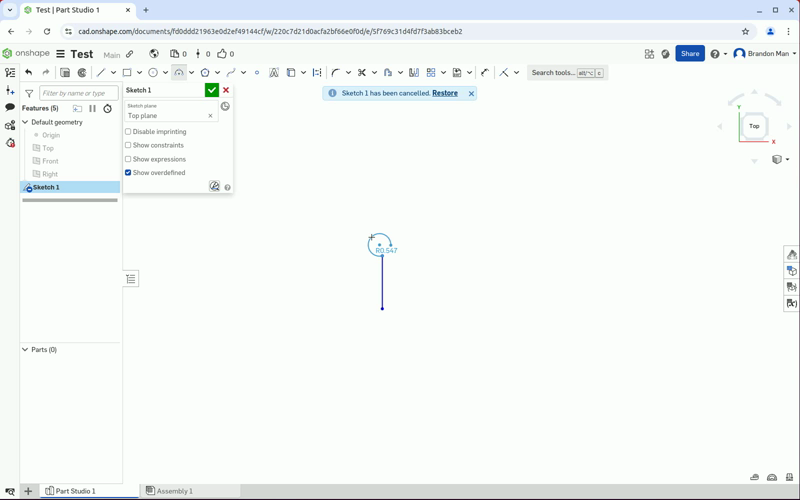
scroll(6)
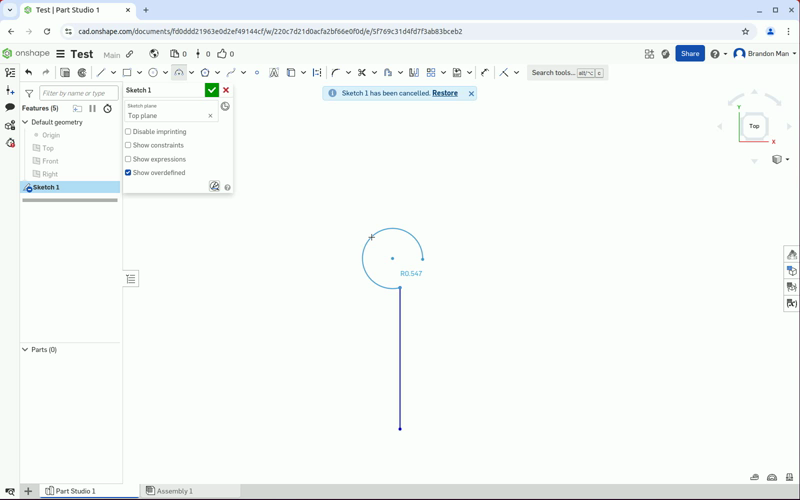
click(371, 236)
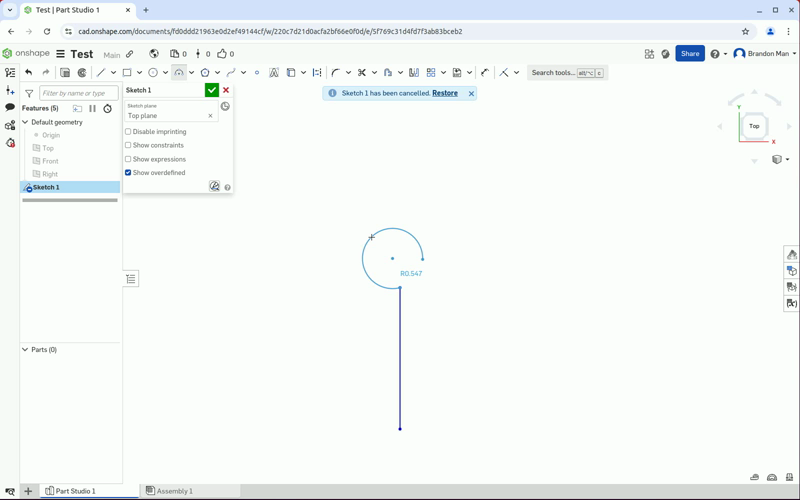
scroll(-6)
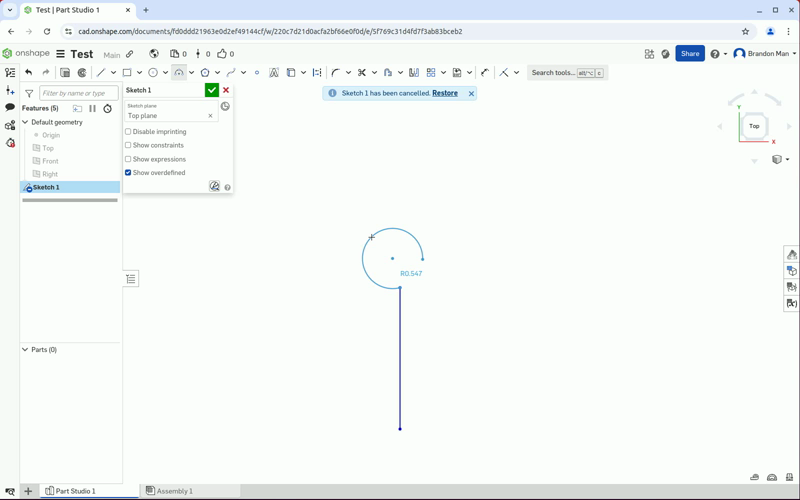
scroll(-6)
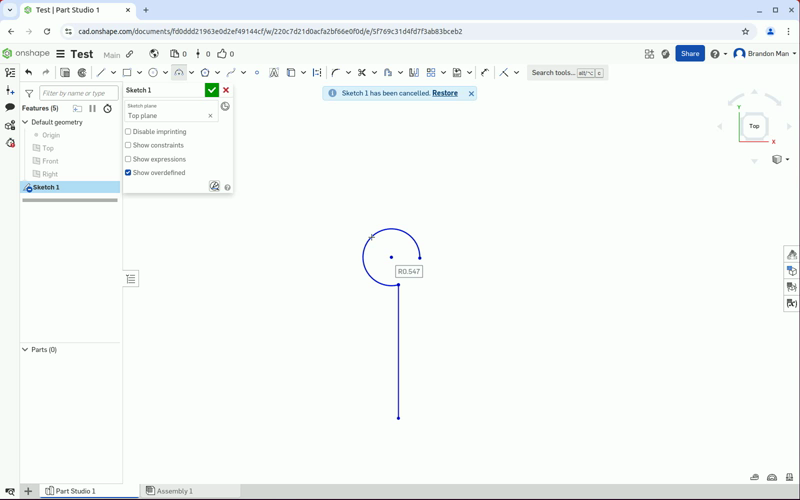
scroll(-6)
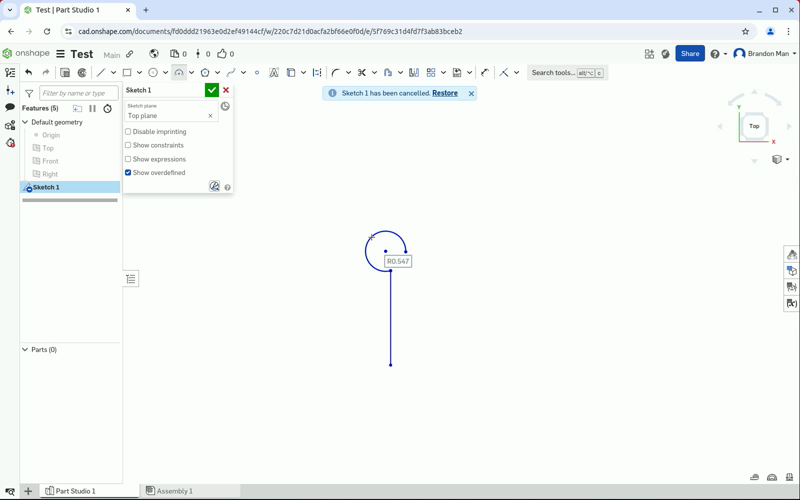
scroll(-6)
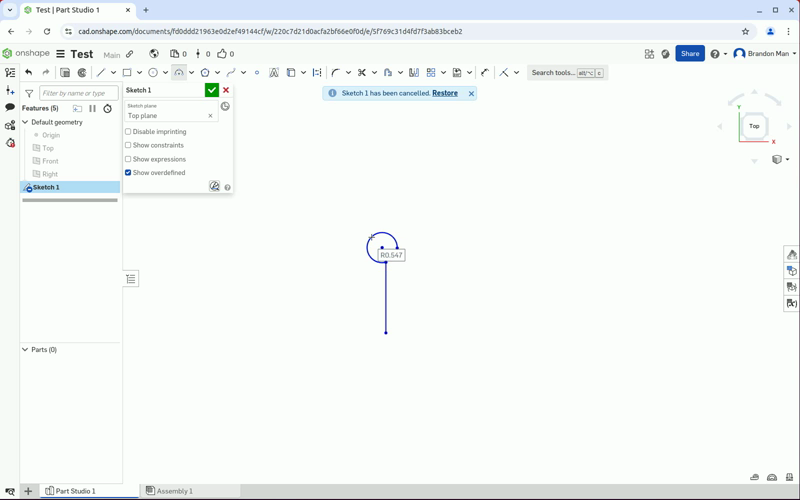
scroll(-6)
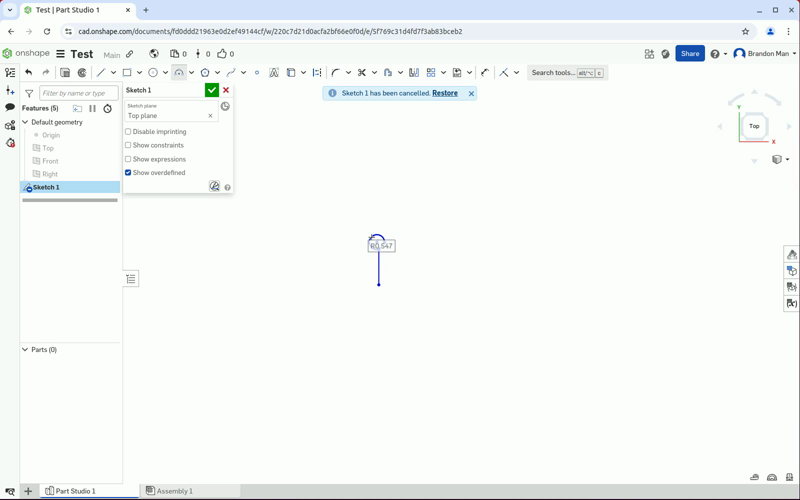
scroll(-6)
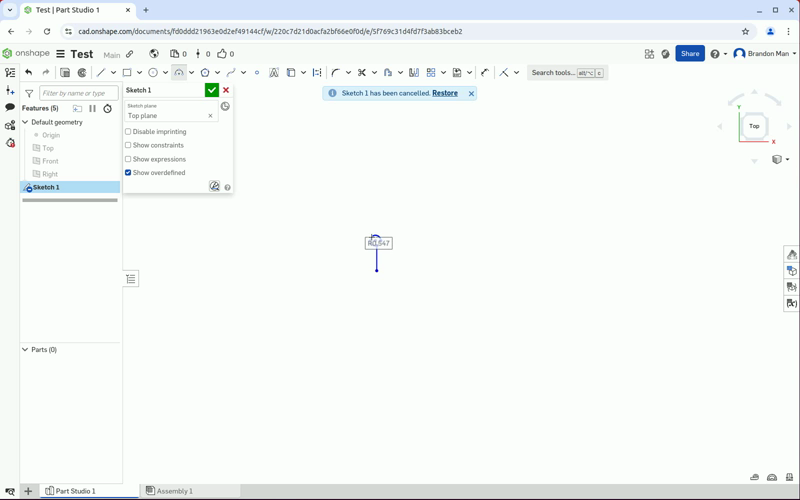
scroll(-6)
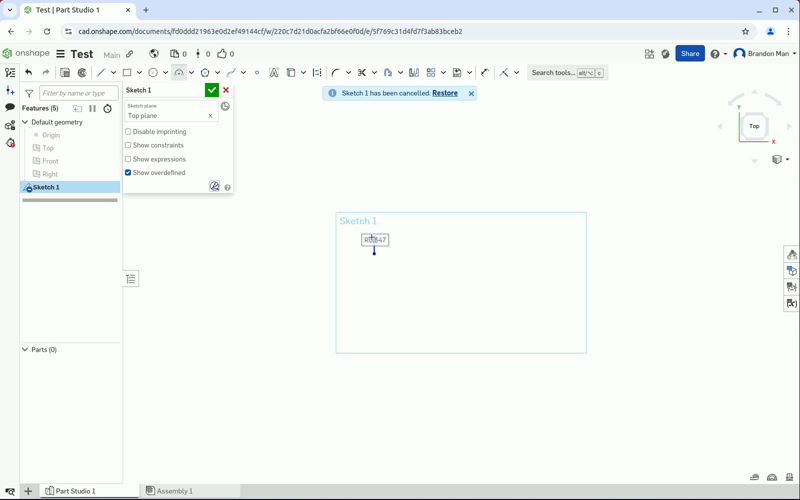
key_up(shift)
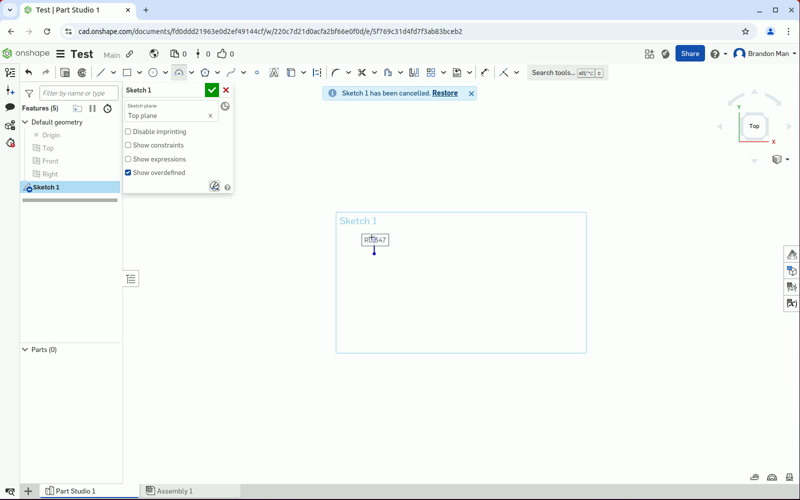
key(esc)
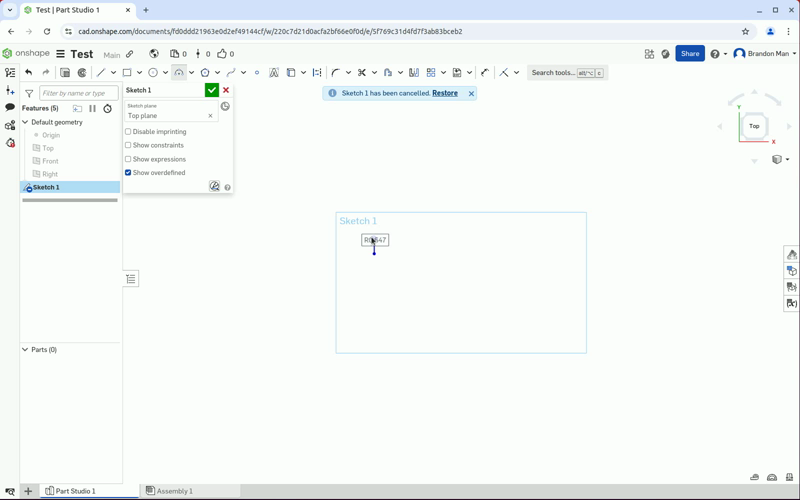
key(l)
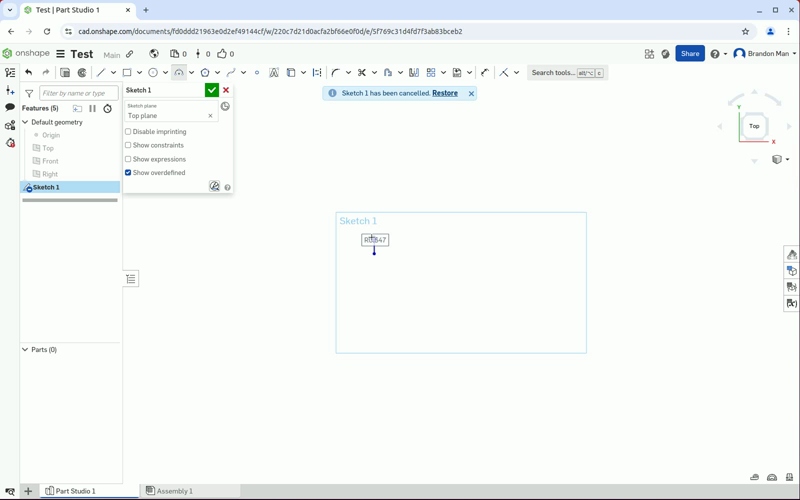
mouse_move(376, 238)
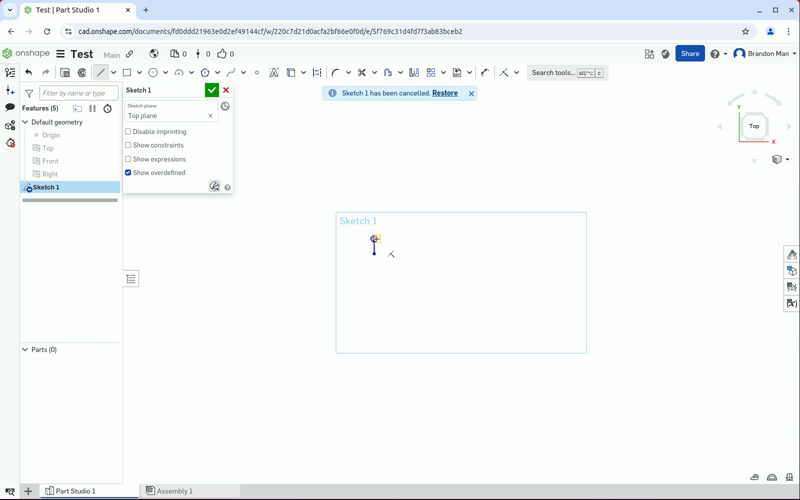
scroll(6)
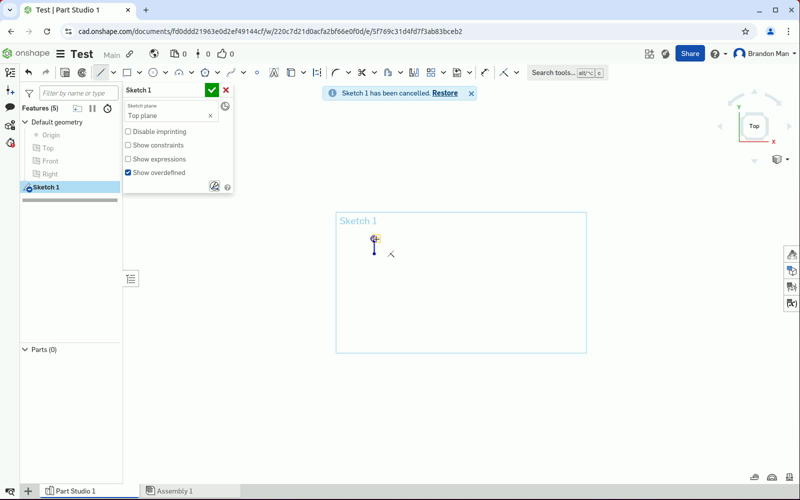
scroll(6)
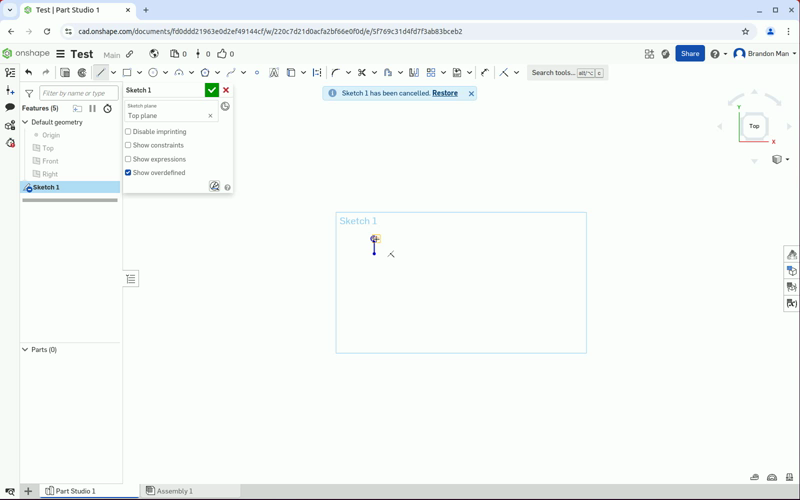
scroll(6)
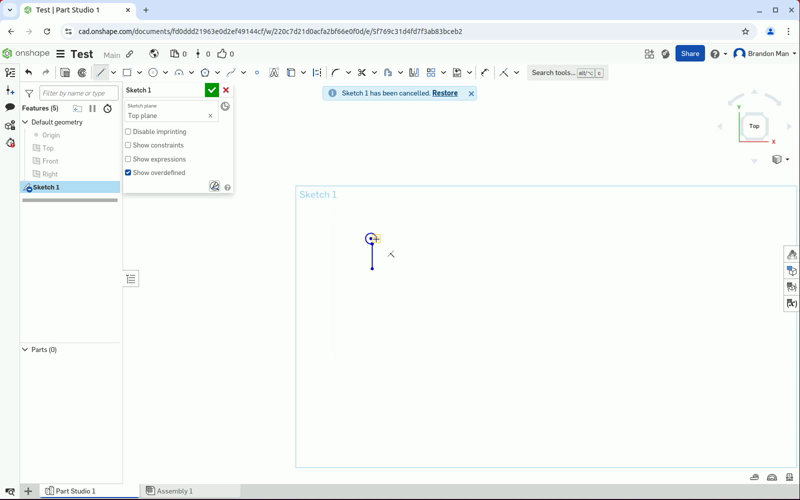
scroll(6)
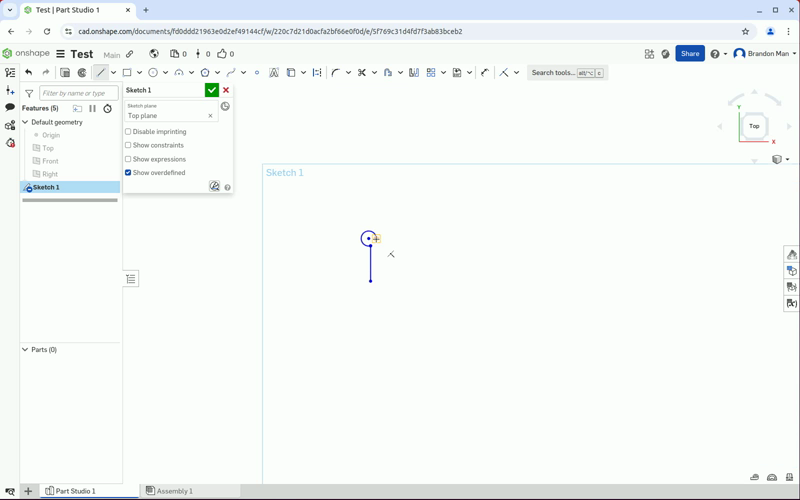
scroll(6)
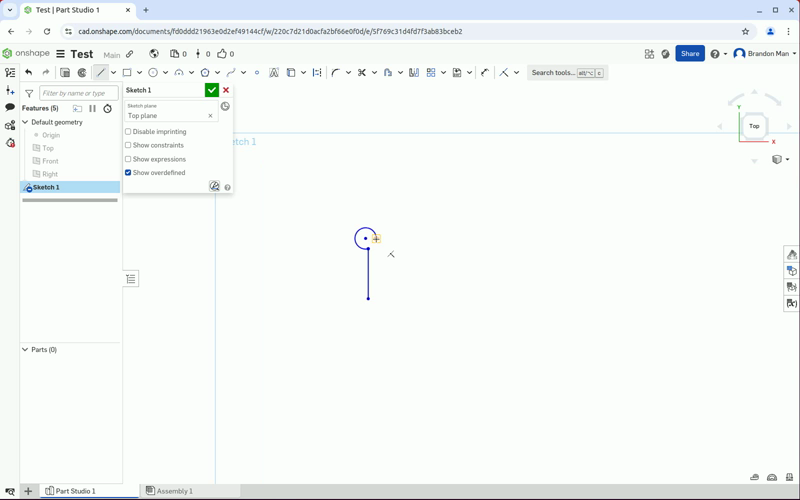
scroll(6)
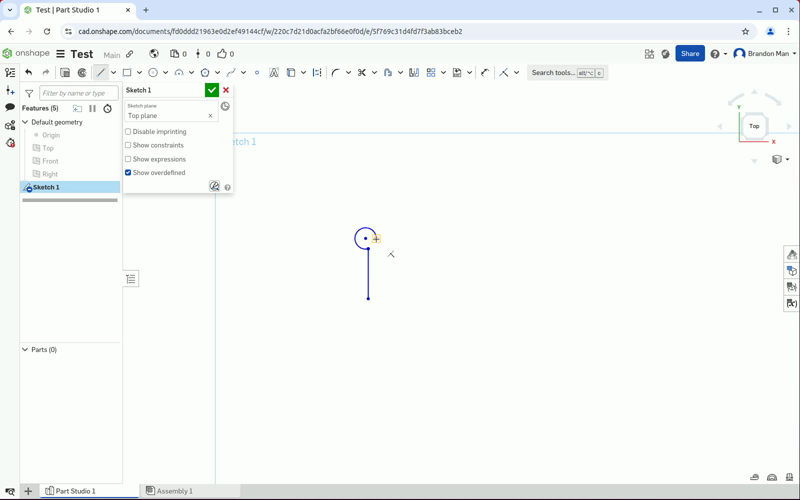
scroll(6)
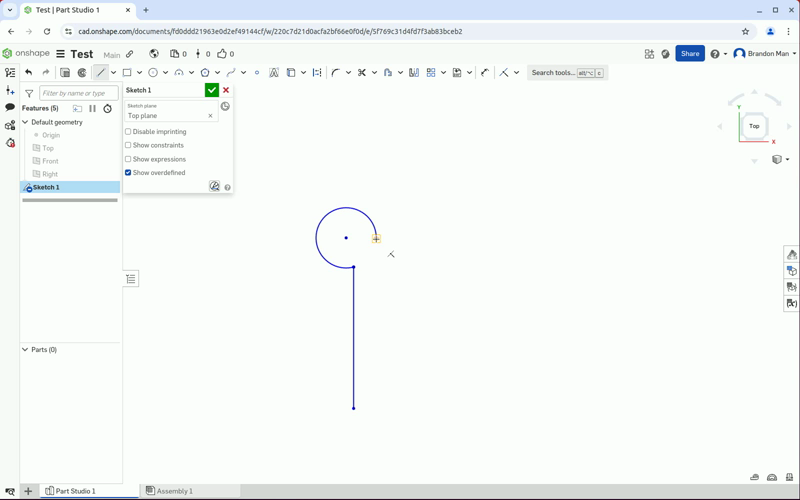
click(376, 238)
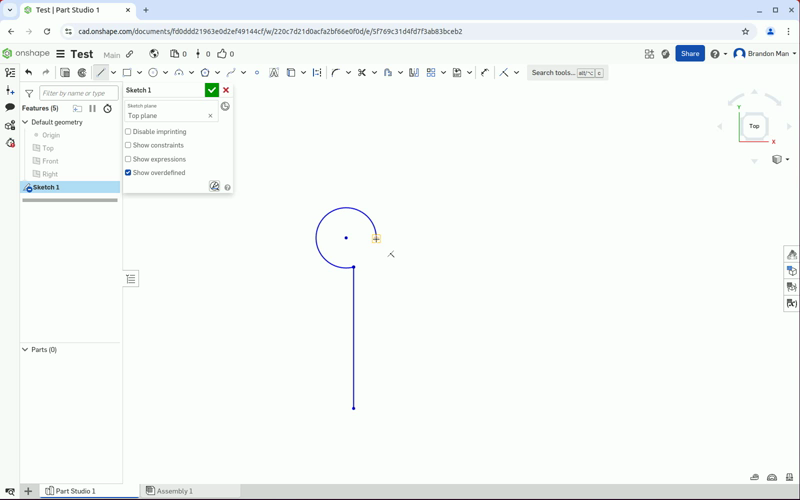
scroll(-6)
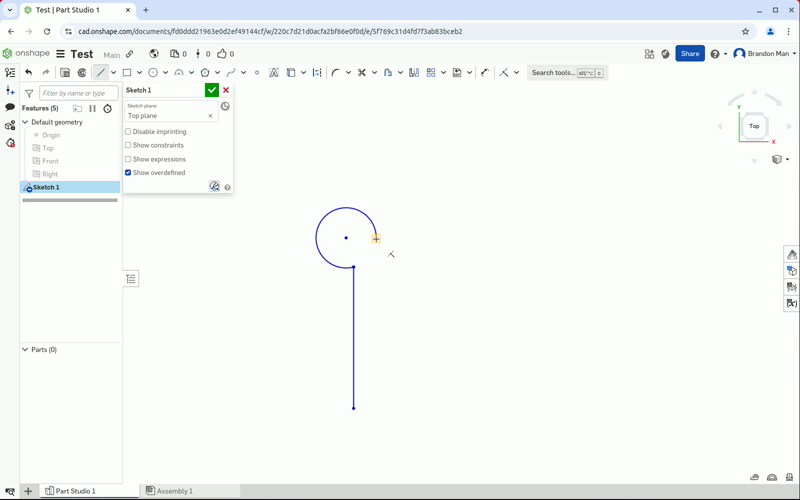
scroll(-6)
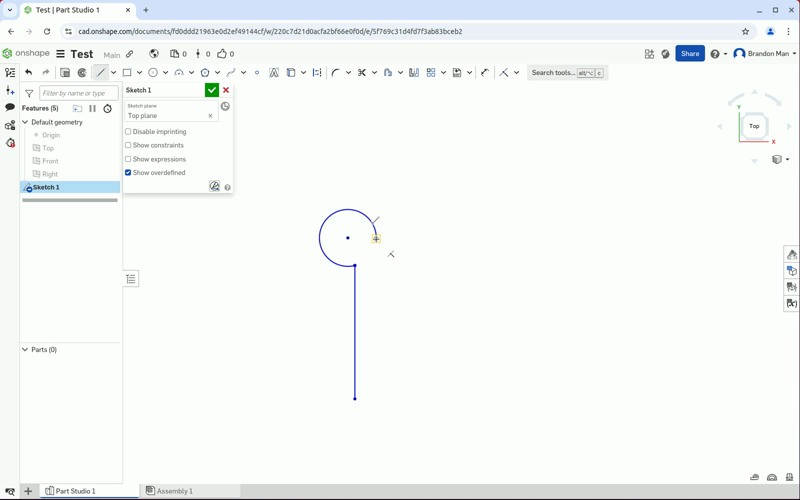
scroll(-6)
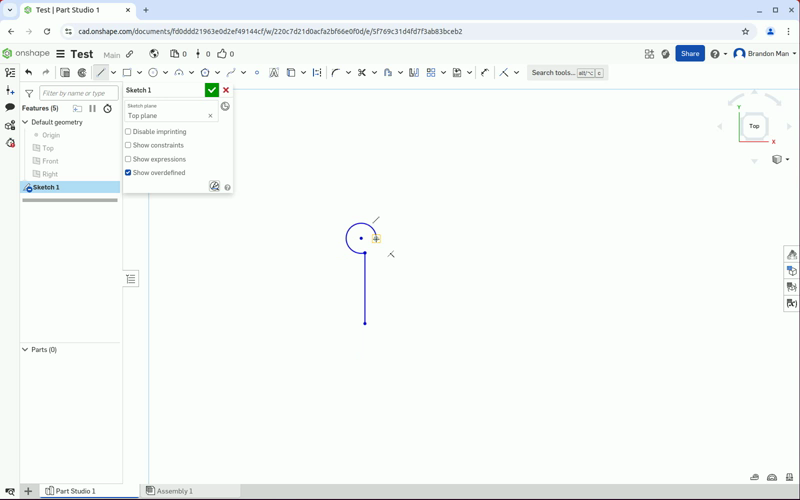
scroll(-6)
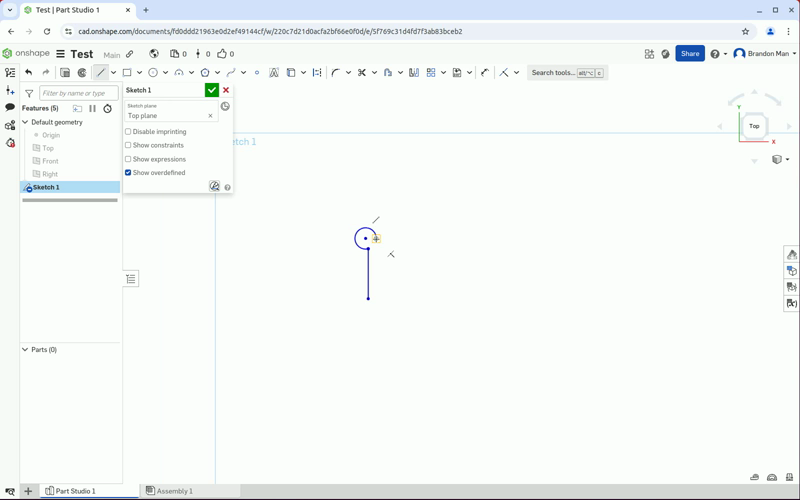
scroll(-6)
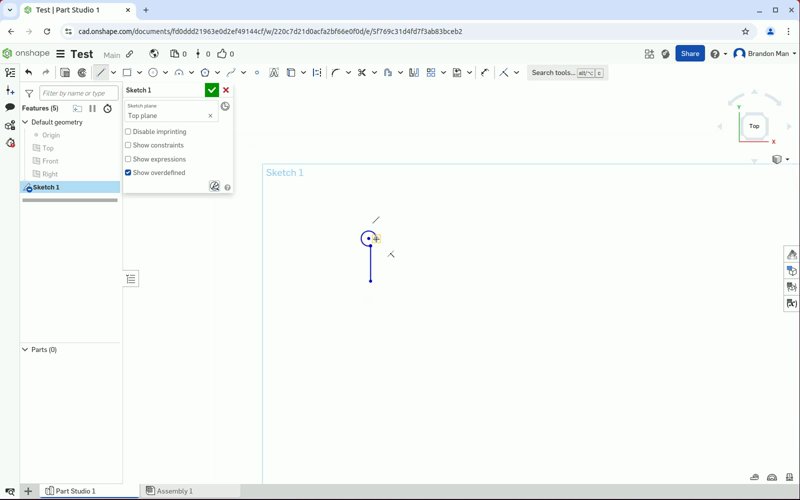
scroll(-6)
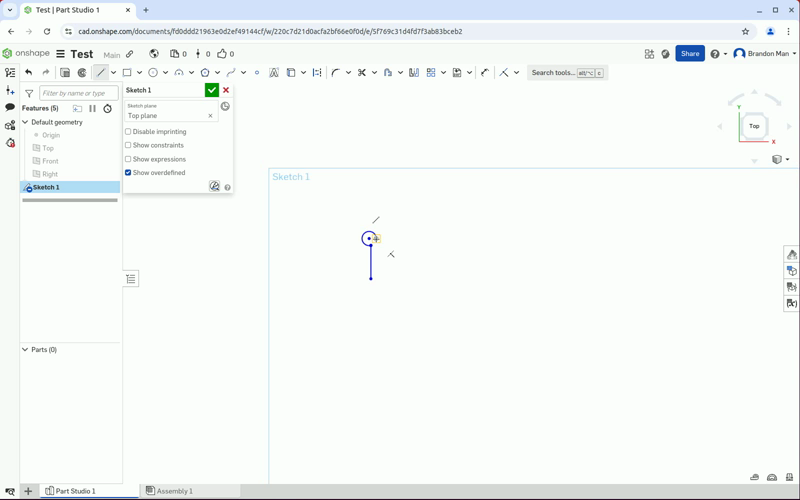
scroll(-6)
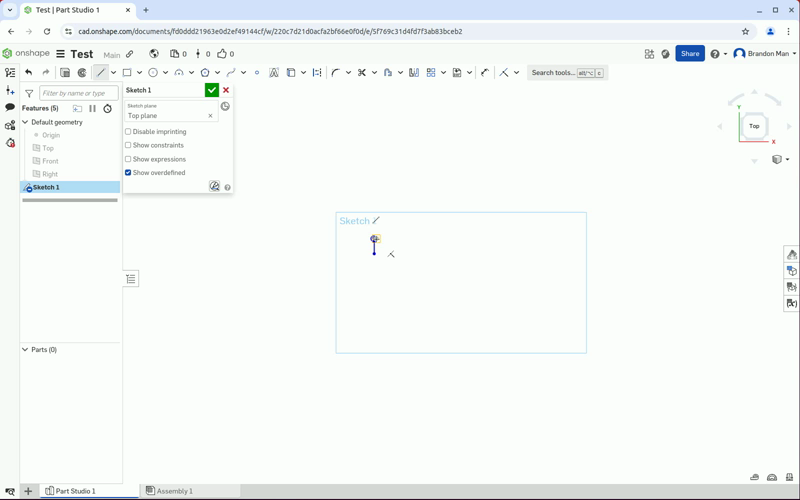
key_down(shift)
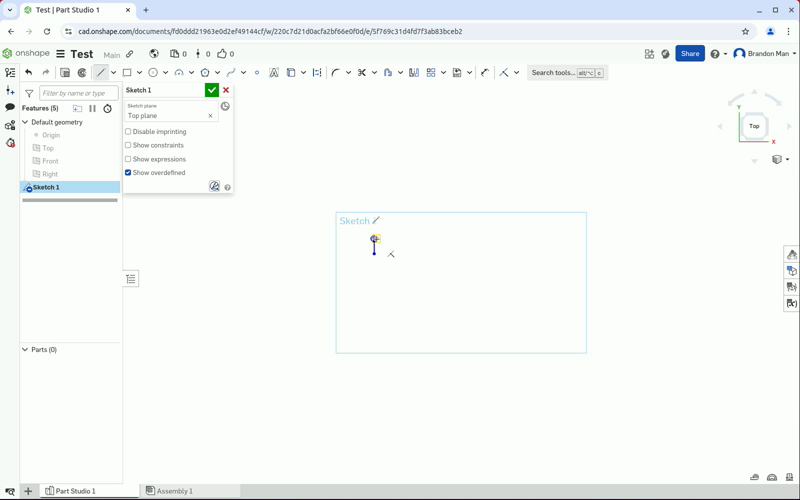
mouse_move(406, 238)
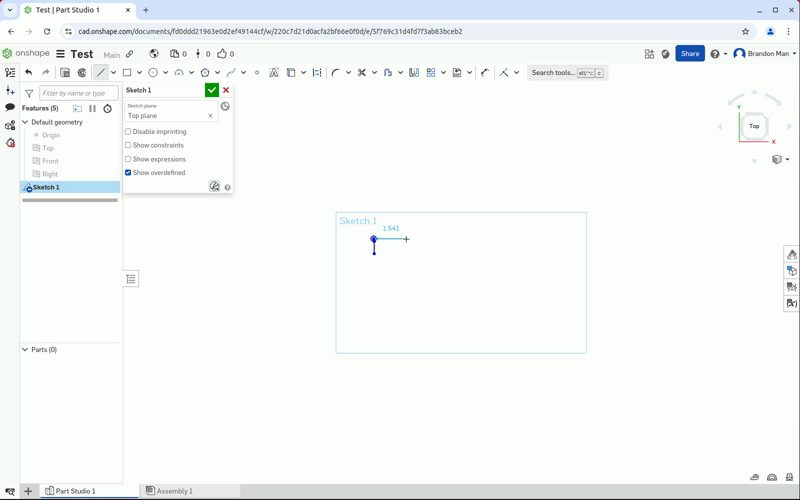
mouse_move(389, 238)
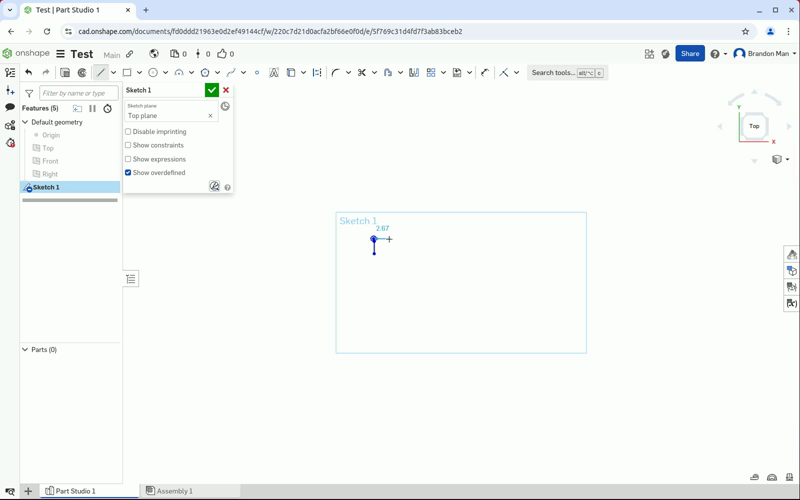
click(389, 238)
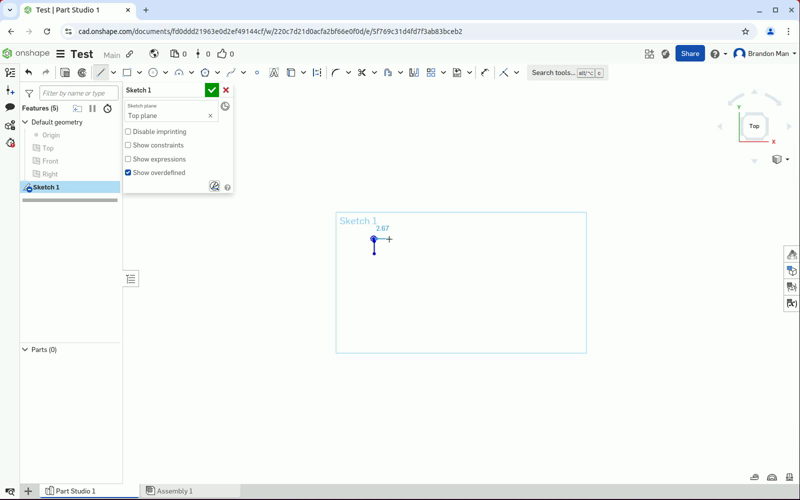
key_up(shift)
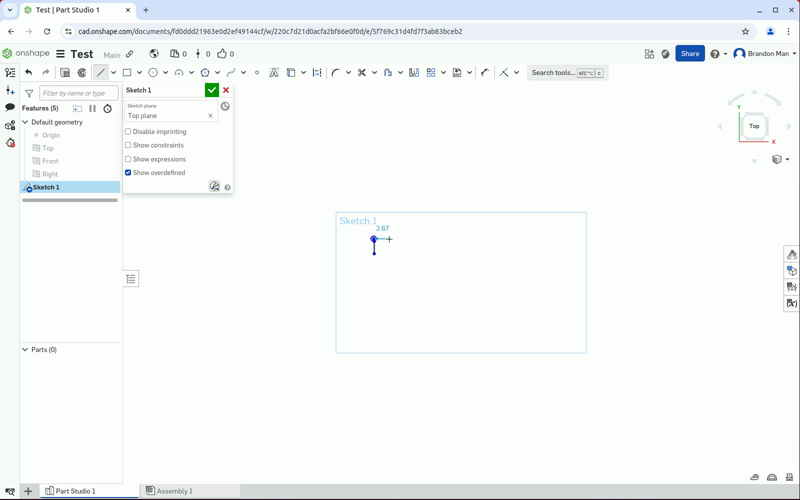
key(esc)
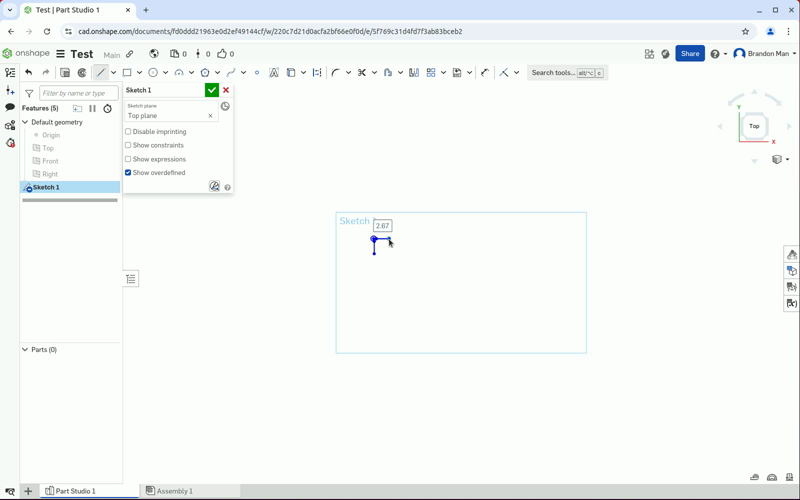
key(a)
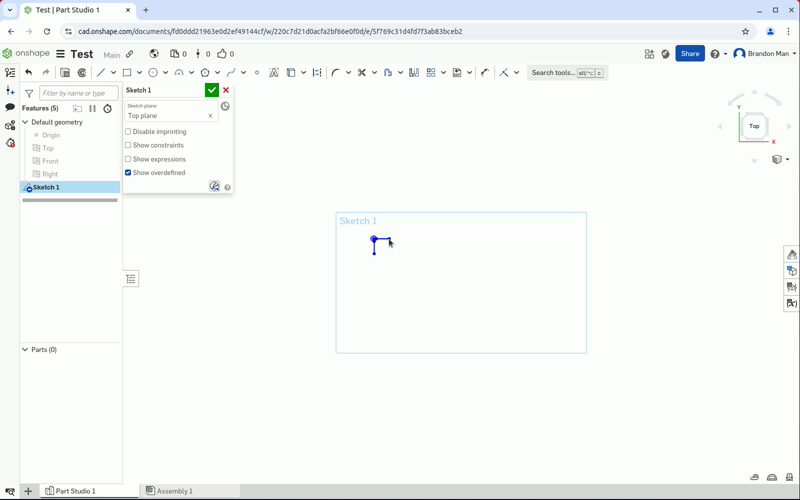
mouse_move(389, 238)
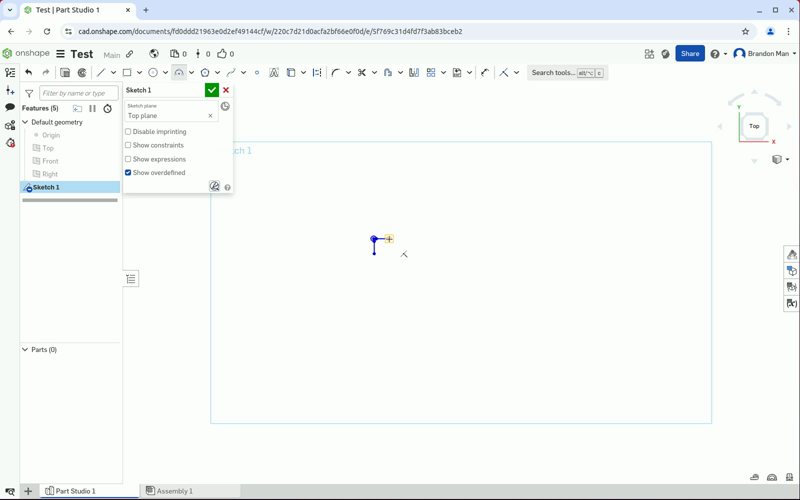
click(389, 238)
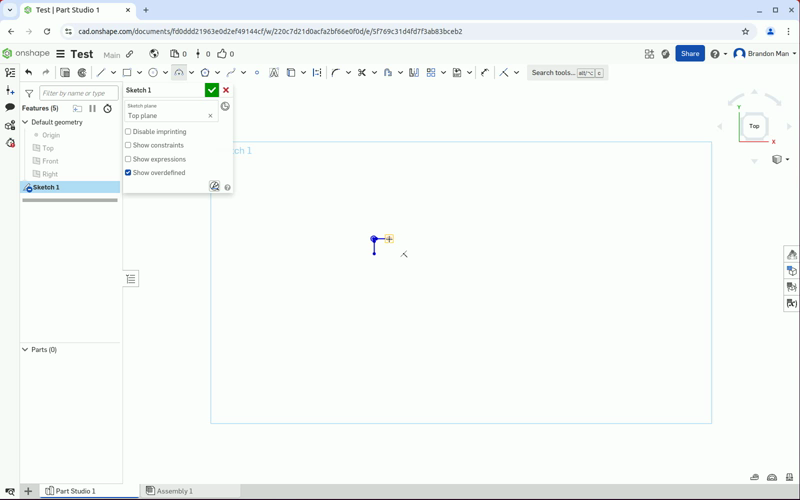
mouse_move(374, 253)
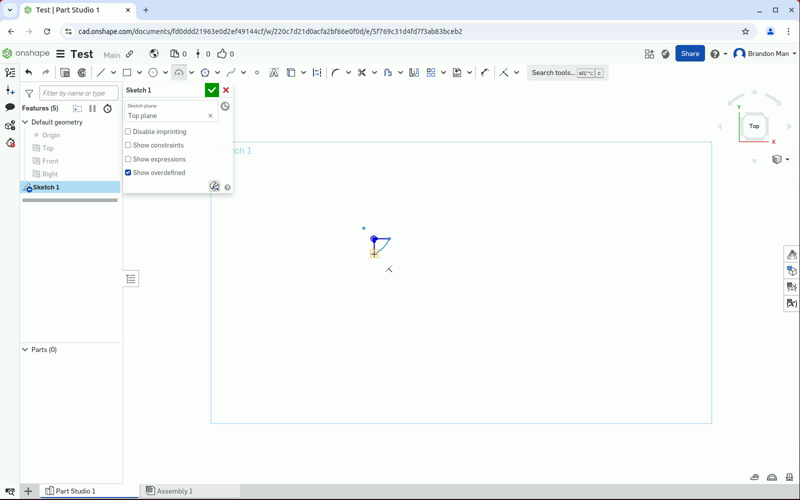
click(374, 253)
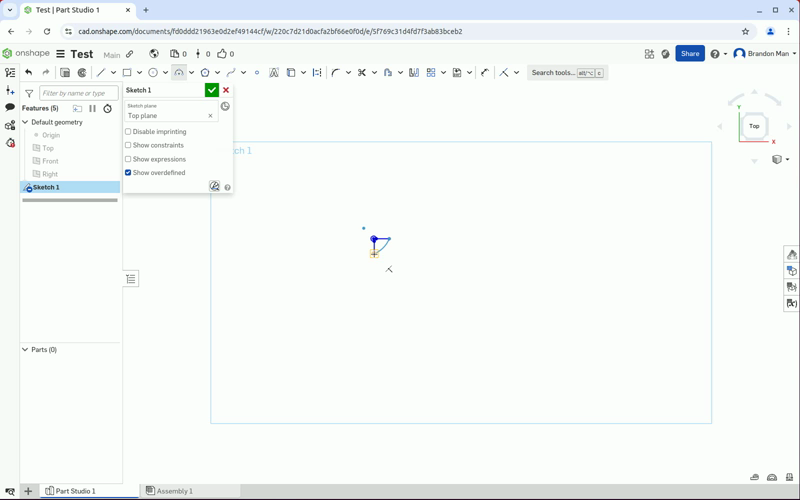
key_down(shift)
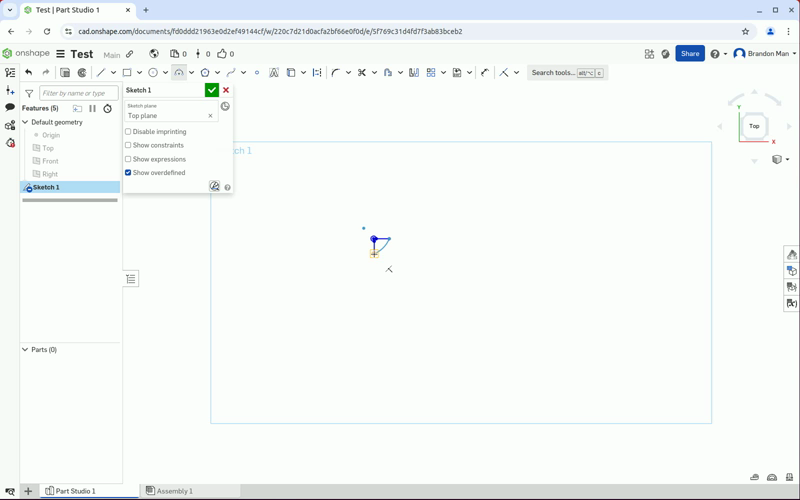
mouse_move(363, 228)
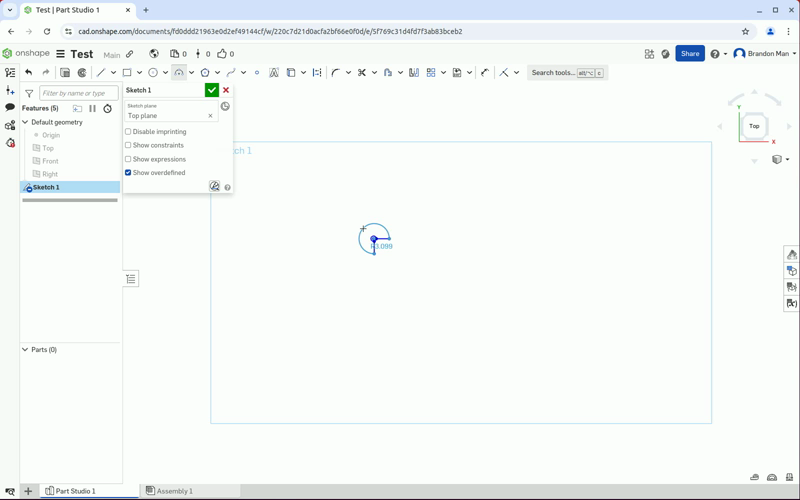
click(363, 228)
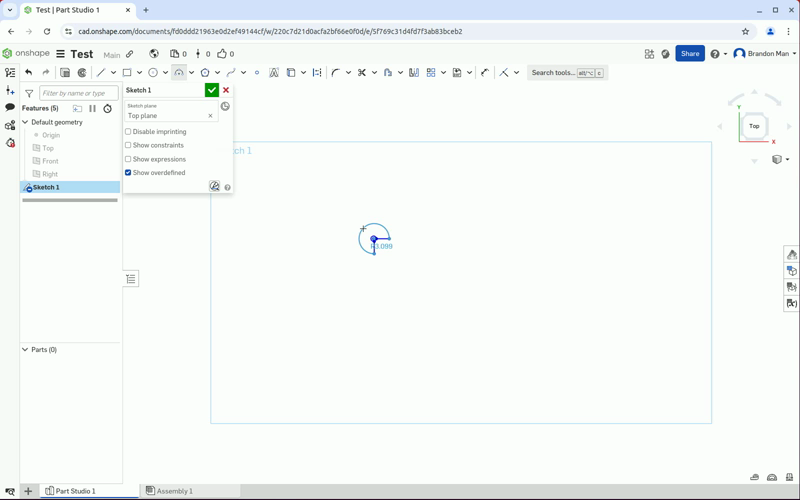
key_up(shift)
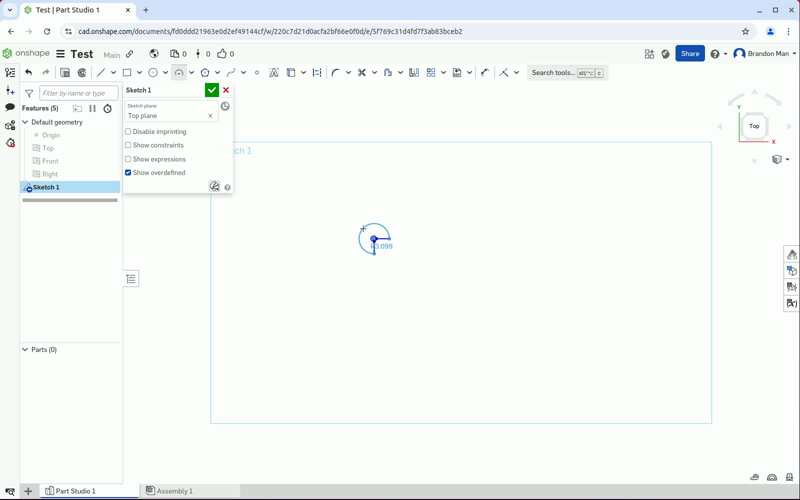
key(esc)
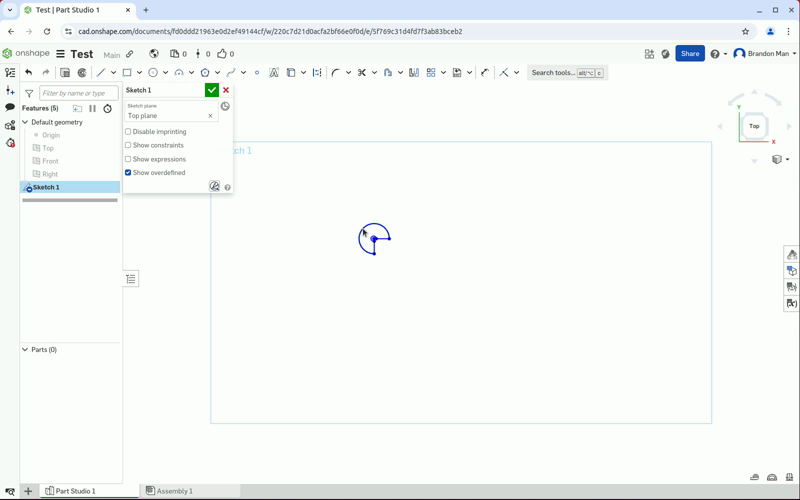
mouse_move(367, 250)
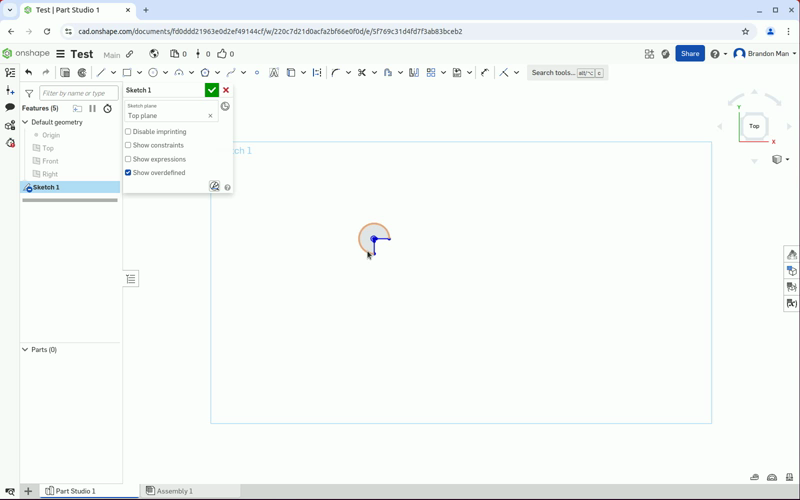
scroll(6)
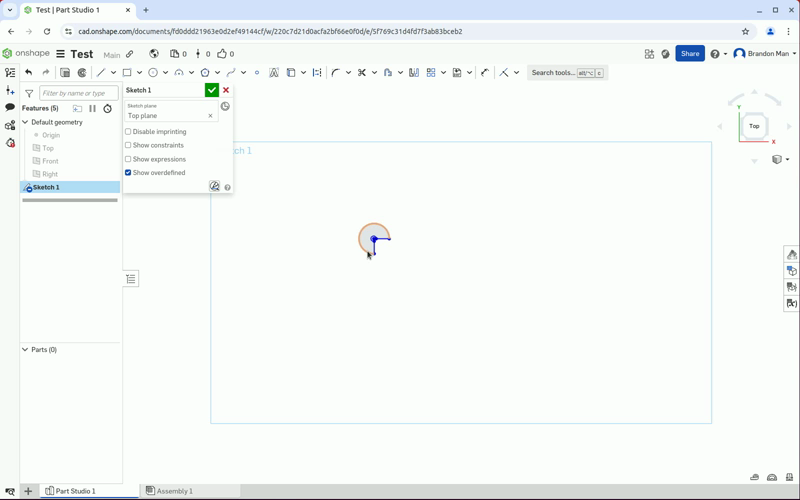
scroll(6)
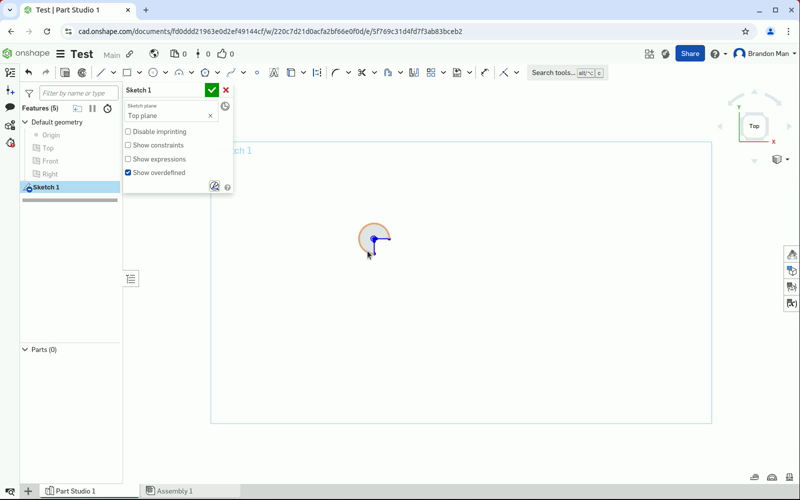
scroll(6)
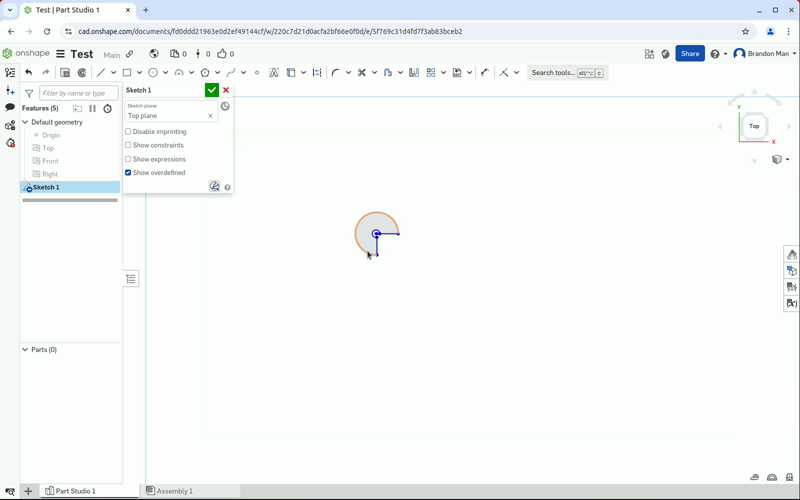
scroll(6)
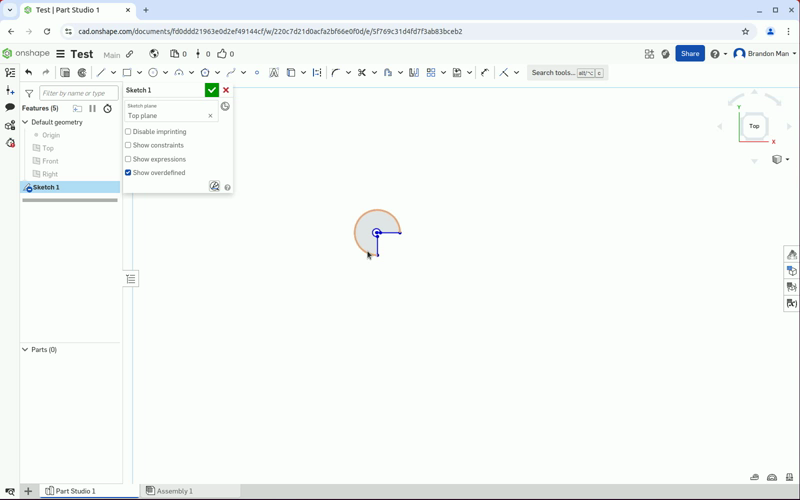
scroll(6)
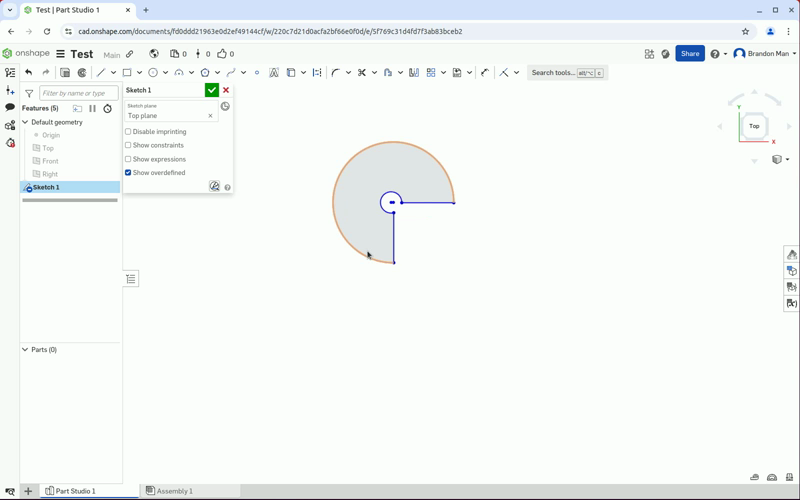
scroll(6)
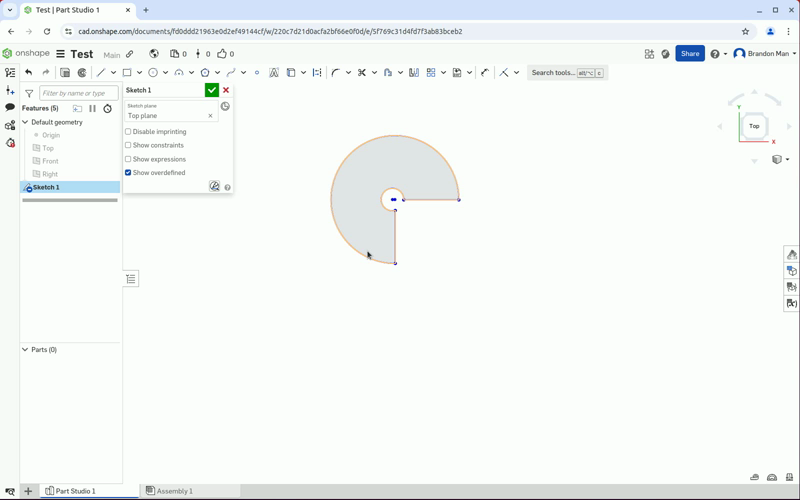
scroll(6)
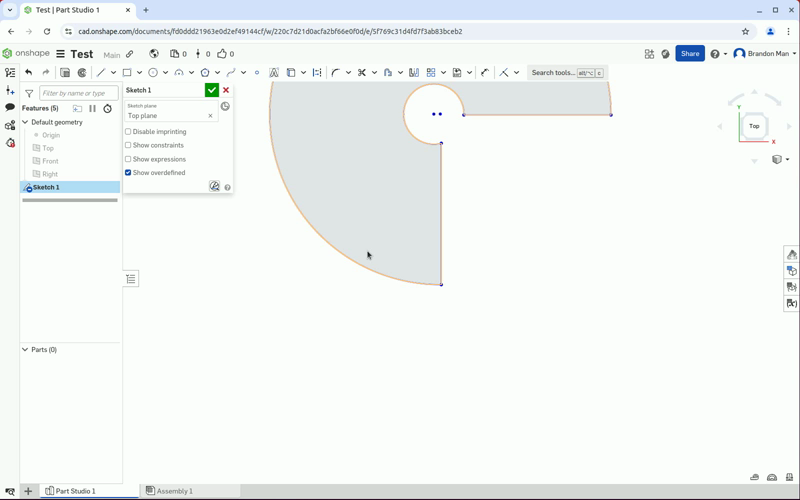
click(367, 250)
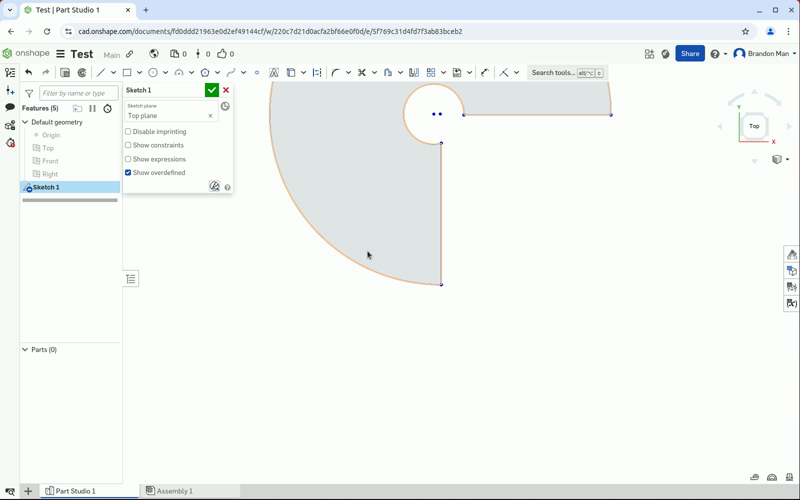
scroll(-6)
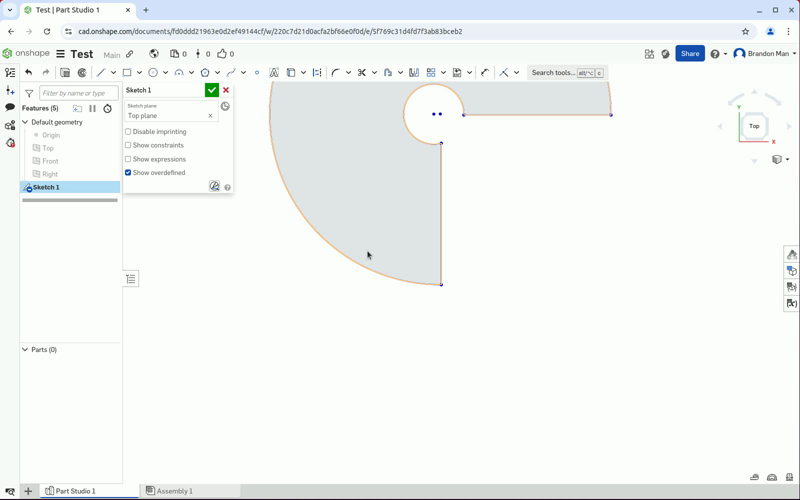
scroll(-6)
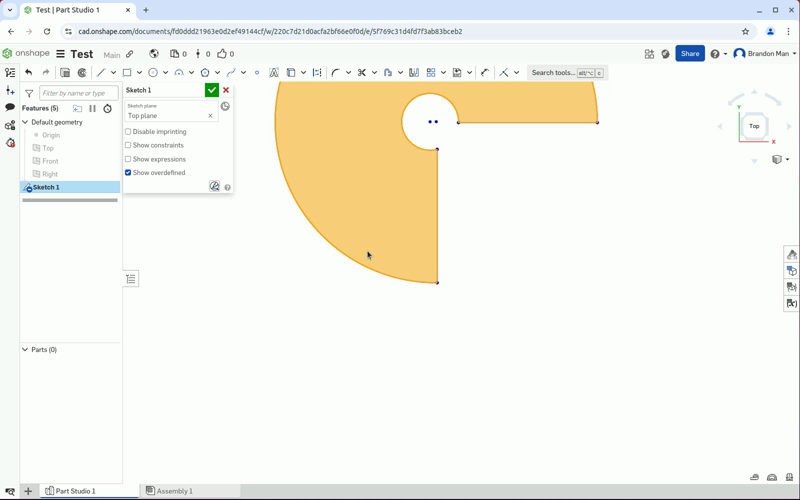
scroll(-6)
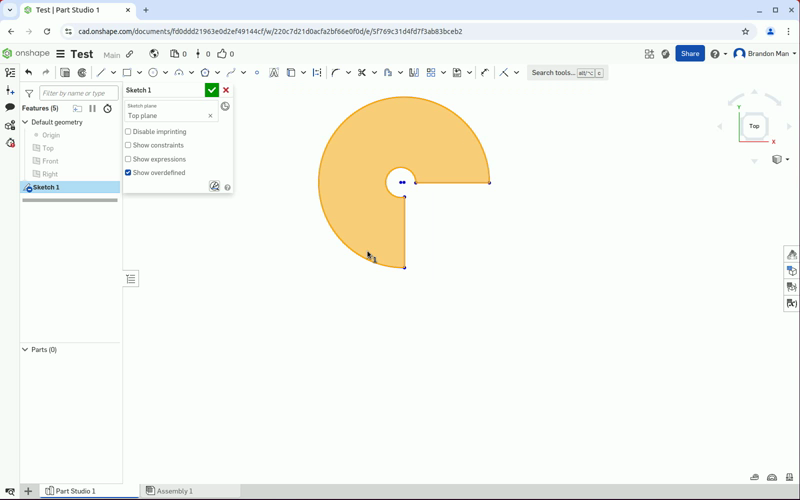
scroll(-6)
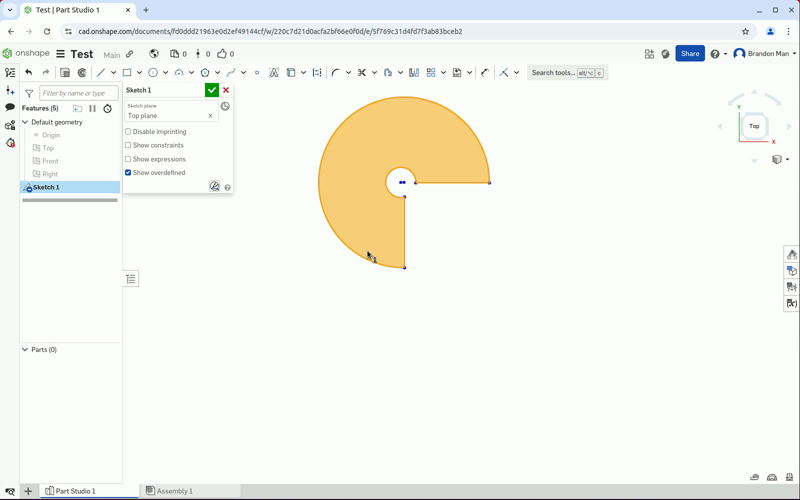
scroll(-6)
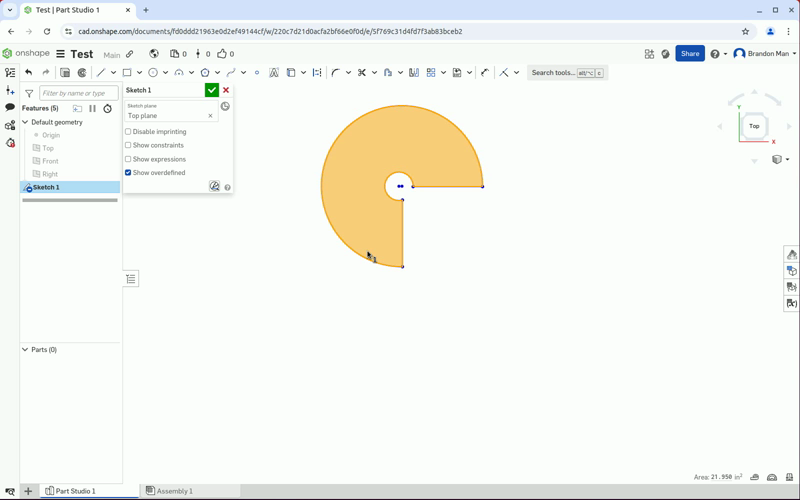
scroll(-6)
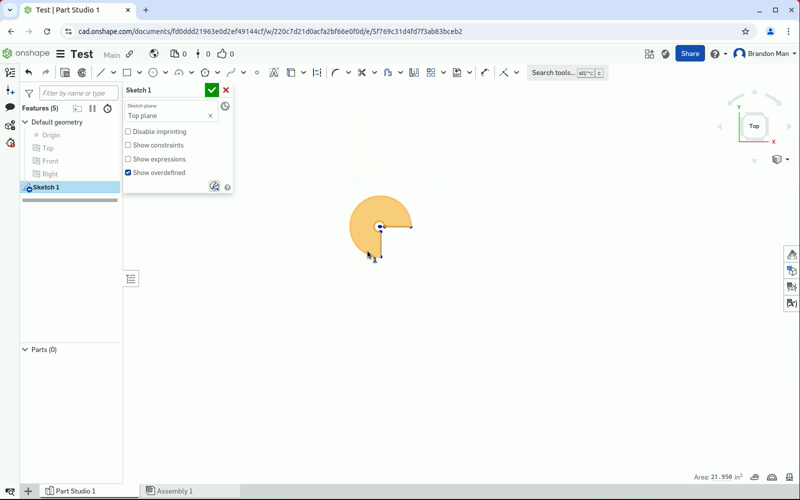
scroll(-6)
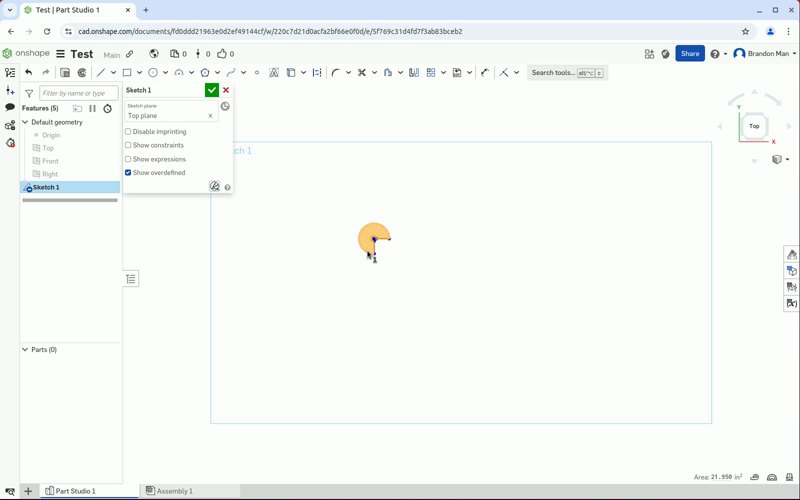
mouse_move(73, 352)
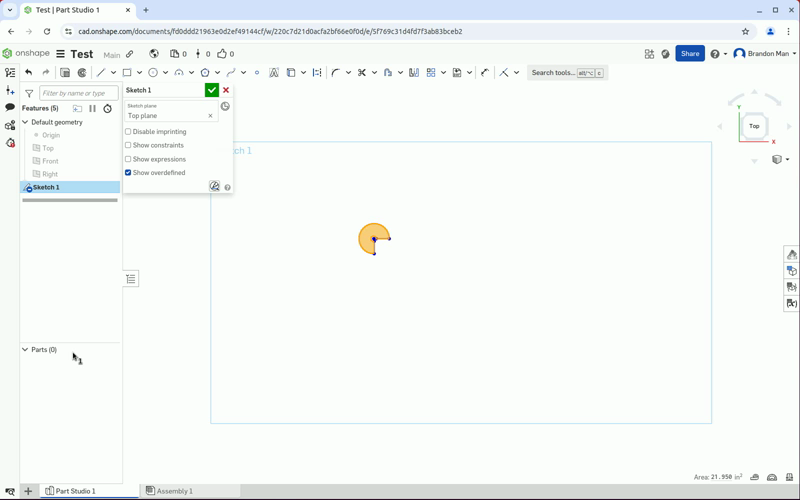
key(shift+y)
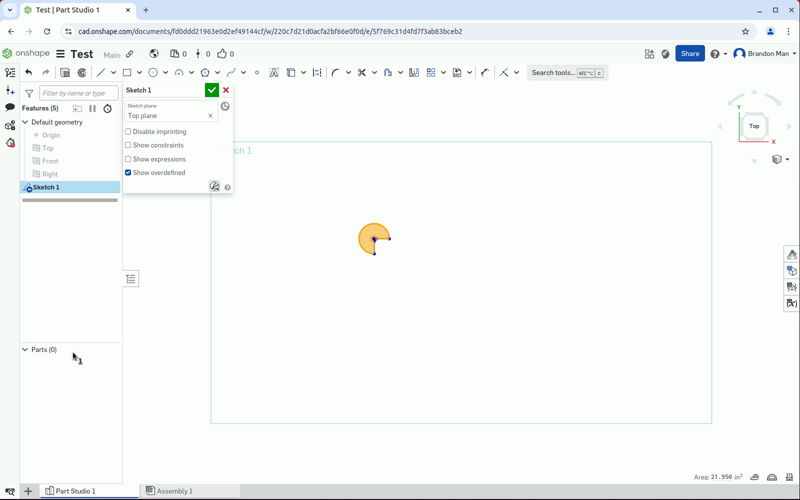
key(shift+e)
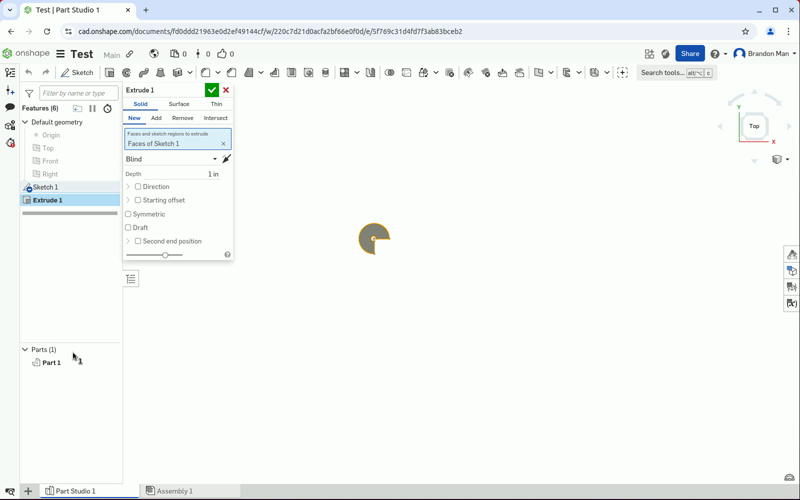
mouse_move(143, 106)
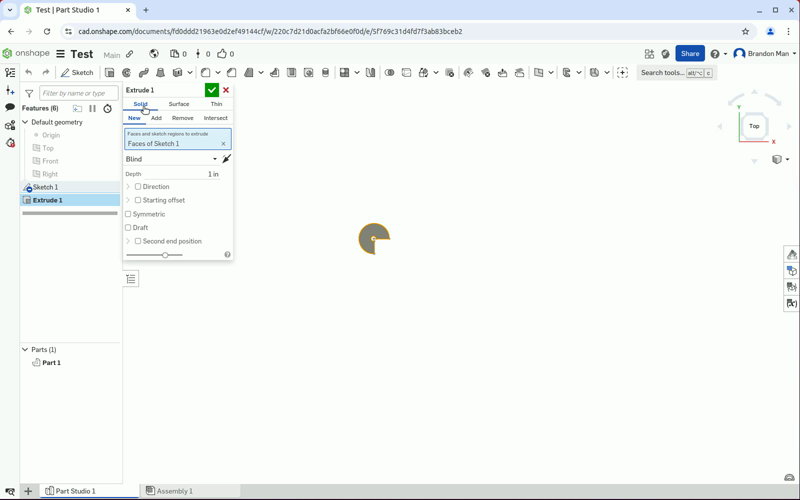
click(143, 106)
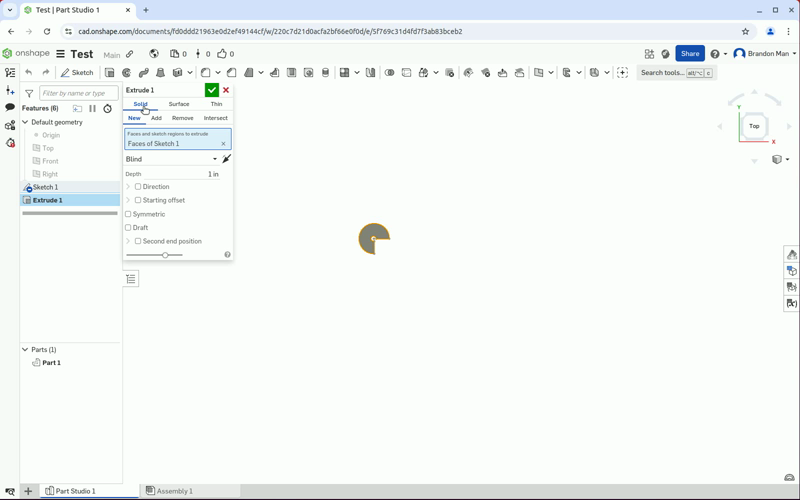
mouse_move(137, 120)
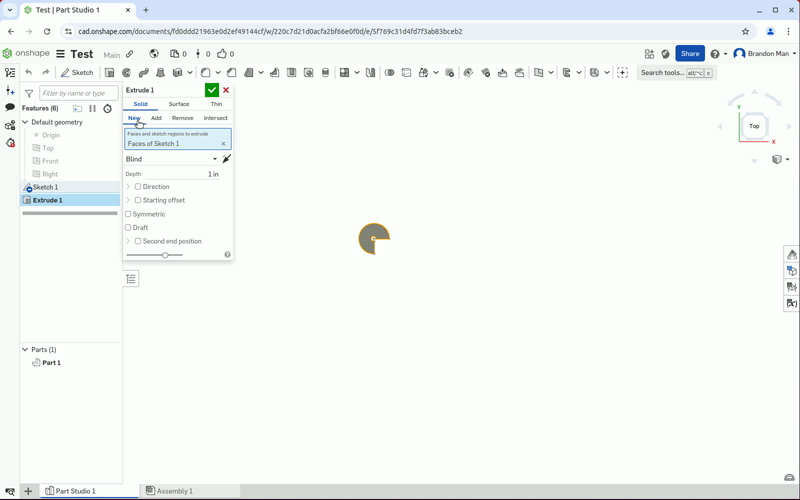
click(137, 120)
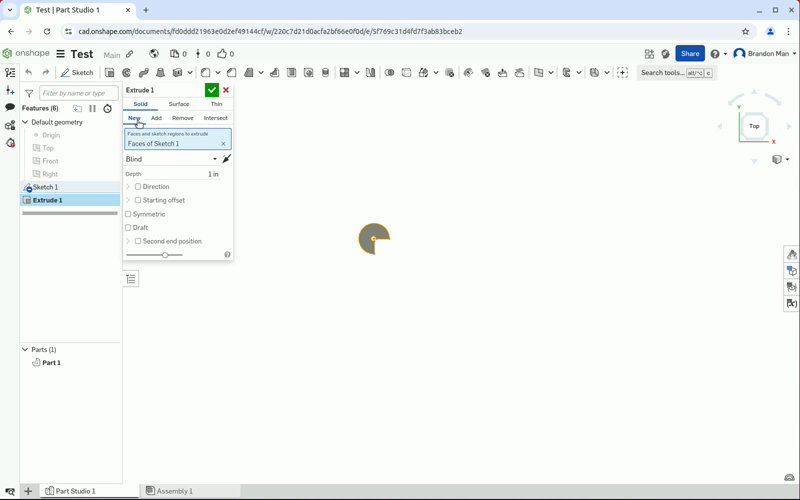
key(tab, 4)
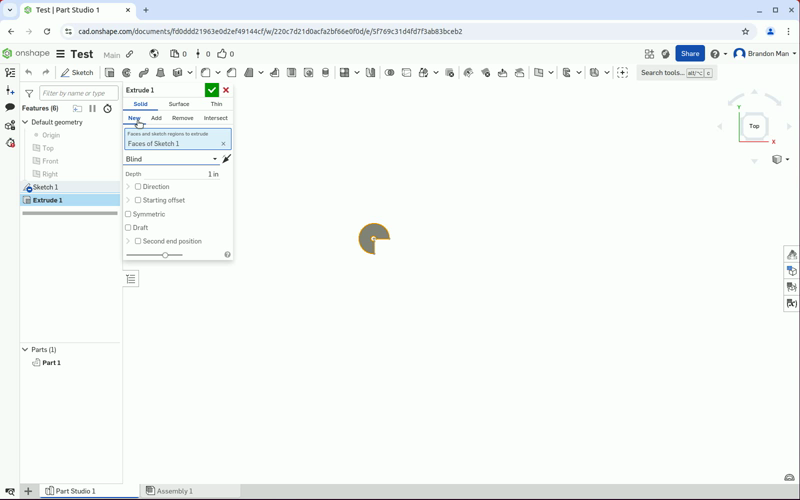
text(8.666)
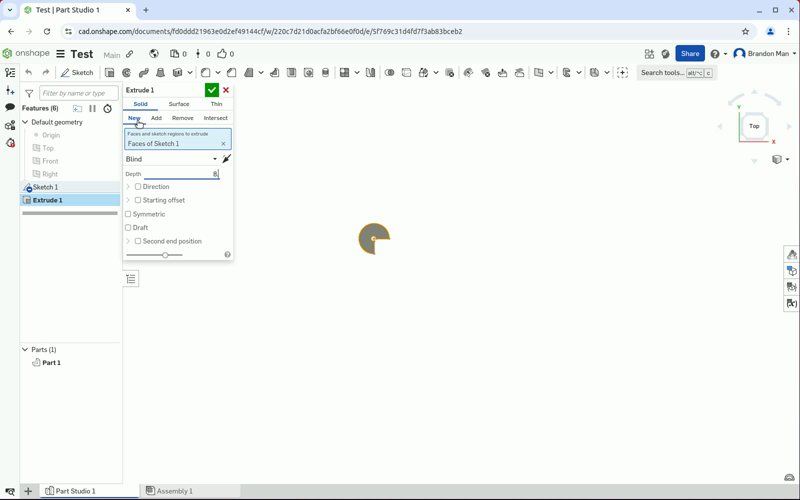
key(tab, 3)
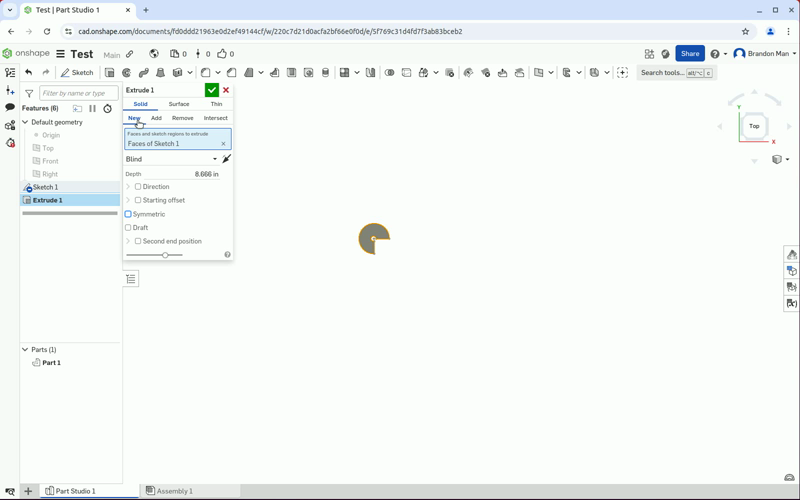
key(space)
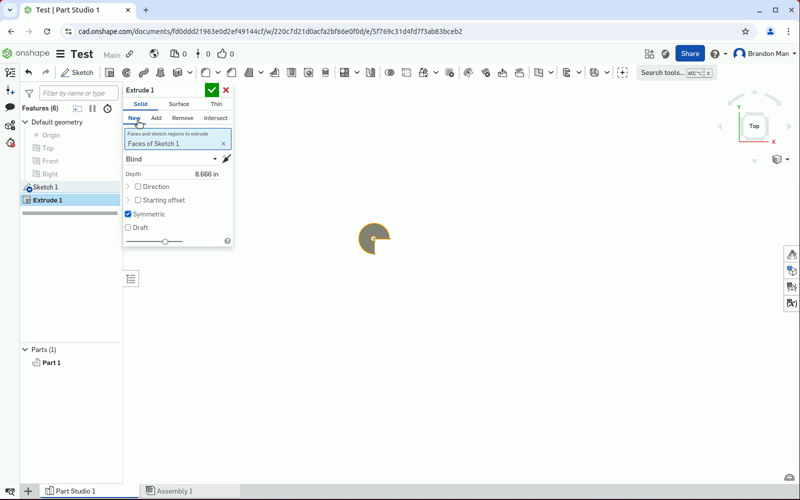
key(enter)
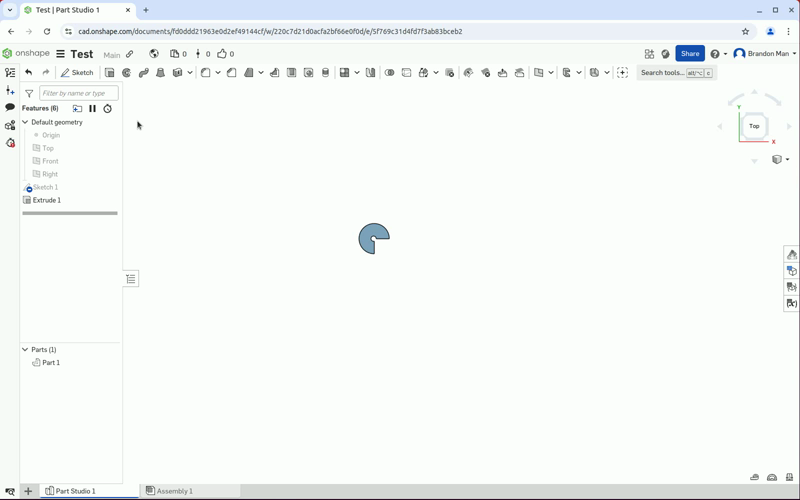
key(shift+h)
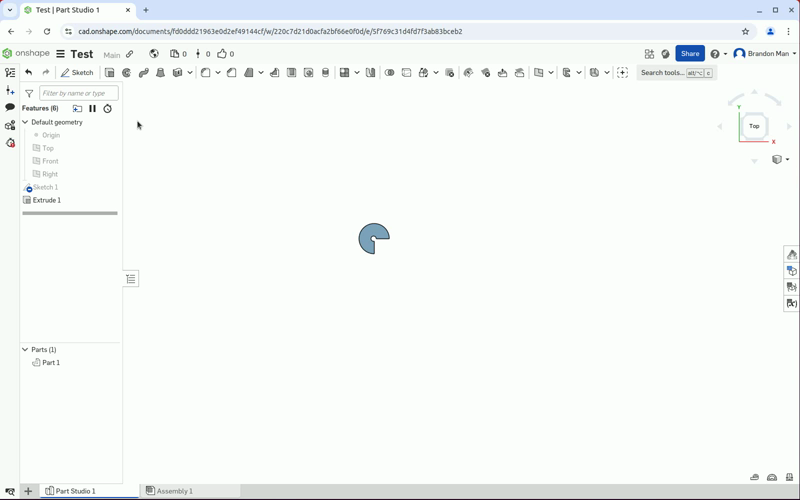
key(shift+h)
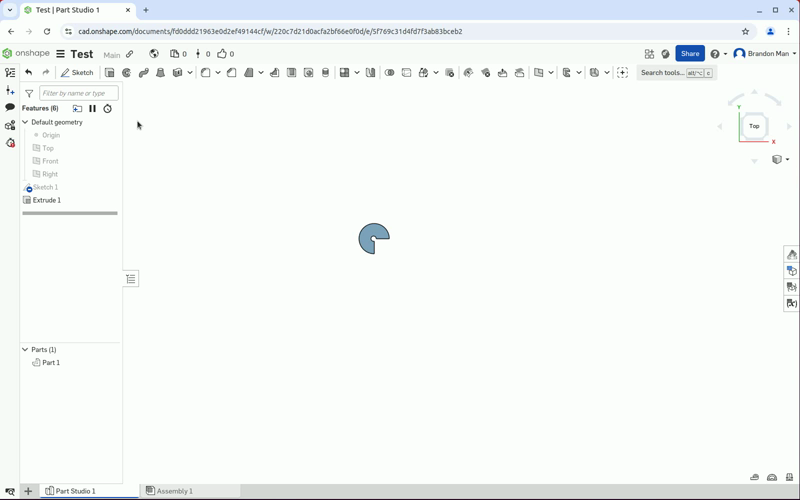
mouse_move(73, 189)
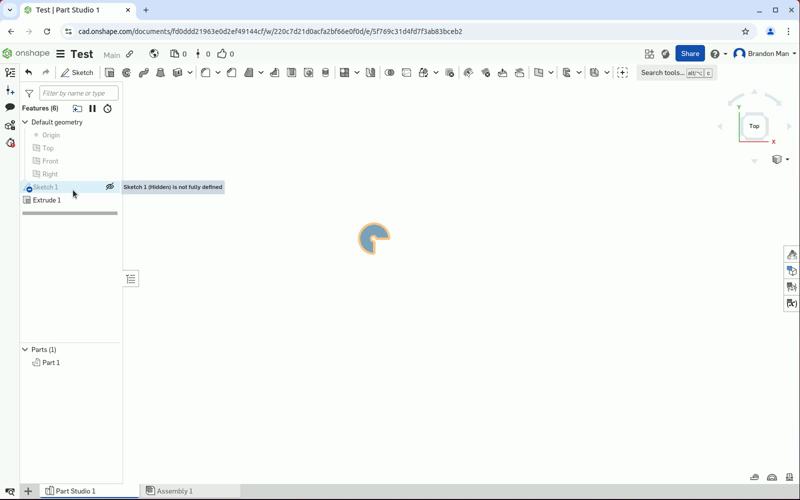
click(73, 189)
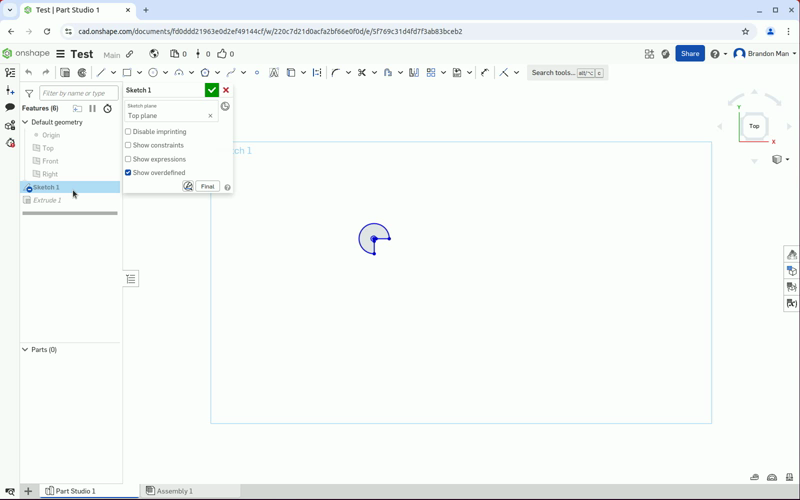
mouse_move(229, 92)
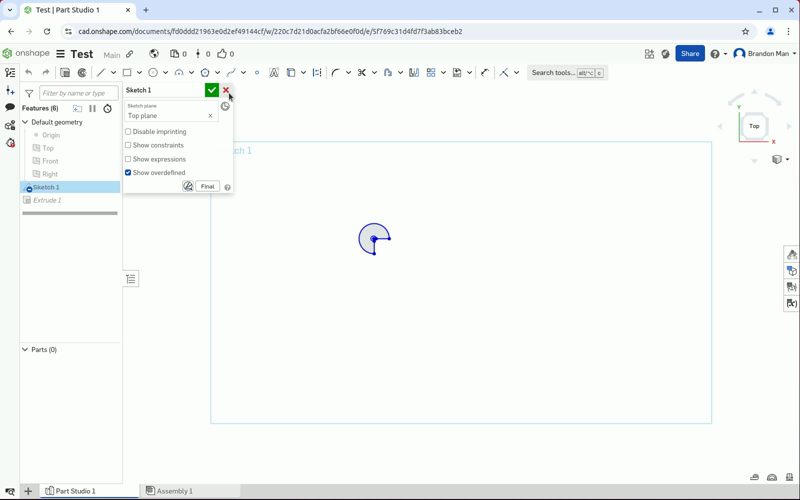
click(229, 92)
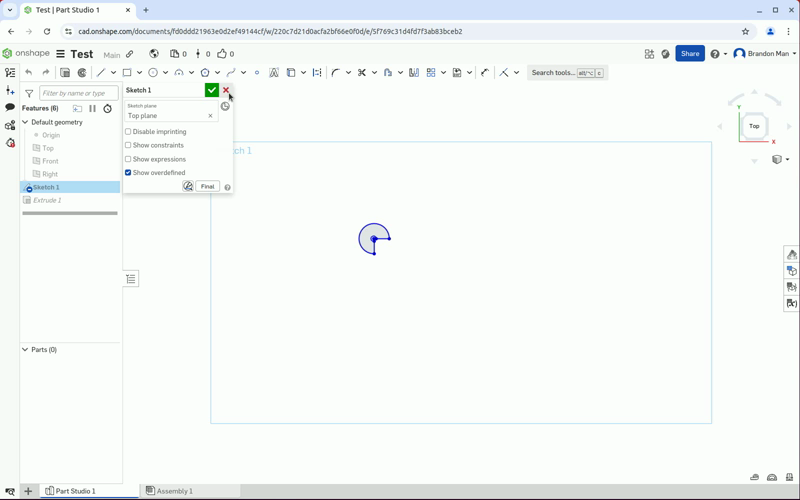
key(shift+s)
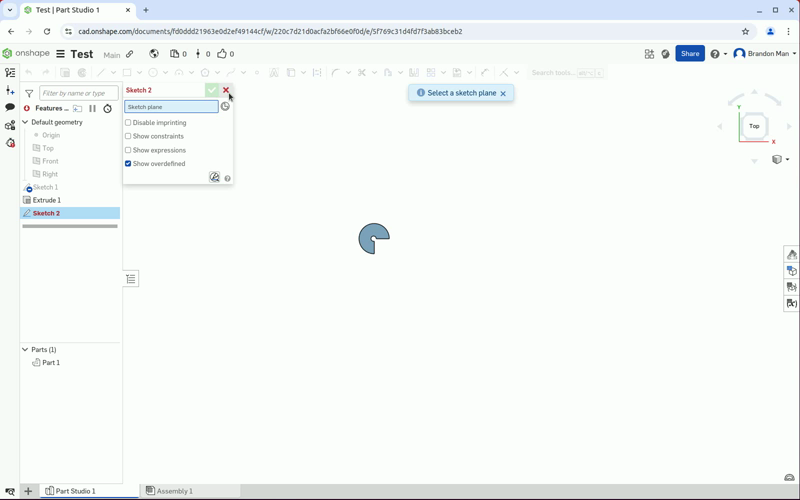
mouse_move(73, 150)
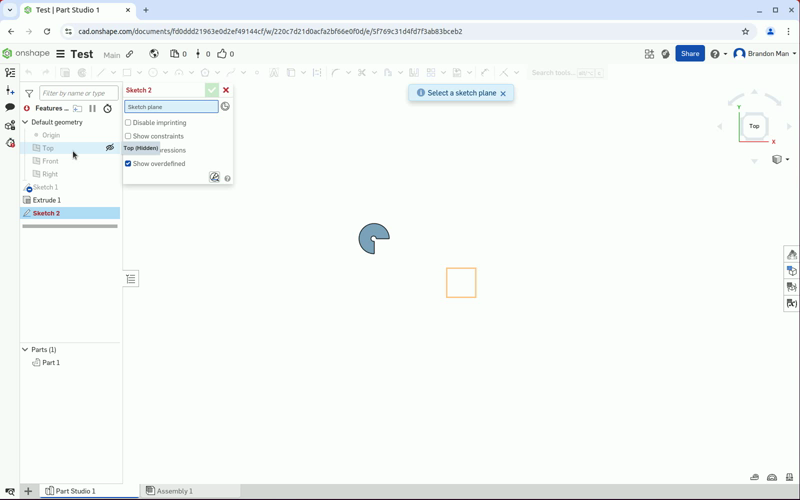
click(73, 150)
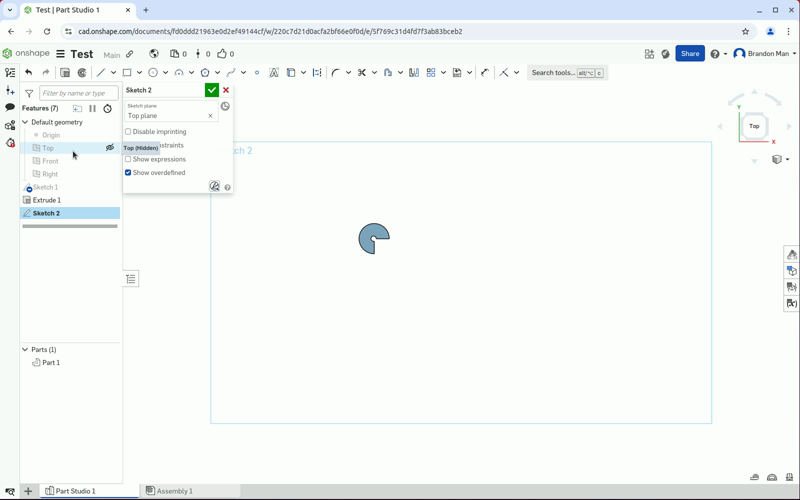
mouse_move(73, 352)
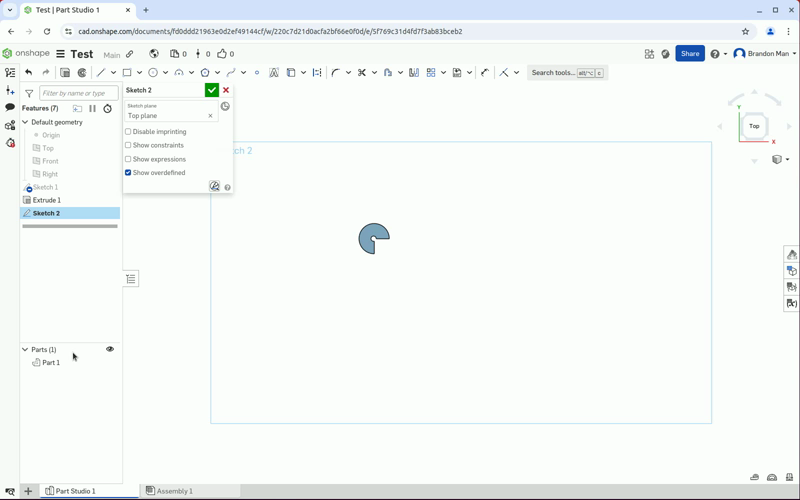
key(y)
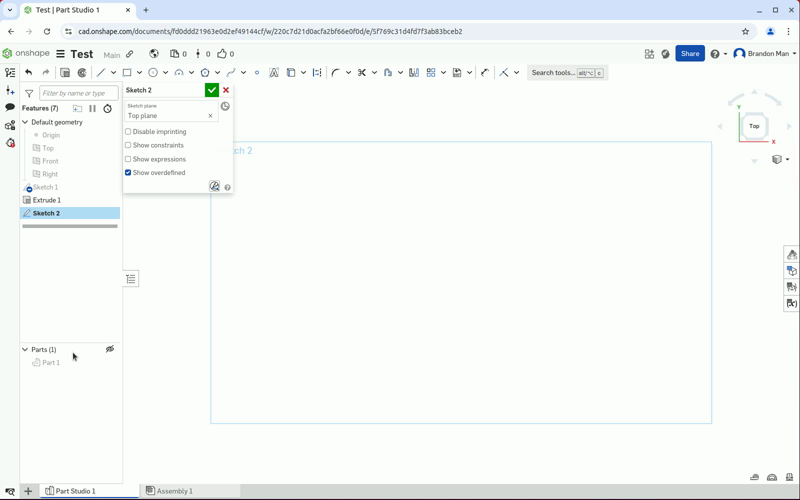
key(a)
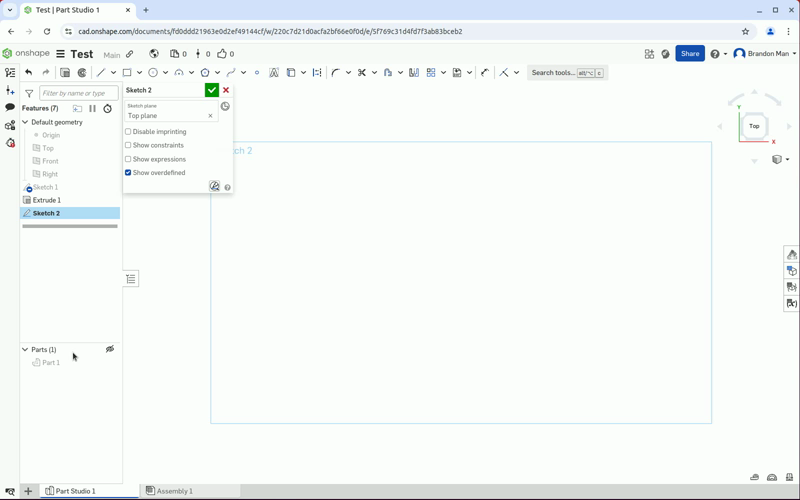
key_down(shift)
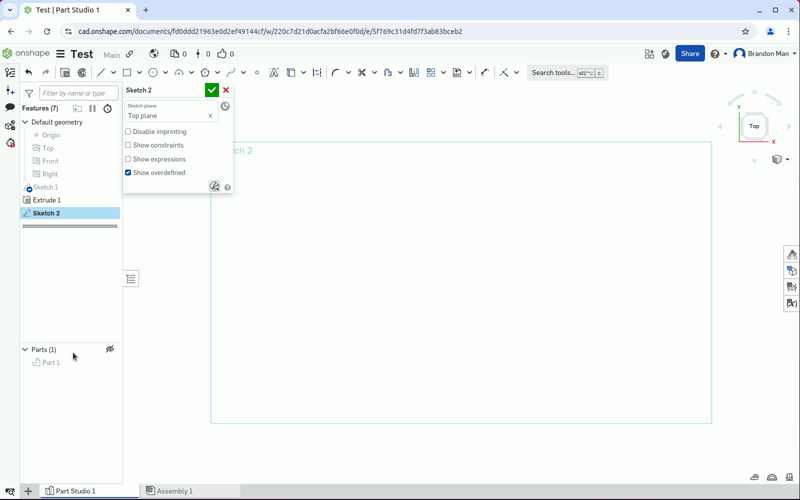
mouse_move(374, 264)
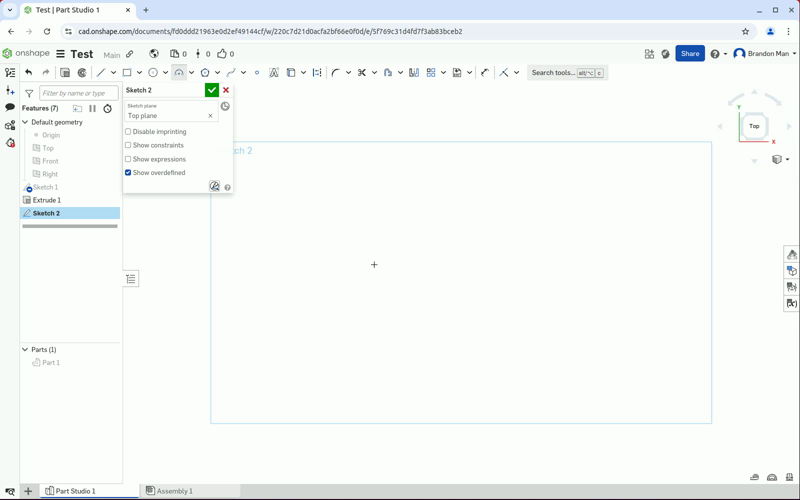
click(374, 264)
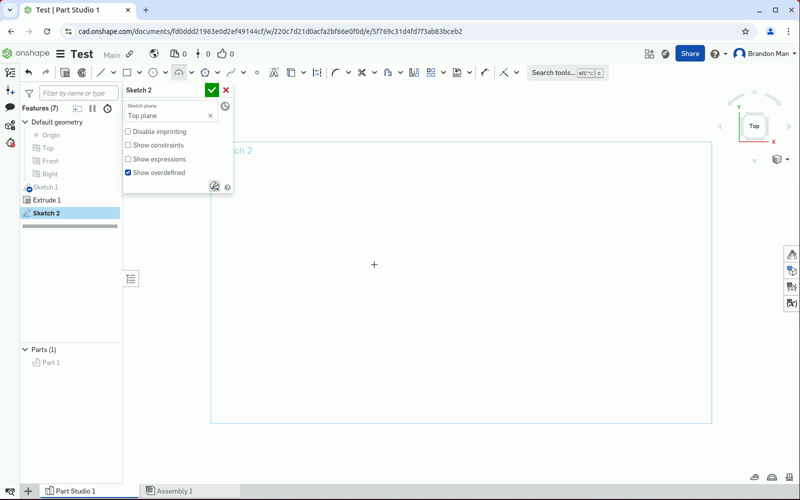
key_up(shift)
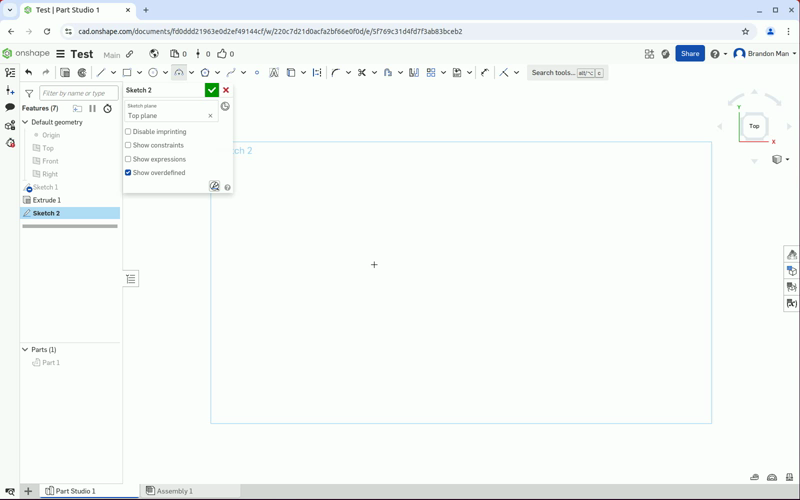
key_down(shift)
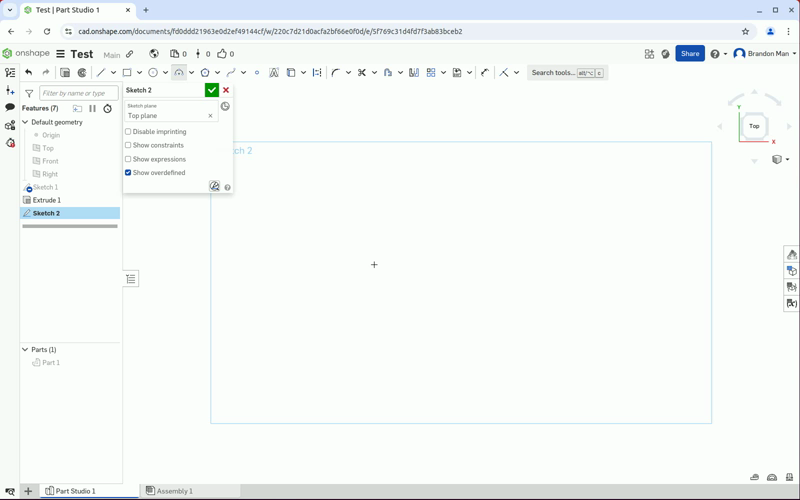
mouse_move(400, 237)
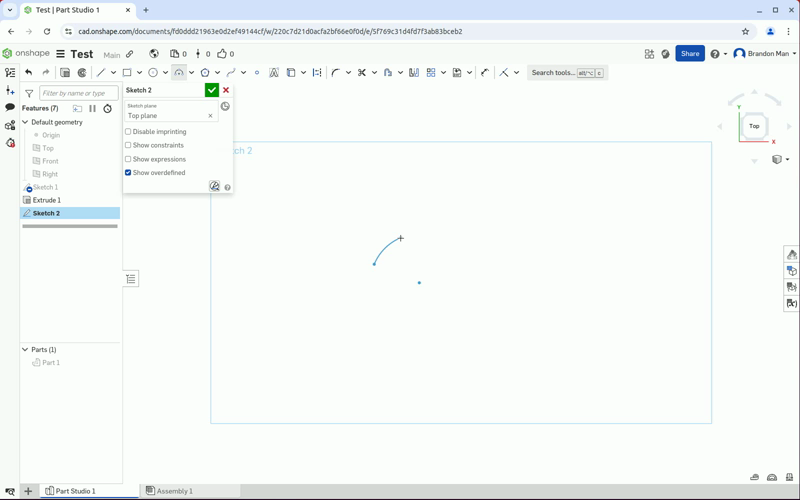
click(400, 237)
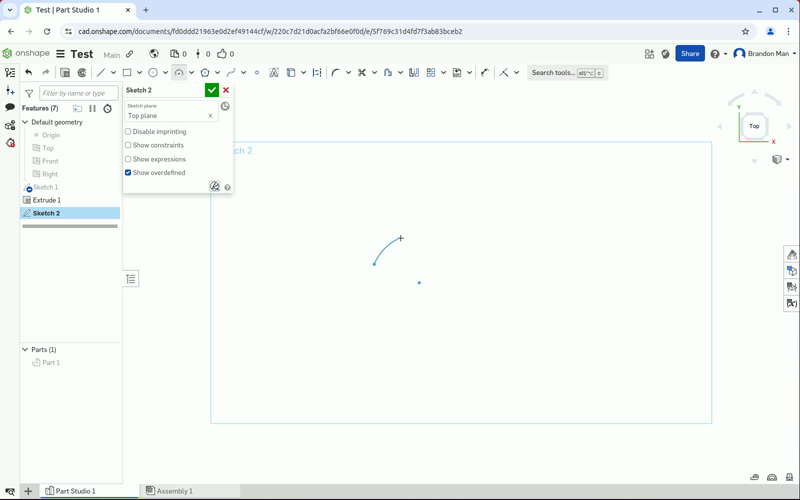
mouse_move(392, 256)
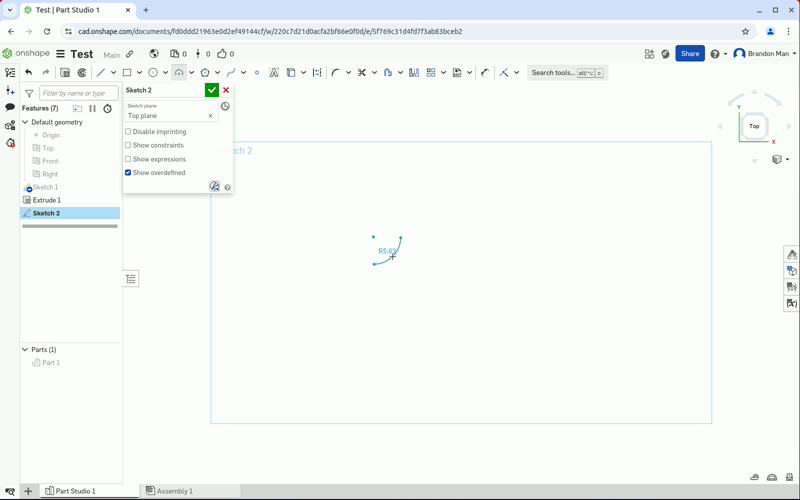
click(392, 256)
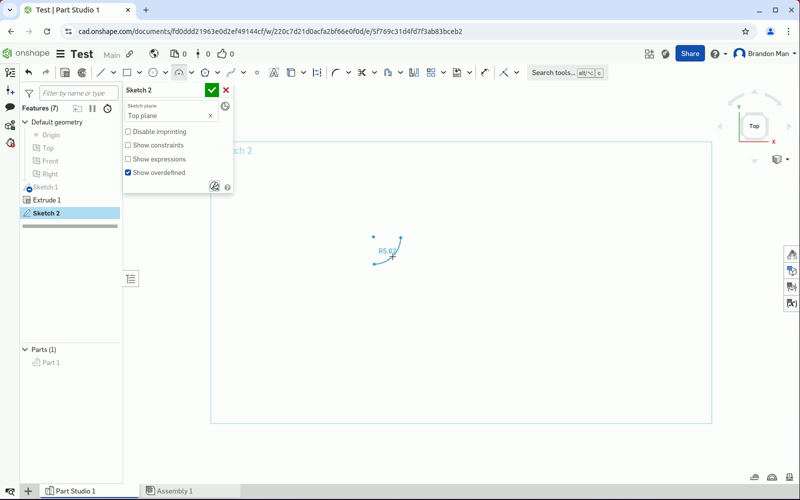
key_up(shift)
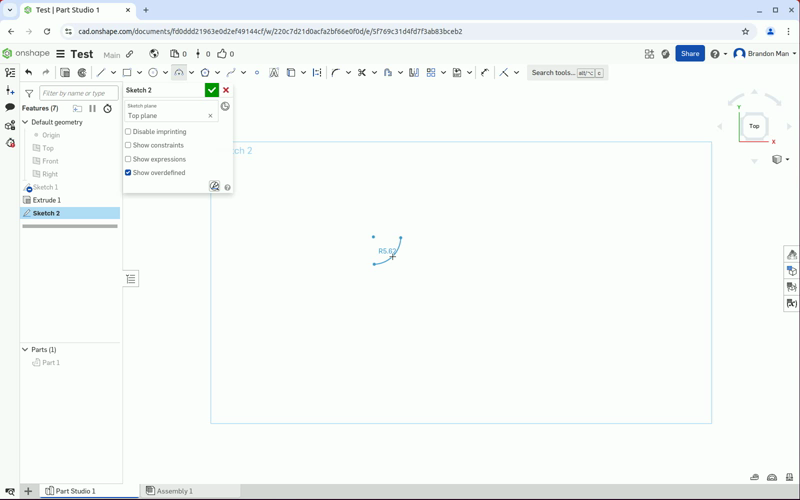
key(esc)
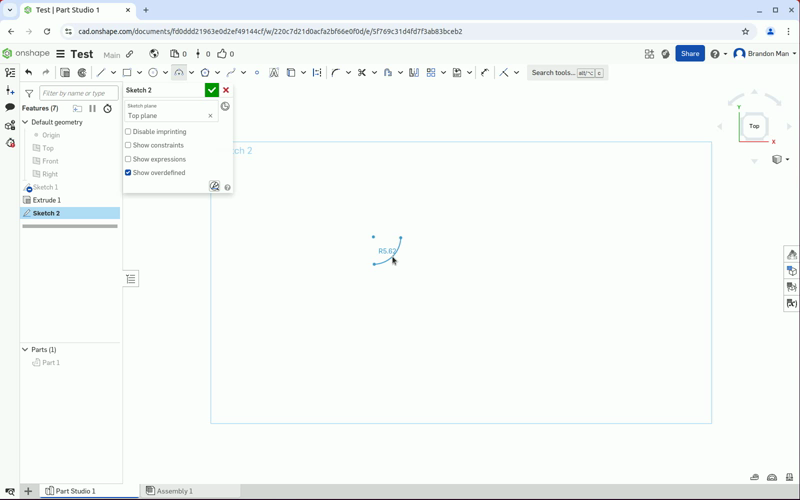
key(l)
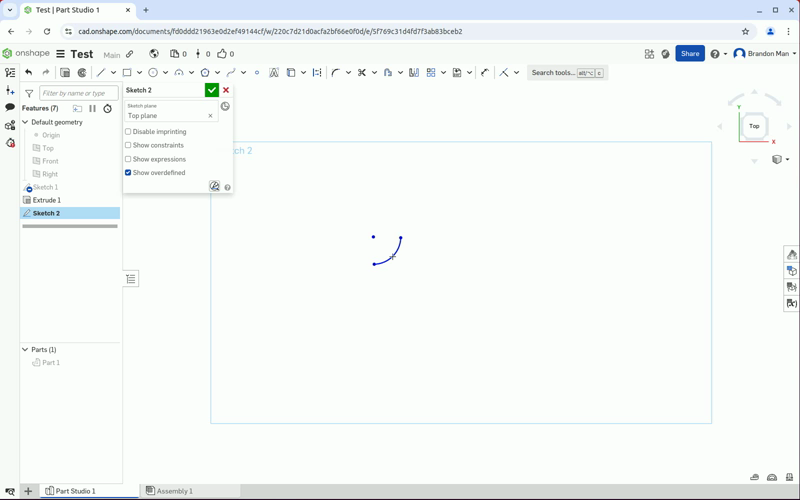
mouse_move(400, 237)
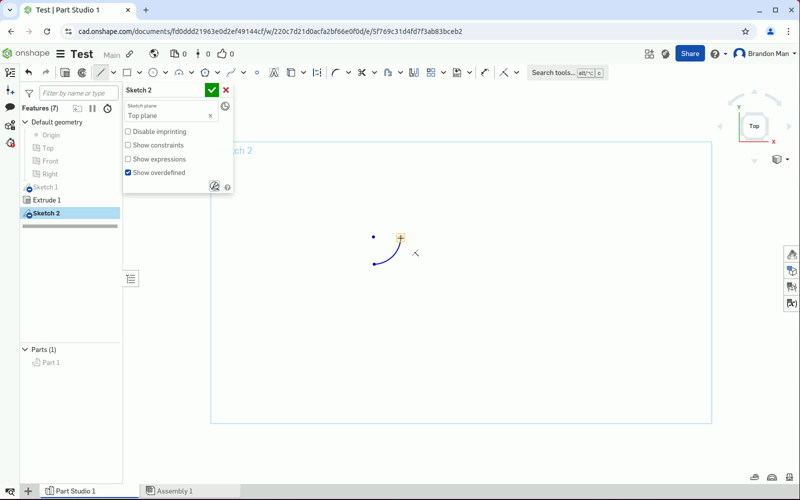
click(400, 237)
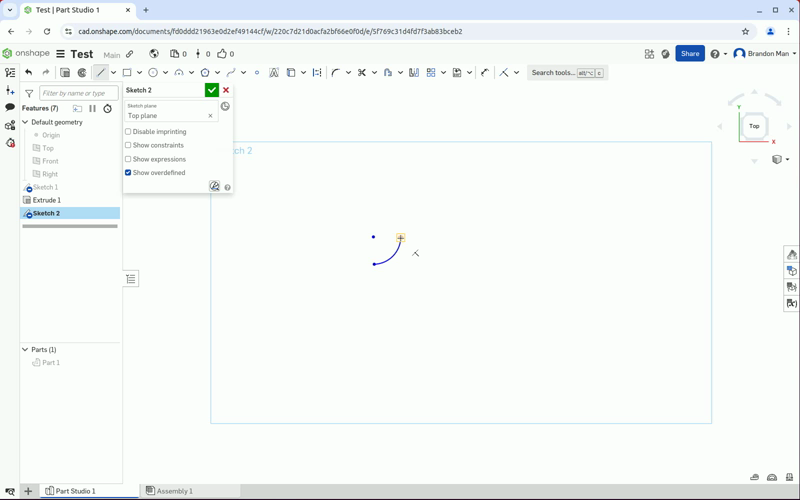
key_down(shift)
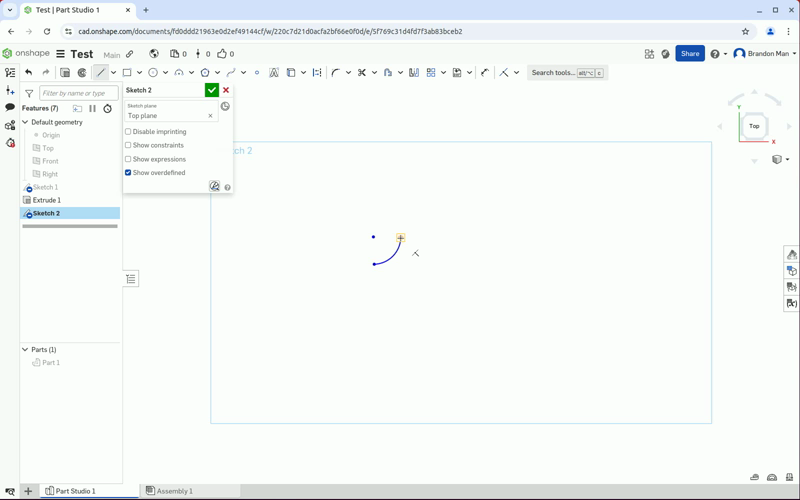
mouse_move(430, 237)
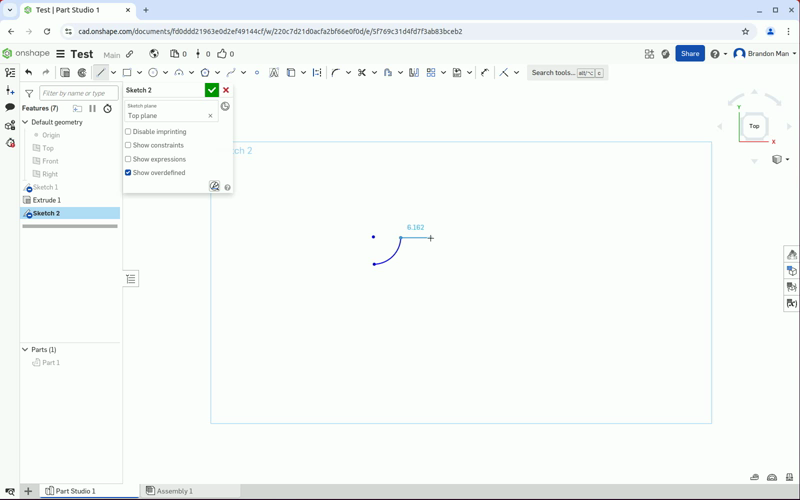
mouse_move(389, 237)
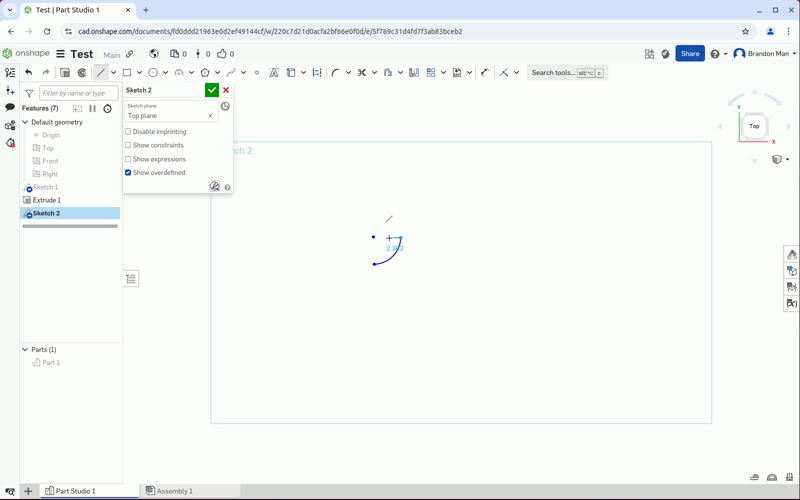
click(389, 237)
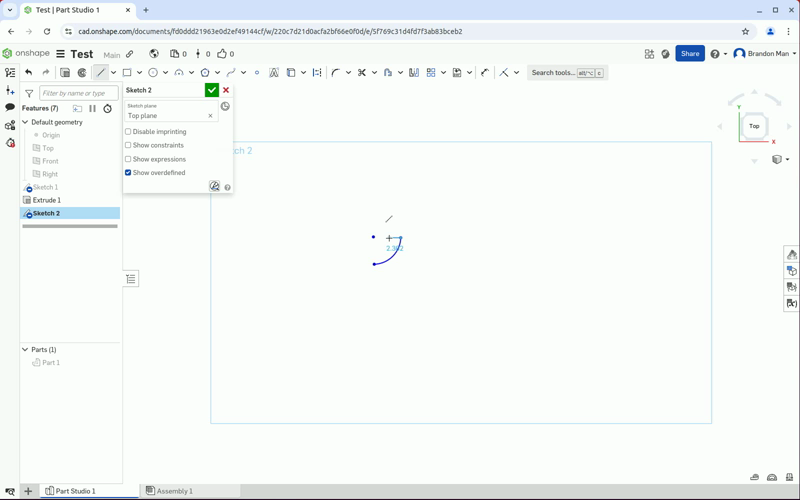
key_up(shift)
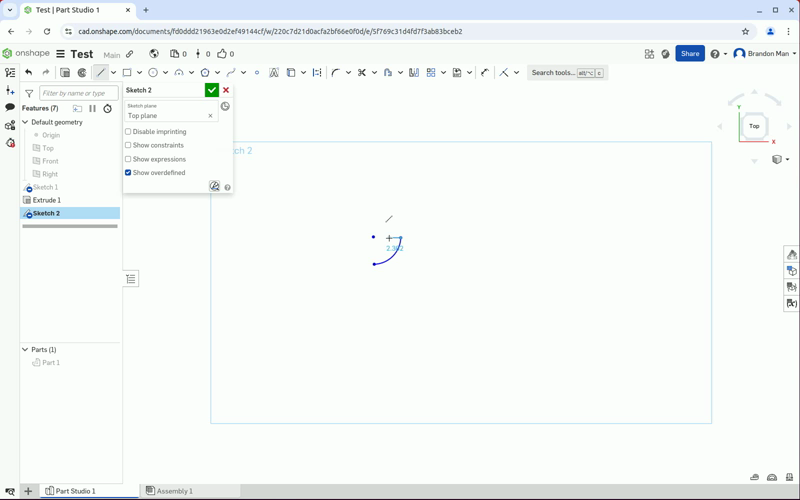
key(esc)
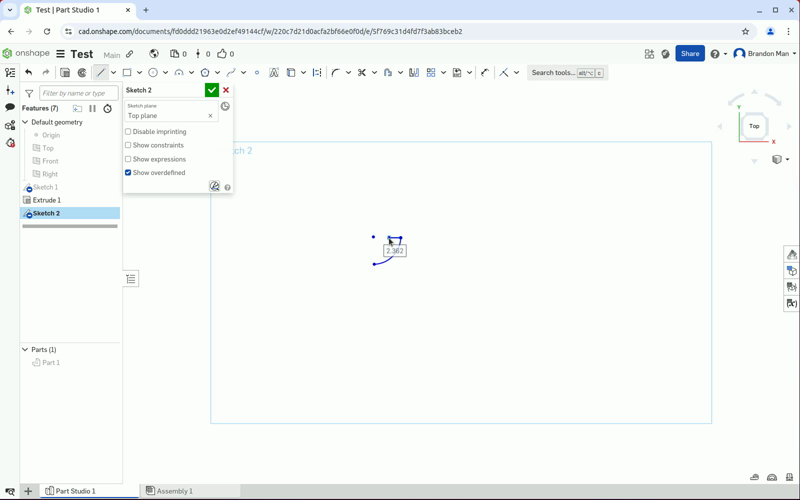
key(a)
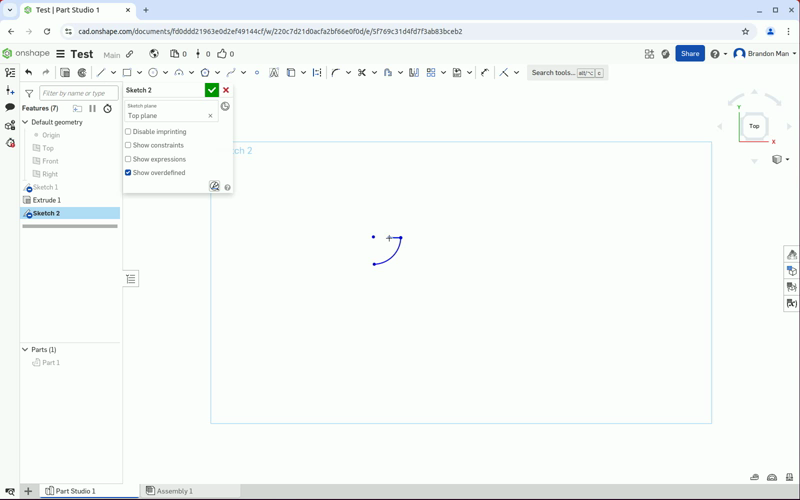
mouse_move(389, 237)
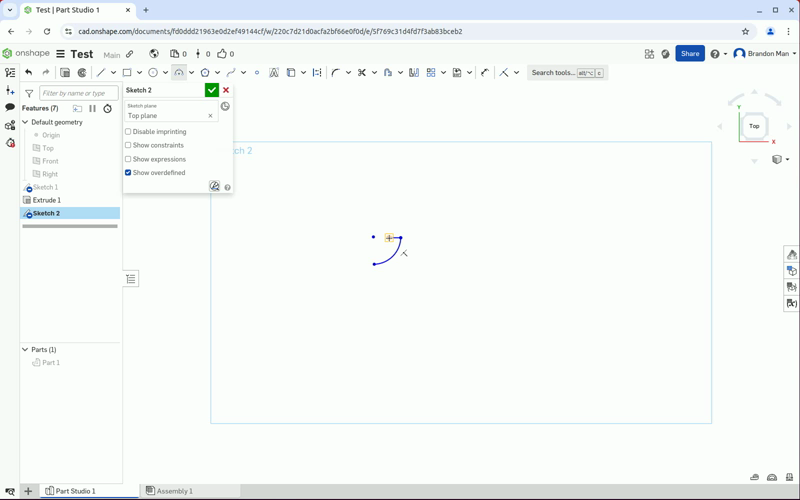
click(389, 237)
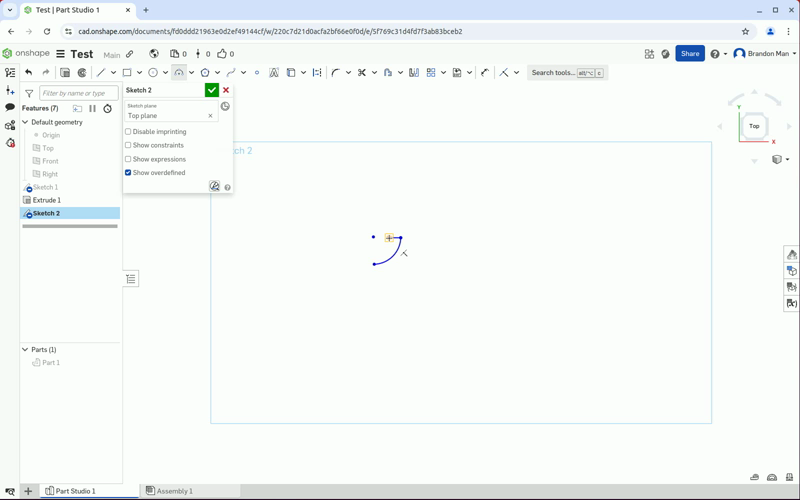
key_down(shift)
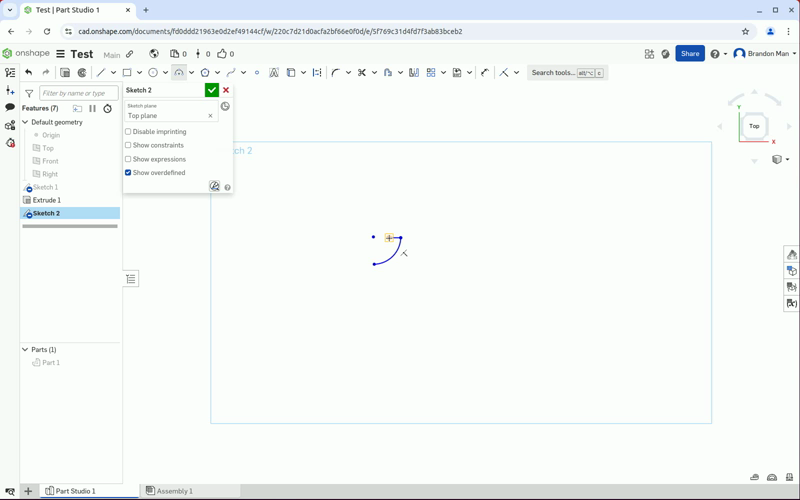
mouse_move(374, 252)
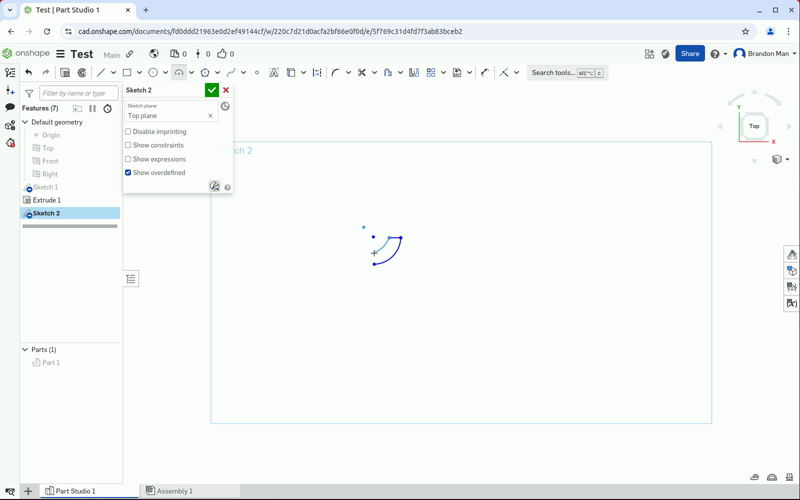
click(374, 252)
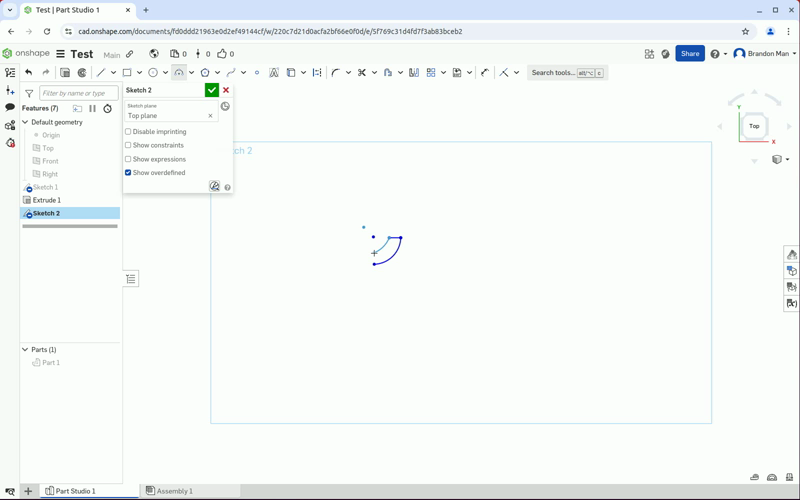
mouse_move(384, 248)
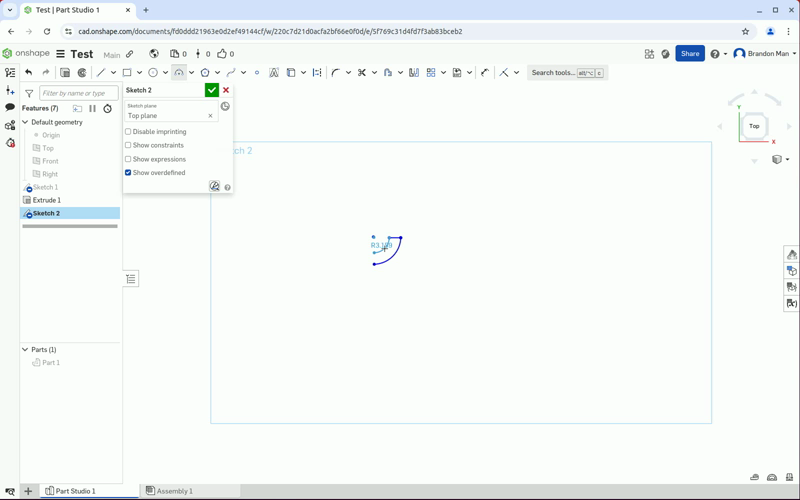
click(384, 248)
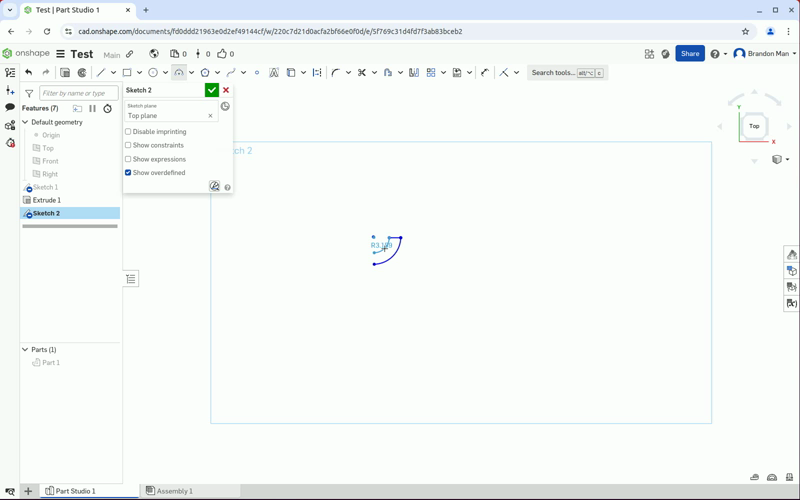
key_up(shift)
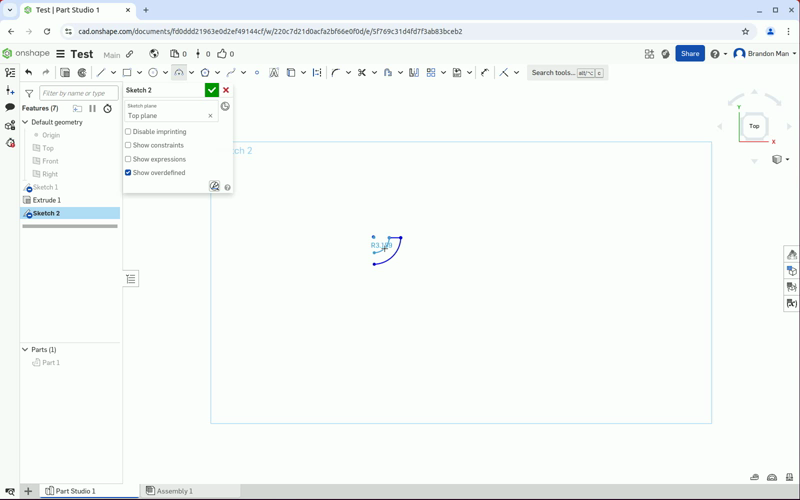
key(esc)
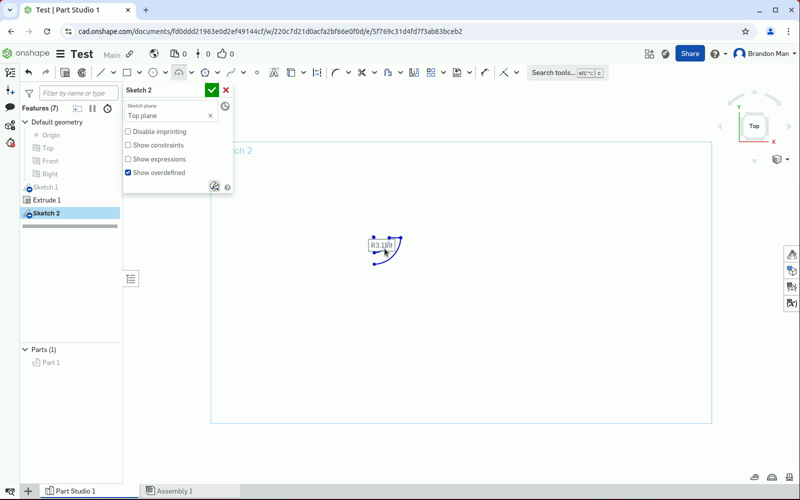
key(l)
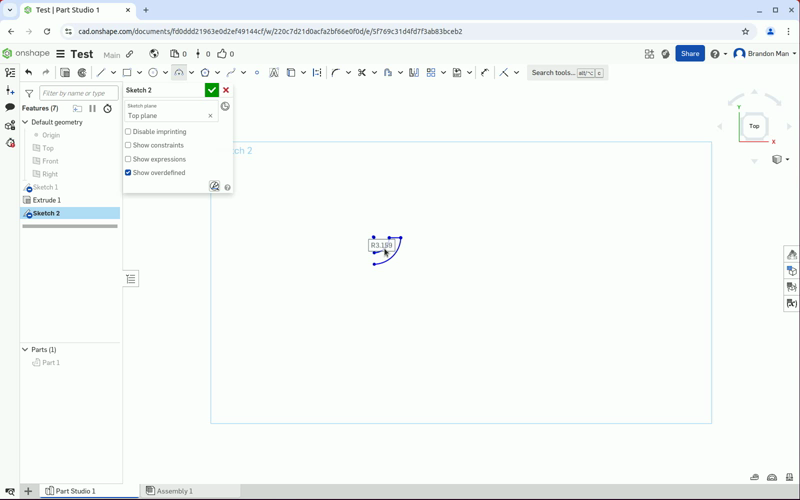
mouse_move(374, 252)
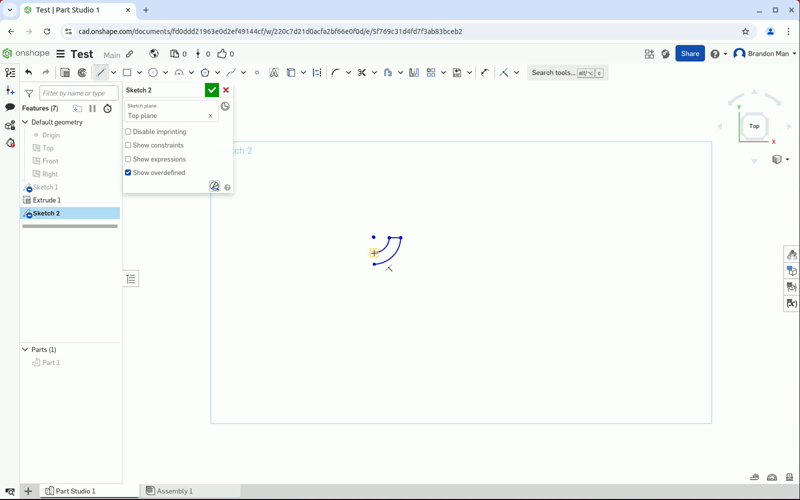
click(374, 252)
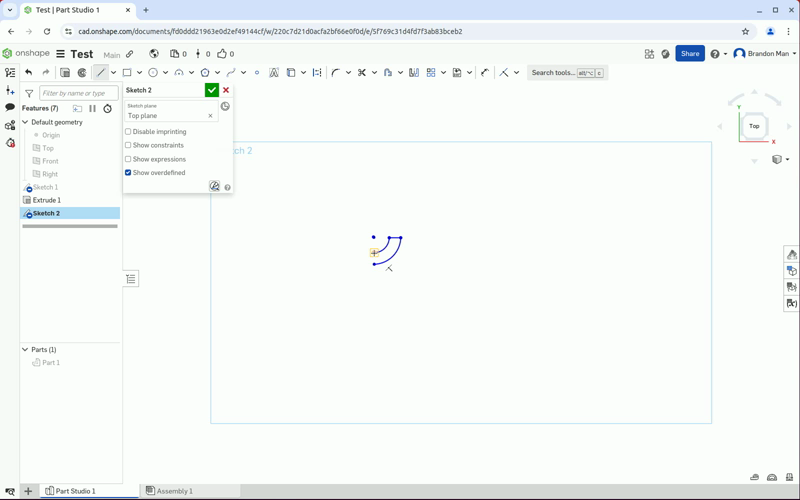
mouse_move(404, 252)
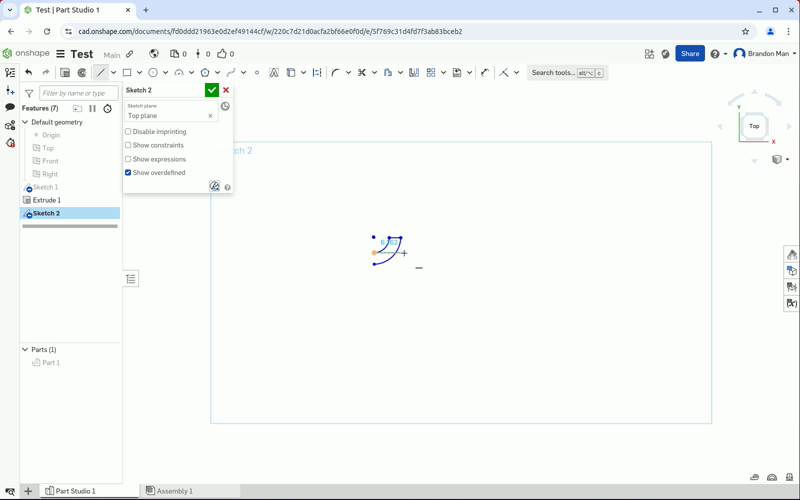
key_down(shift)
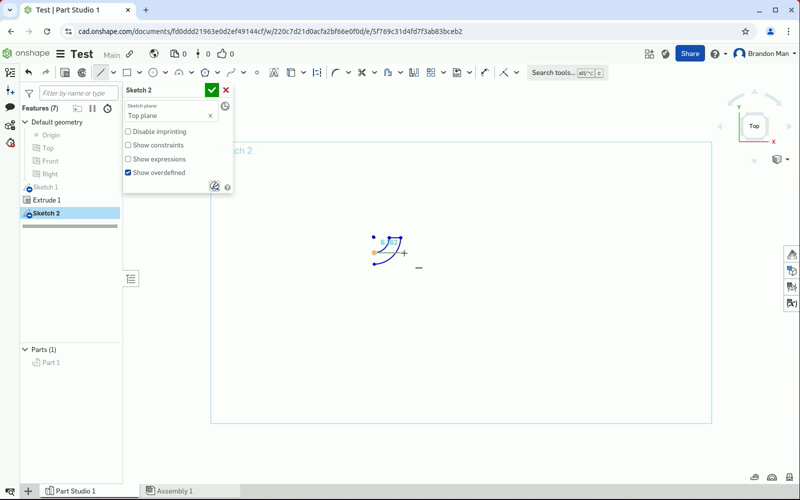
mouse_move(374, 264)
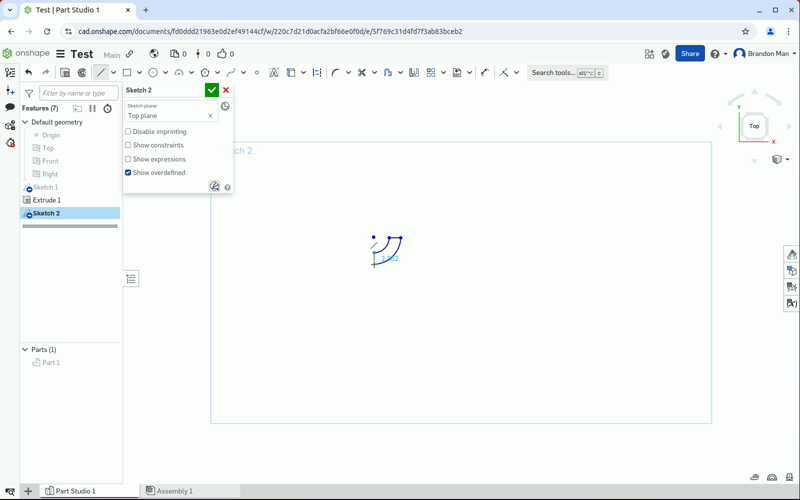
key_up(shift)
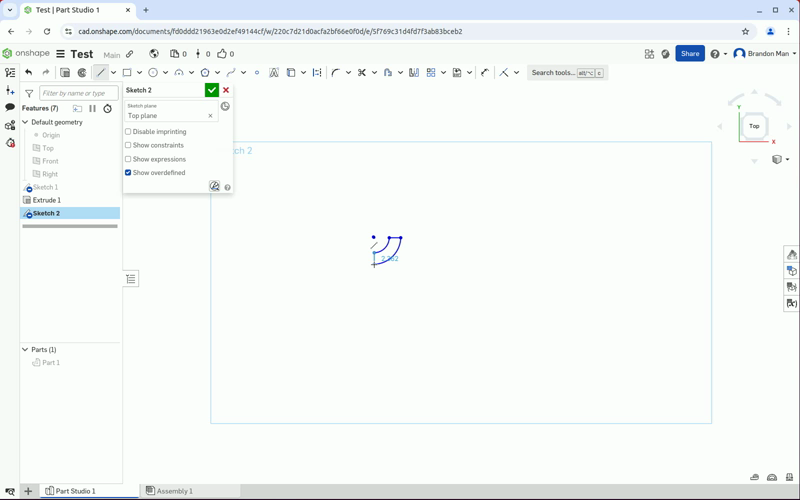
click(374, 264)
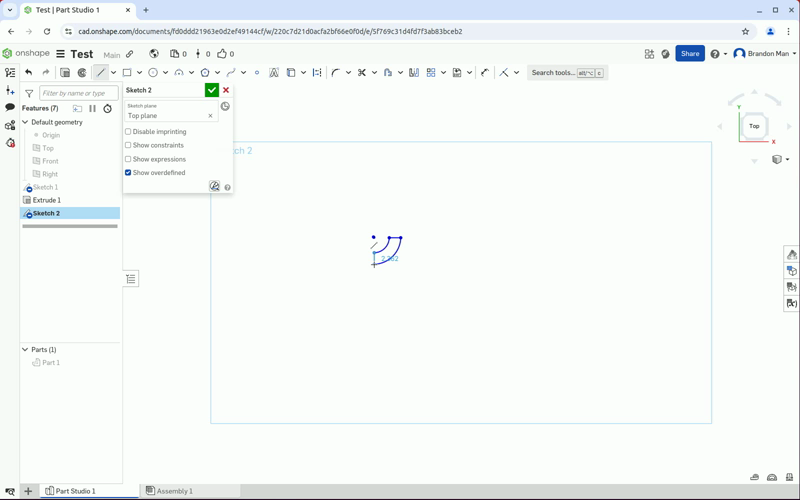
key(esc)
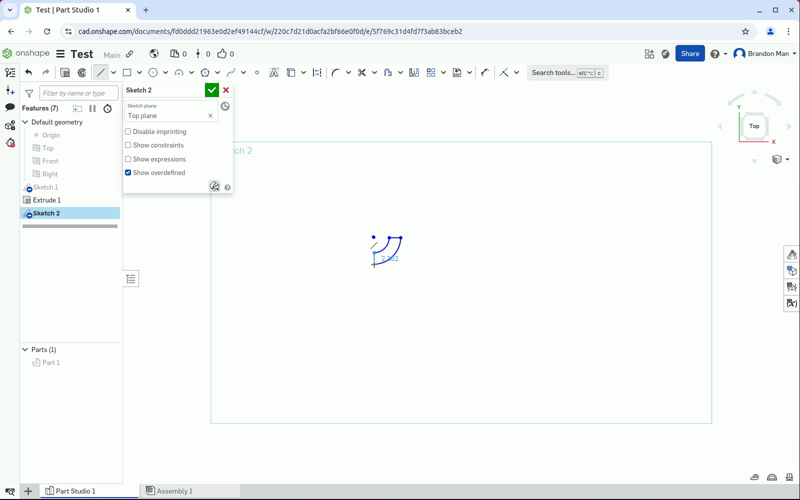
mouse_move(390, 250)
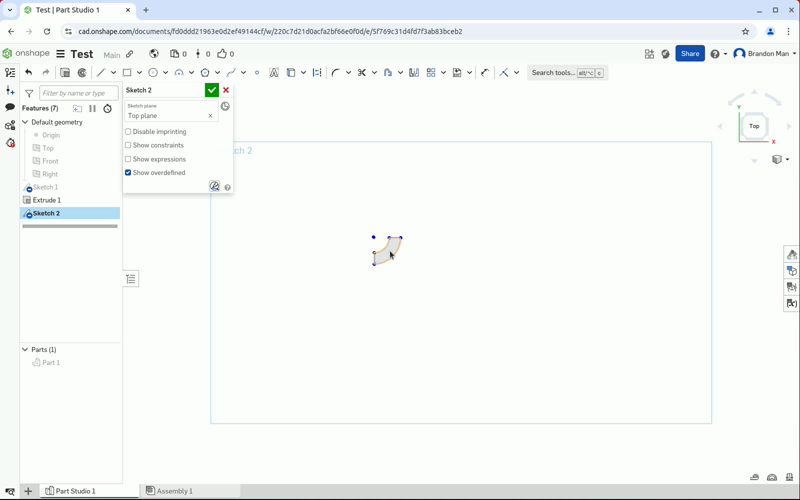
scroll(6)
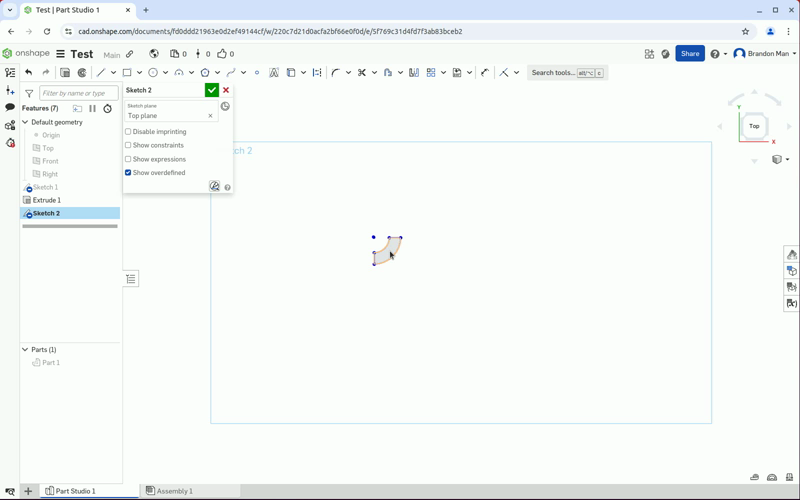
scroll(6)
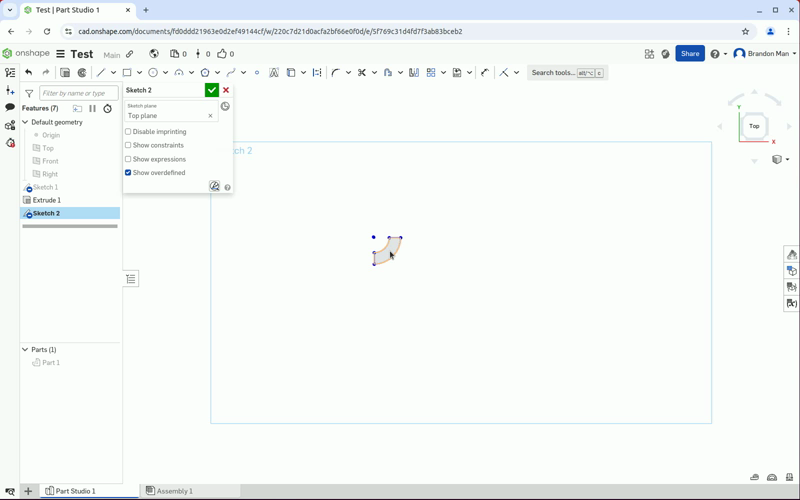
scroll(6)
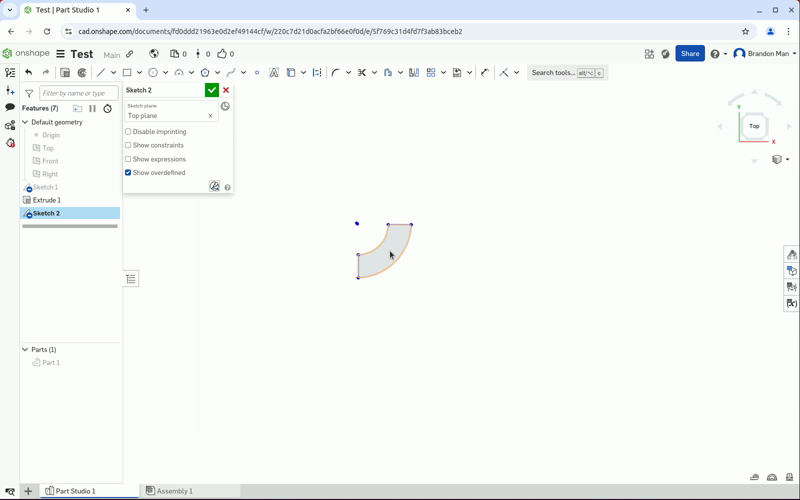
scroll(6)
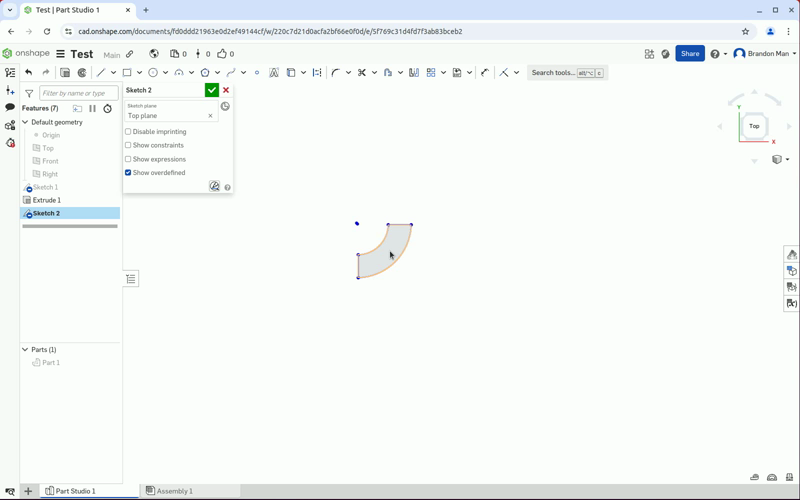
scroll(6)
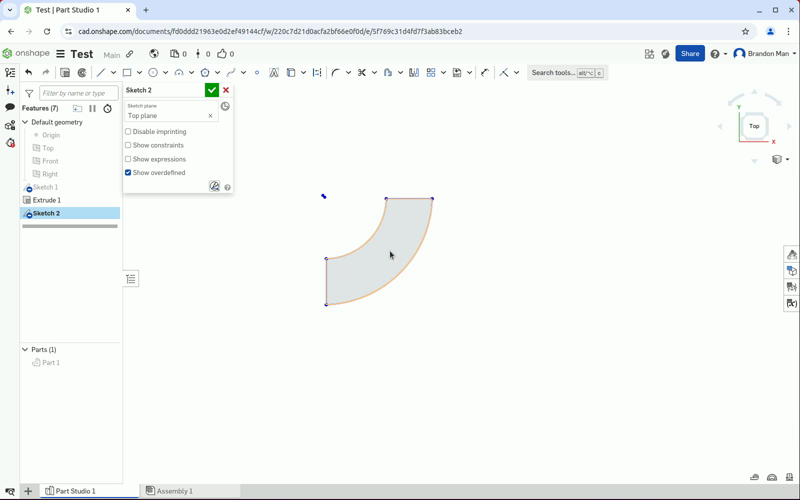
scroll(6)
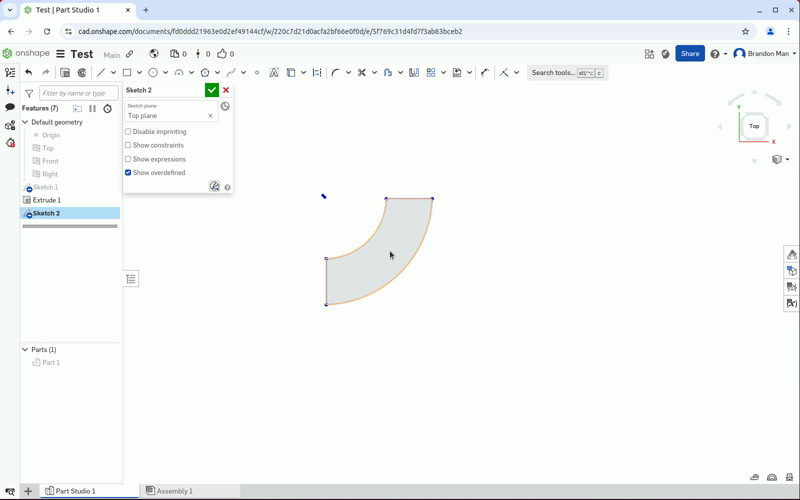
scroll(6)
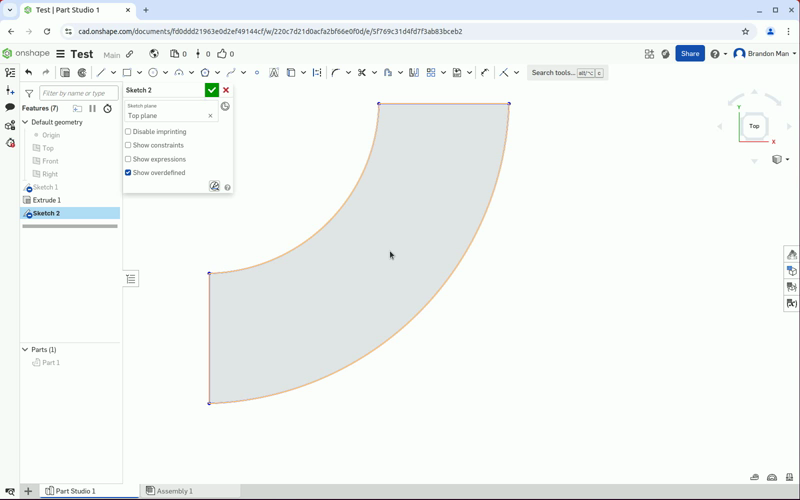
click(390, 250)
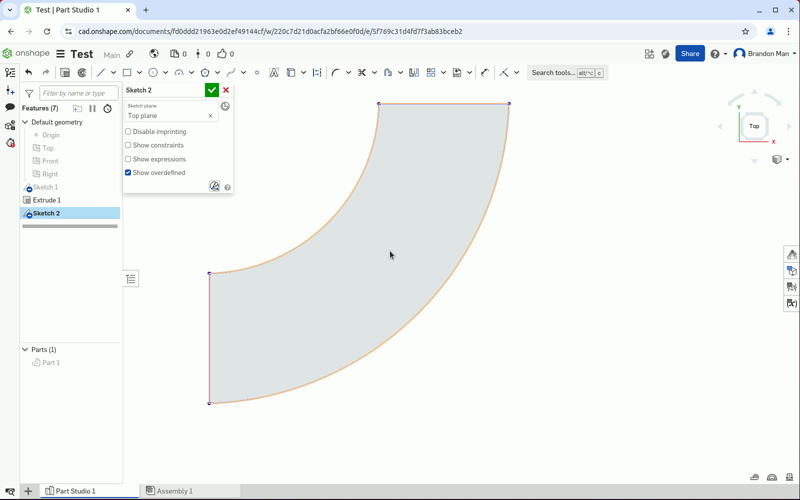
scroll(-6)
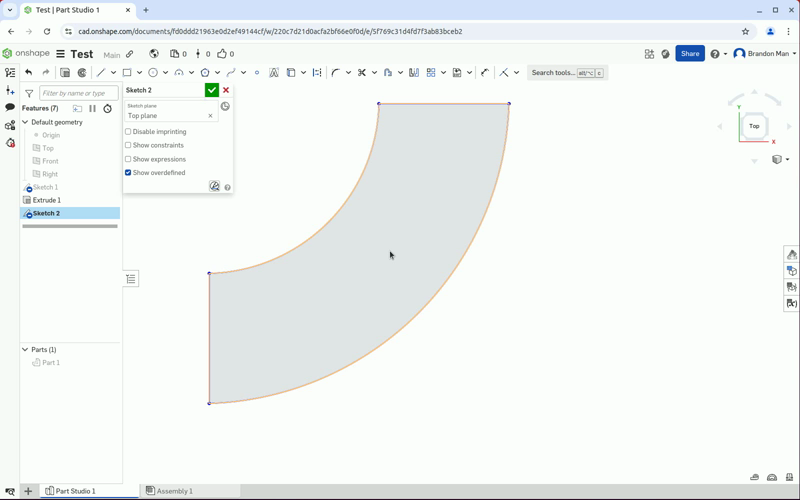
scroll(-6)
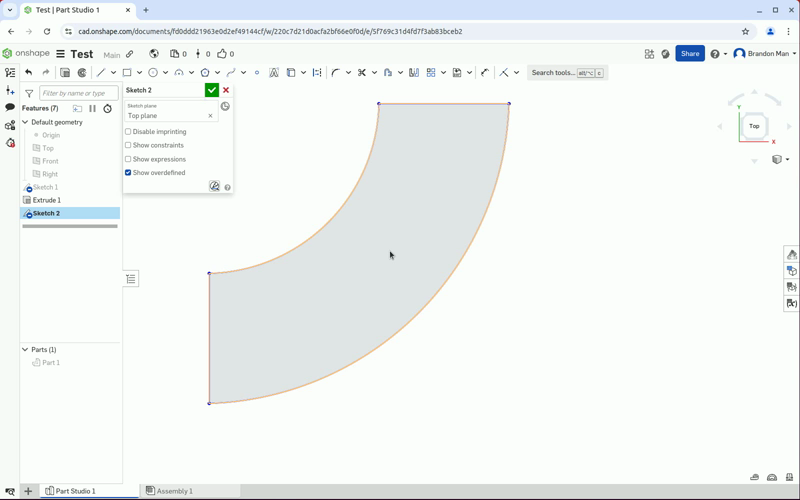
scroll(-6)
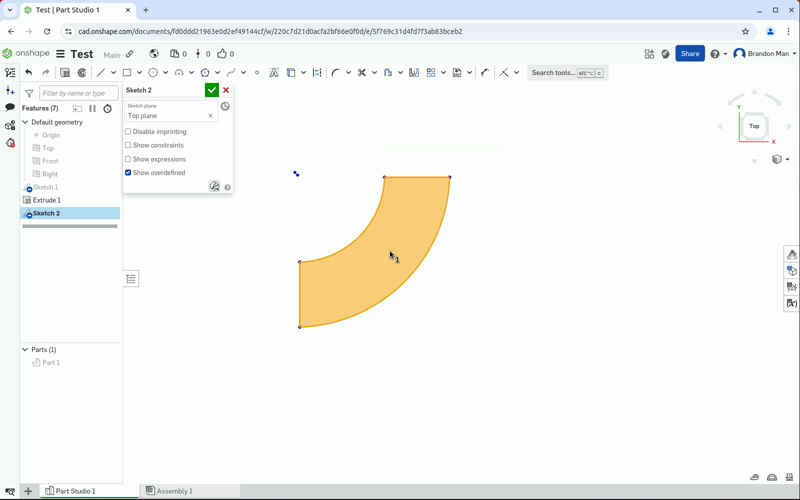
scroll(-6)
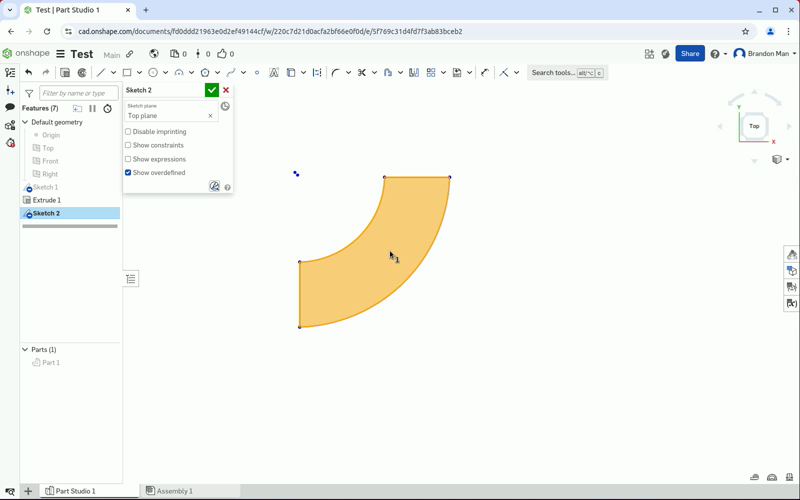
scroll(-6)
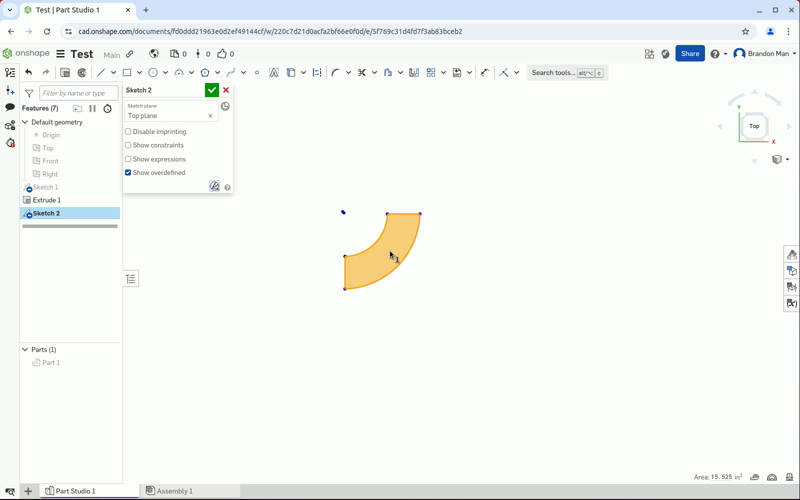
scroll(-6)
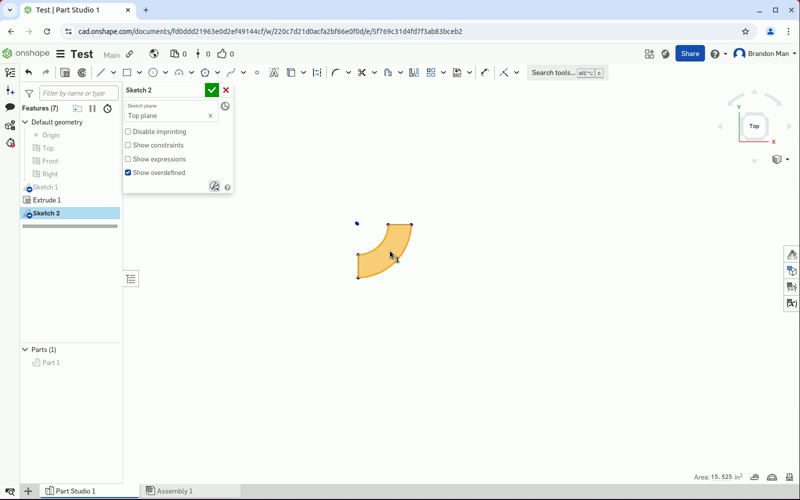
scroll(-6)
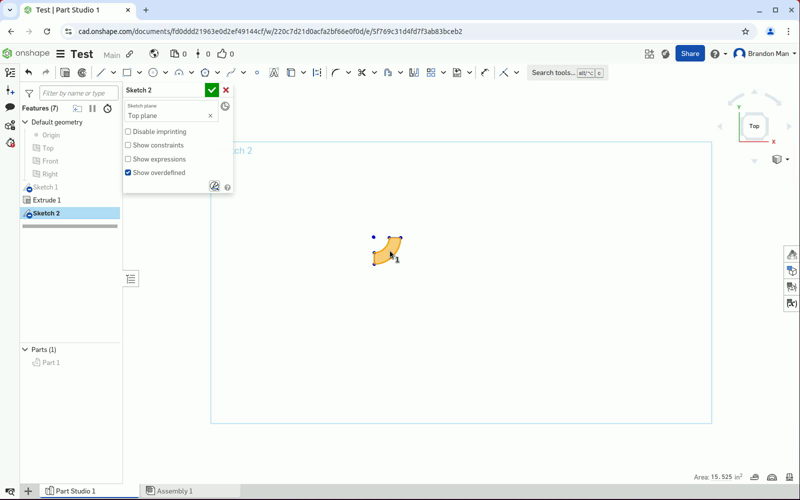
mouse_move(73, 352)
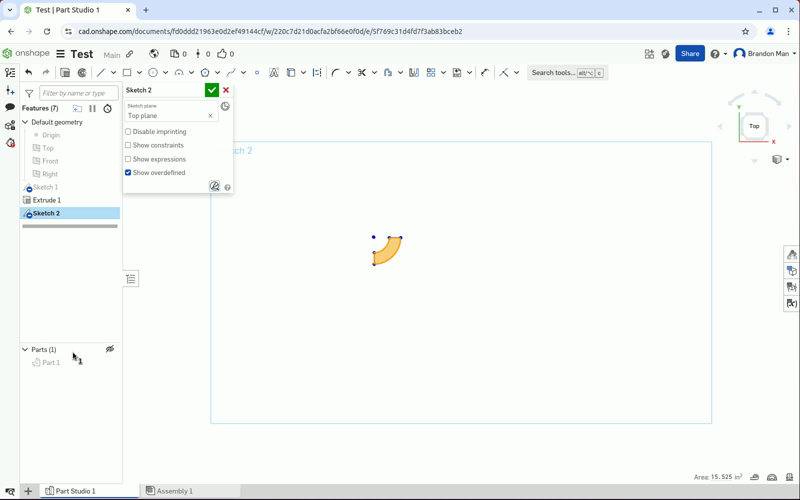
key(shift+y)
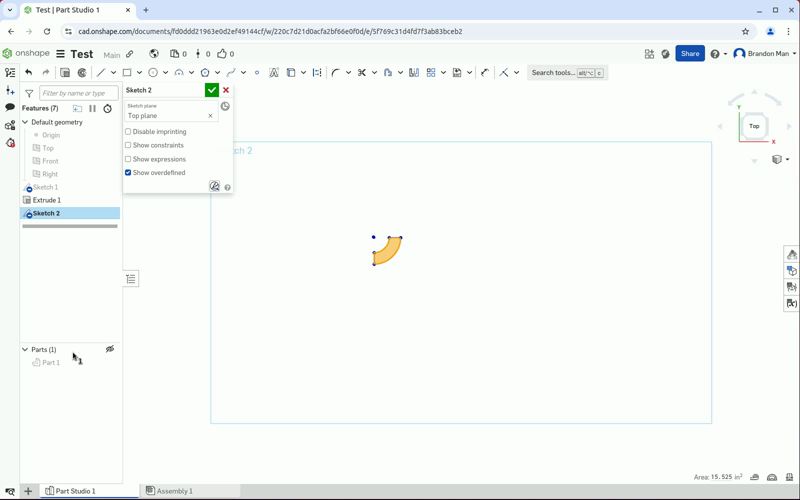
key(shift+e)
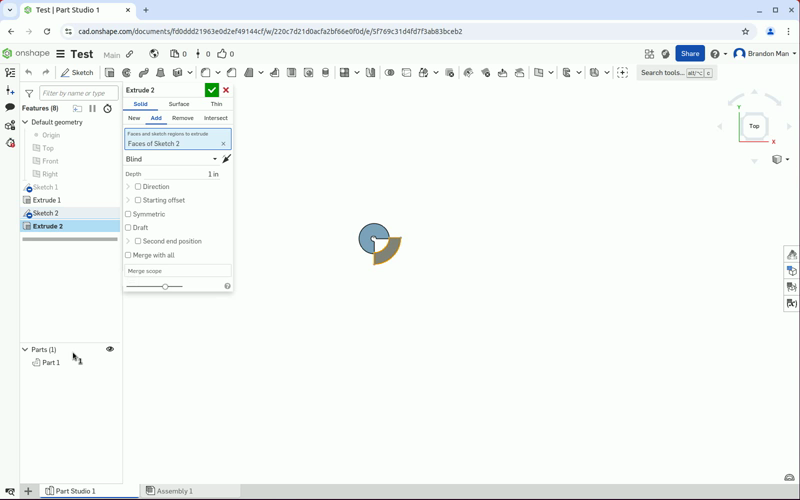
mouse_move(143, 106)
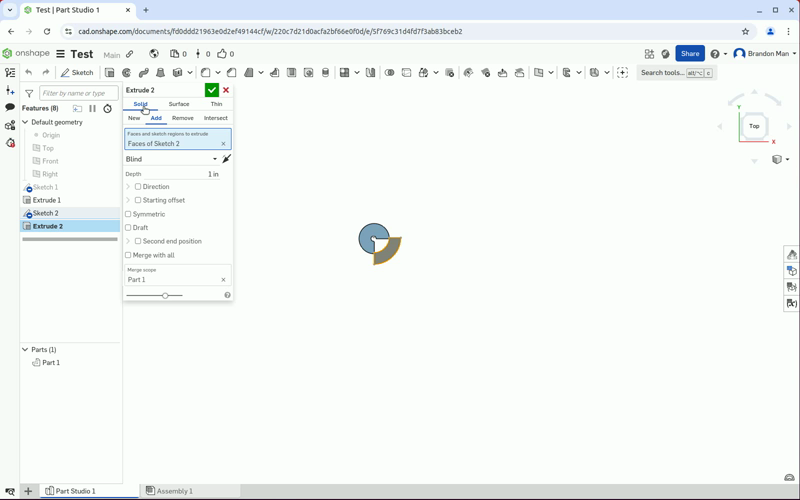
click(143, 106)
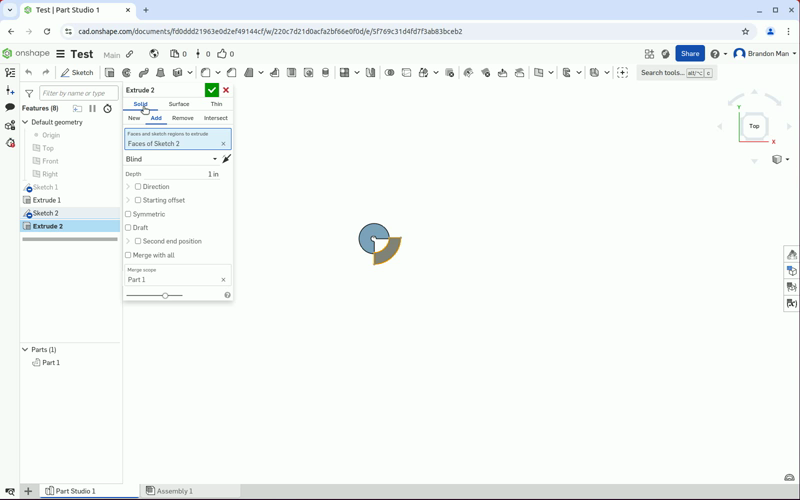
mouse_move(137, 120)
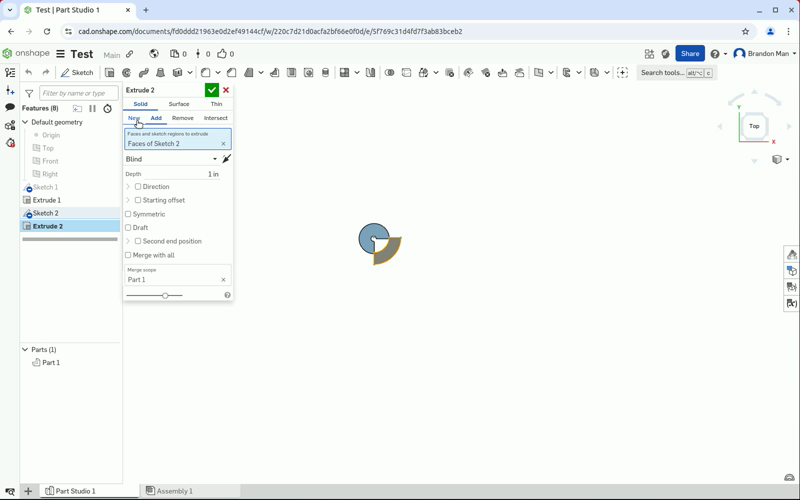
click(137, 120)
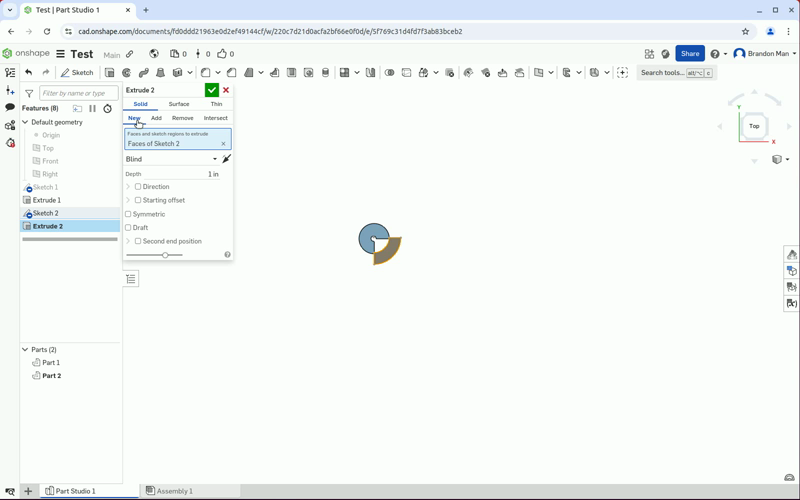
key(tab, 4)
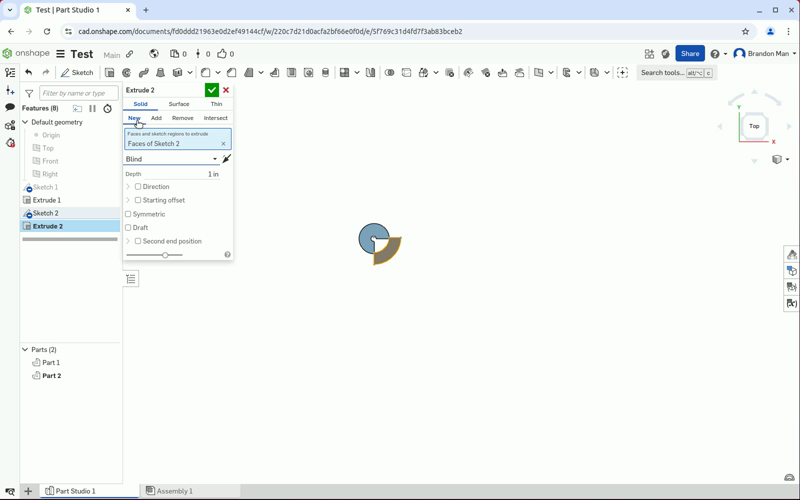
text(8.666)
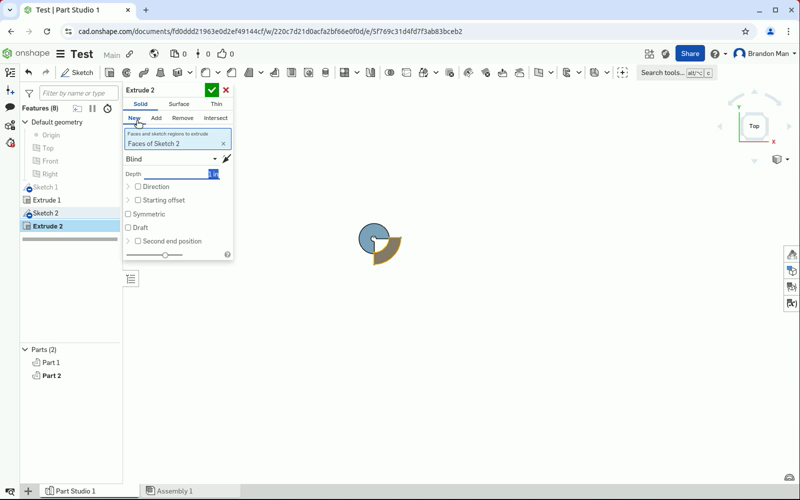
key(tab, 3)
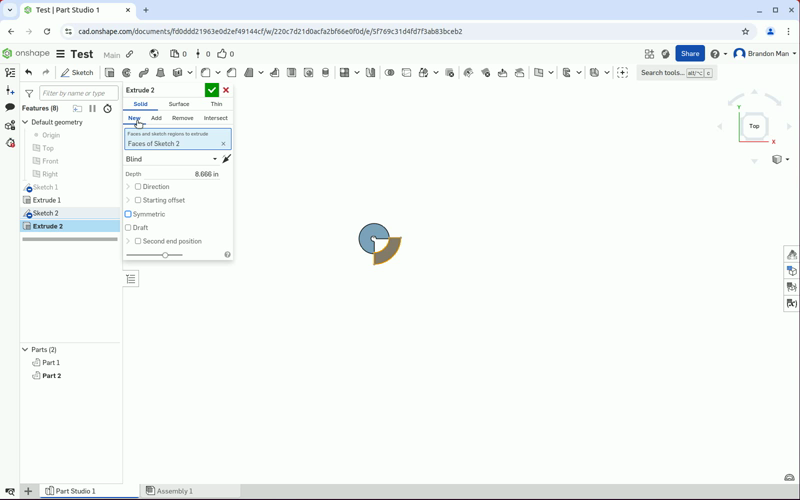
key(space)
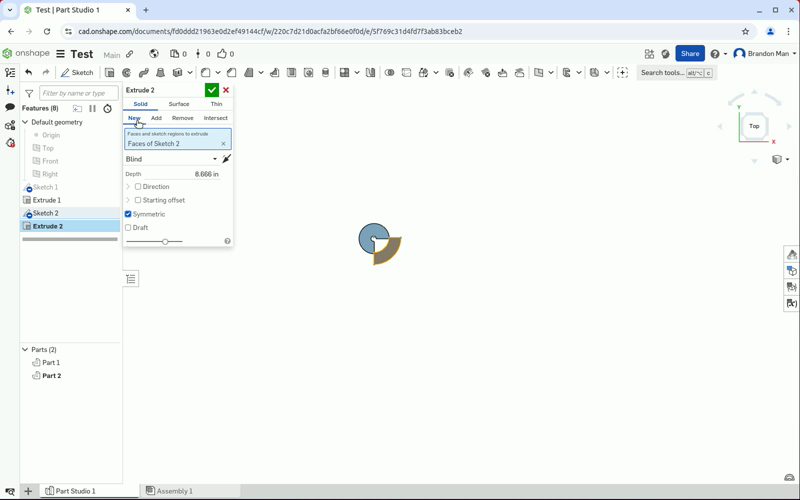
key(enter)
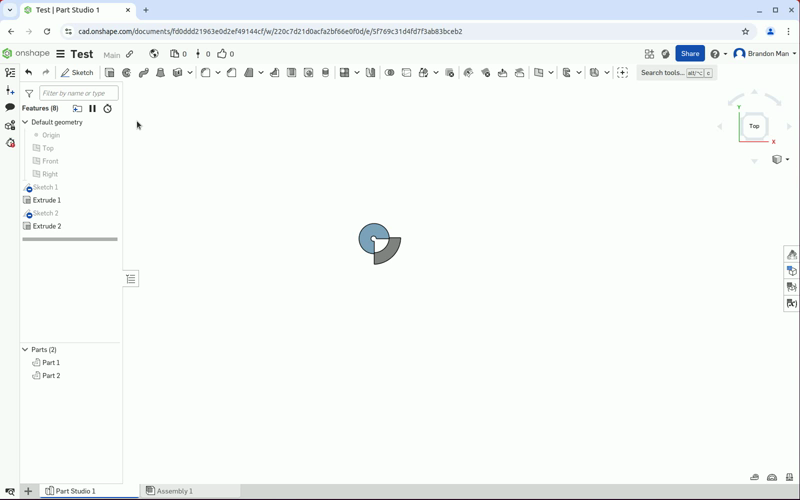
key(shift+h)
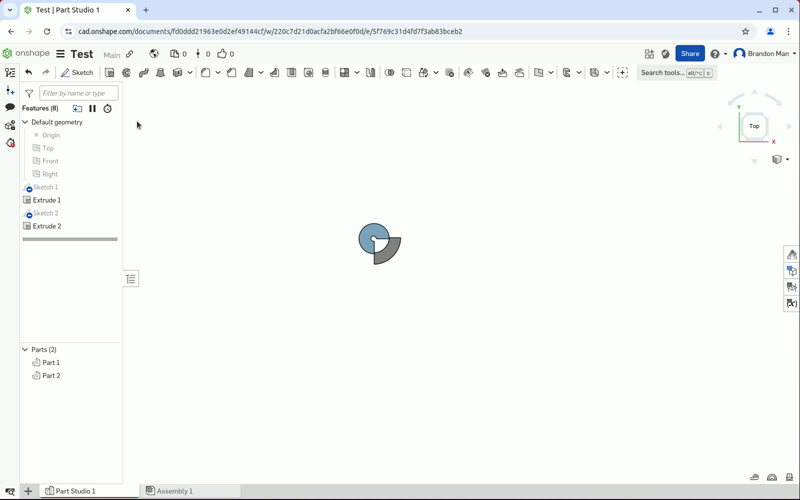
key(shift+h)
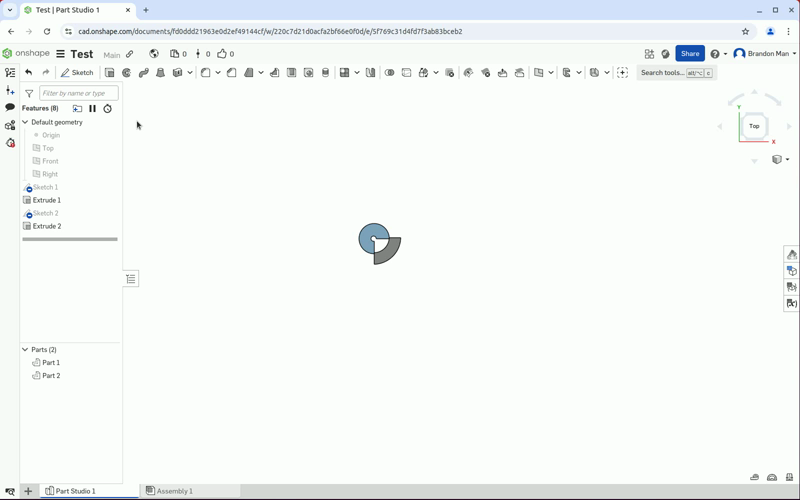
mouse_move(73, 189)
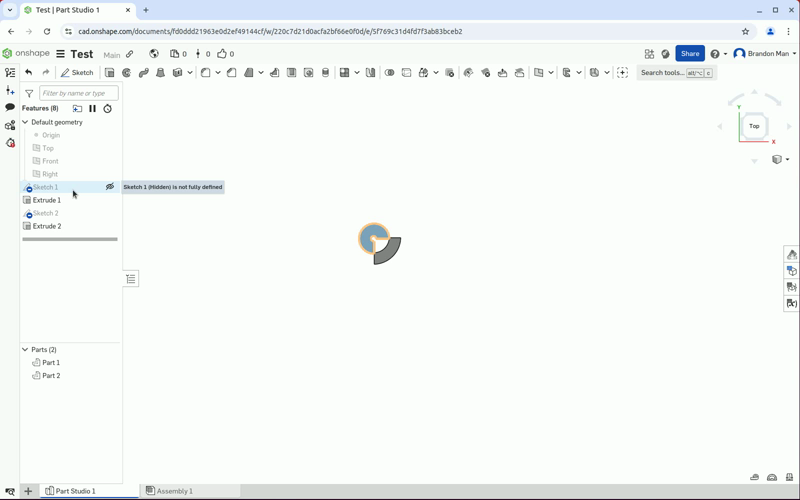
click(73, 189)
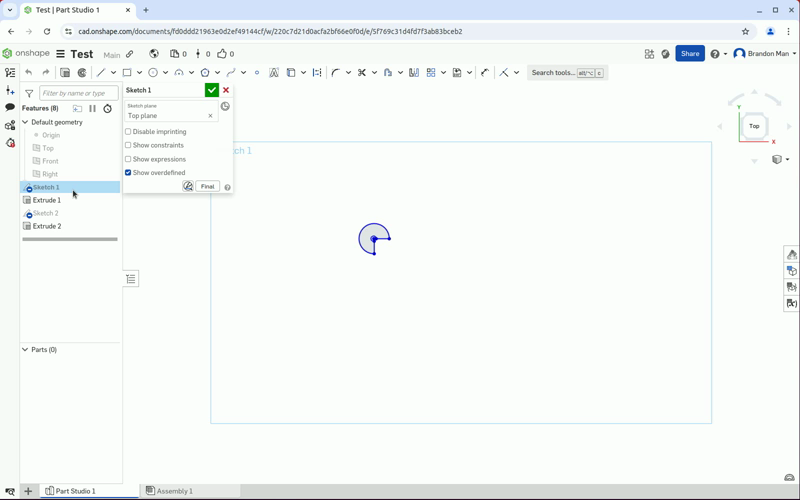
mouse_move(229, 92)
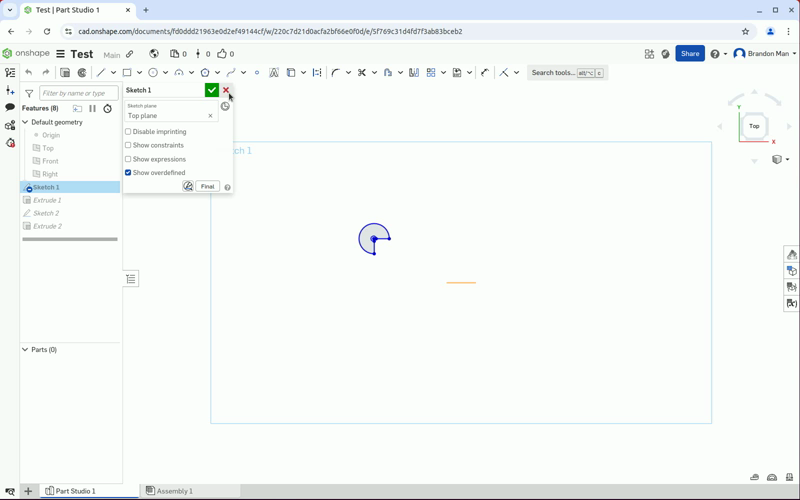
click(229, 92)
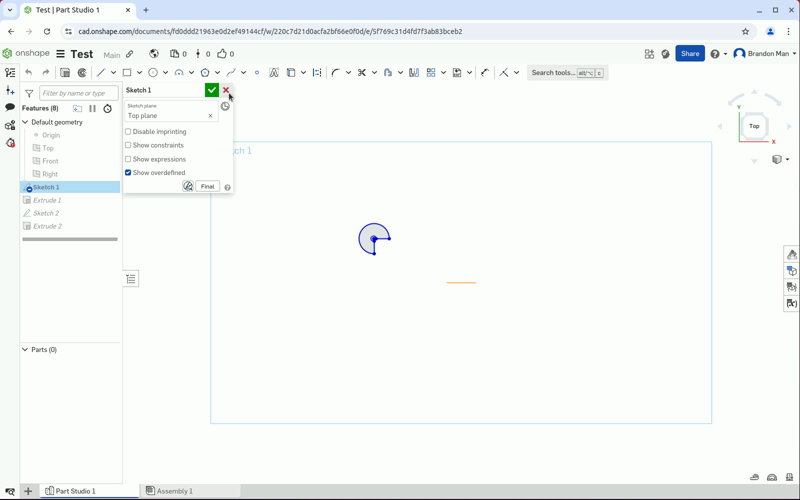
key(shift+s)
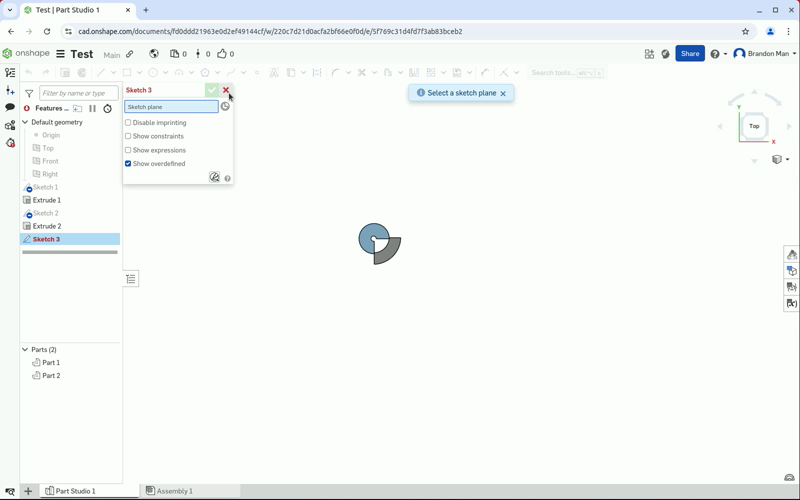
mouse_move(73, 150)
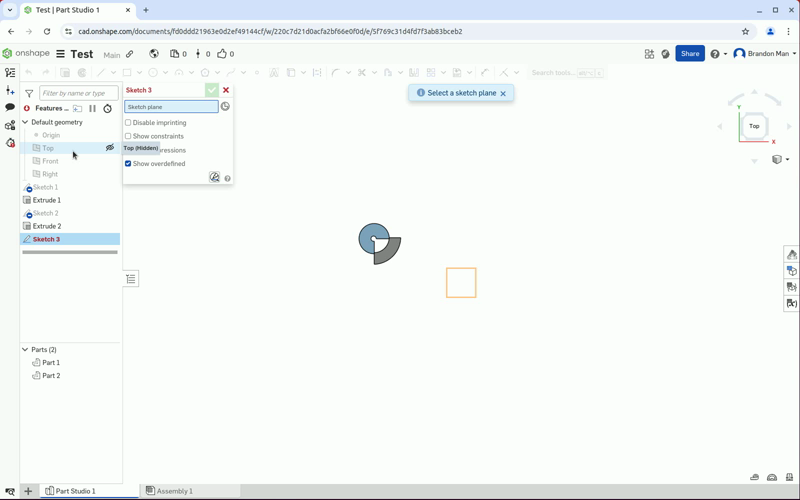
click(73, 150)
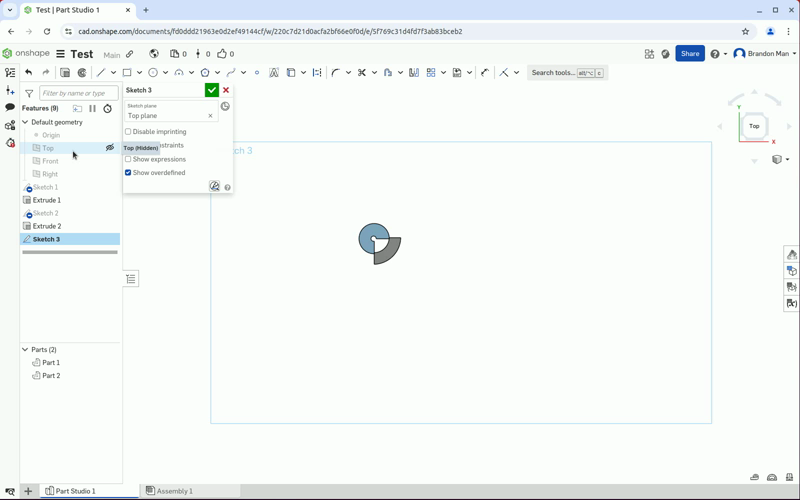
mouse_move(73, 352)
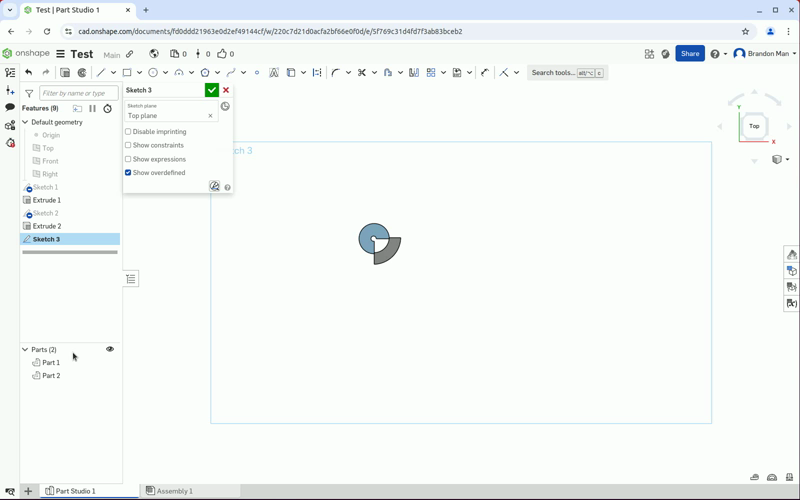
key(y)
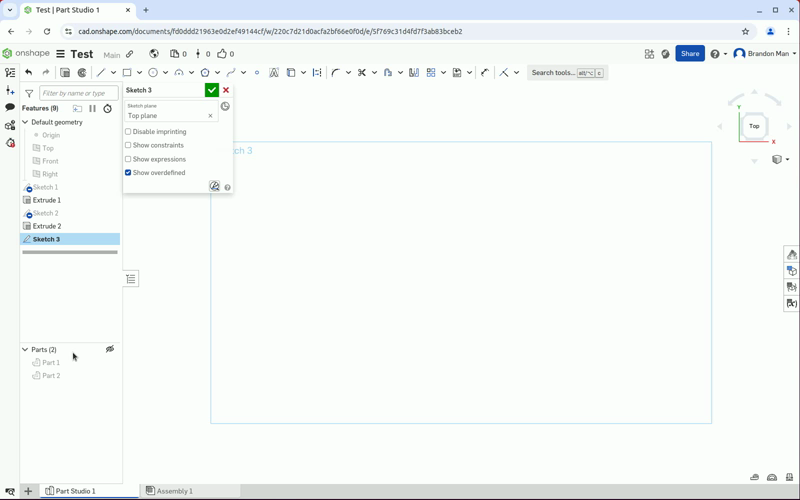
key(a)
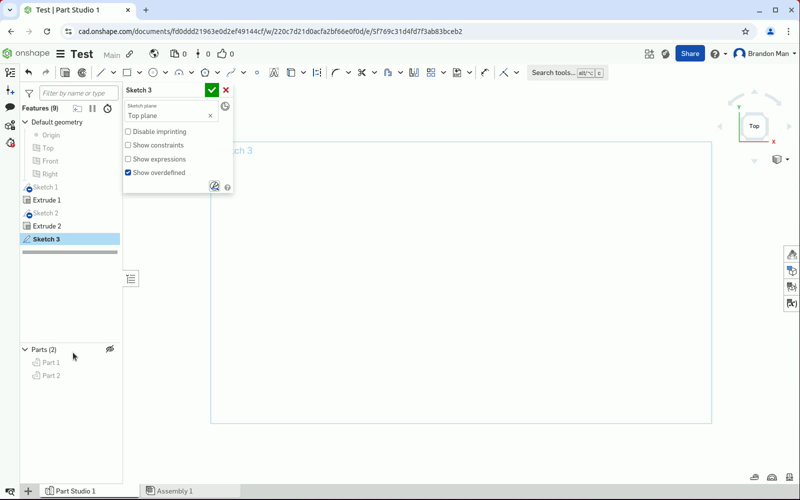
key_down(shift)
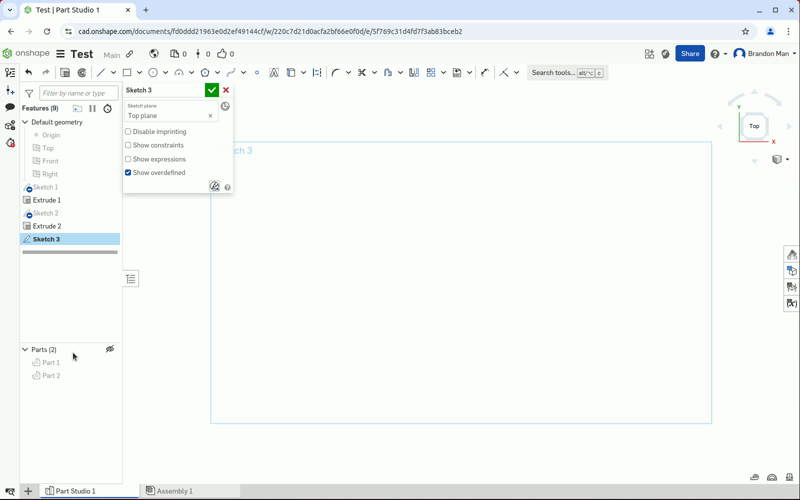
mouse_move(380, 213)
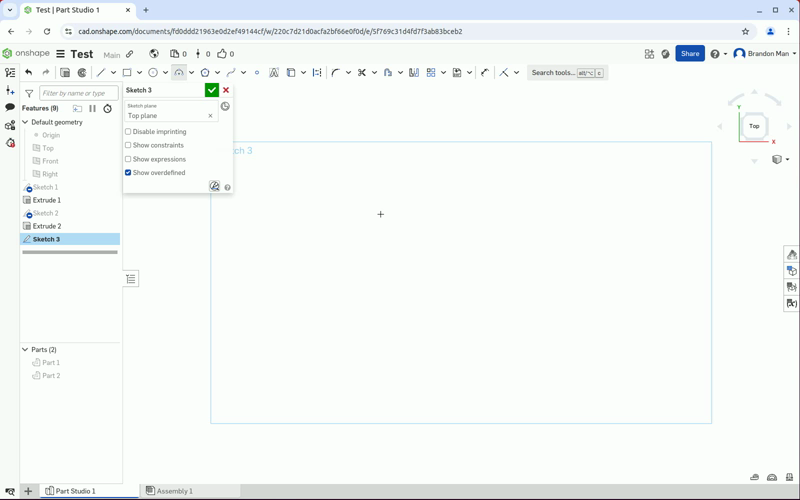
click(380, 213)
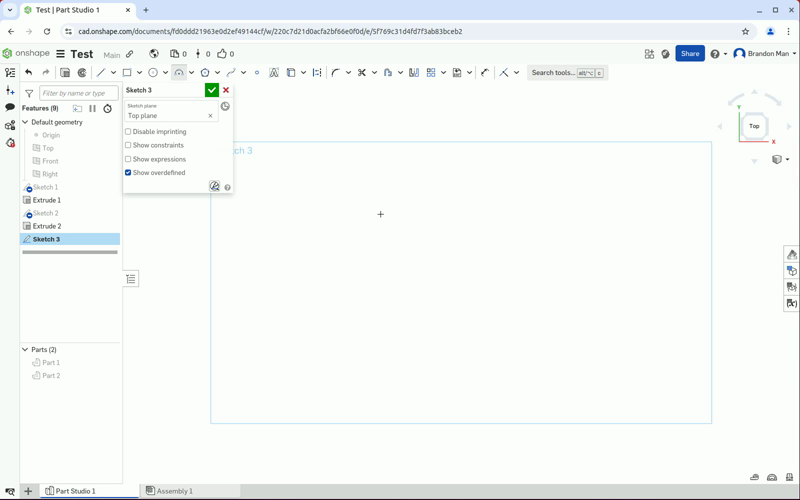
key_up(shift)
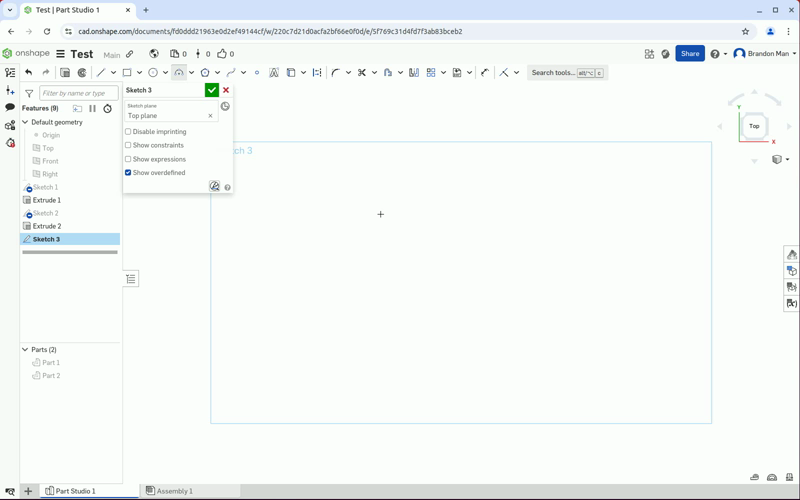
key_down(shift)
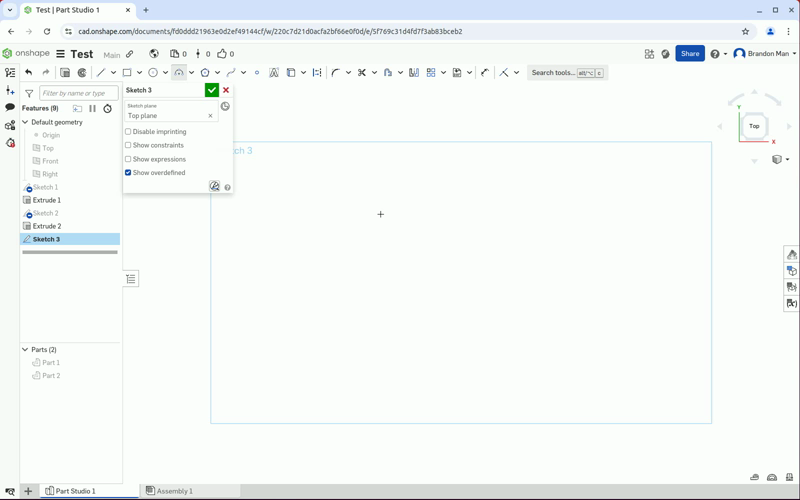
mouse_move(398, 237)
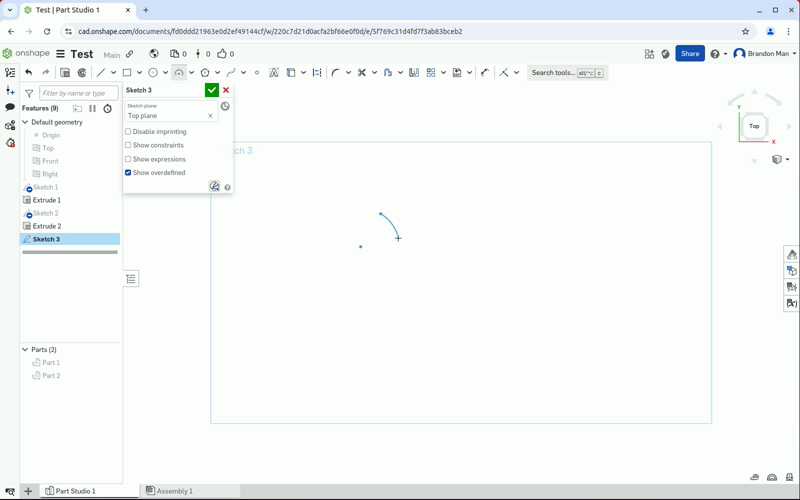
click(398, 237)
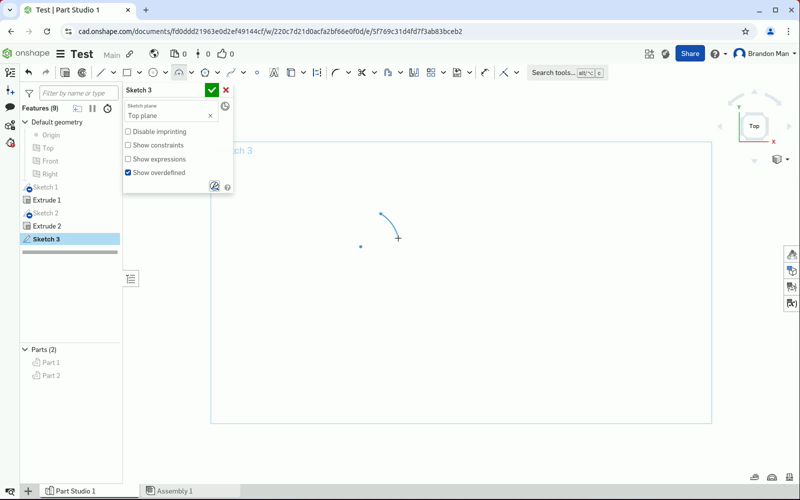
mouse_move(393, 222)
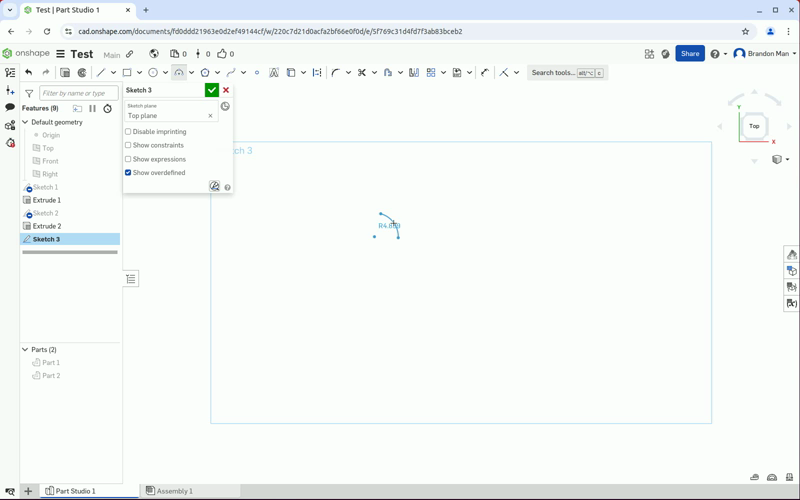
click(393, 222)
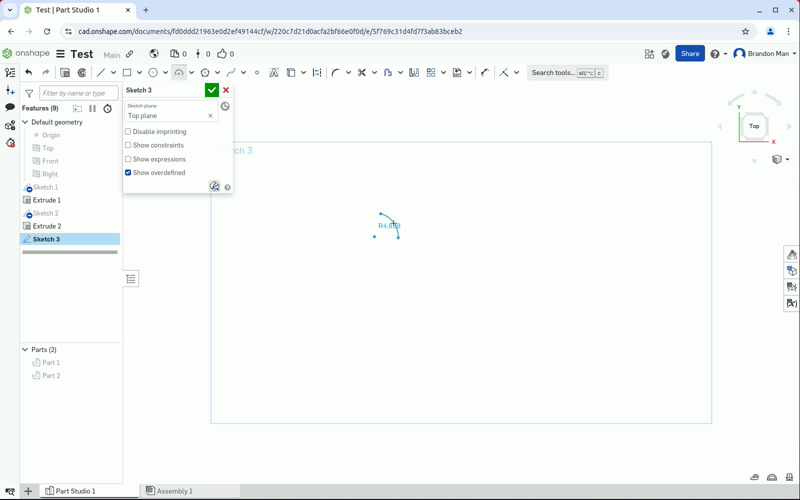
key_up(shift)
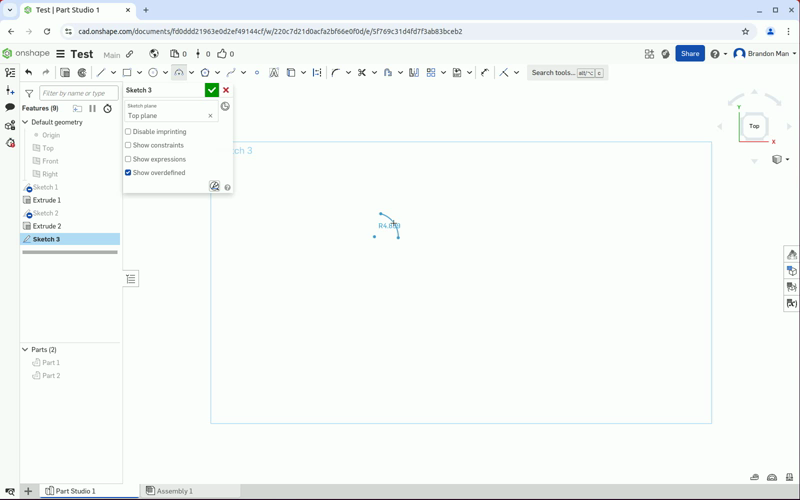
key(esc)
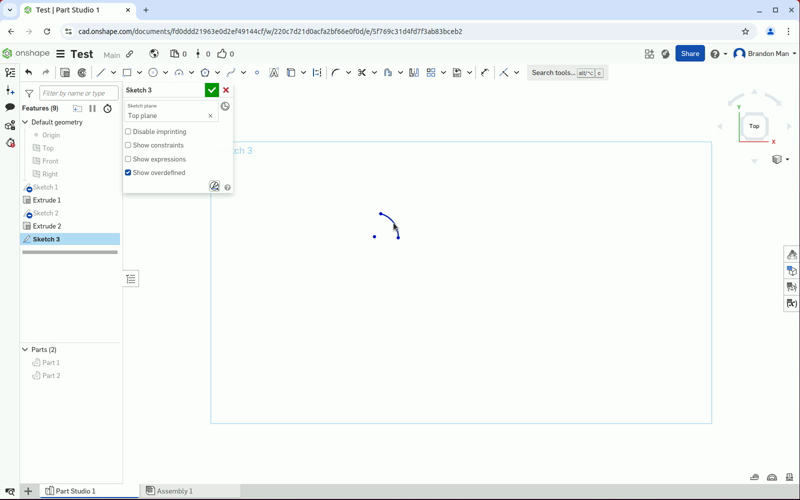
key(l)
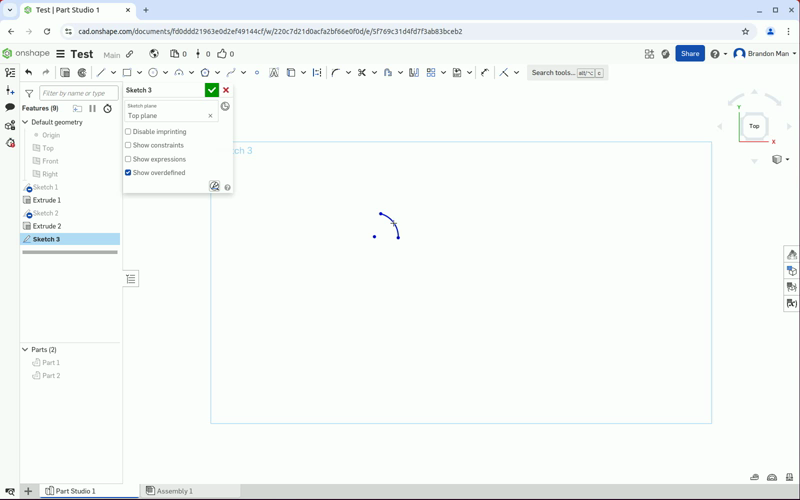
mouse_move(398, 237)
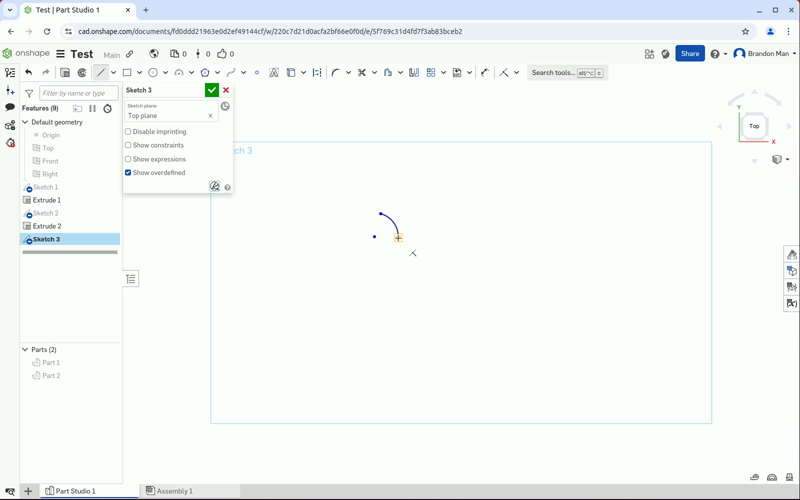
click(398, 237)
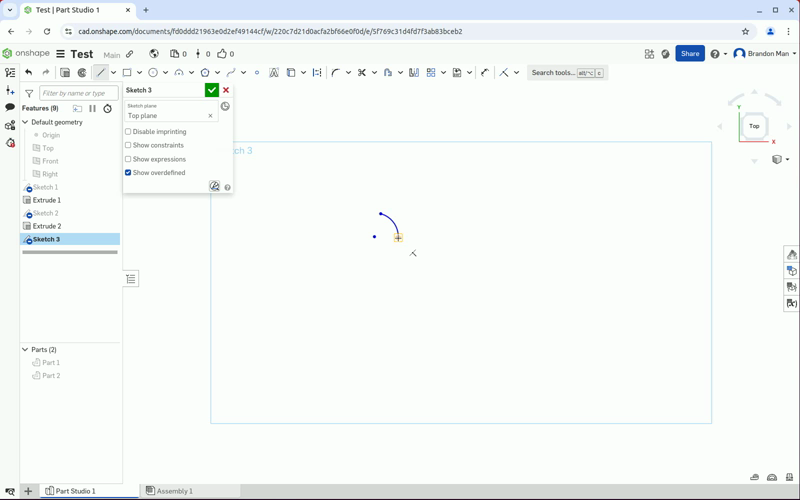
key_down(shift)
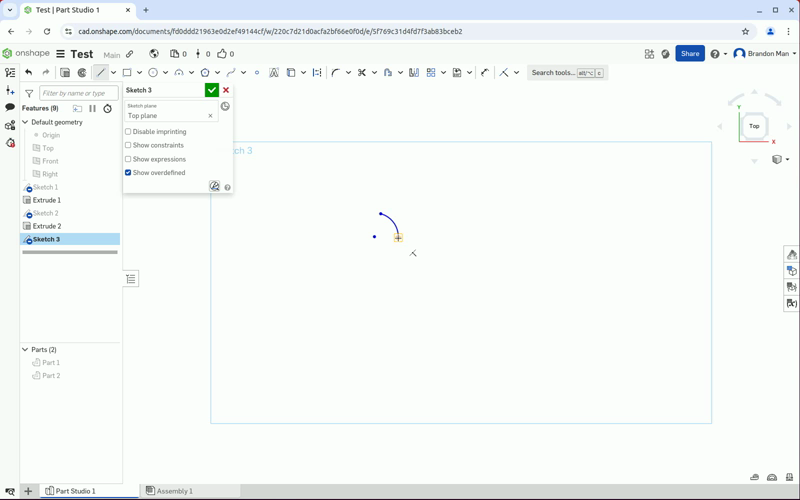
mouse_move(545, 237)
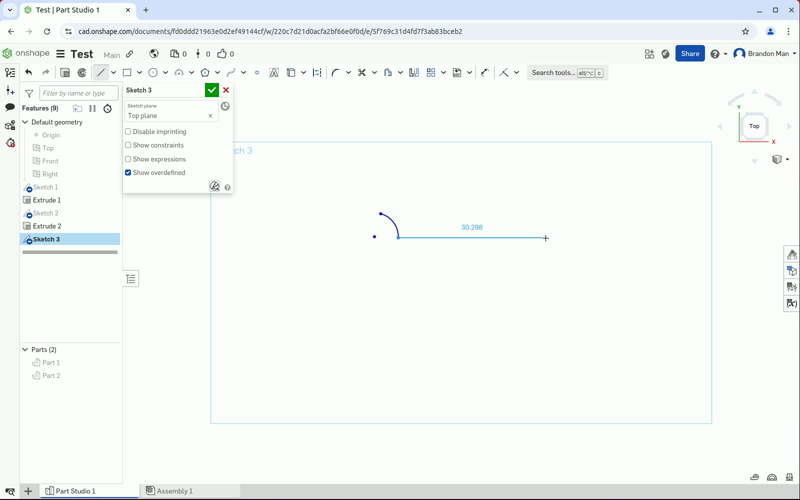
click(545, 237)
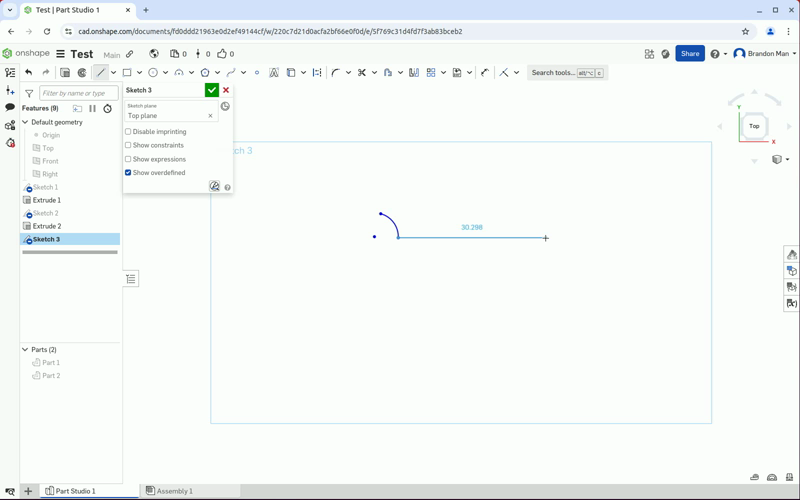
key_up(shift)
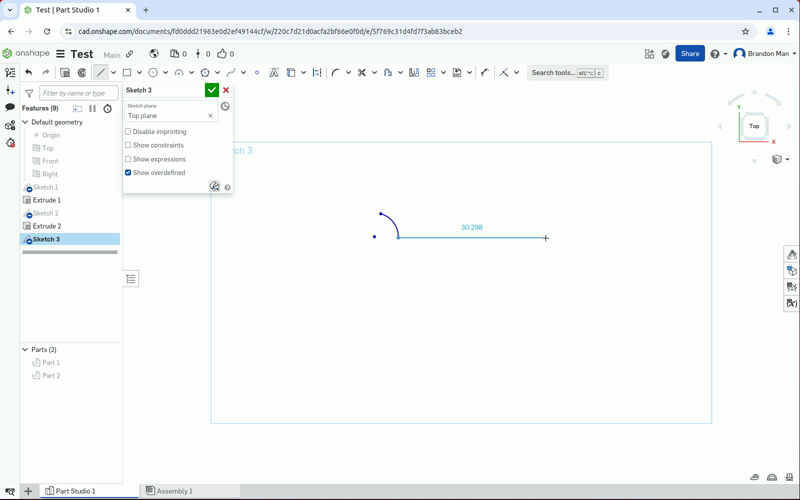
key(esc)
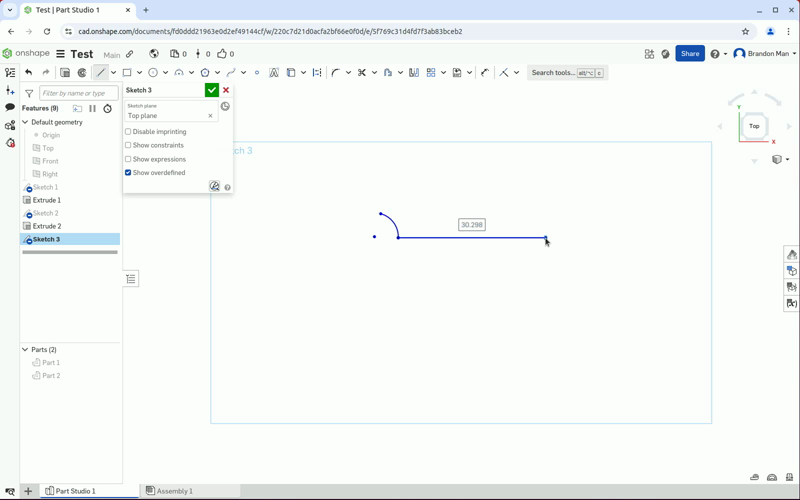
key(a)
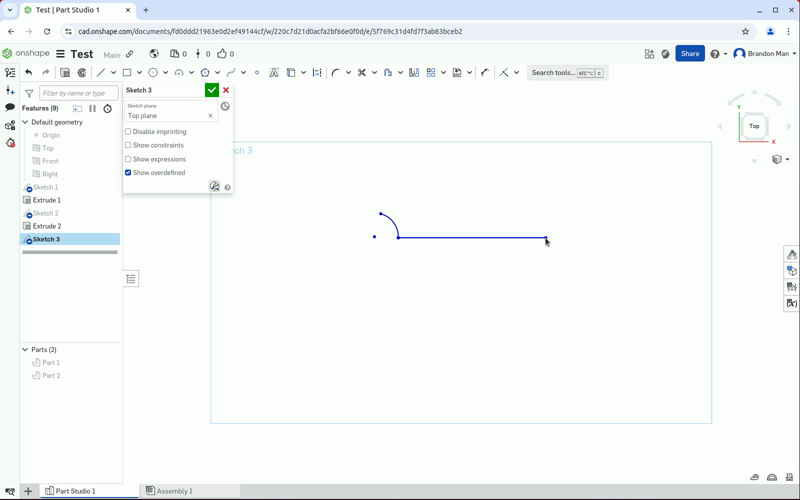
mouse_move(545, 237)
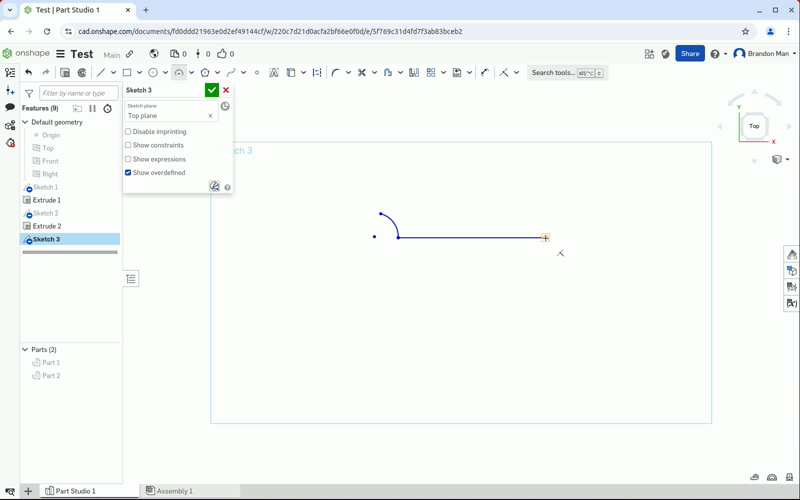
click(545, 237)
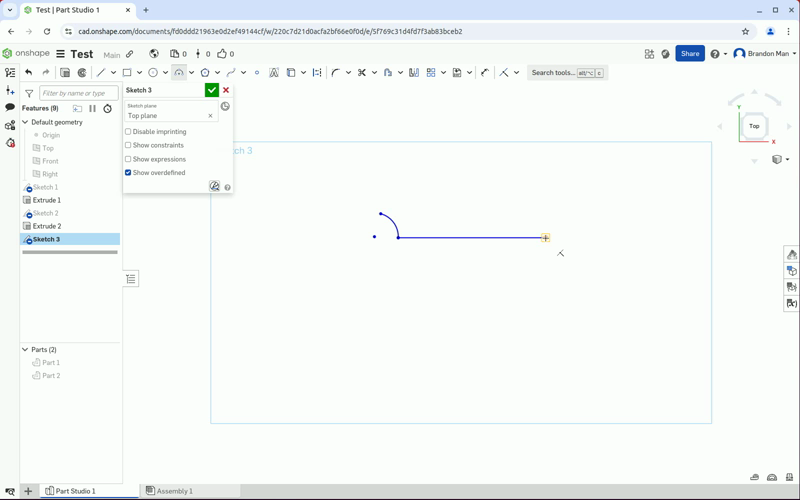
mouse_move(380, 213)
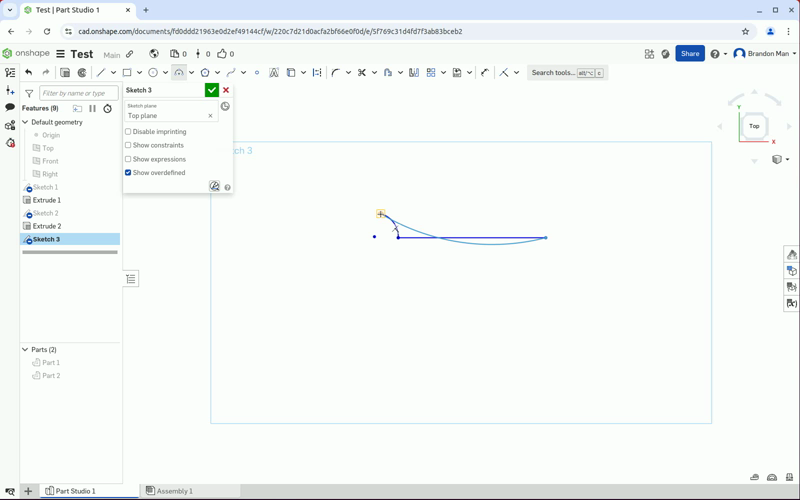
click(380, 213)
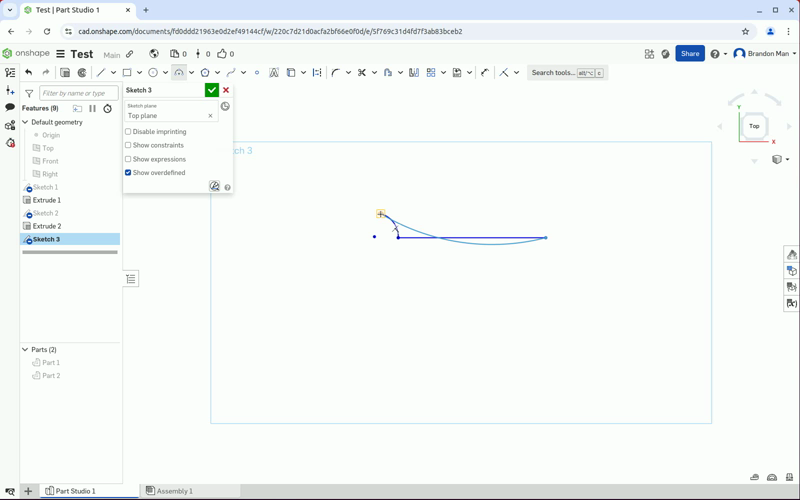
key_down(shift)
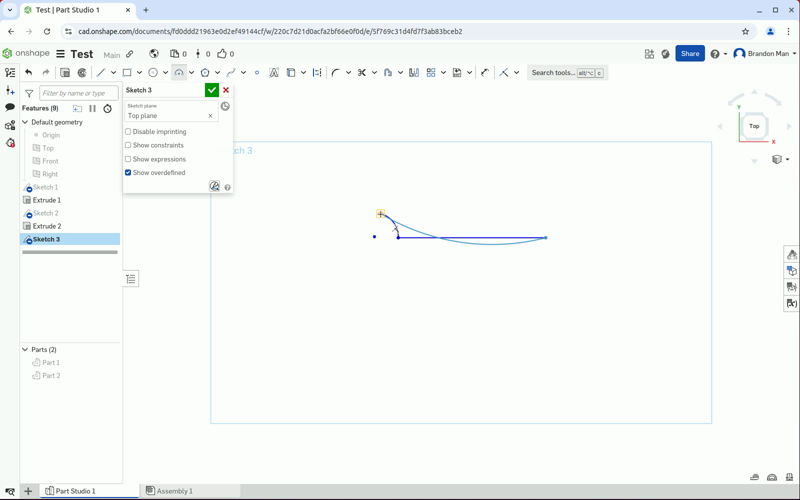
mouse_move(462, 231)
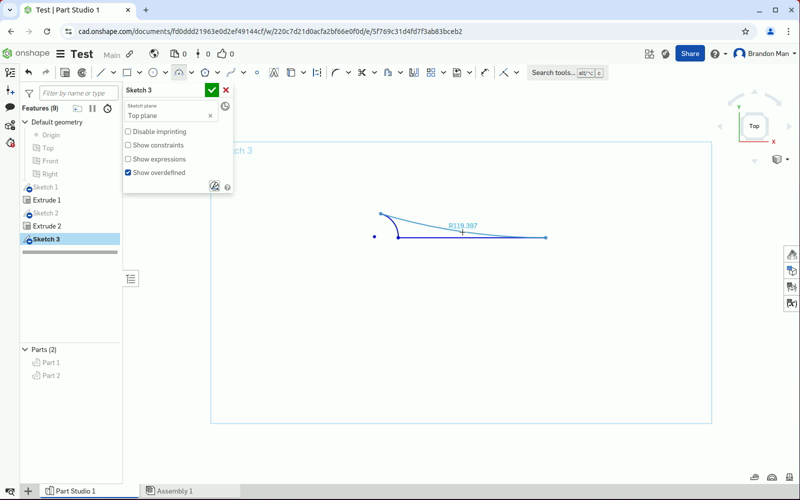
click(462, 231)
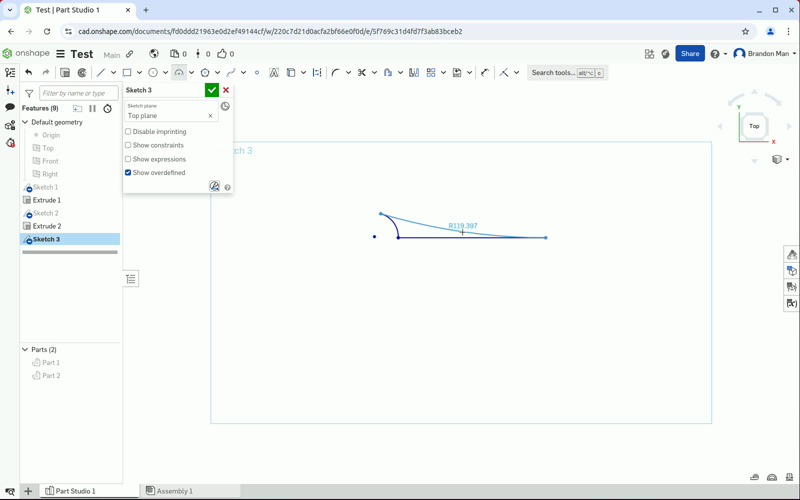
key_up(shift)
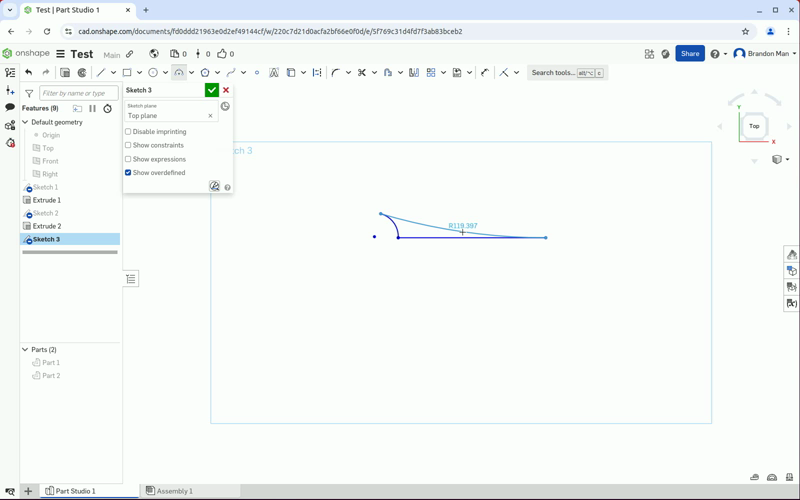
key(esc)
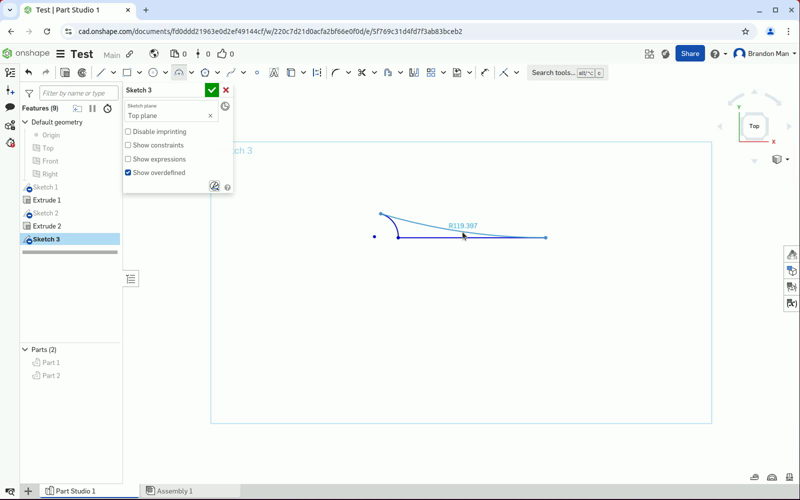
mouse_move(429, 222)
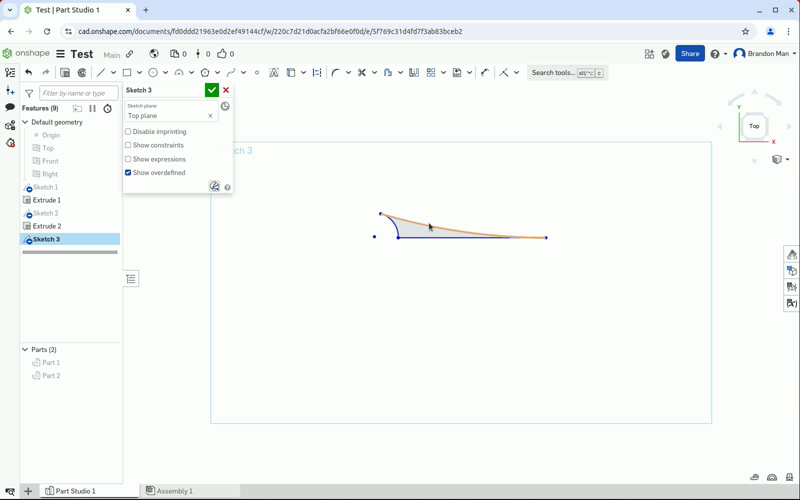
scroll(6)
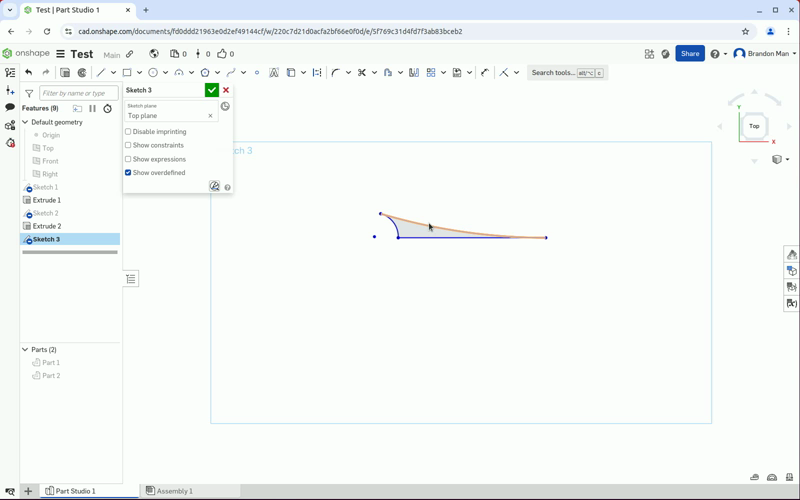
scroll(6)
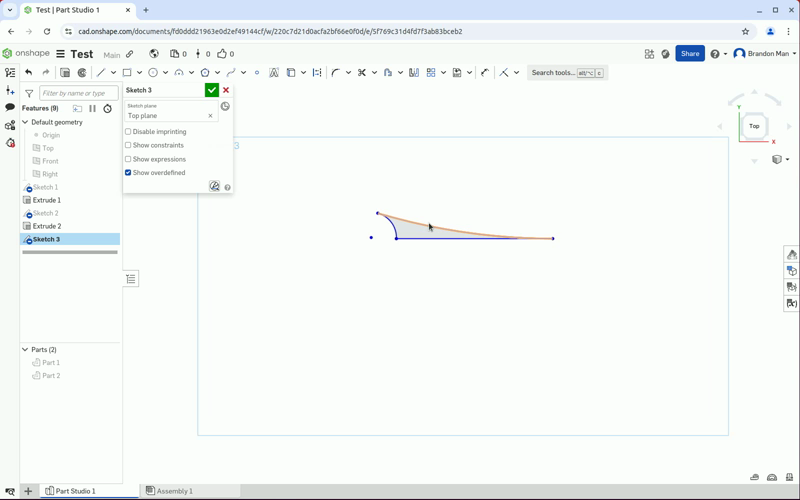
scroll(6)
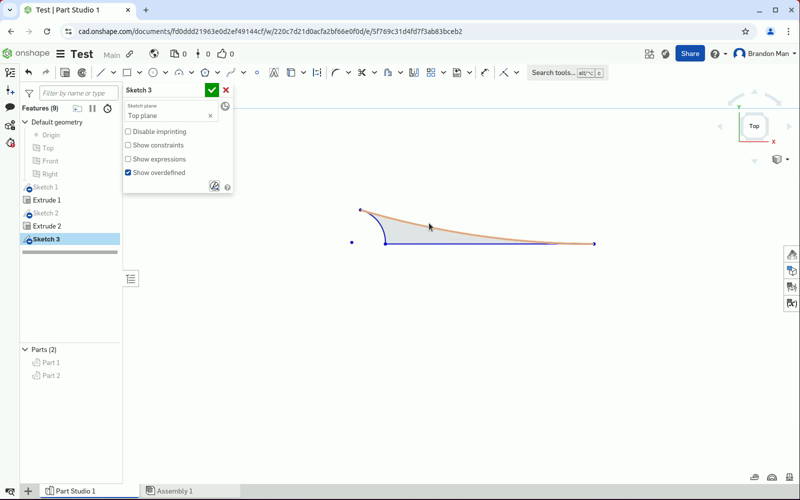
scroll(6)
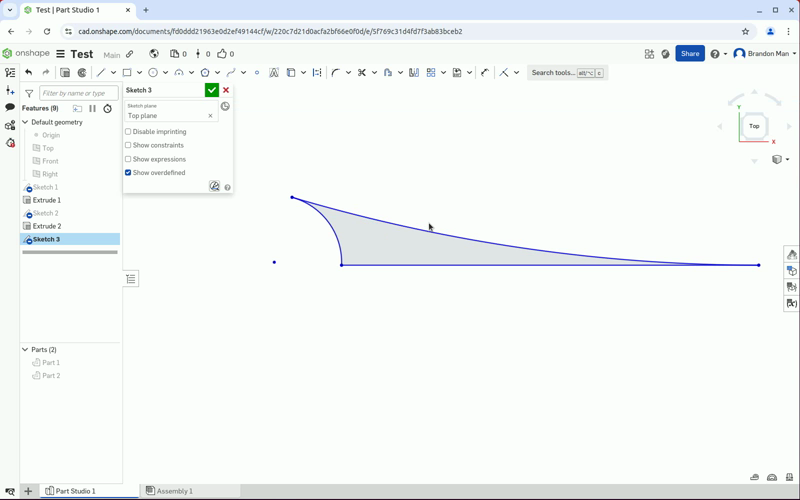
scroll(6)
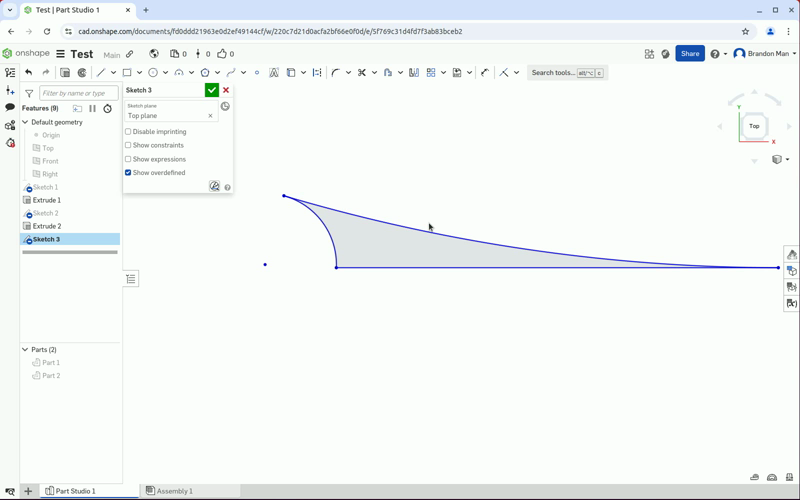
scroll(6)
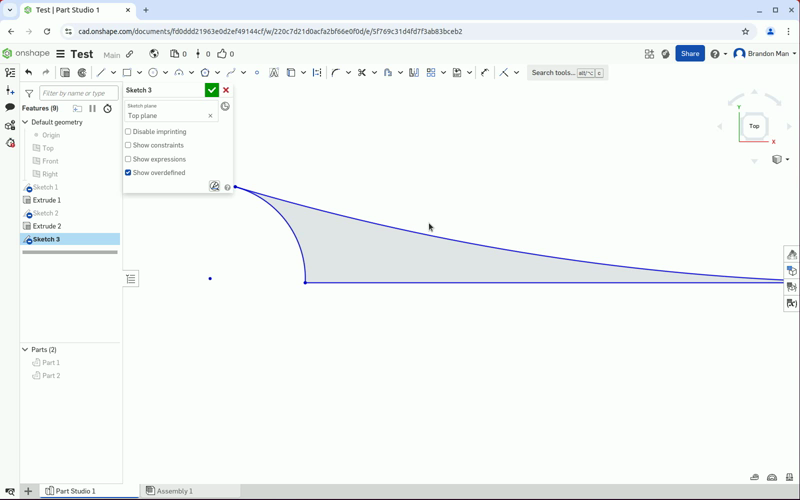
scroll(6)
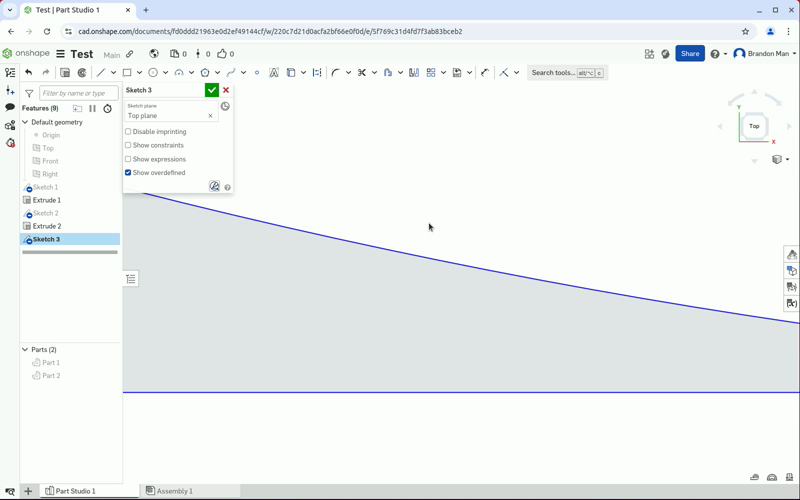
click(429, 222)
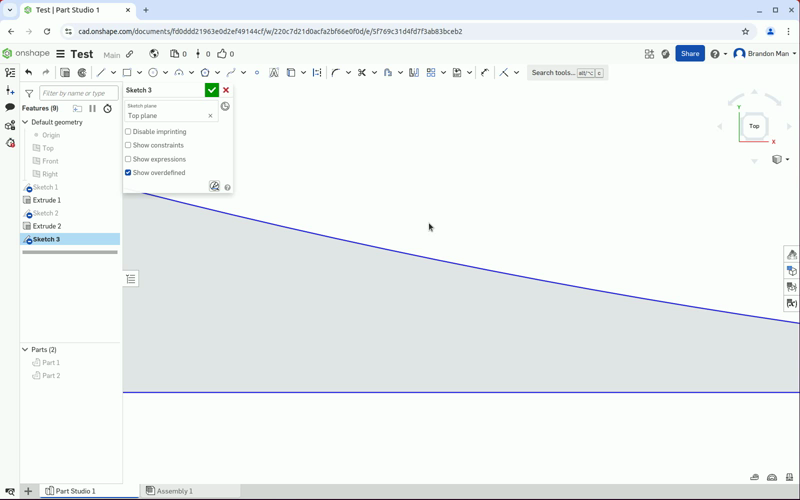
scroll(-6)
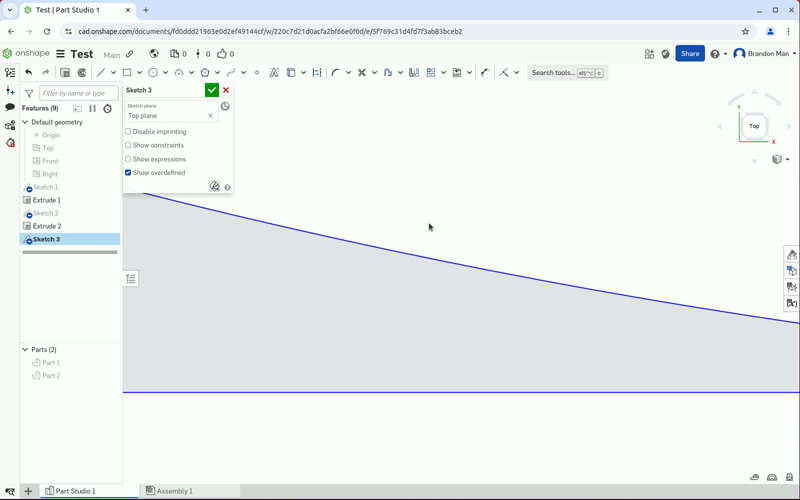
scroll(-6)
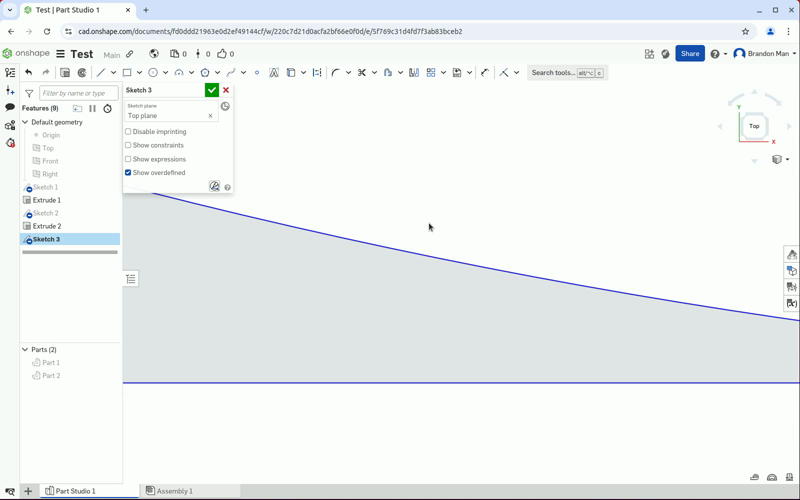
scroll(-6)
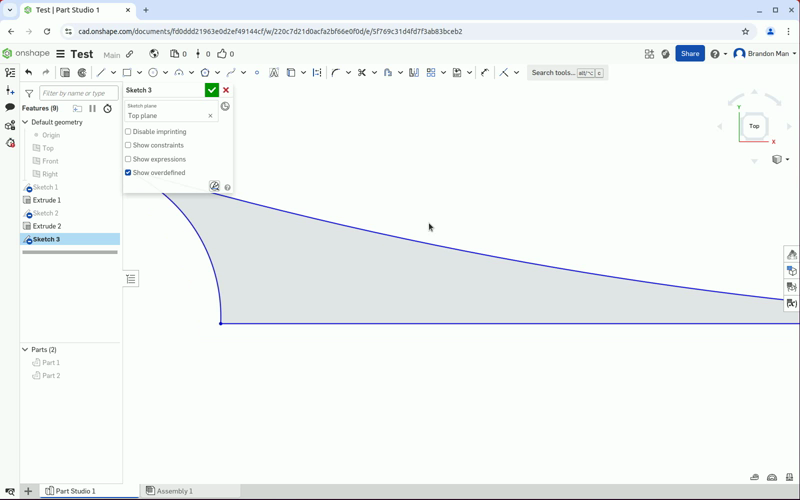
scroll(-6)
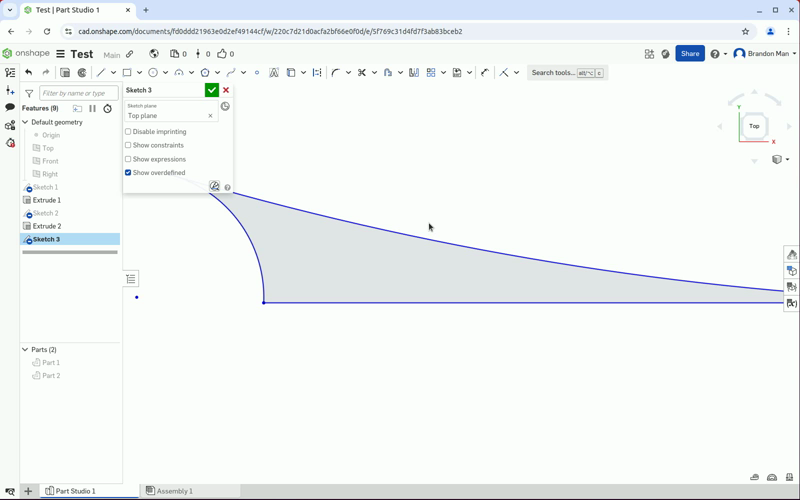
scroll(-6)
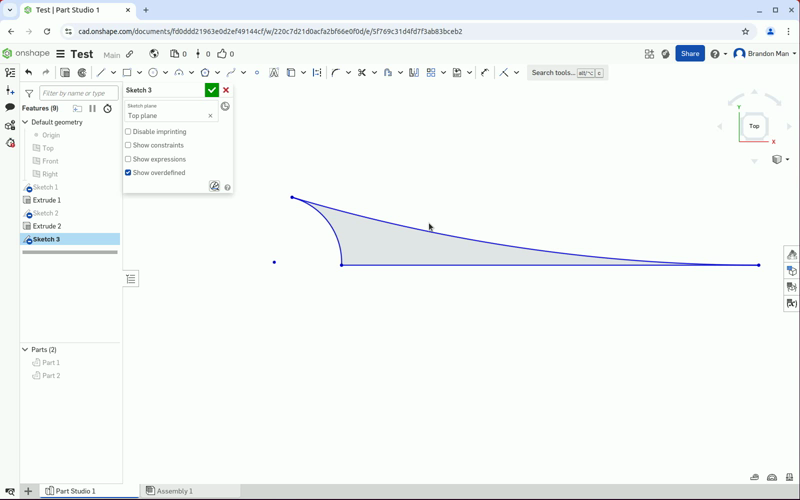
scroll(-6)
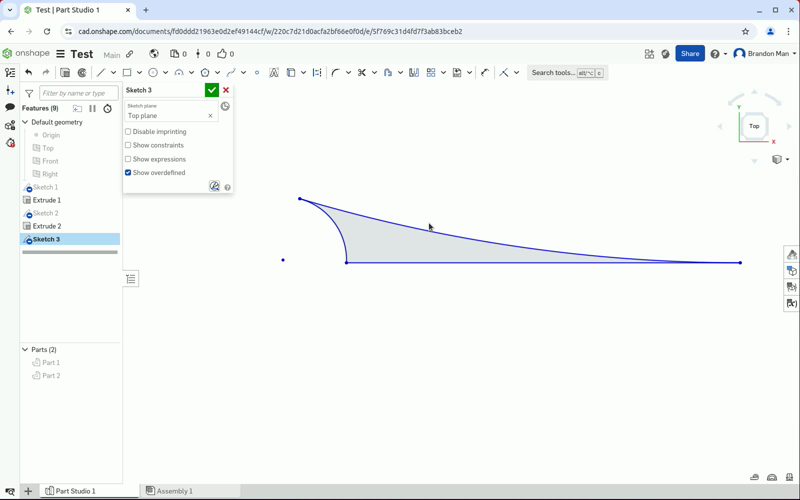
scroll(-6)
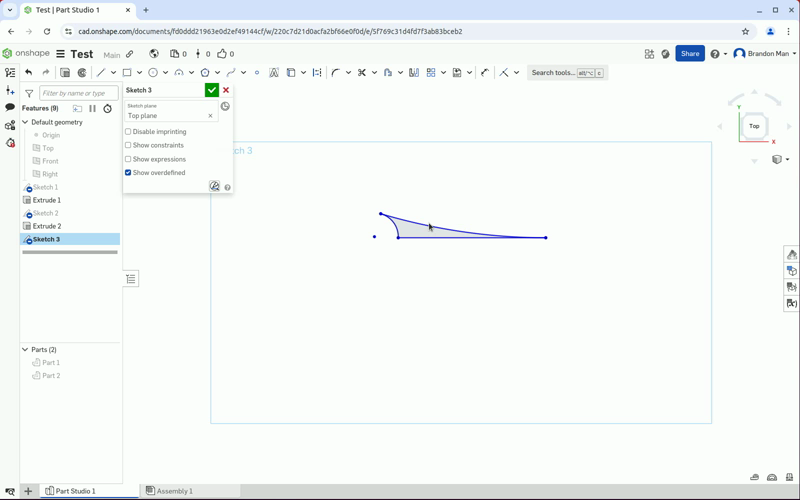
mouse_move(73, 352)
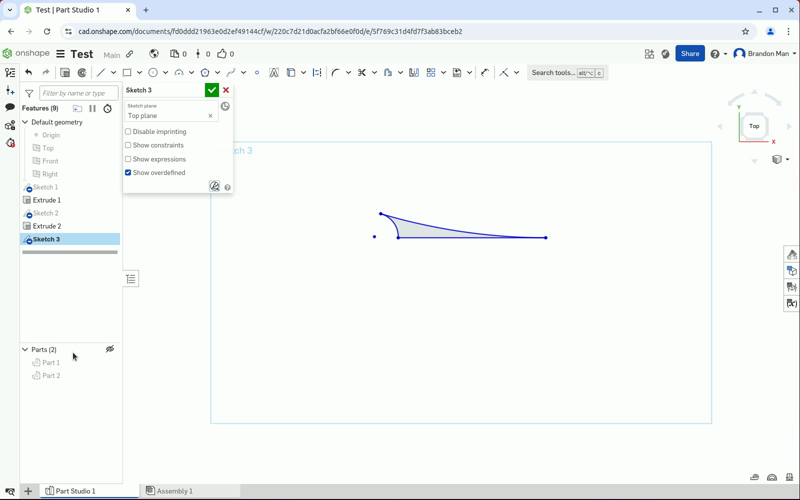
key(shift+y)
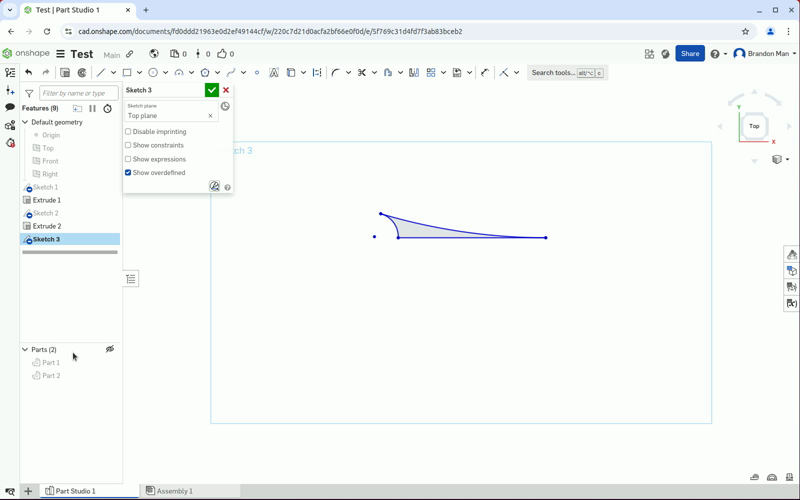
key(shift+e)
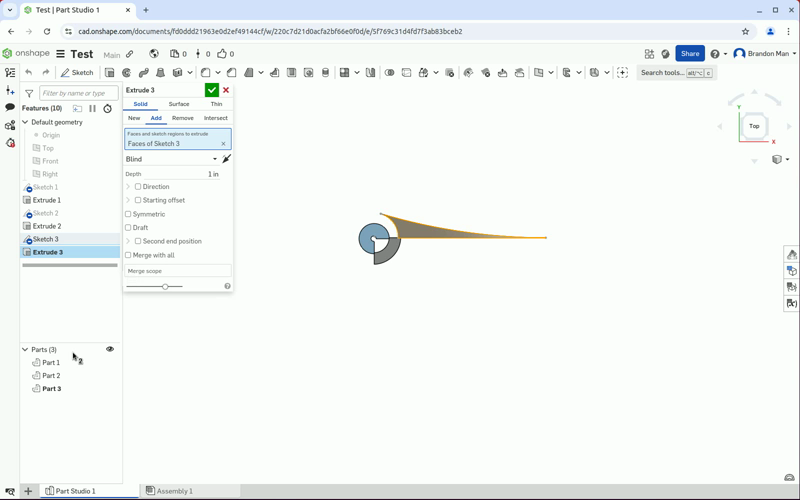
mouse_move(143, 106)
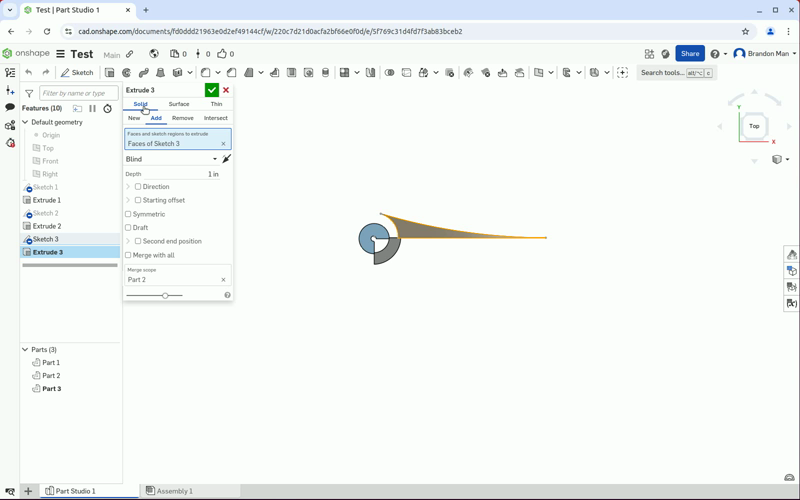
click(143, 106)
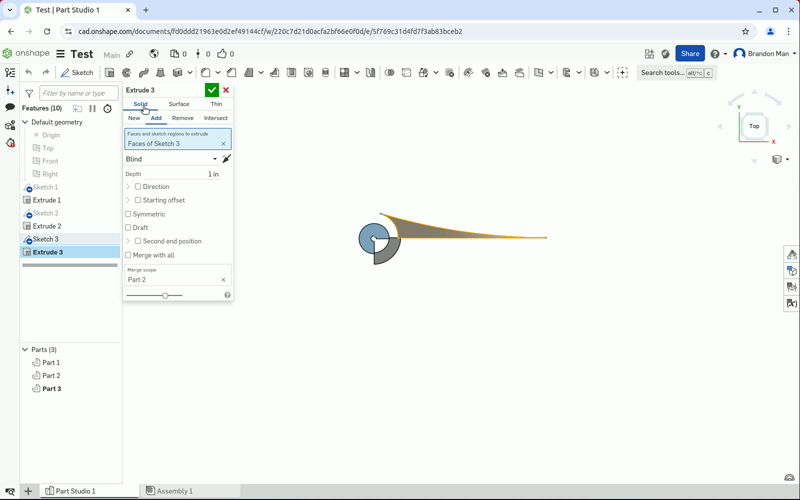
mouse_move(137, 120)
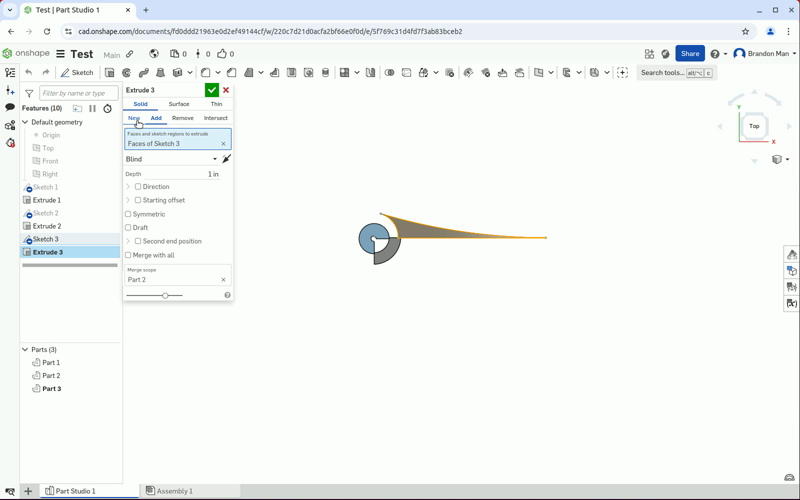
click(137, 120)
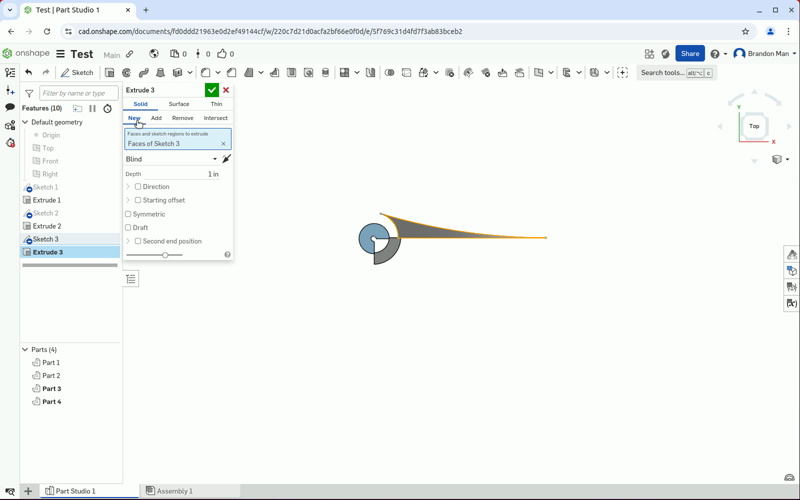
key(tab, 4)
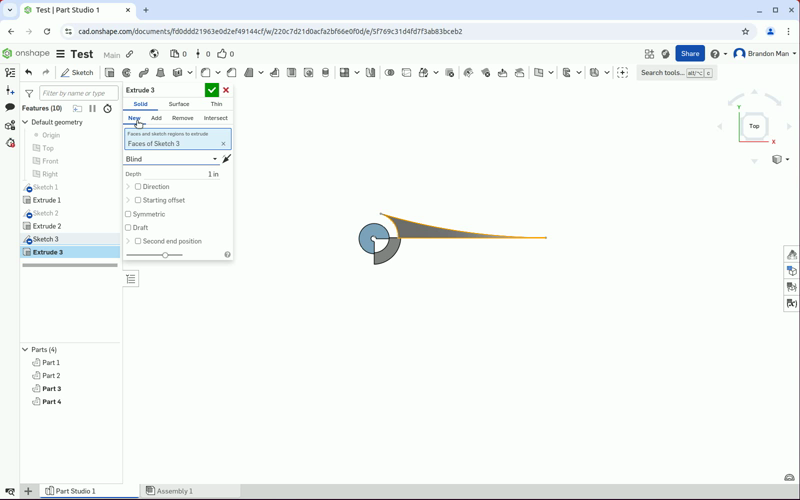
text(8.666)
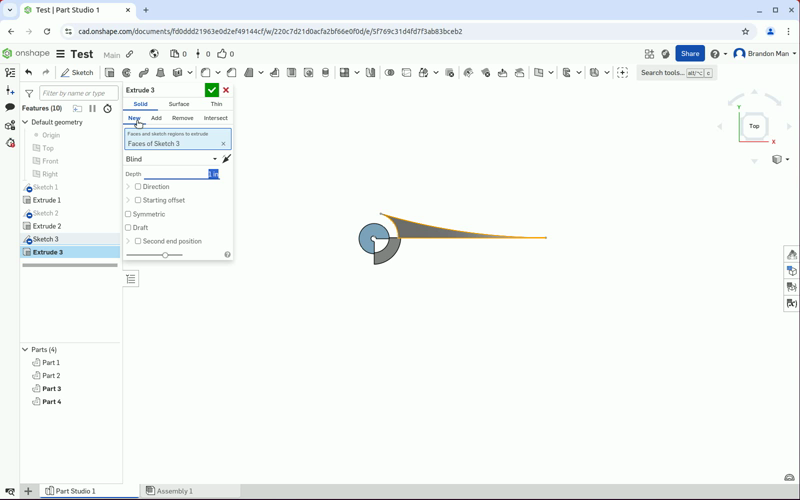
key(tab, 3)
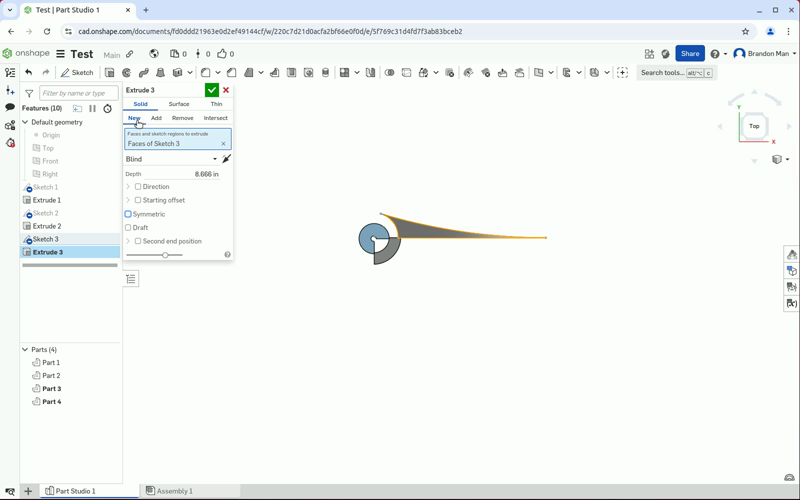
key(space)
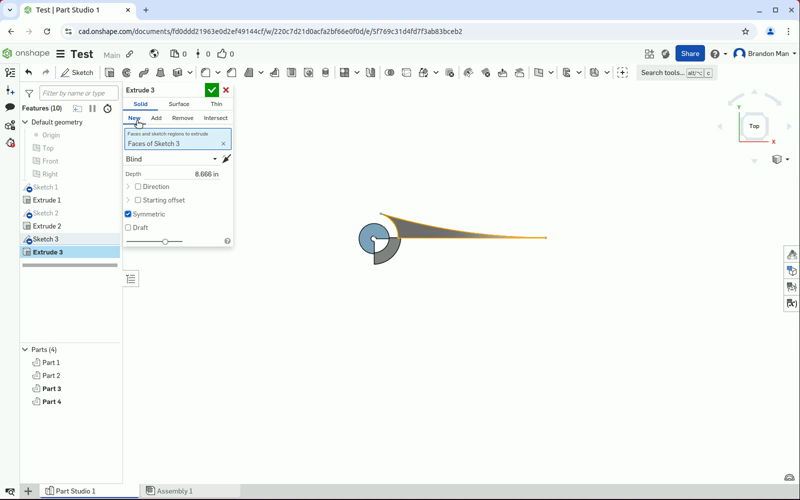
key(enter)
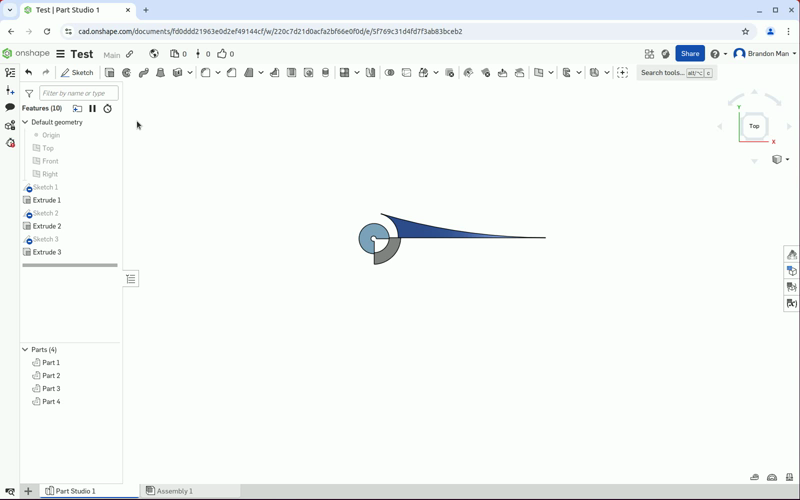
key(shift+h)
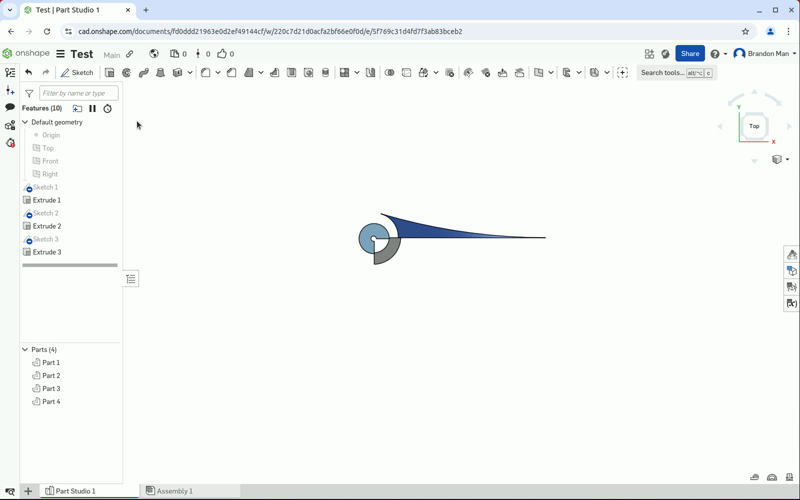
key(shift+h)
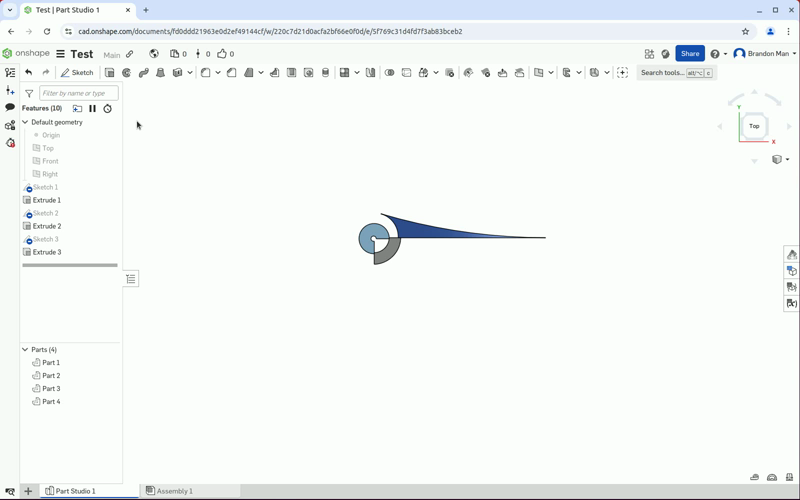
mouse_move(73, 189)
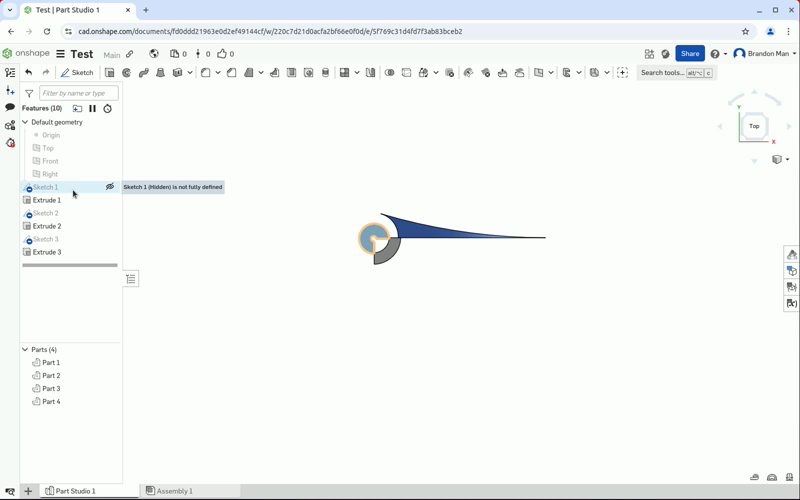
click(73, 189)
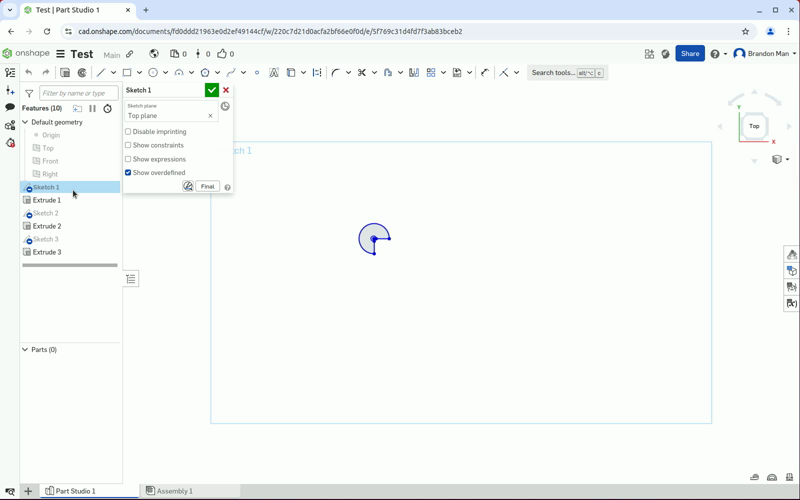
mouse_move(229, 92)
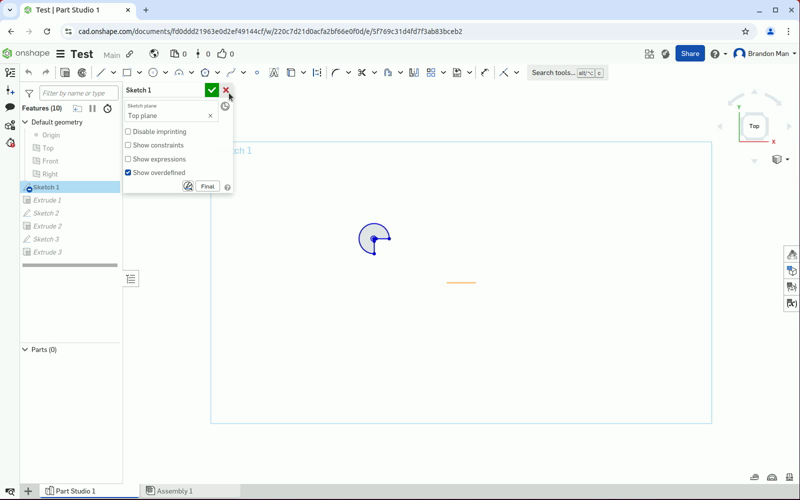
click(229, 92)
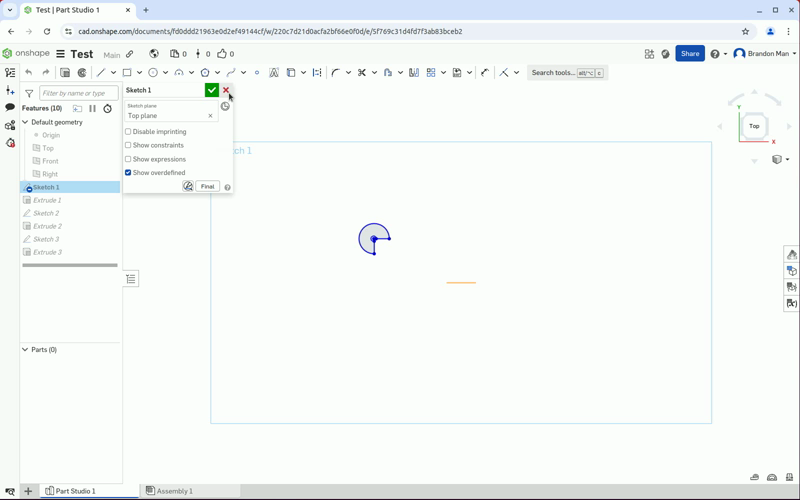
key(shift+s)
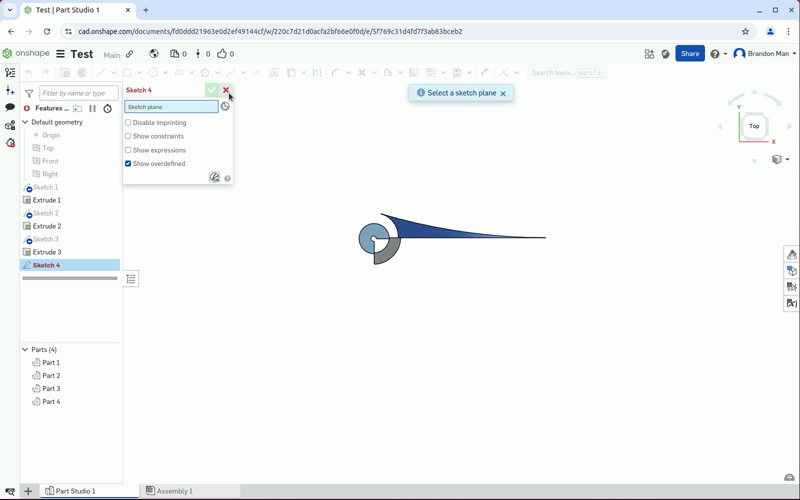
mouse_move(73, 150)
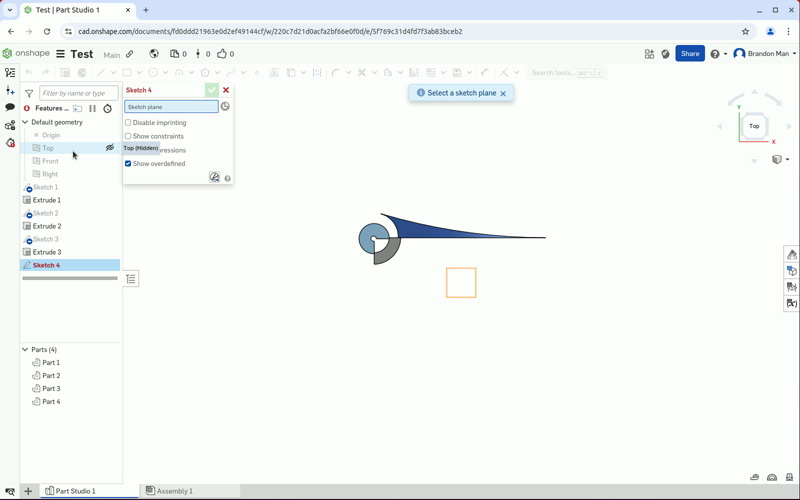
click(73, 150)
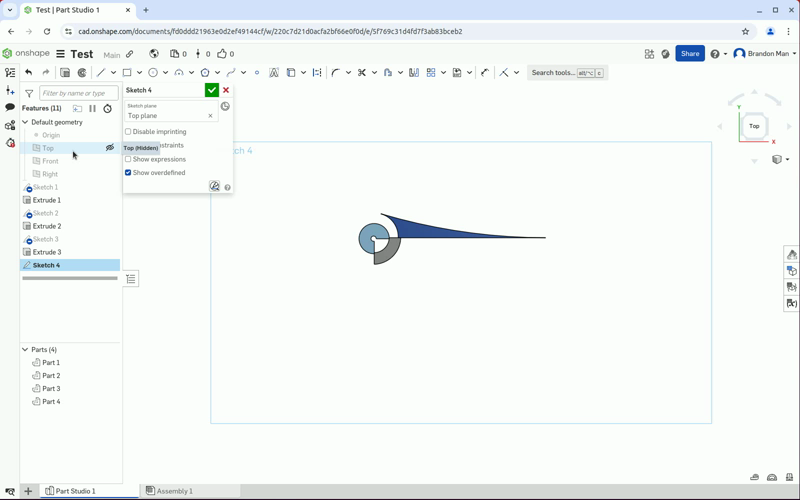
mouse_move(73, 352)
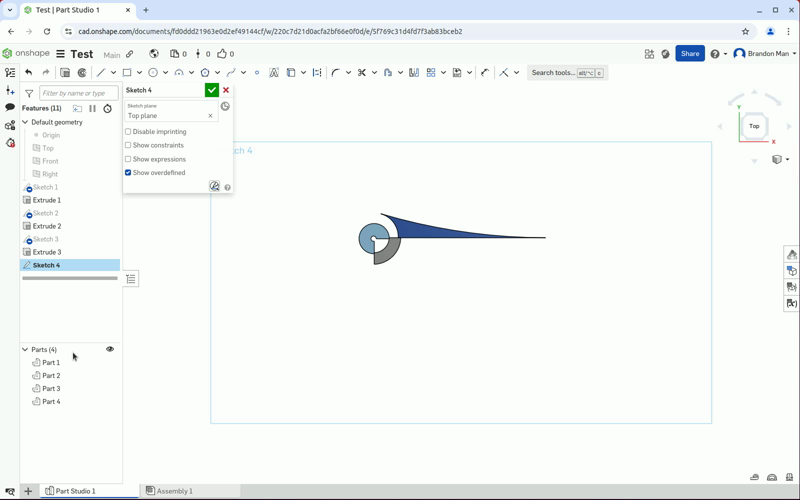
key(y)
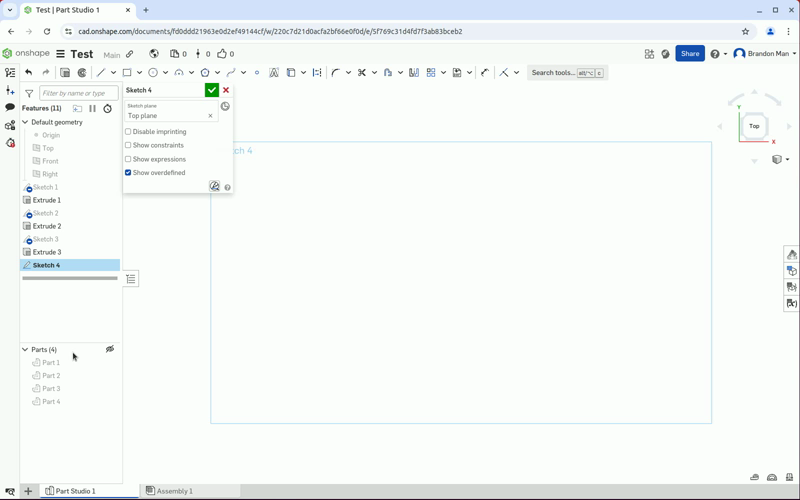
key(l)
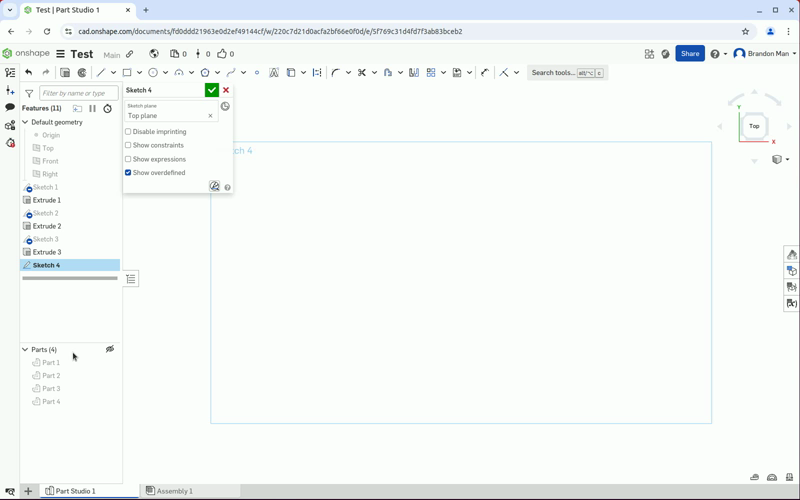
key_down(shift)
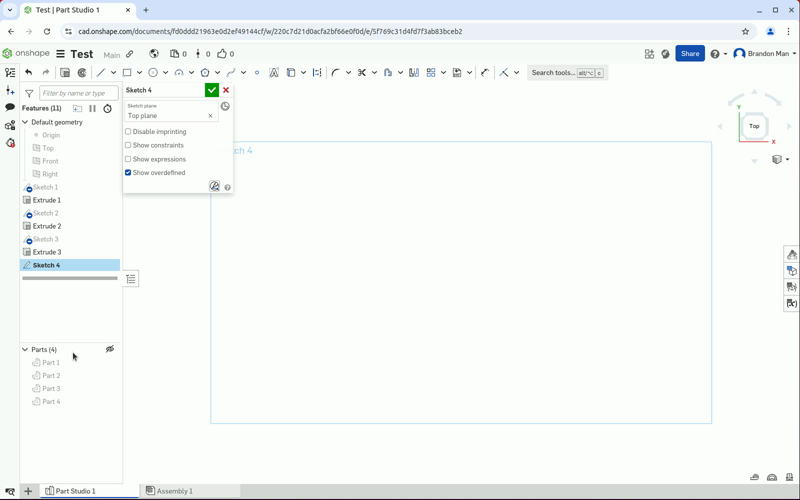
mouse_move(374, 264)
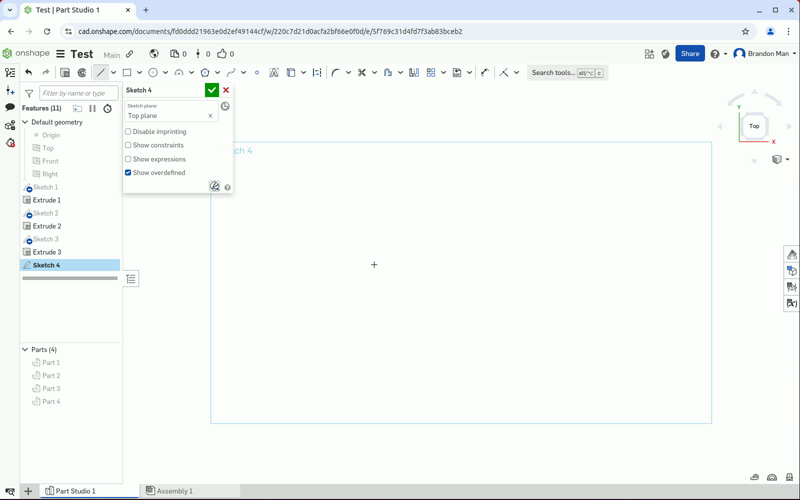
click(374, 264)
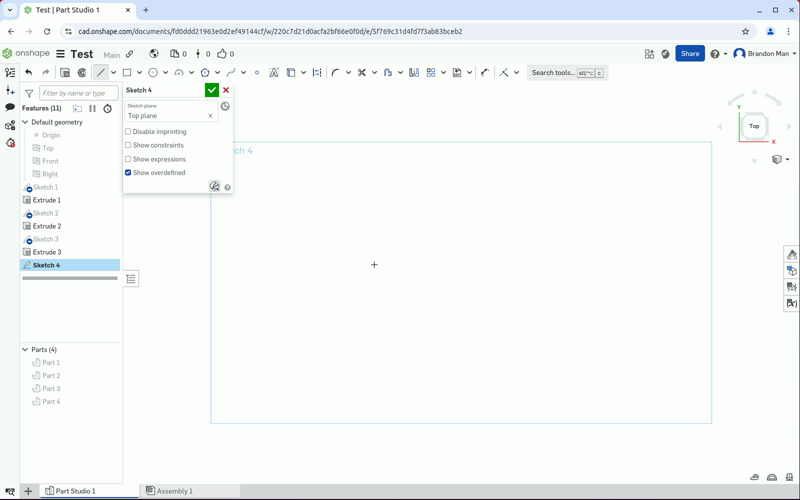
key_up(shift)
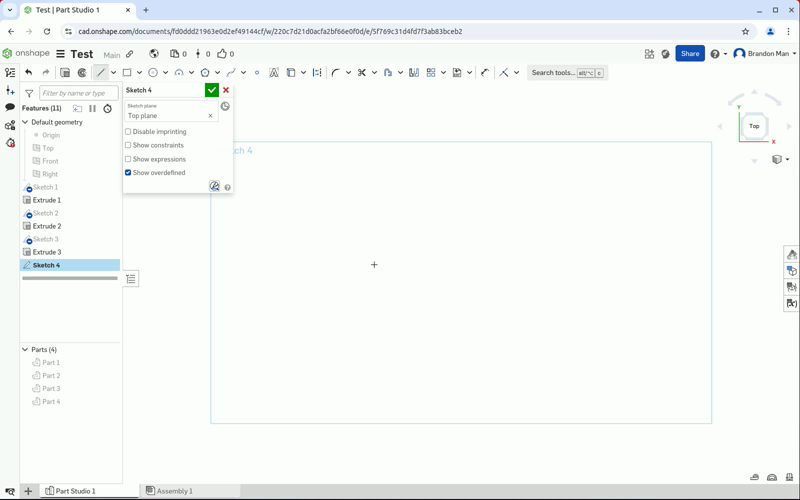
key_down(shift)
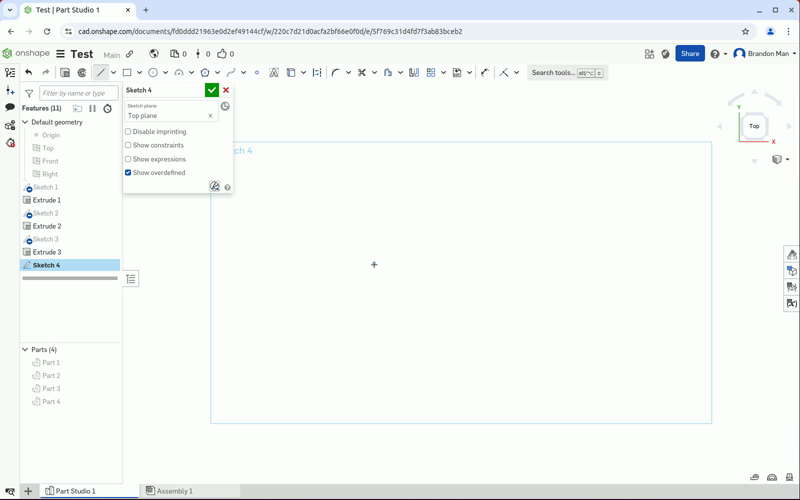
mouse_move(404, 264)
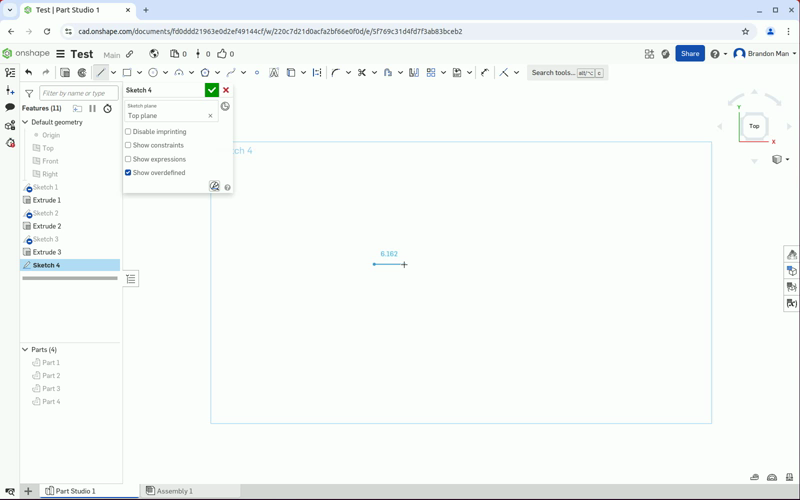
mouse_move(374, 253)
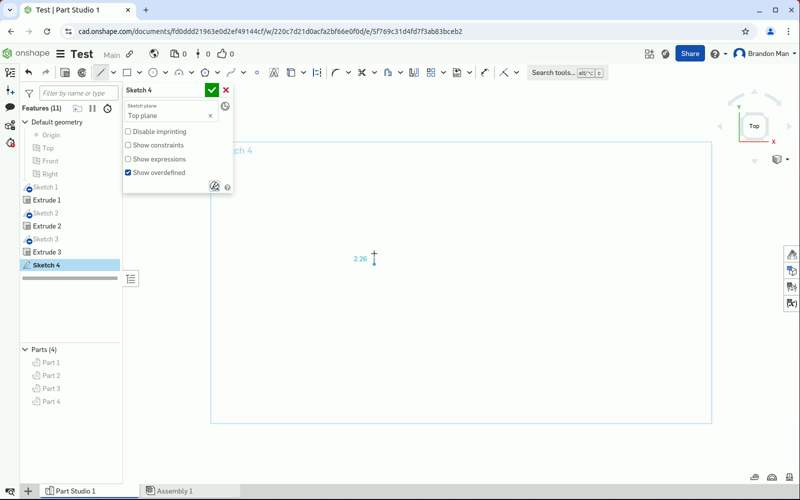
click(374, 253)
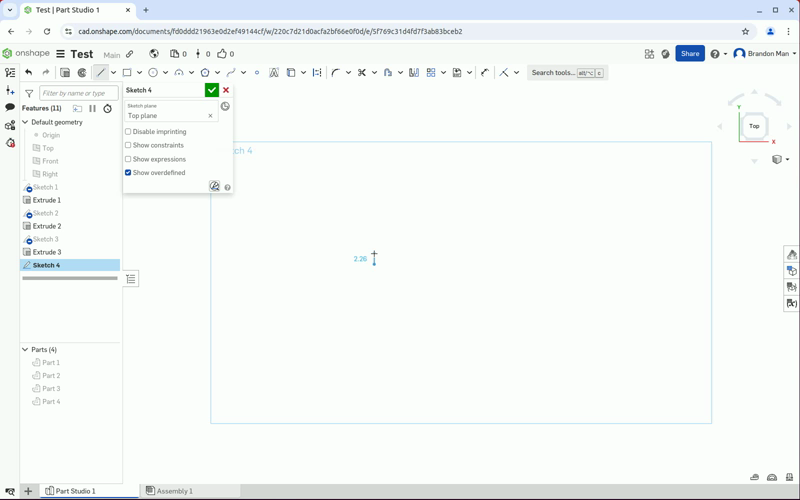
key_up(shift)
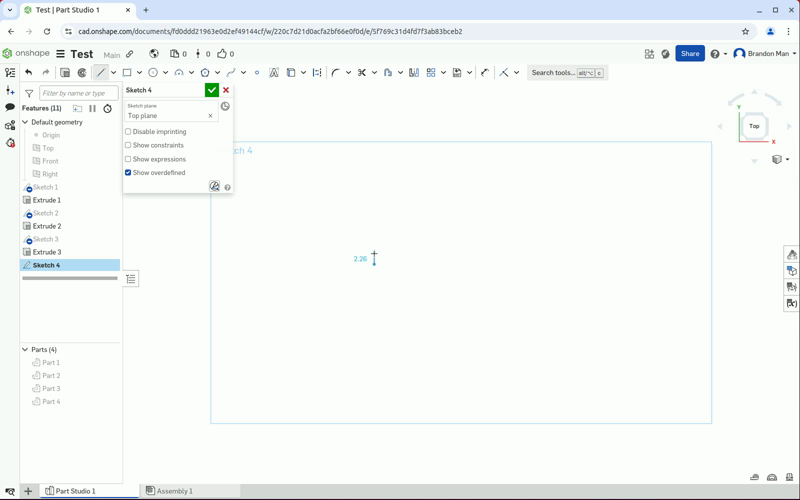
key(esc)
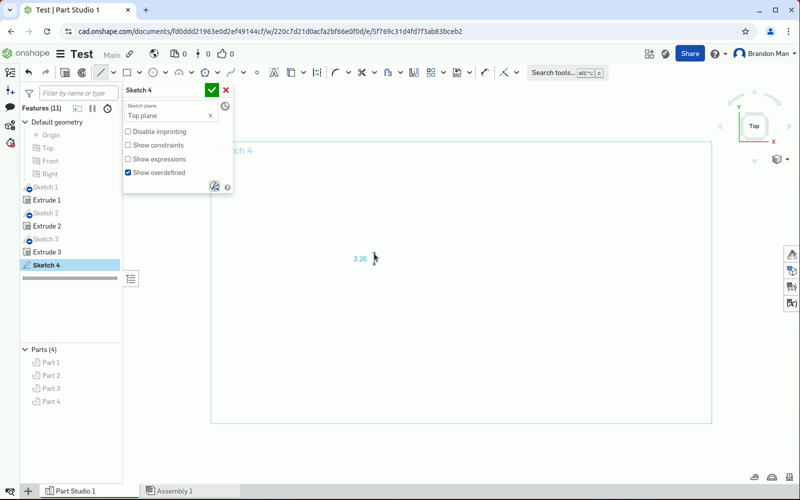
key(a)
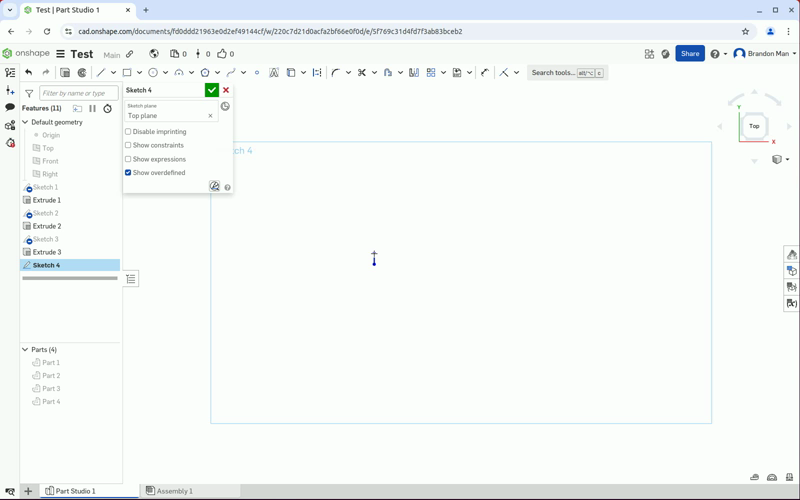
mouse_move(374, 253)
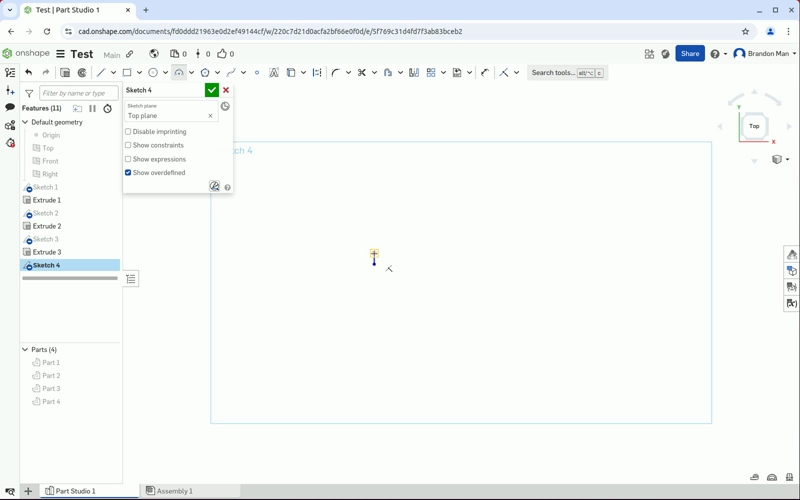
click(374, 253)
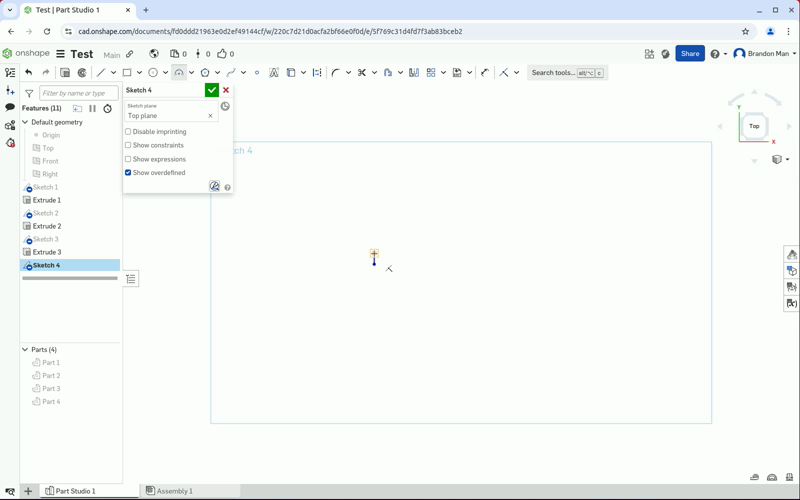
key_down(shift)
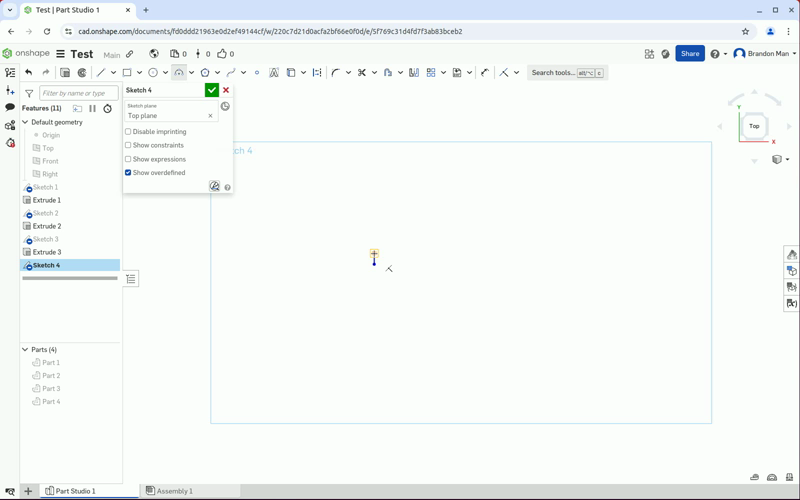
mouse_move(388, 237)
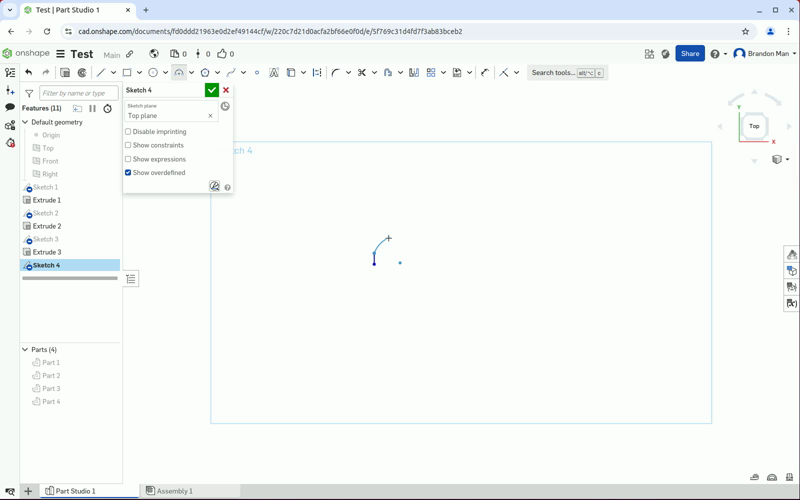
click(388, 237)
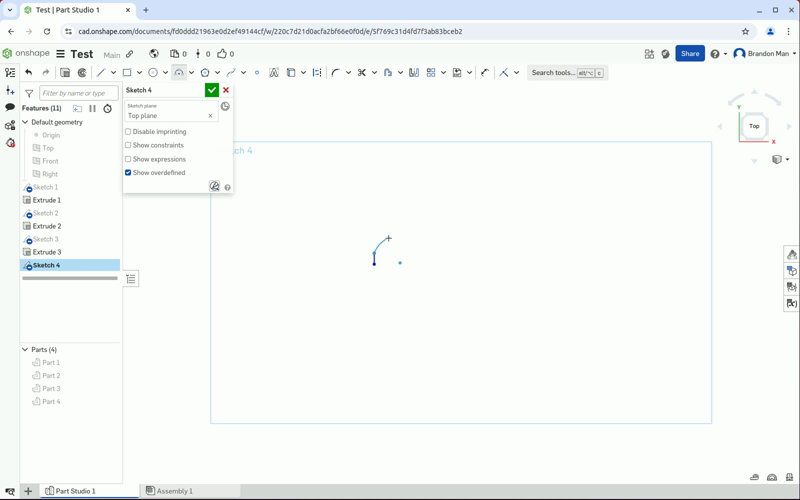
mouse_move(362, 227)
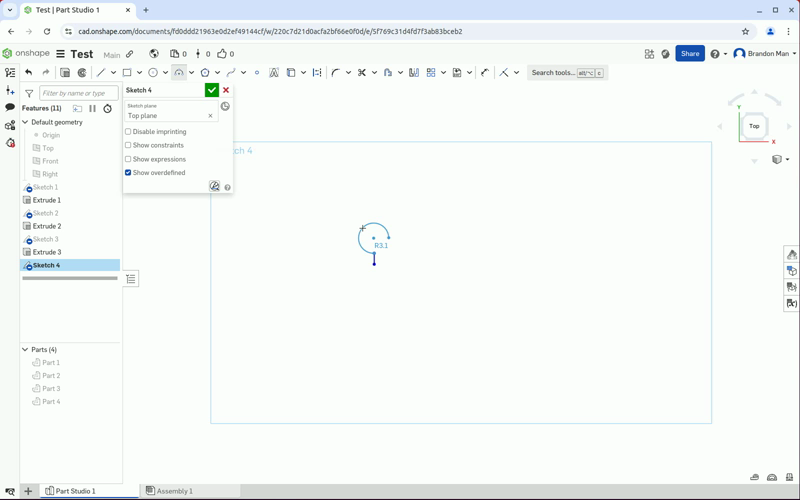
click(362, 227)
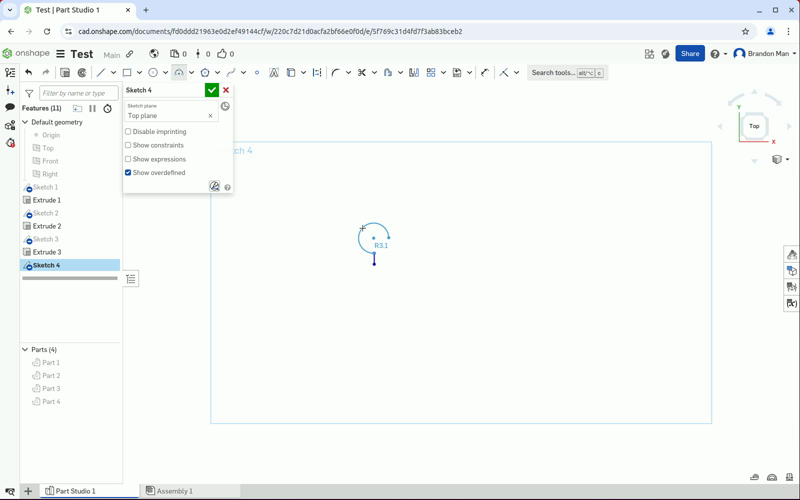
key_up(shift)
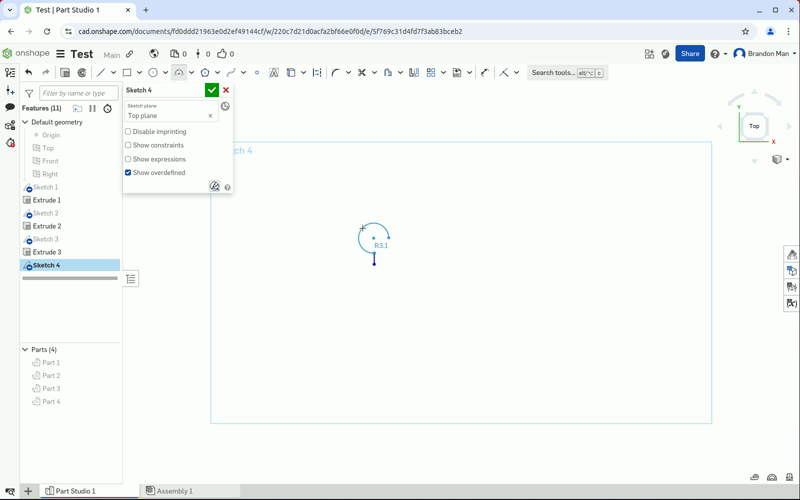
key(esc)
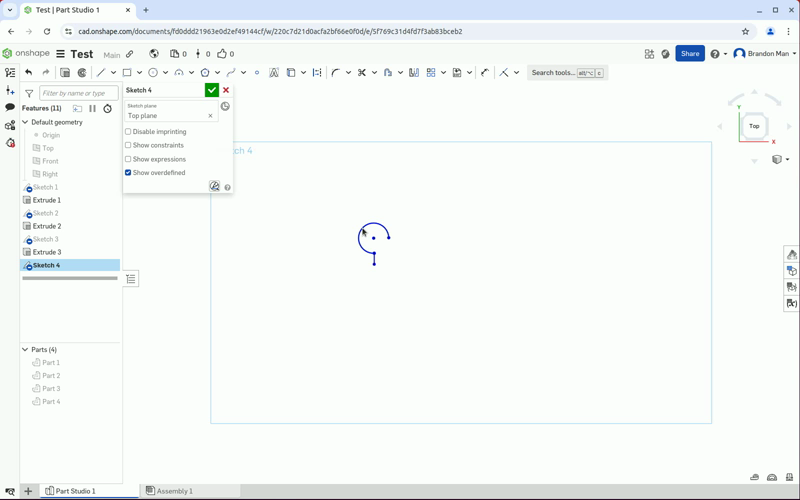
key(l)
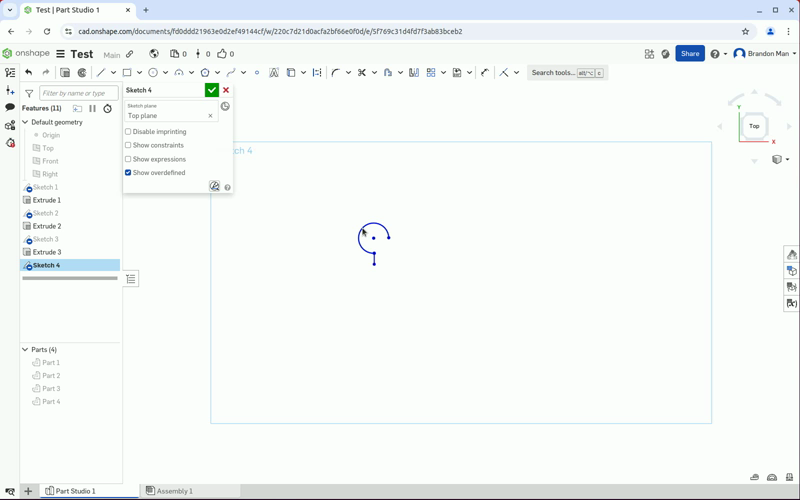
mouse_move(388, 237)
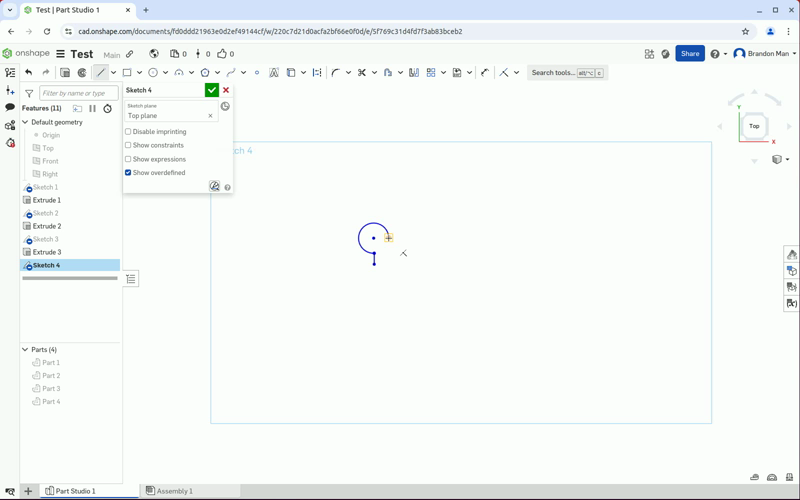
click(388, 237)
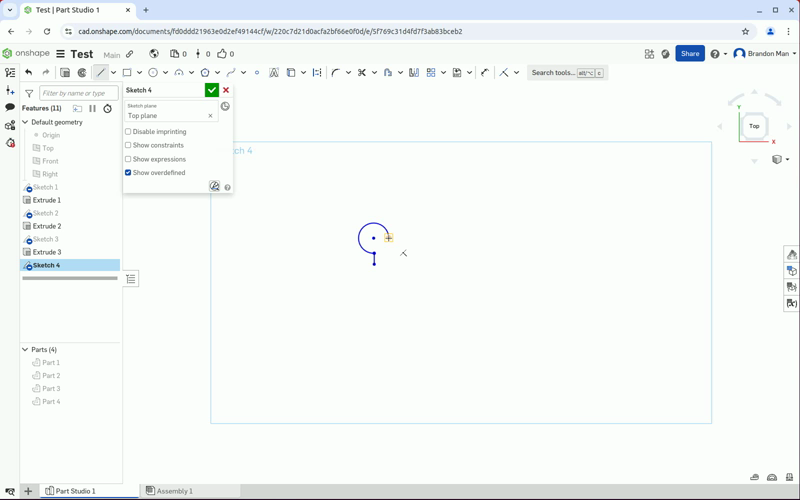
key_down(shift)
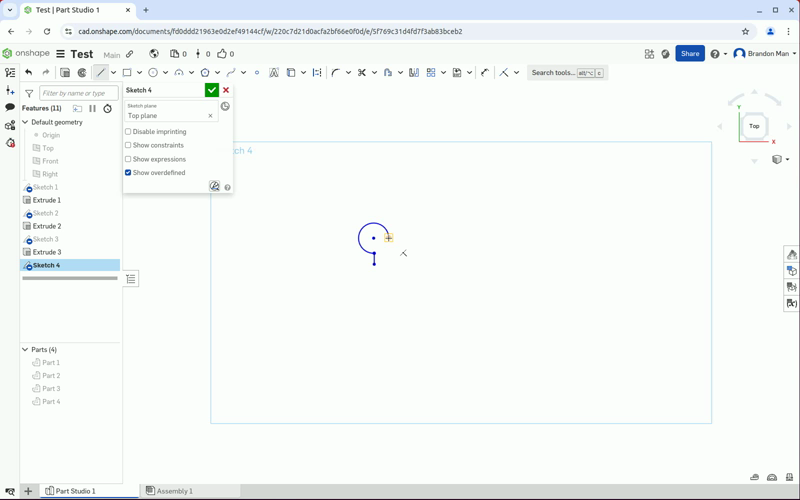
mouse_move(418, 237)
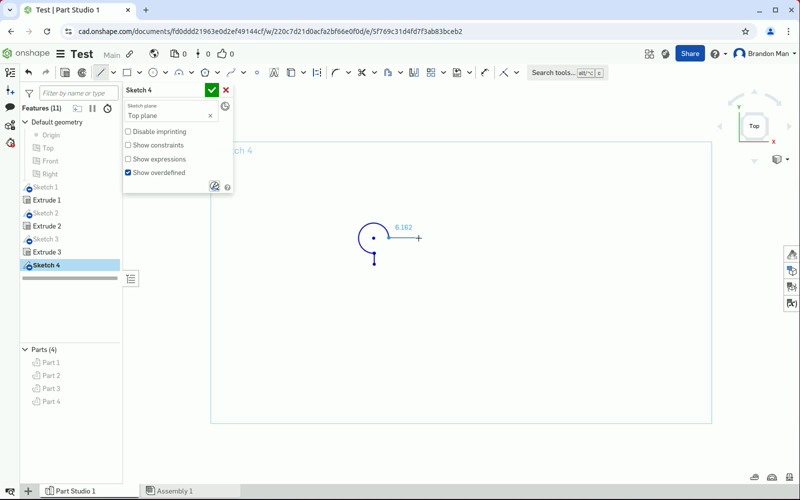
mouse_move(399, 237)
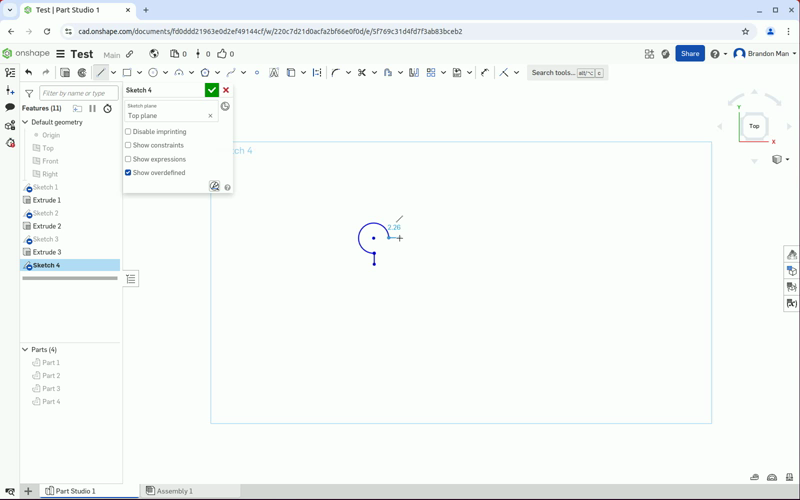
click(399, 237)
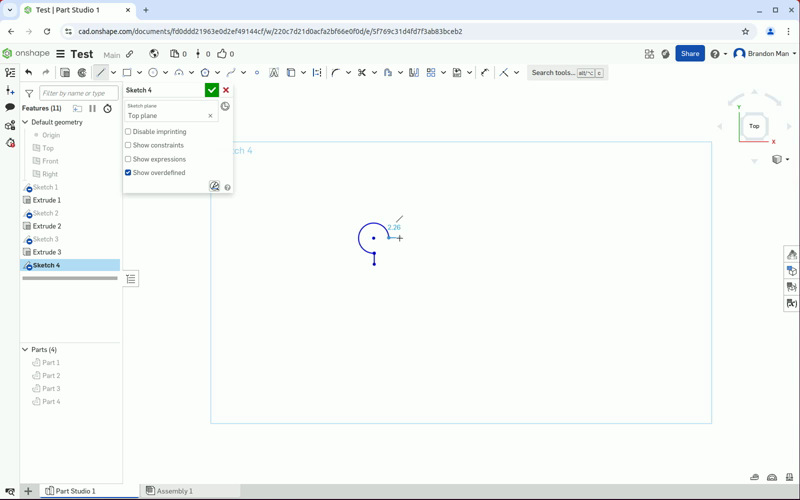
key_up(shift)
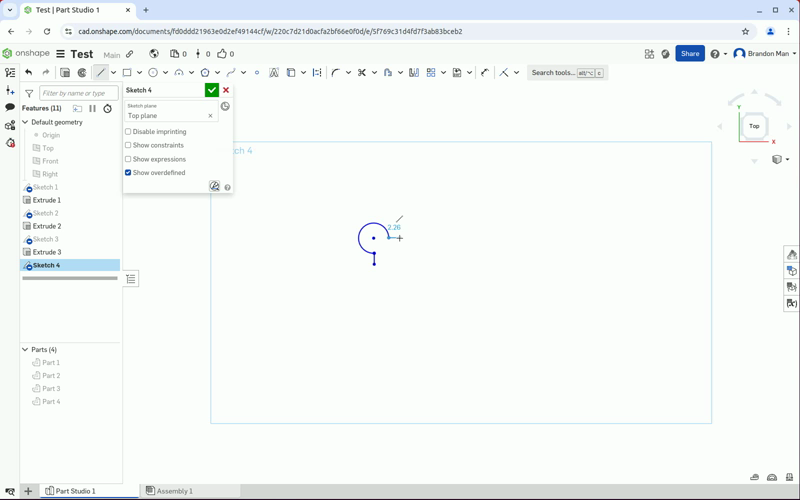
key(esc)
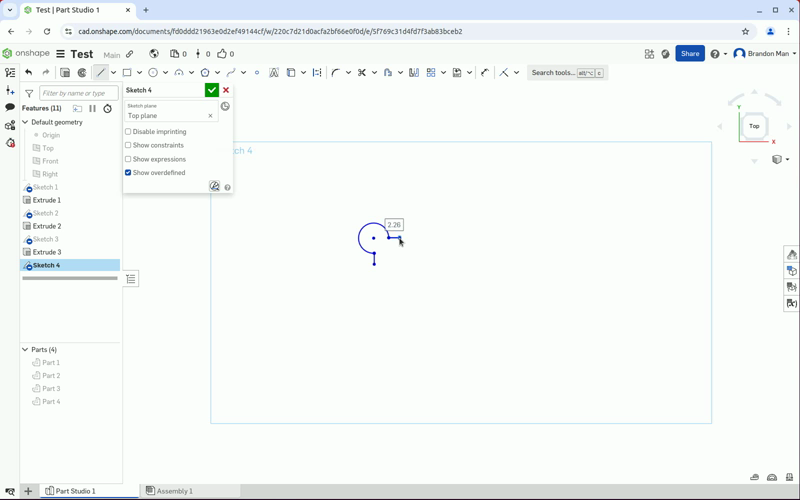
key(a)
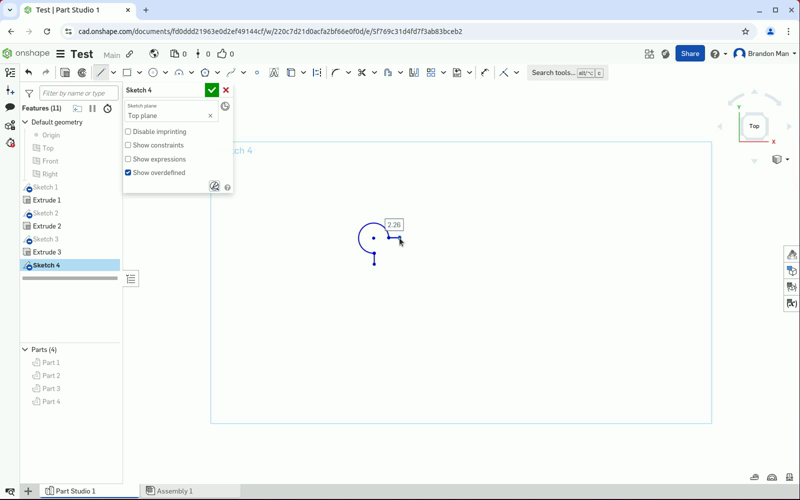
mouse_move(399, 237)
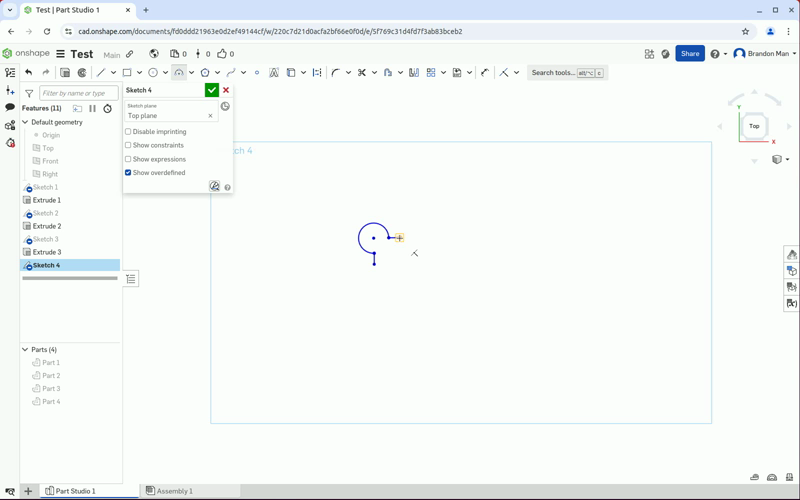
click(399, 237)
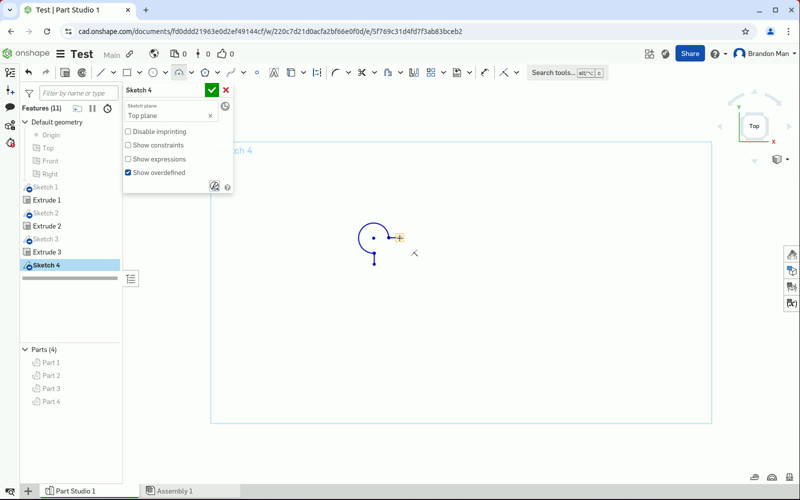
mouse_move(374, 264)
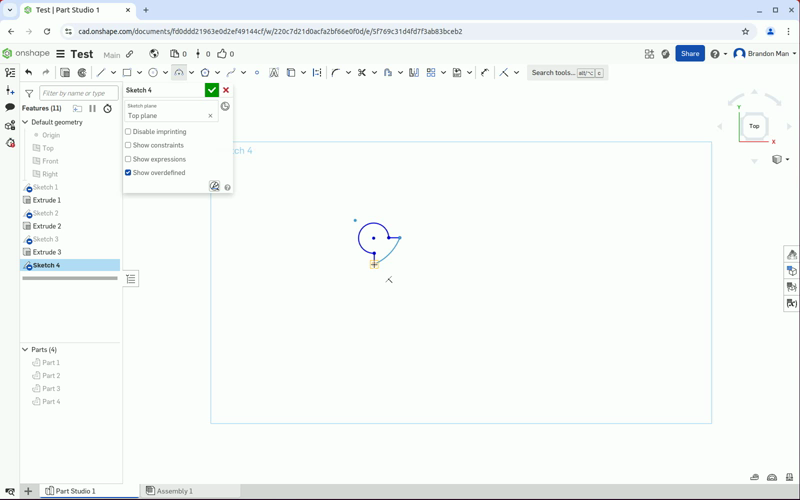
click(374, 264)
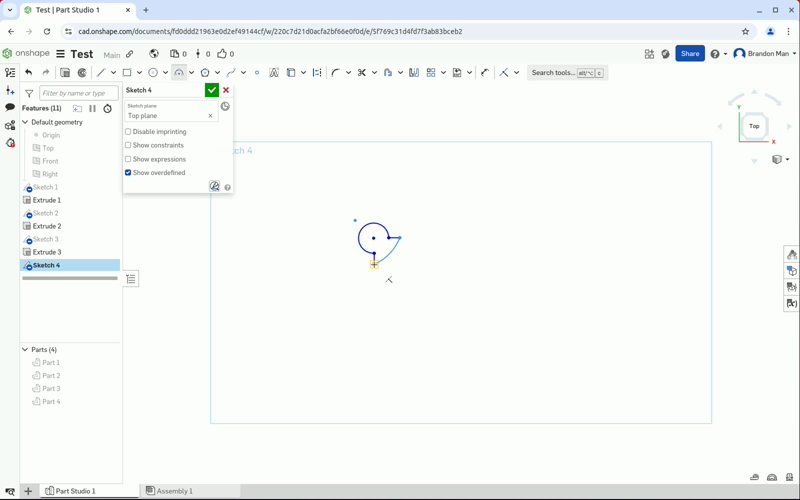
key_down(shift)
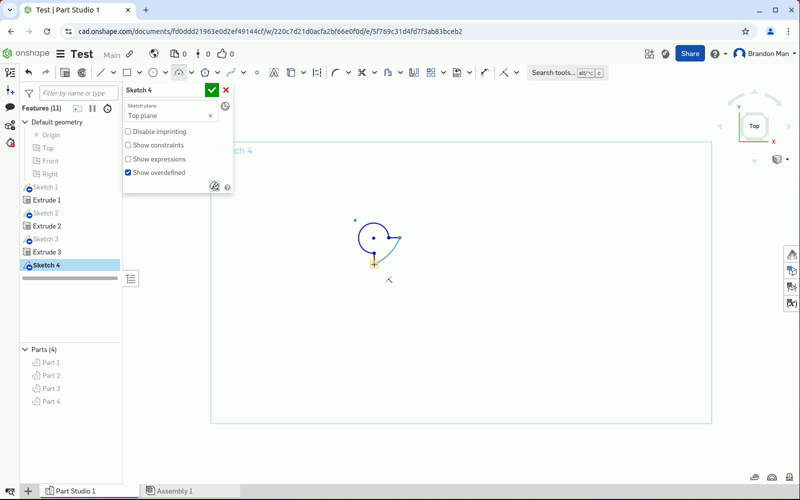
mouse_move(355, 219)
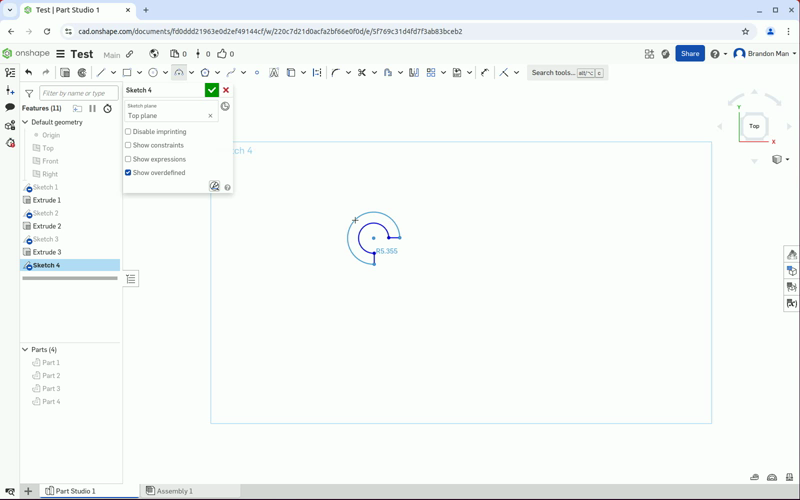
click(355, 219)
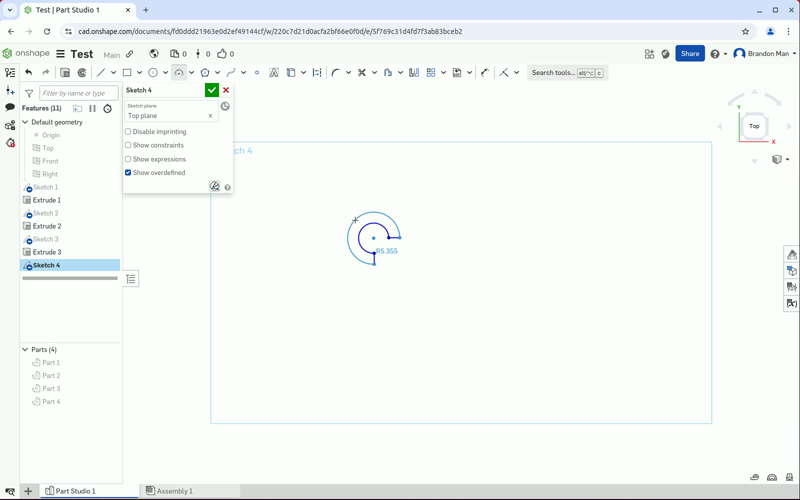
key_up(shift)
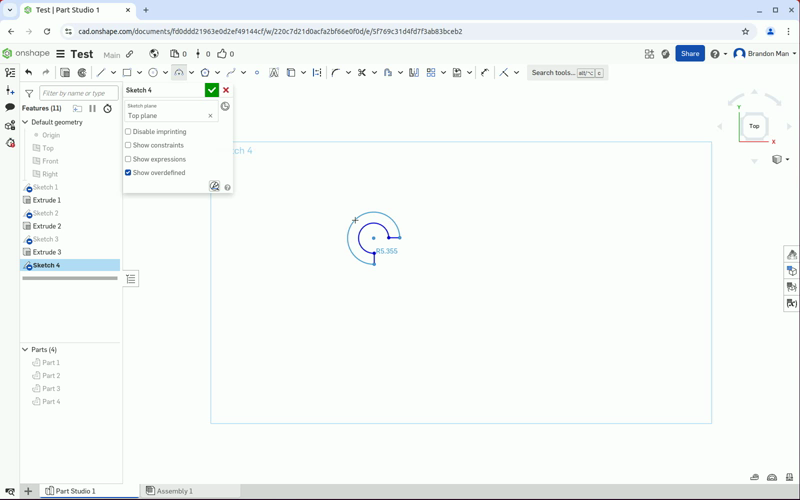
key(esc)
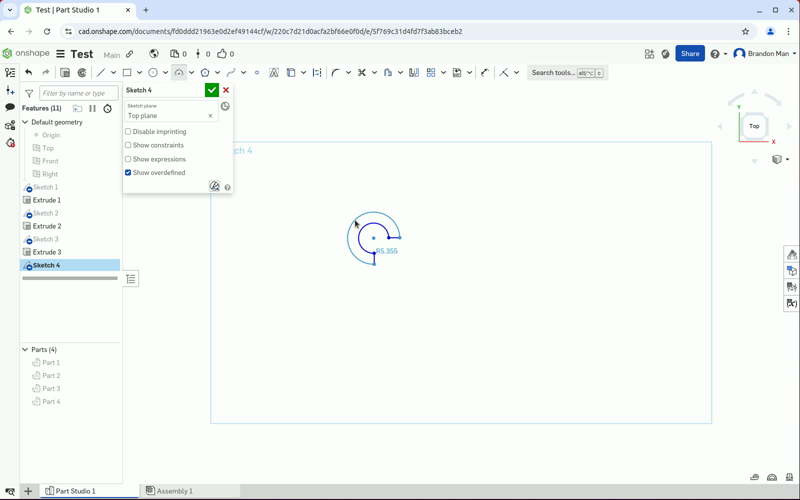
mouse_move(351, 229)
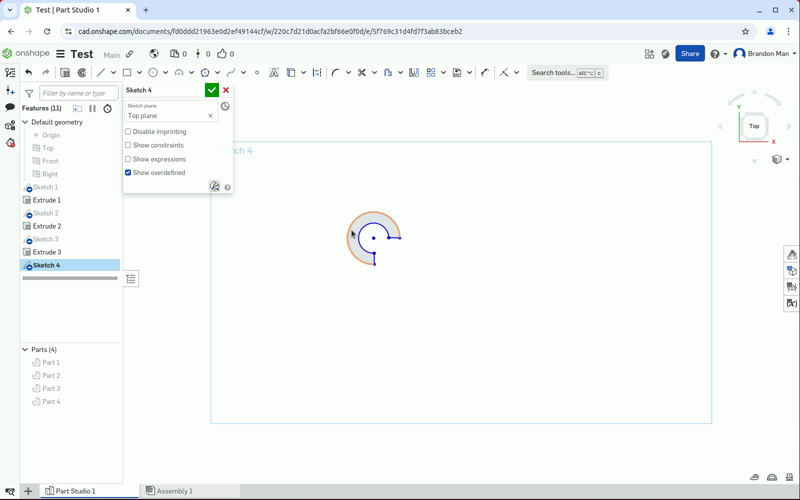
scroll(6)
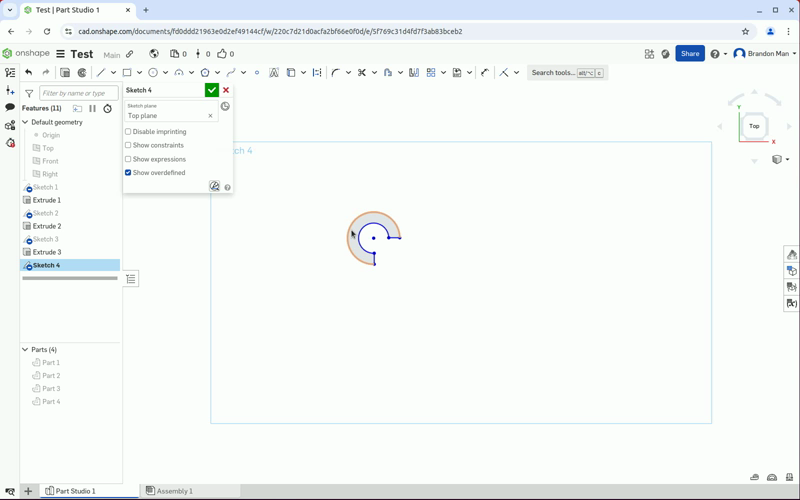
scroll(6)
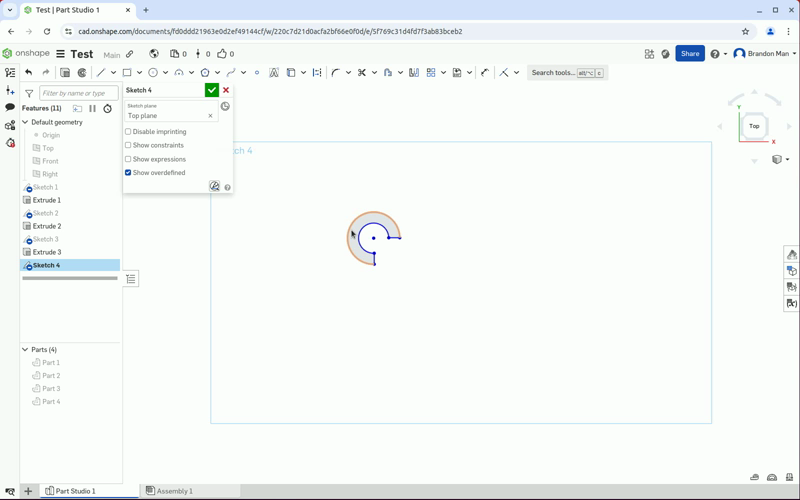
scroll(6)
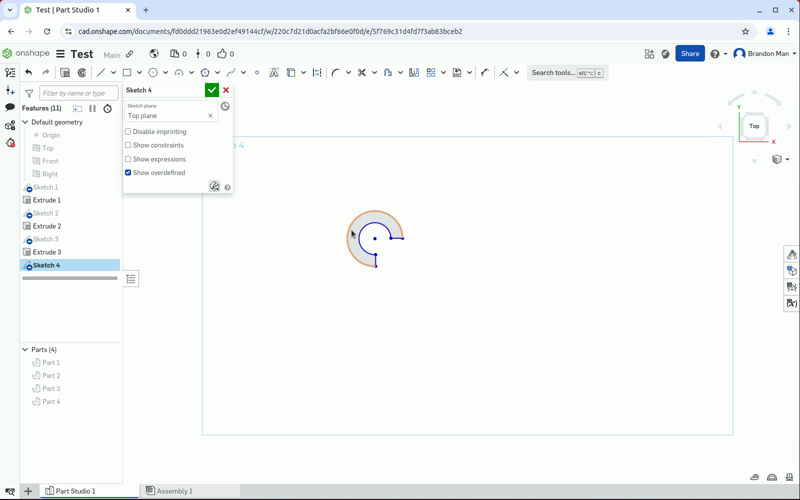
scroll(6)
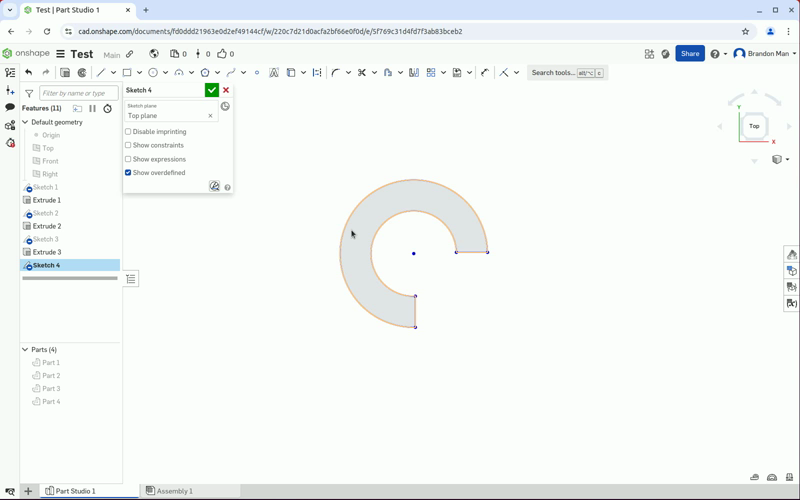
scroll(6)
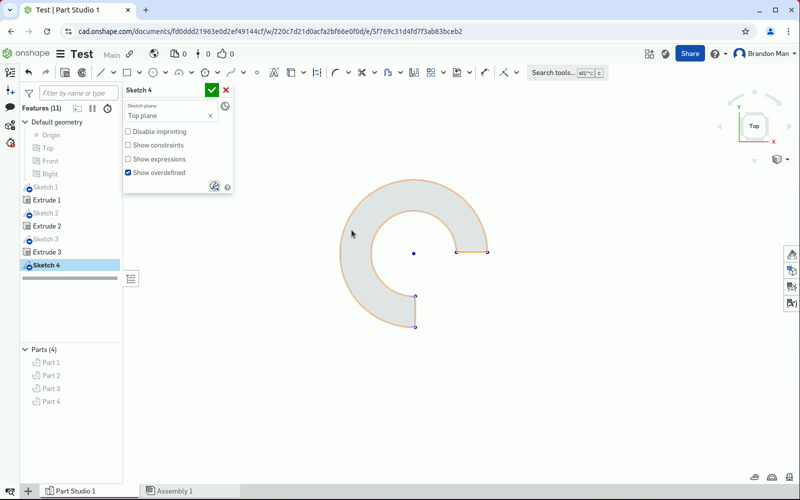
scroll(6)
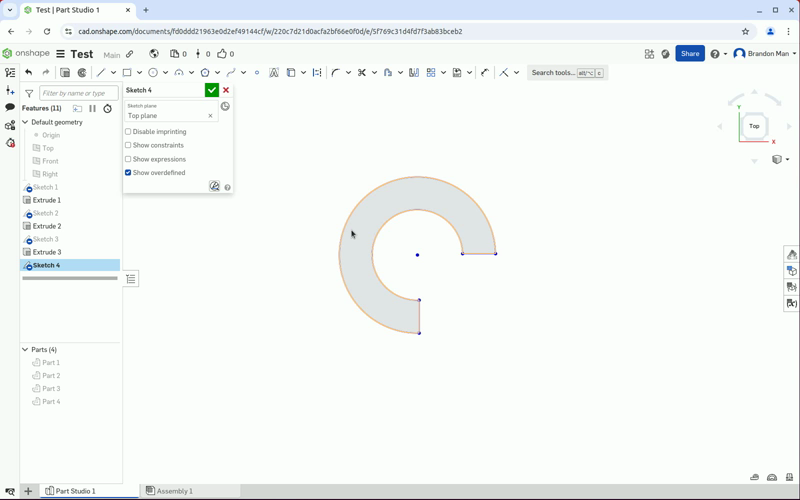
scroll(6)
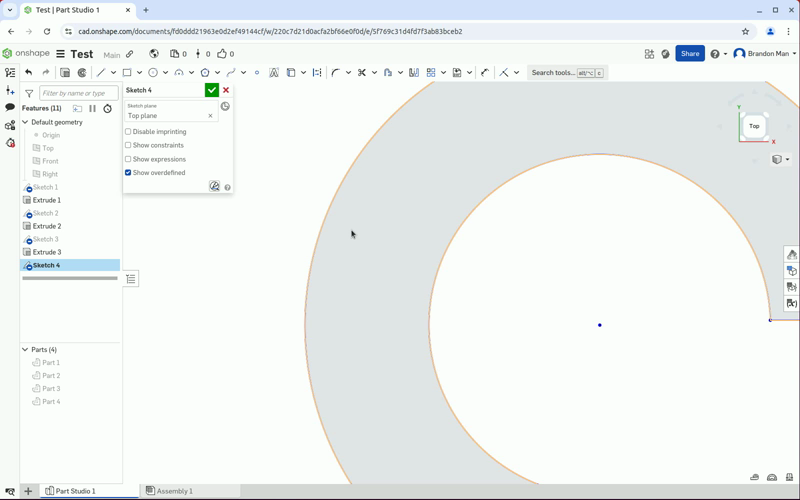
click(351, 229)
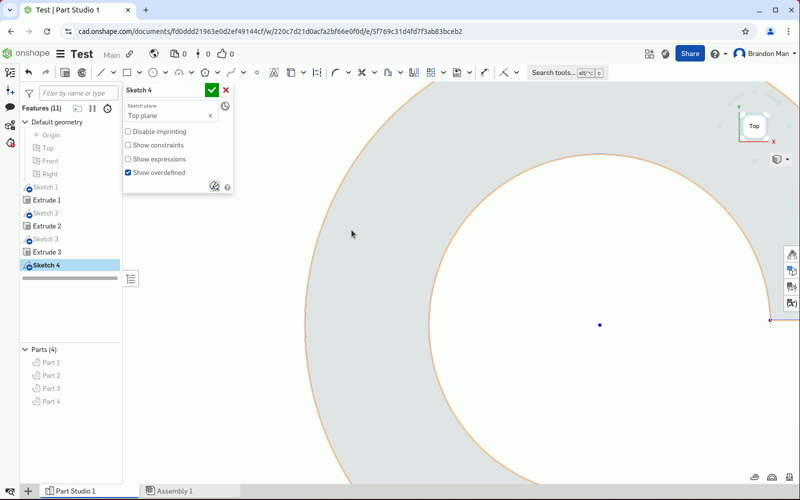
scroll(-6)
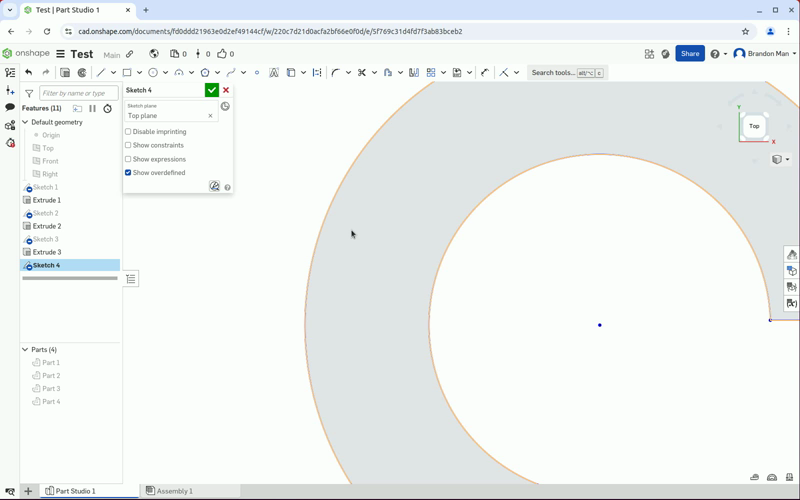
scroll(-6)
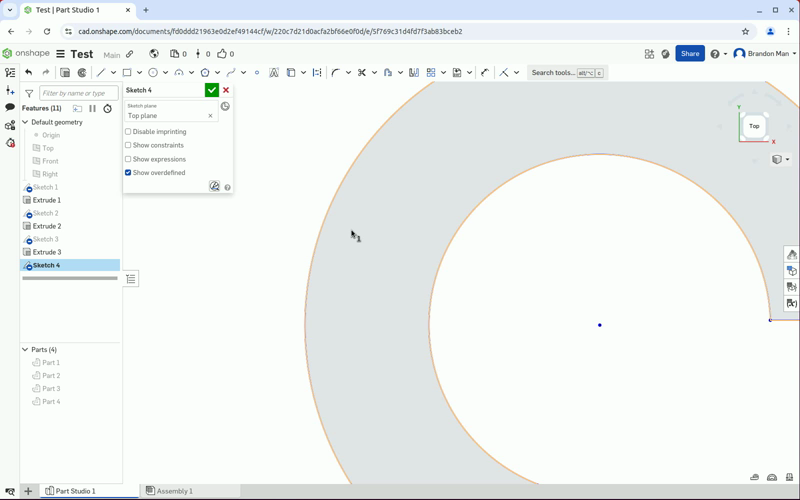
scroll(-6)
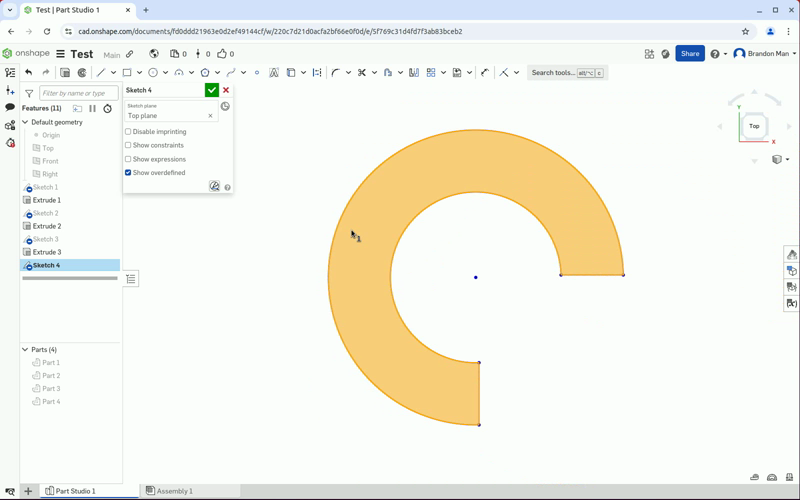
scroll(-6)
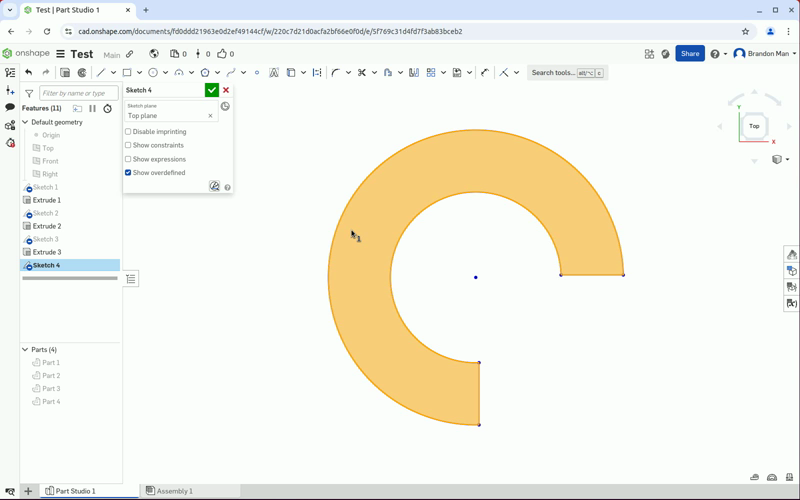
scroll(-6)
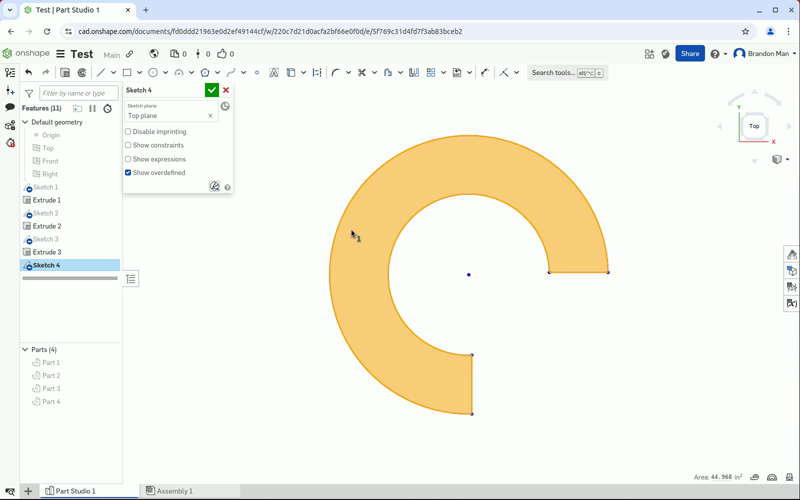
scroll(-6)
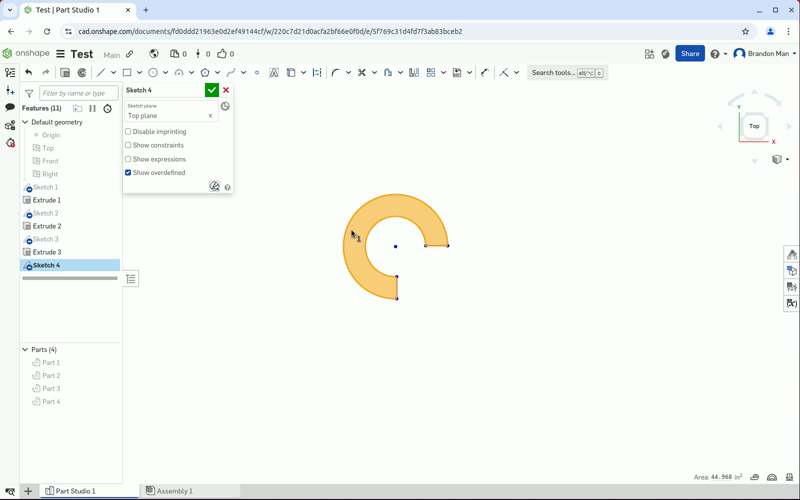
scroll(-6)
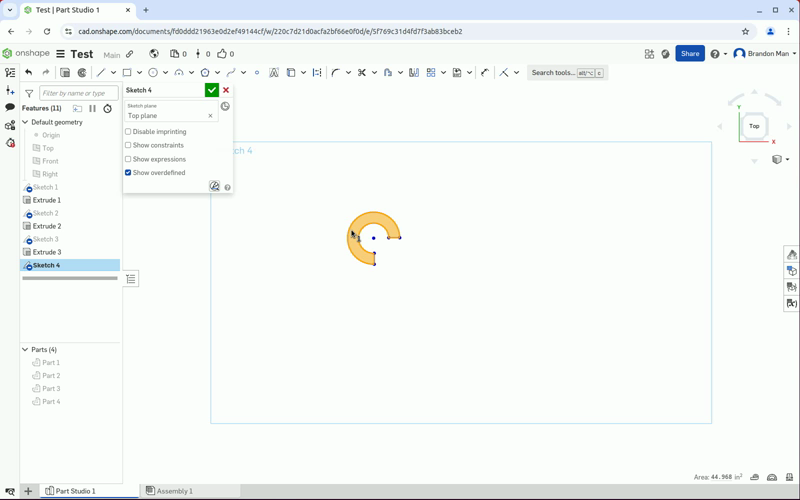
mouse_move(73, 352)
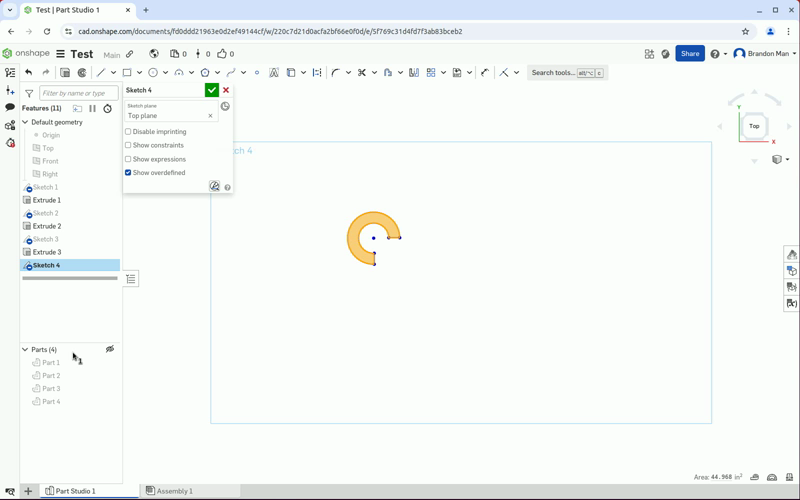
key(shift+y)
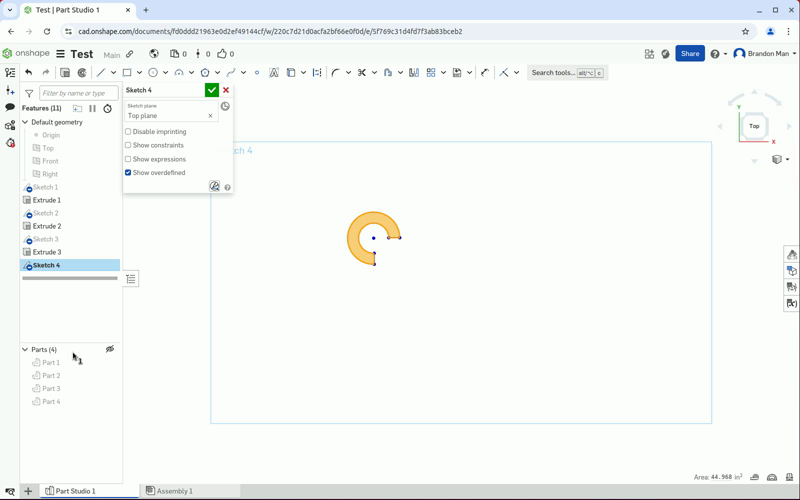
key(shift+e)
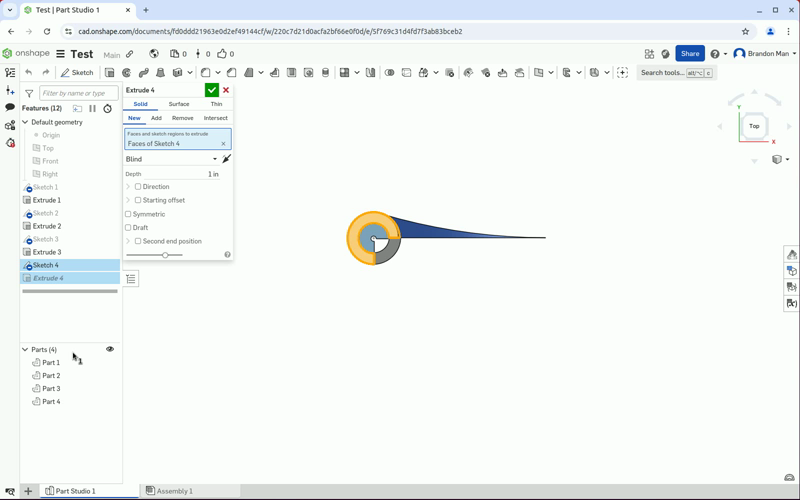
mouse_move(143, 106)
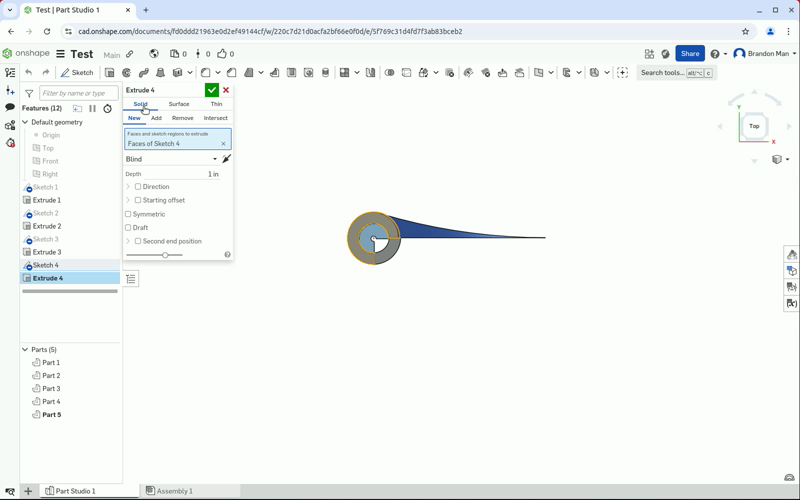
click(143, 106)
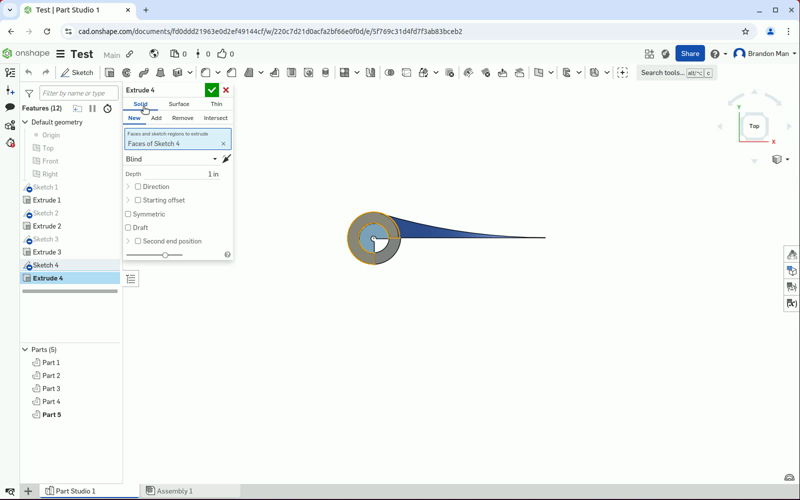
mouse_move(137, 120)
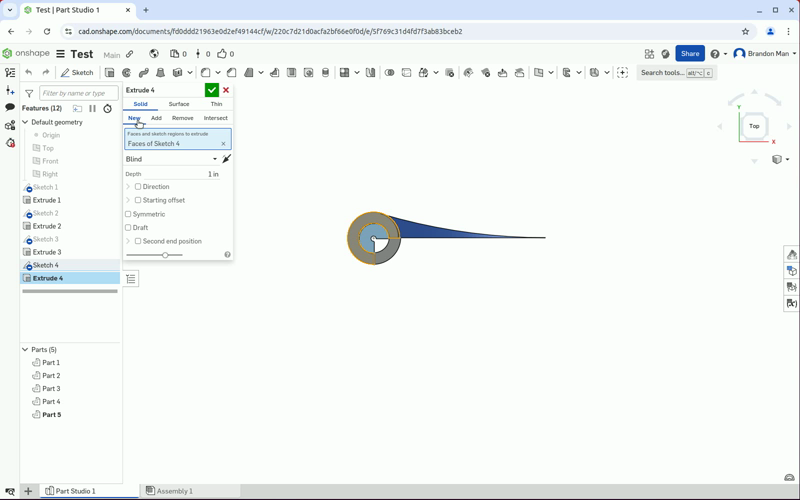
click(137, 120)
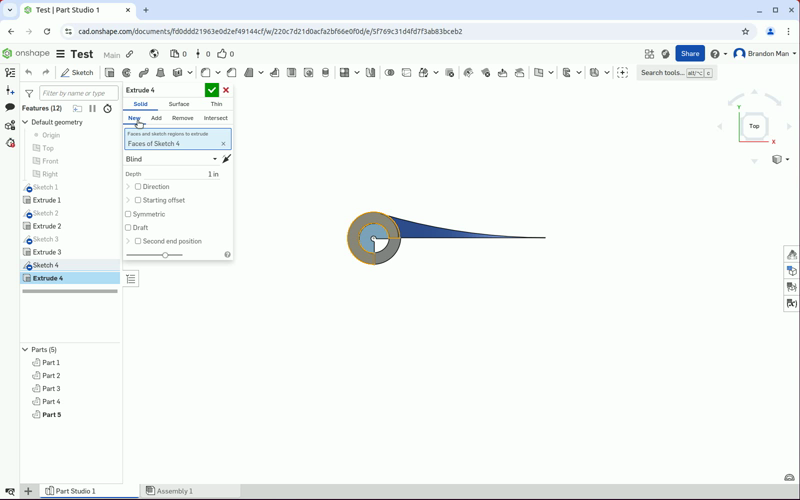
key(tab, 4)
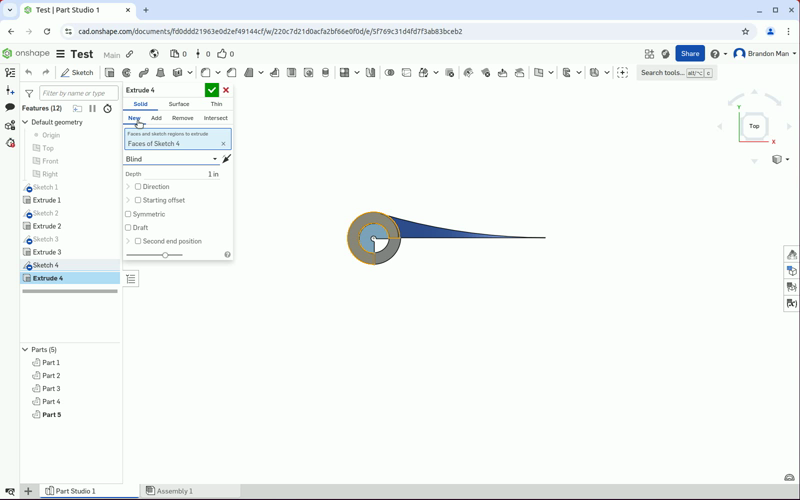
text(8.666)
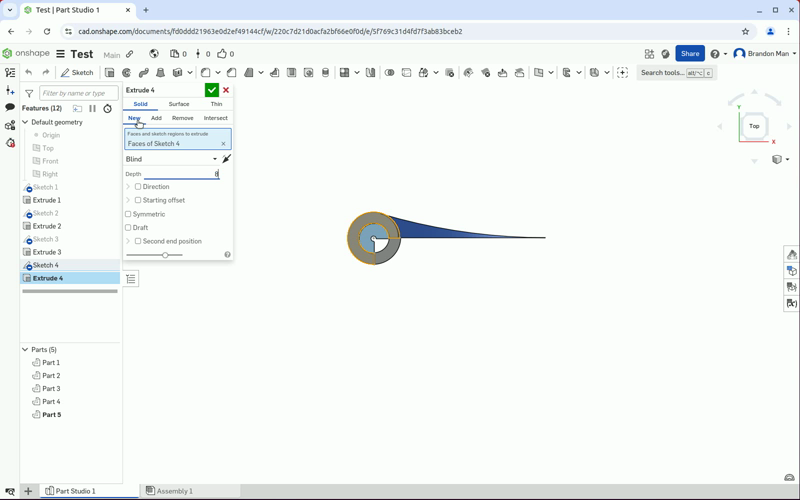
key(tab, 3)
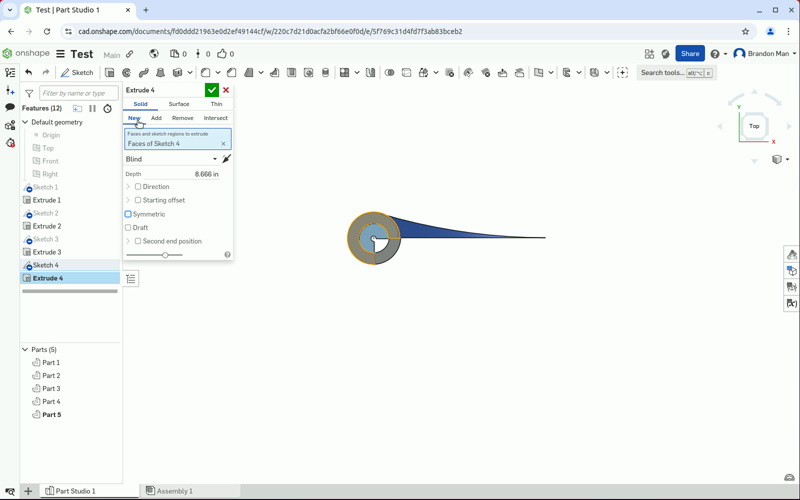
key(space)
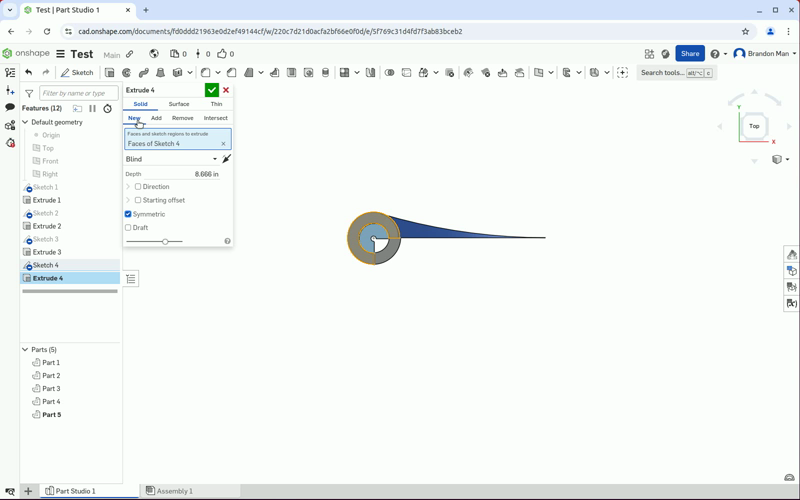
key(enter)
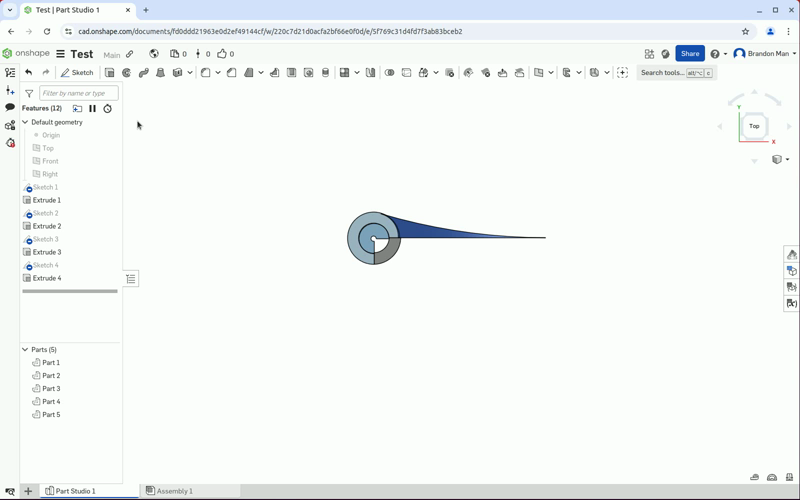
key(shift+h)
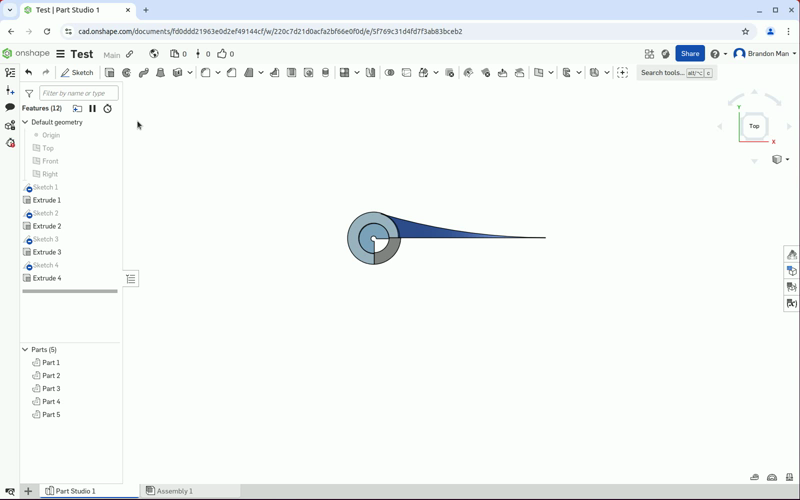
key(shift+h)
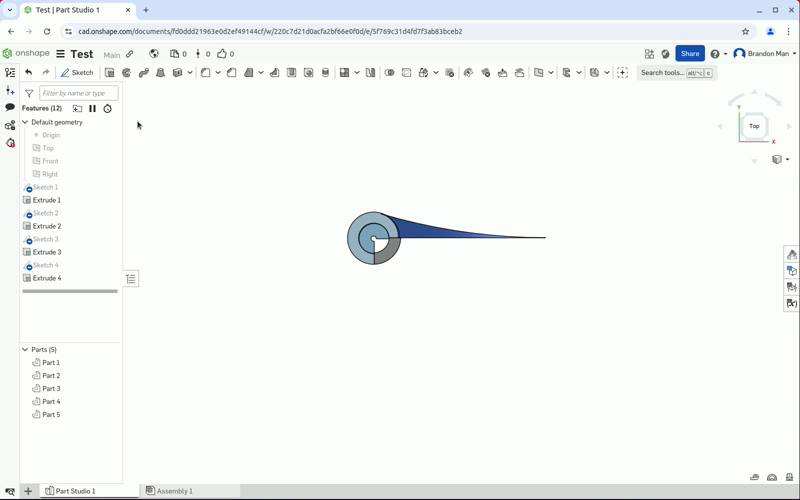
mouse_move(73, 189)
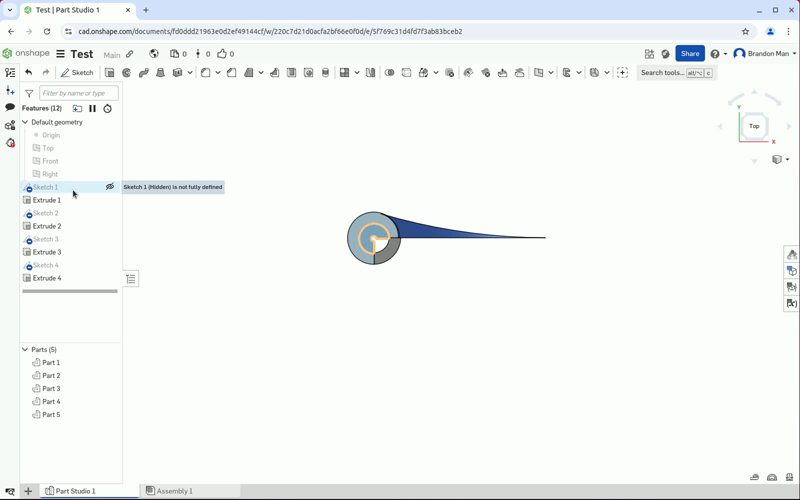
click(73, 189)
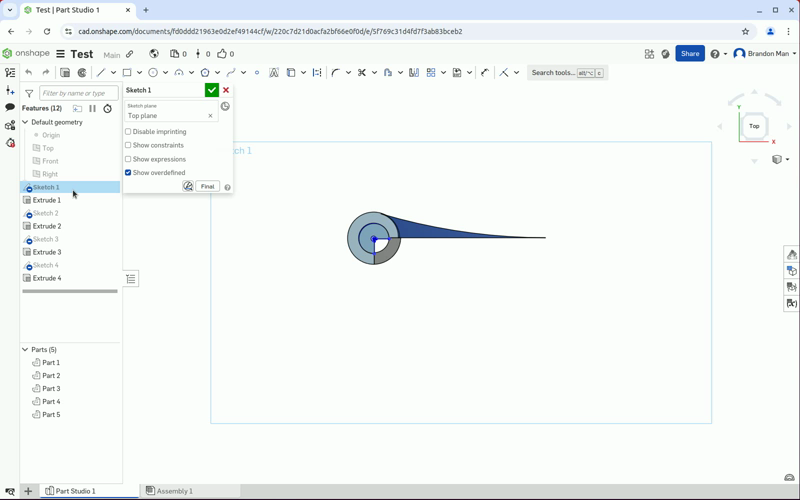
mouse_move(229, 92)
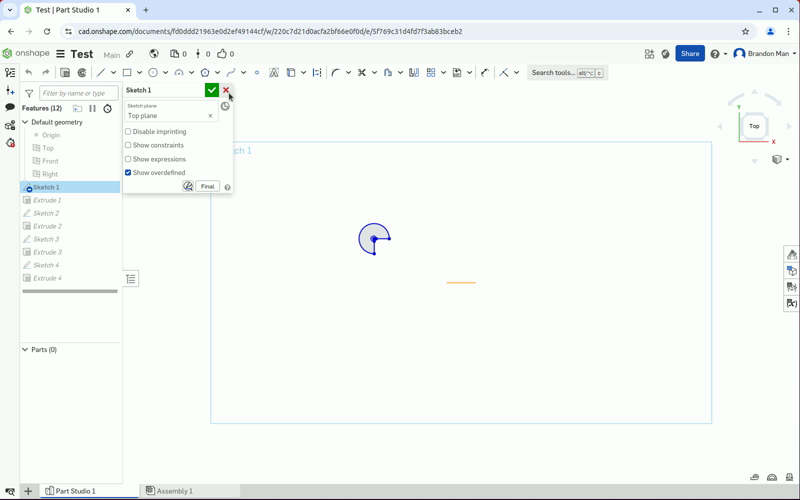
click(229, 92)
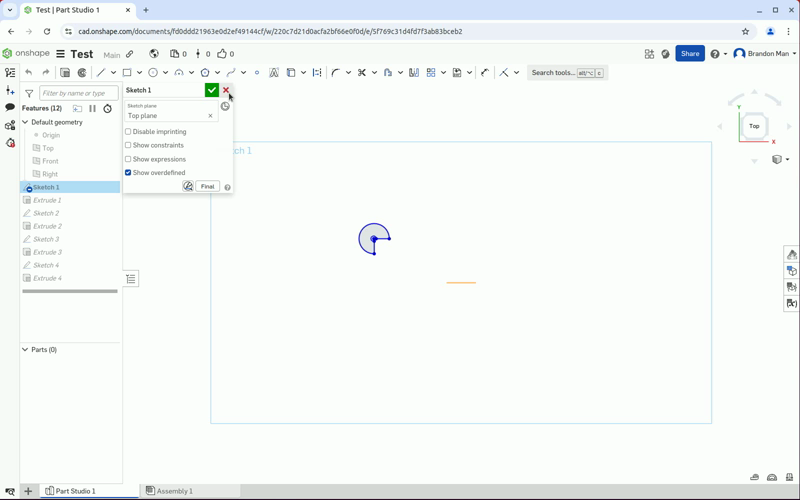
key(shift+s)
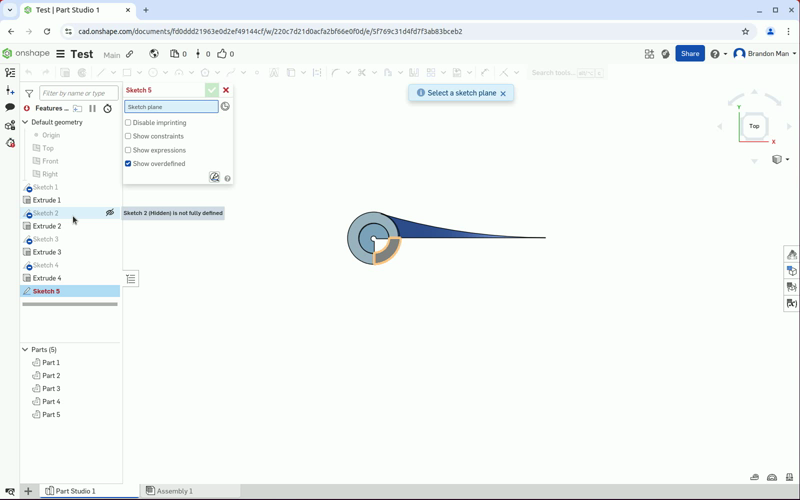
scroll(3)
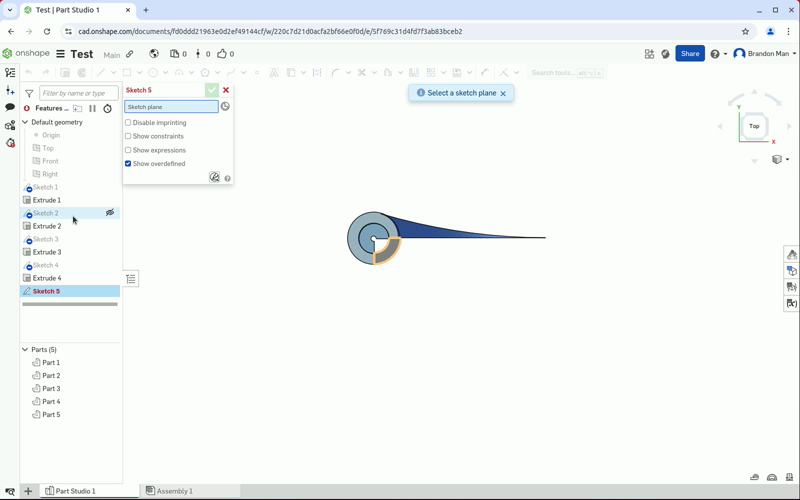
mouse_move(73, 150)
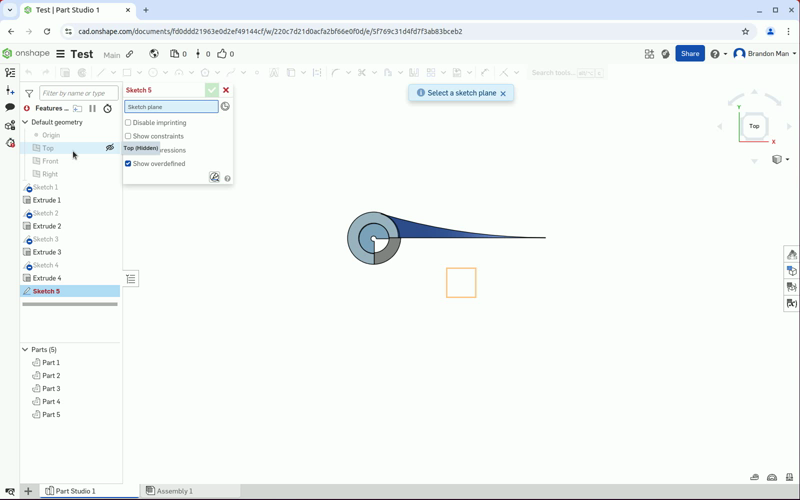
click(73, 150)
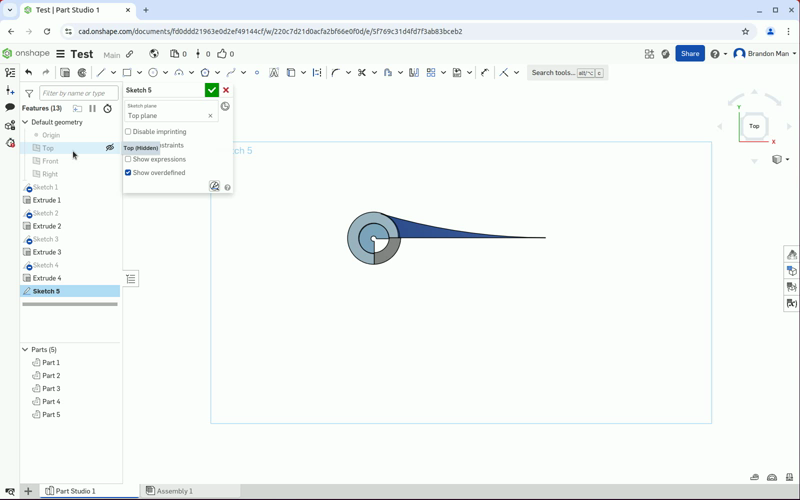
mouse_move(73, 352)
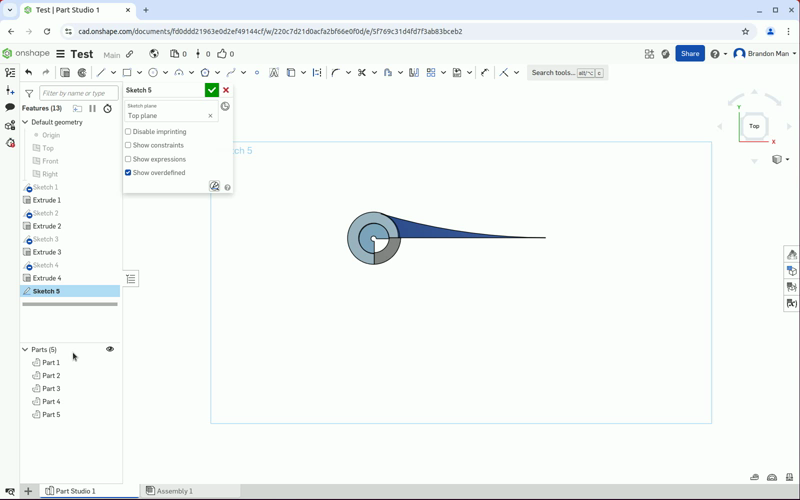
key(y)
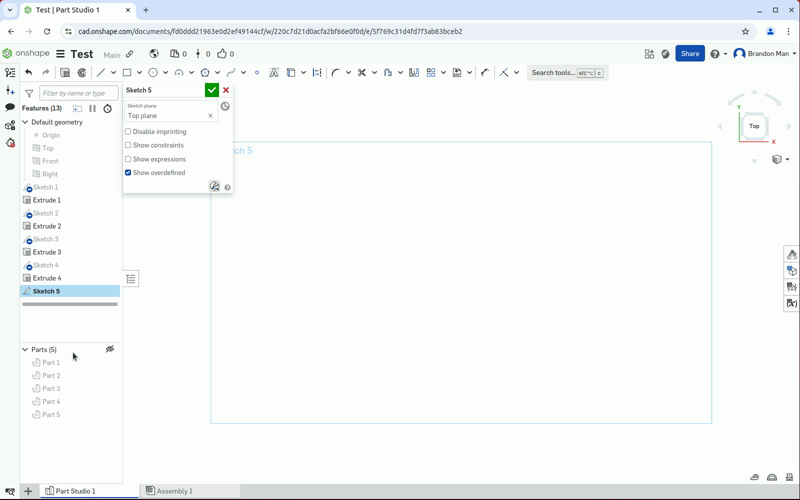
key(l)
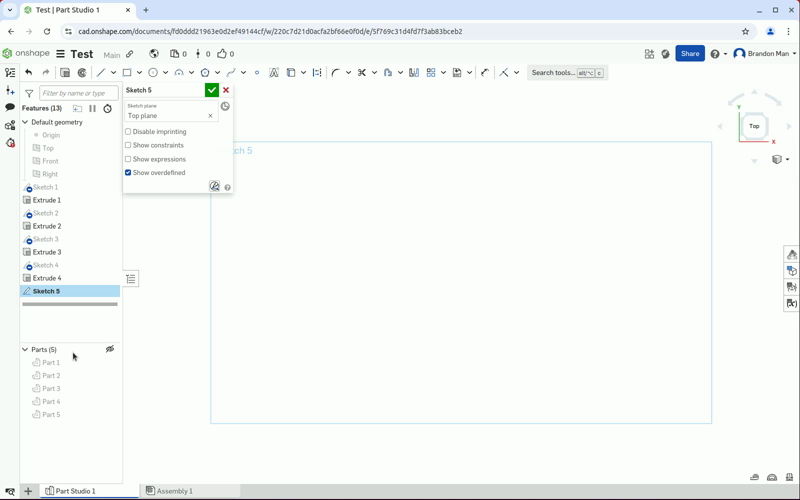
key_down(shift)
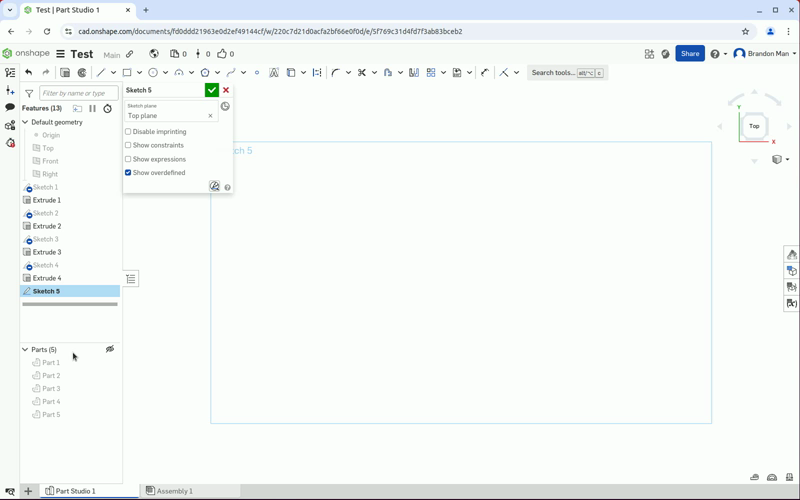
mouse_move(374, 327)
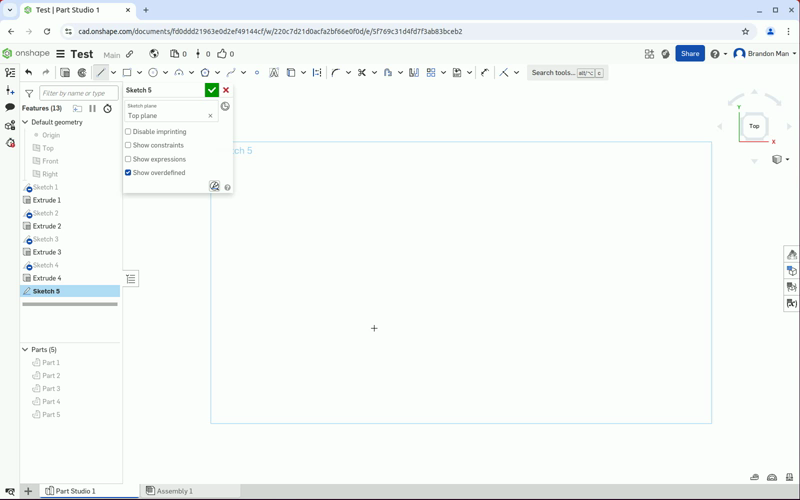
click(374, 327)
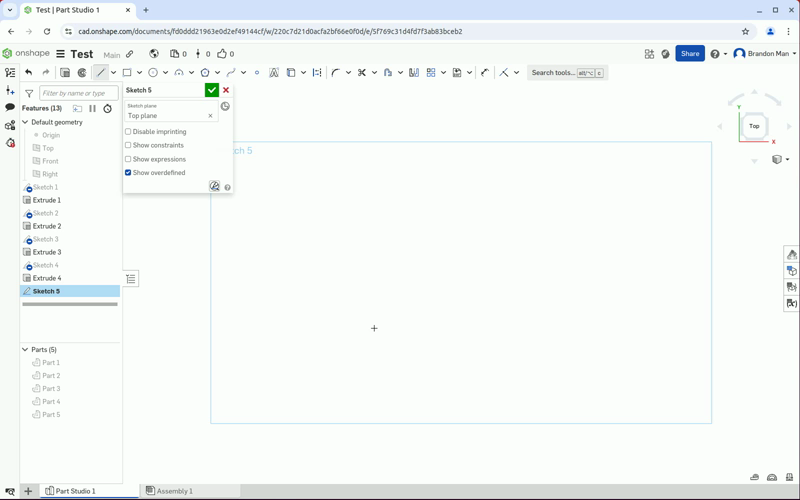
key_up(shift)
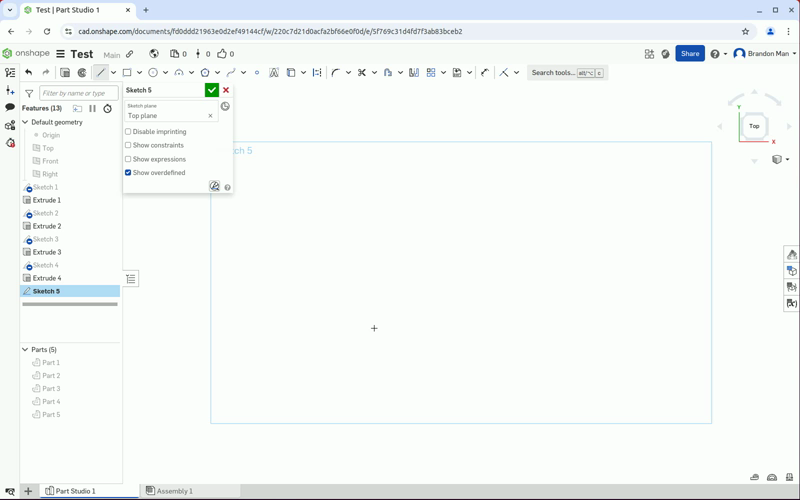
key_down(shift)
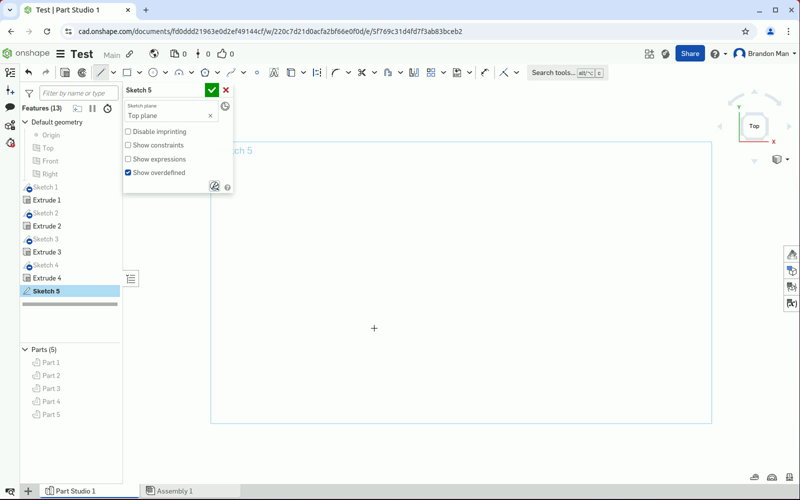
mouse_move(546, 327)
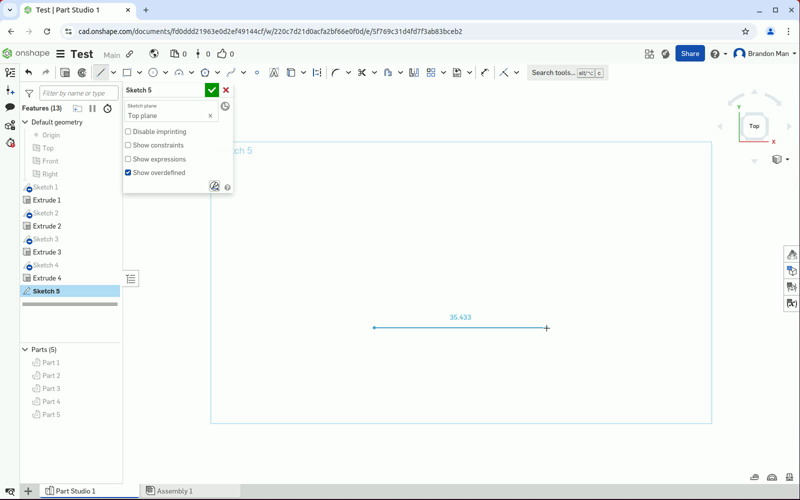
click(546, 327)
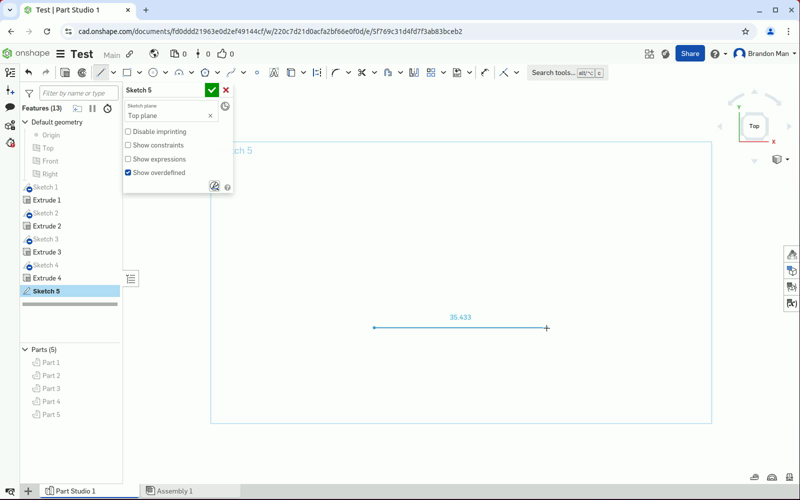
key_up(shift)
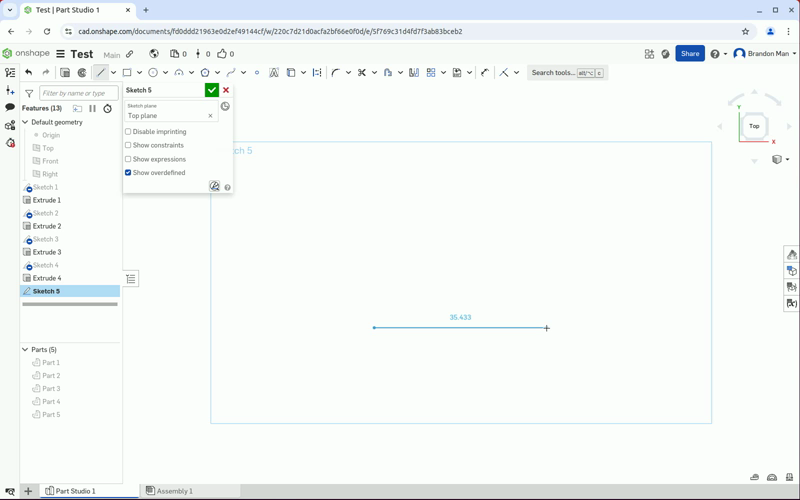
key_down(shift)
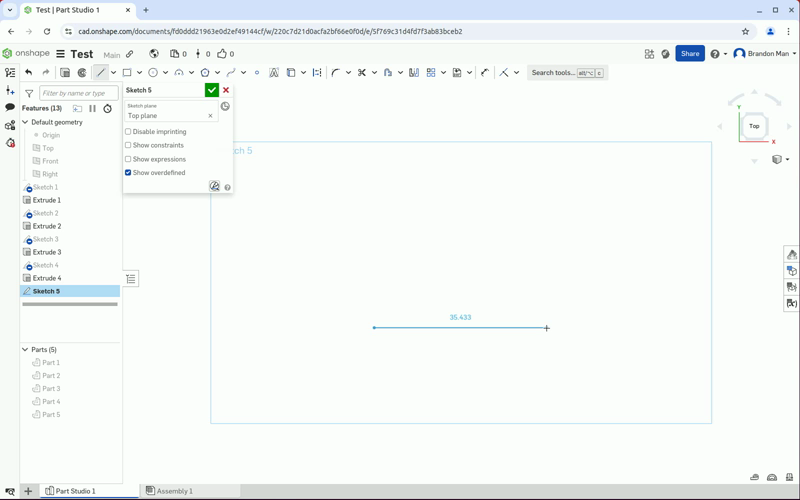
mouse_move(546, 240)
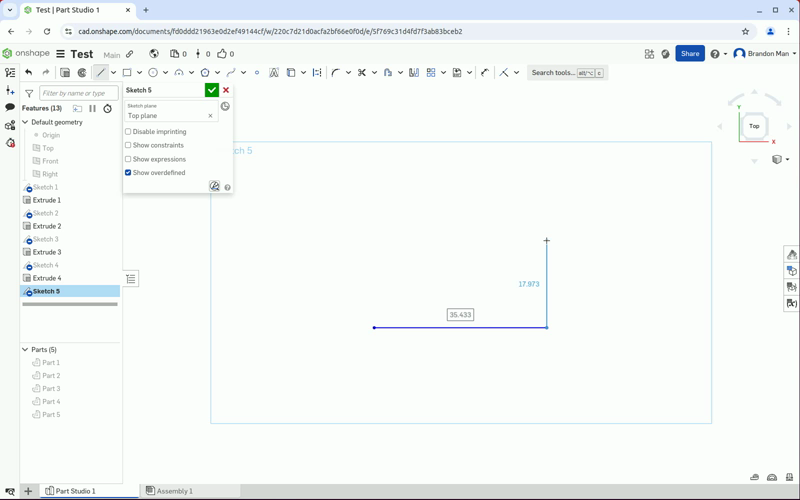
click(546, 240)
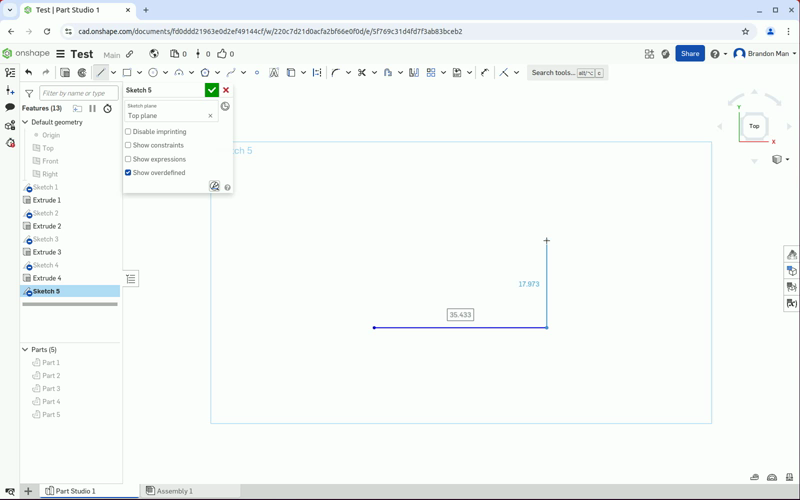
key_up(shift)
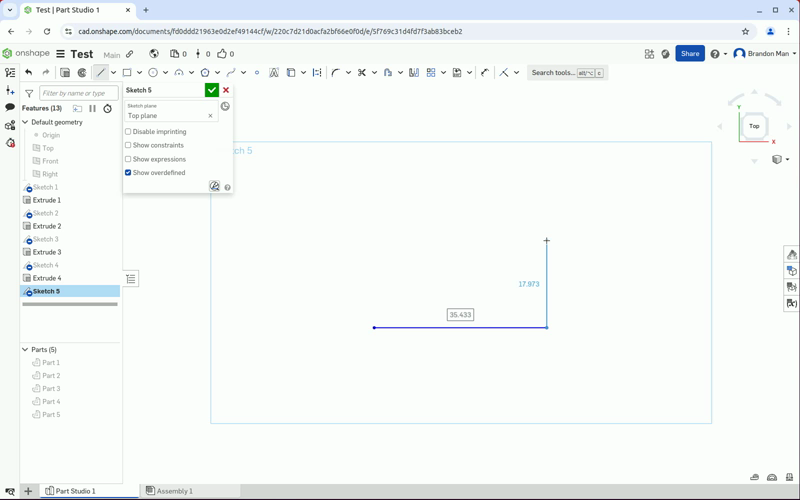
key_down(shift)
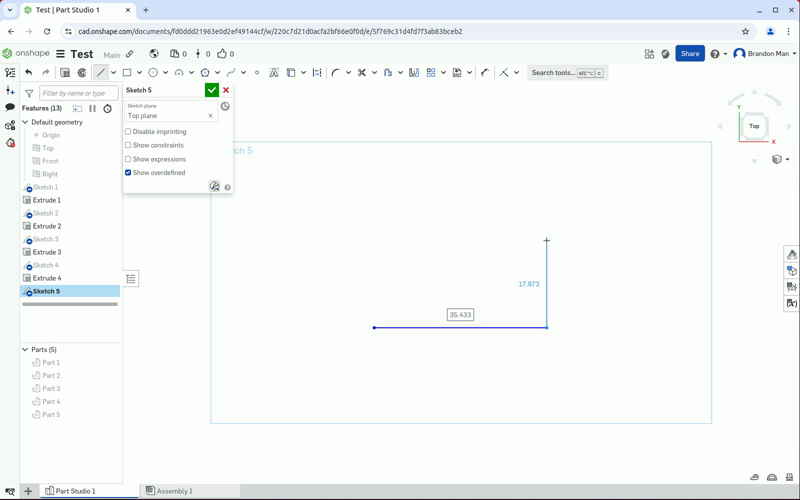
mouse_move(399, 240)
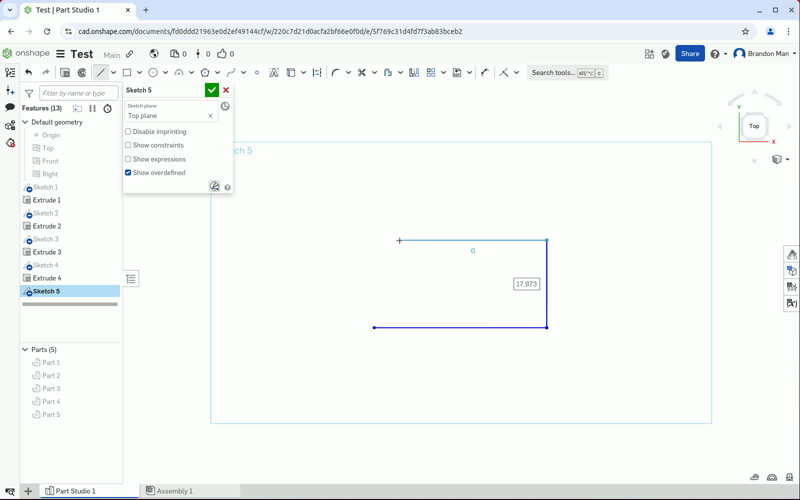
click(399, 240)
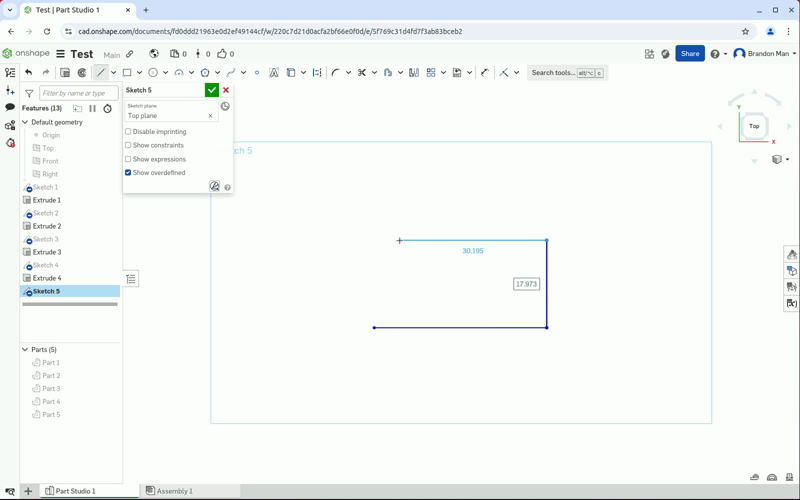
key_up(shift)
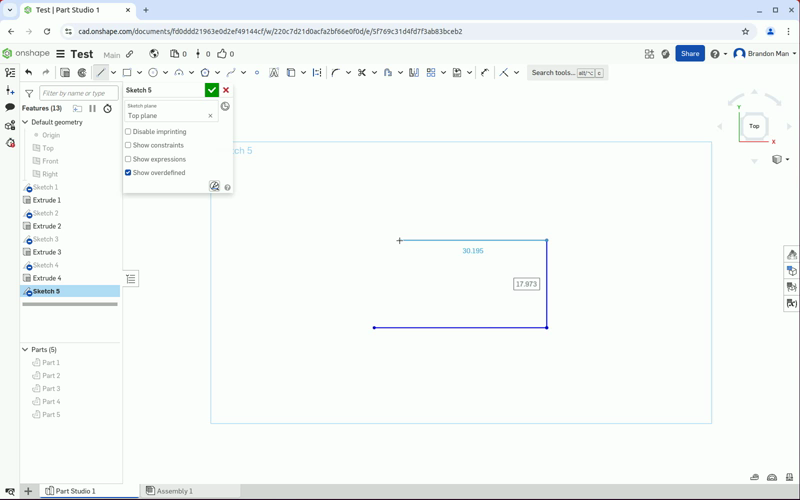
key(esc)
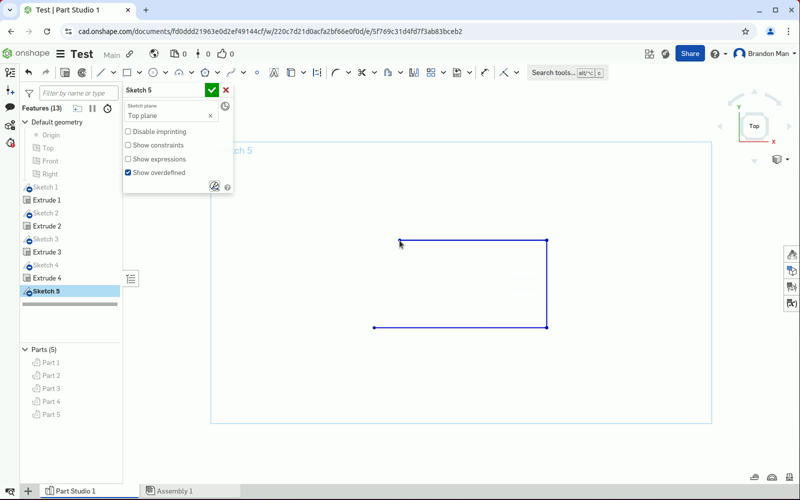
key(a)
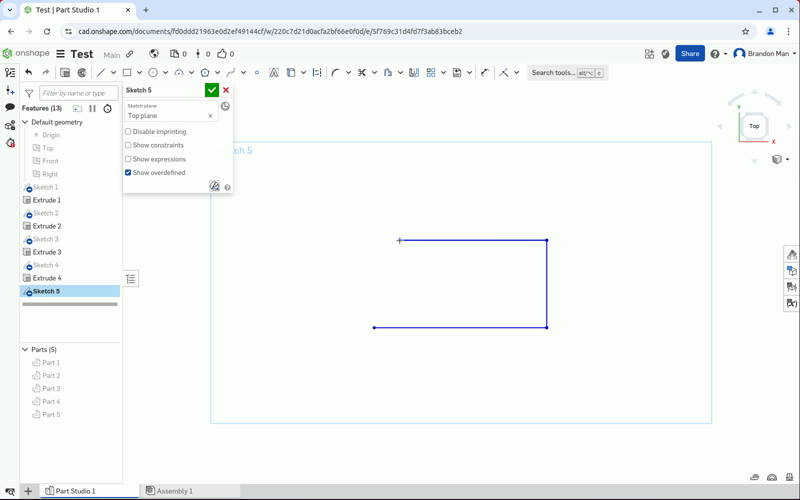
mouse_move(399, 240)
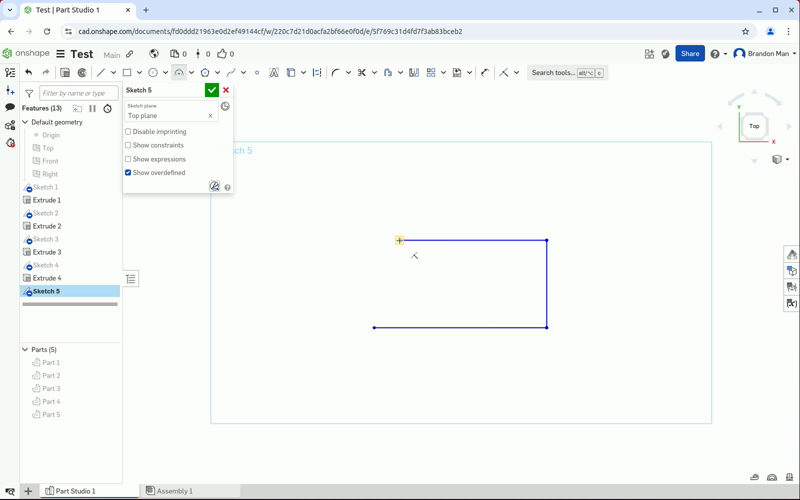
click(399, 240)
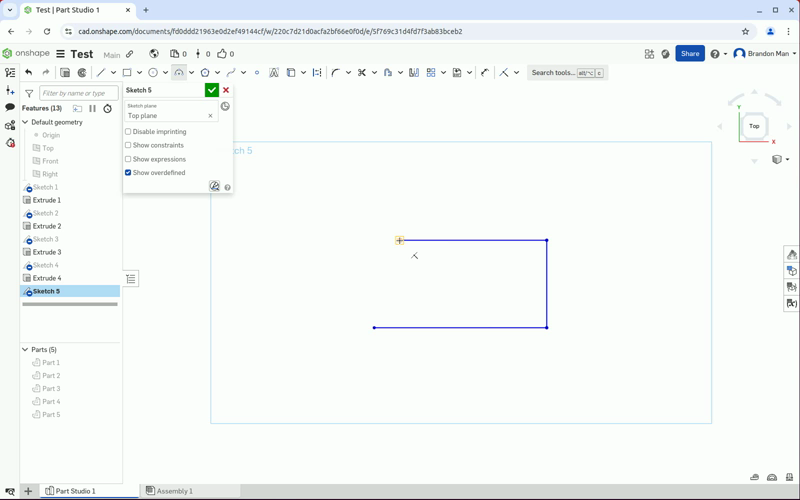
key_down(shift)
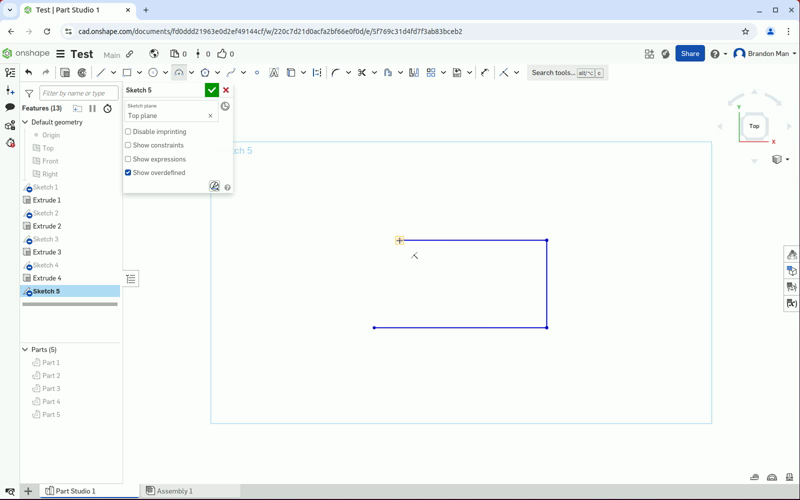
mouse_move(374, 265)
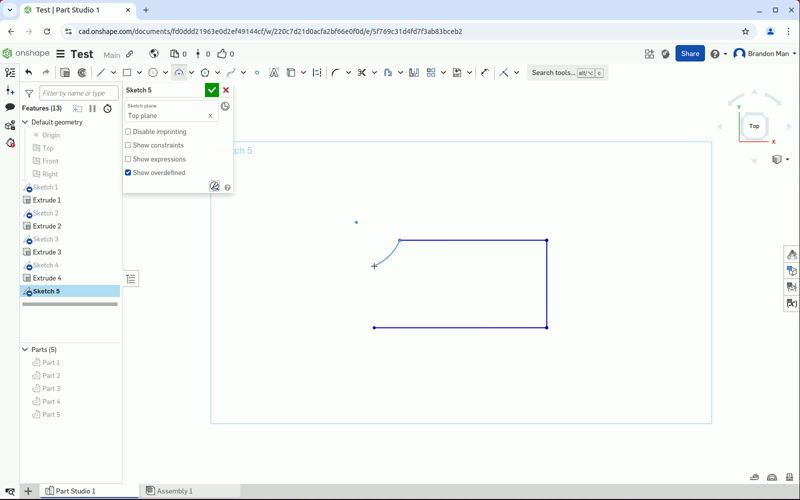
click(374, 265)
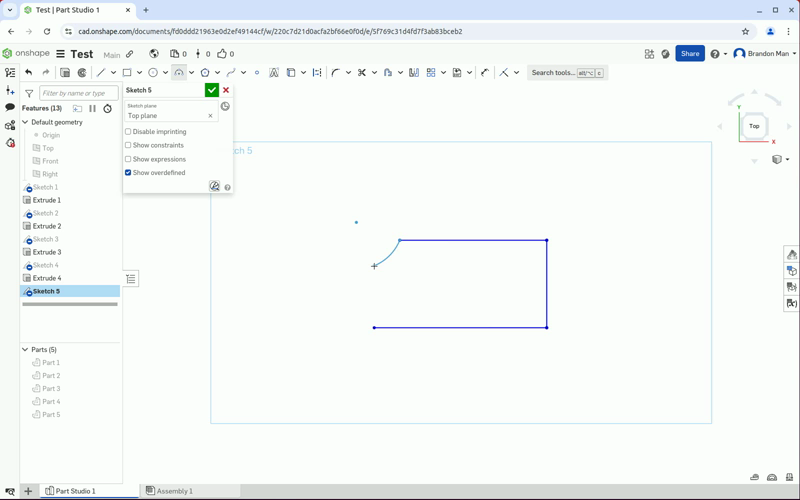
mouse_move(392, 258)
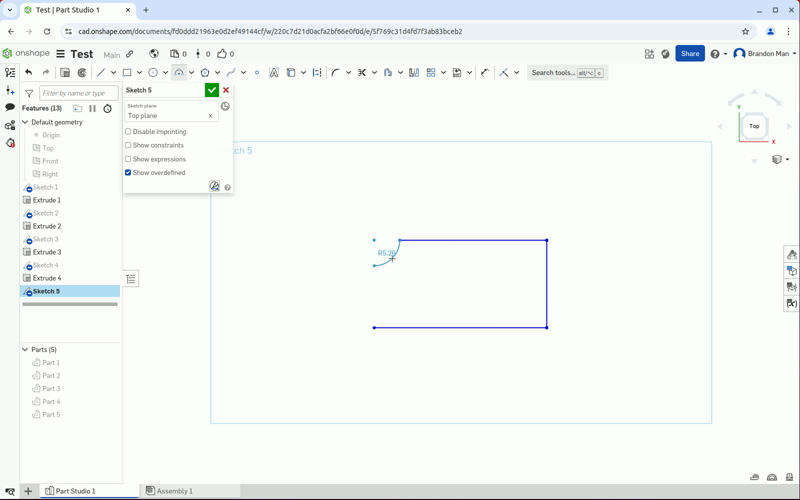
click(392, 258)
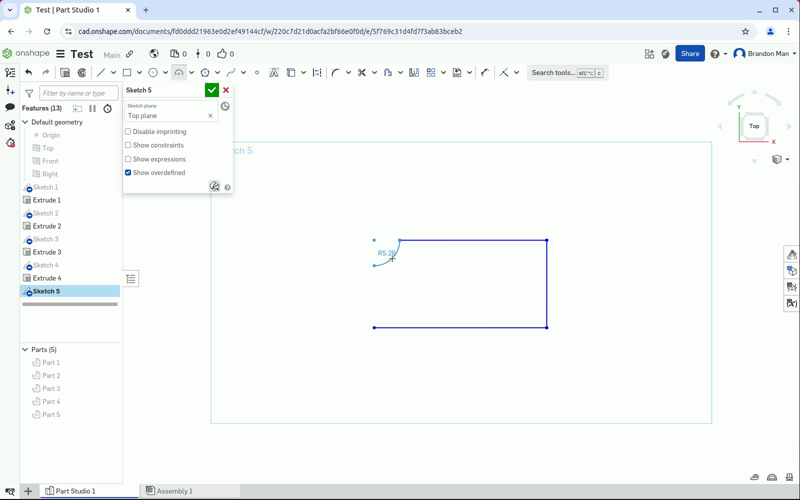
key_up(shift)
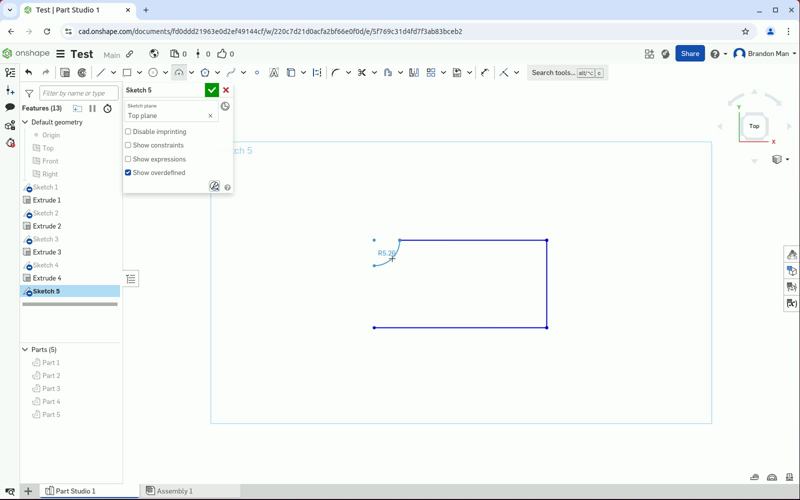
key(esc)
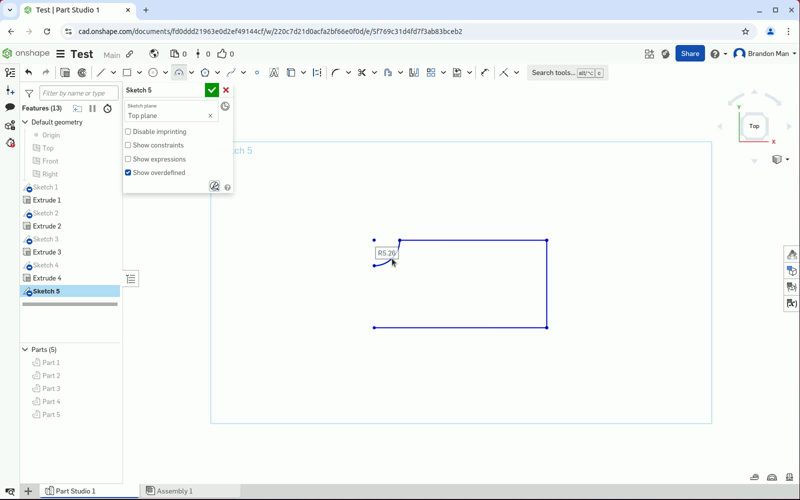
key(l)
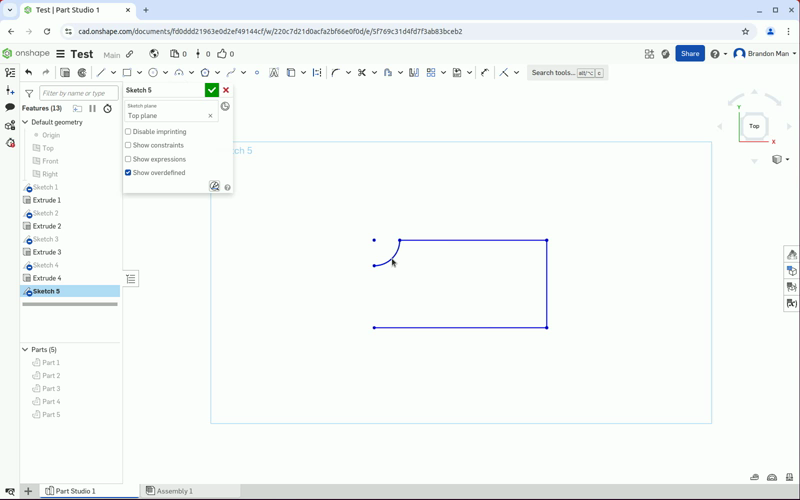
mouse_move(374, 265)
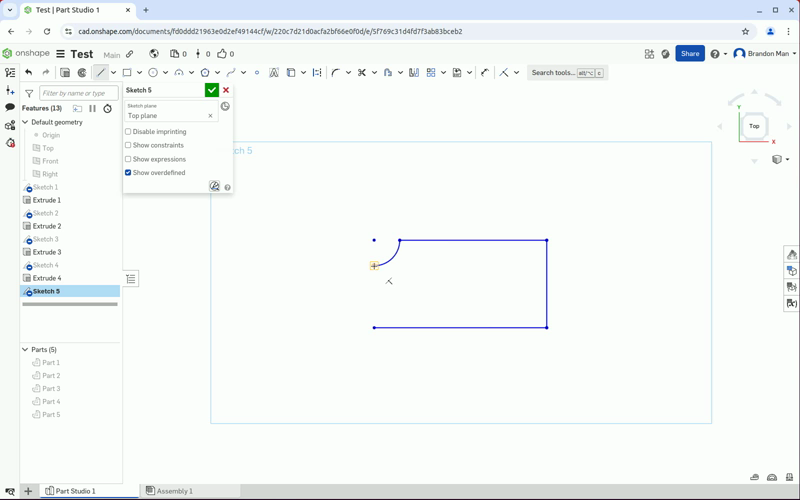
click(374, 265)
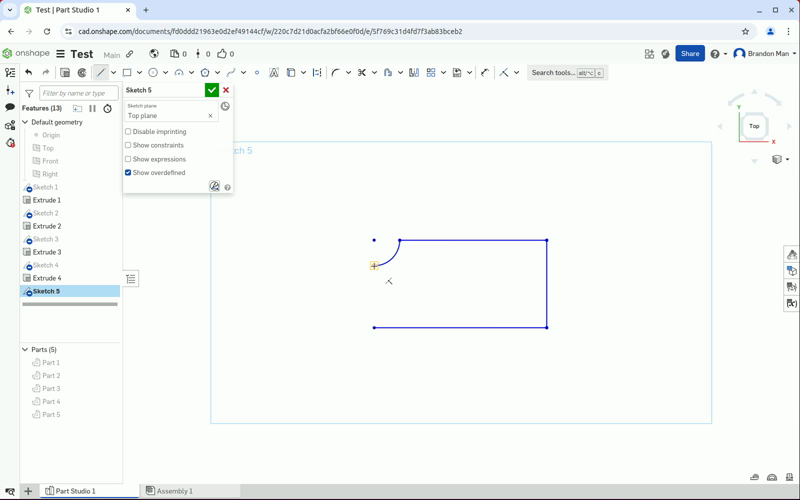
key_down(shift)
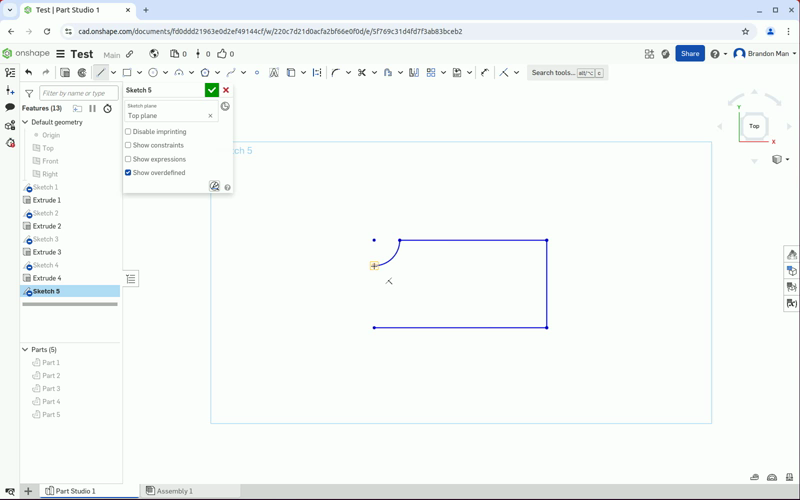
mouse_move(374, 327)
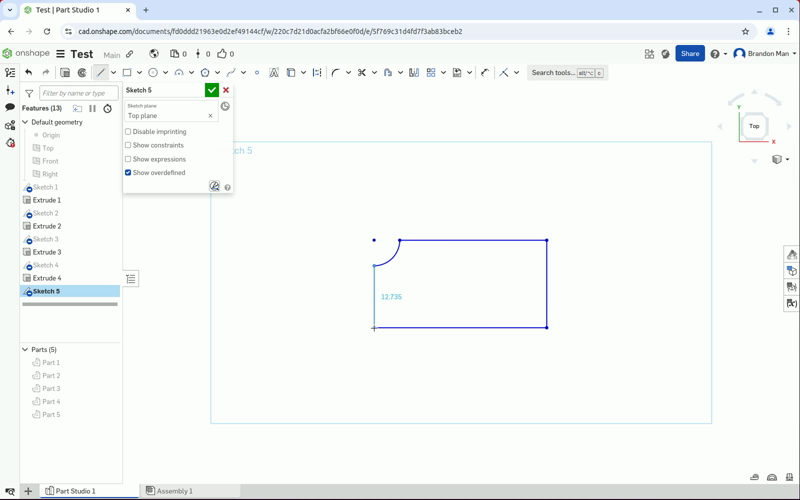
key_up(shift)
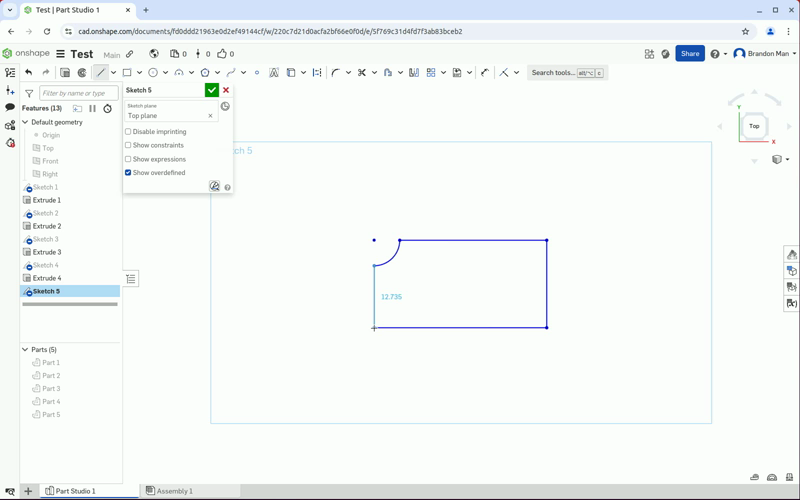
click(374, 327)
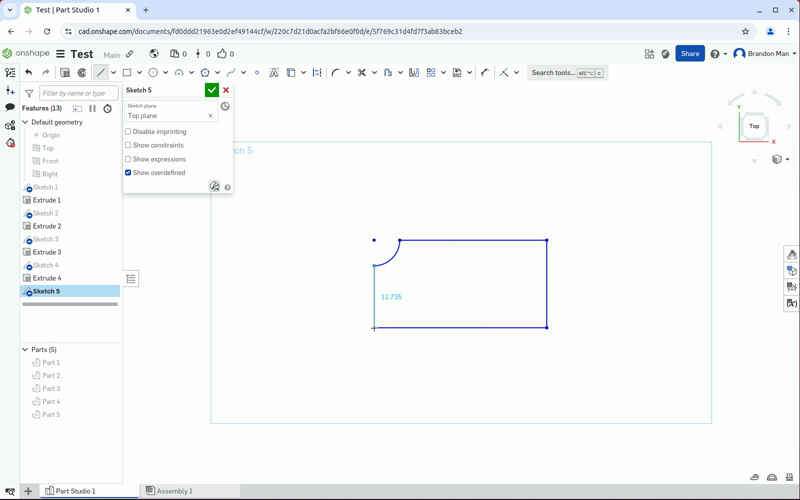
key(esc)
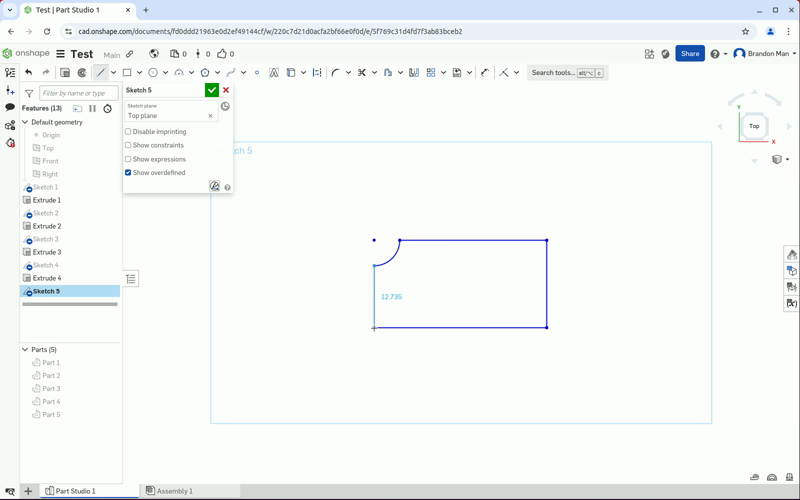
mouse_move(495, 279)
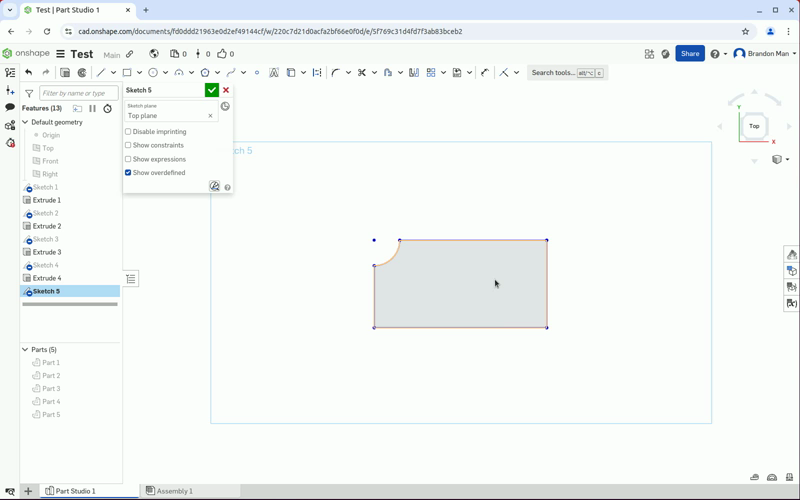
click(495, 279)
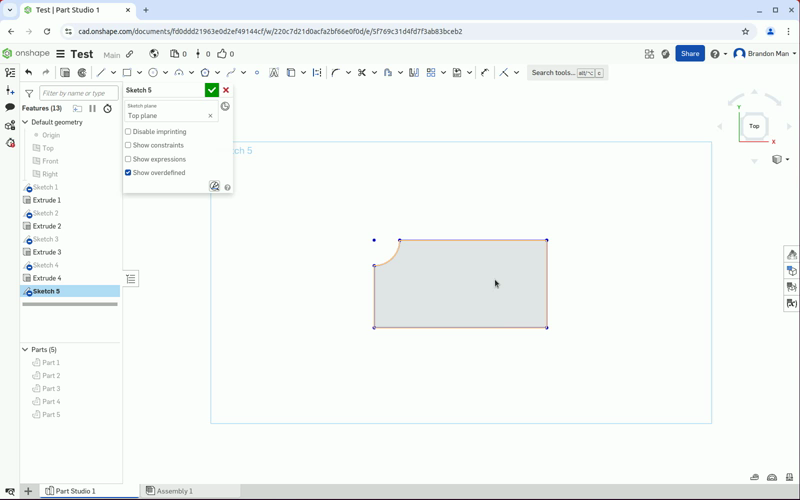
mouse_move(73, 352)
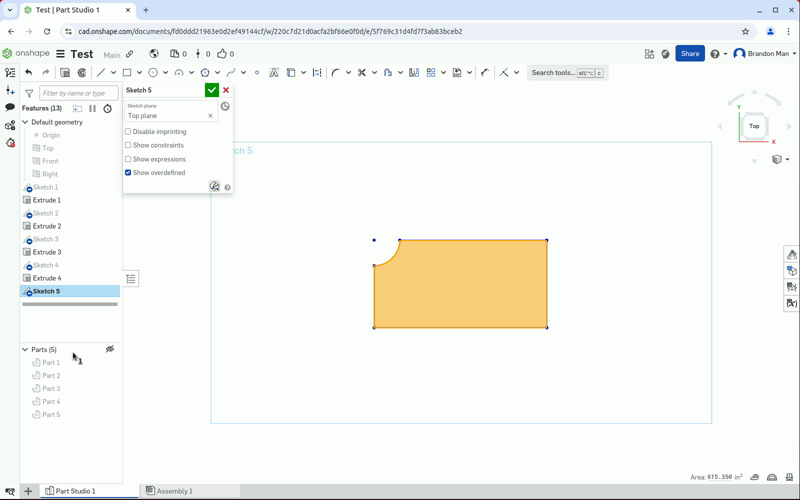
key(shift+y)
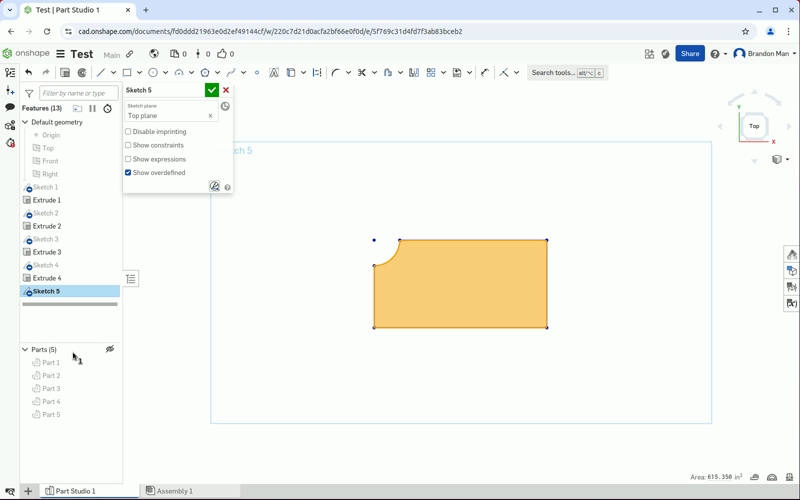
key(shift+e)
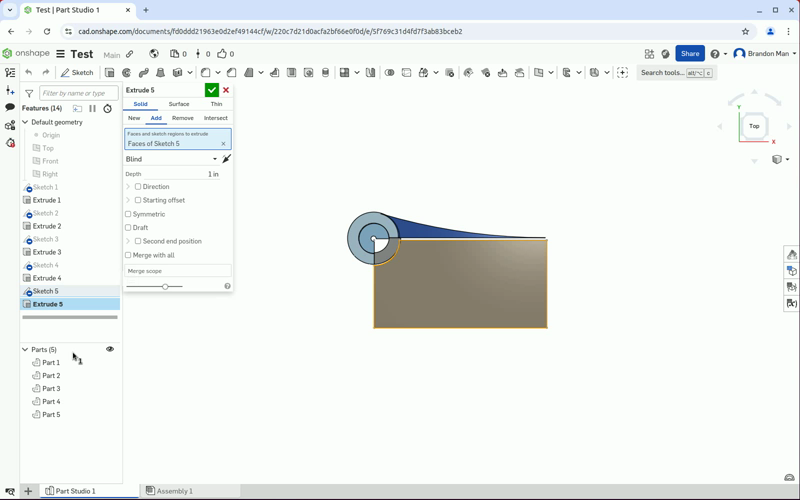
mouse_move(143, 106)
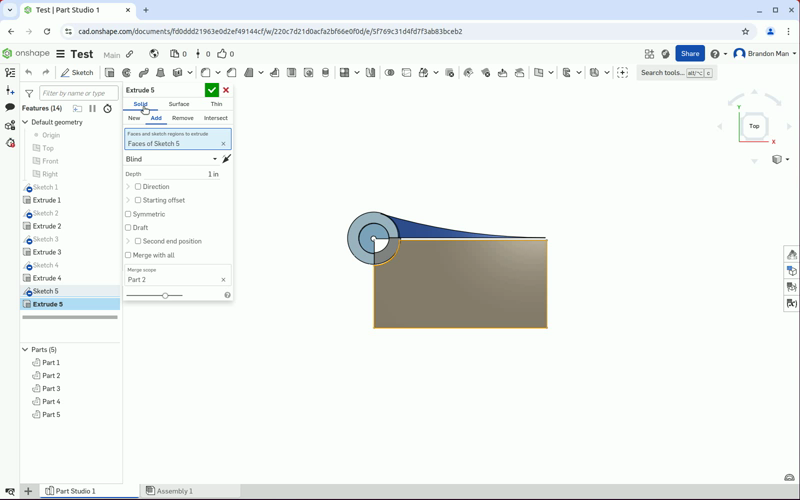
click(143, 106)
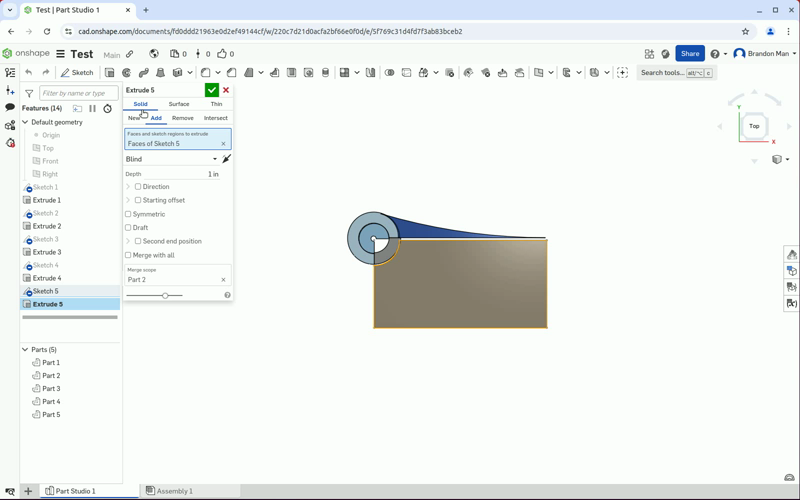
mouse_move(137, 120)
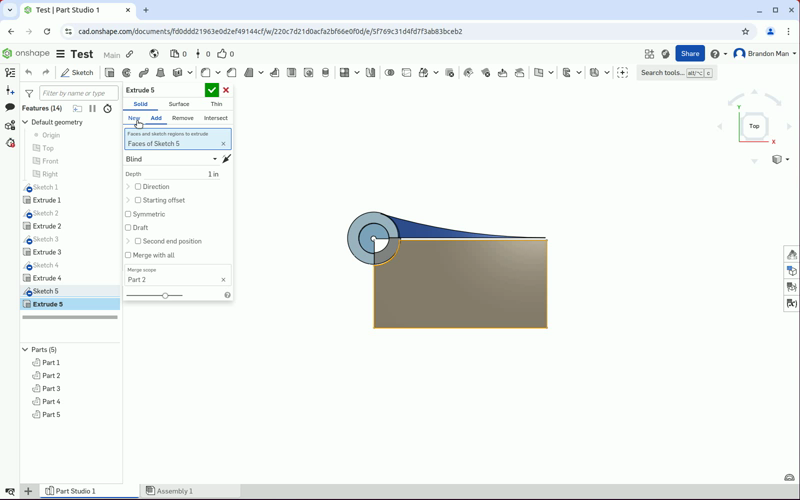
click(137, 120)
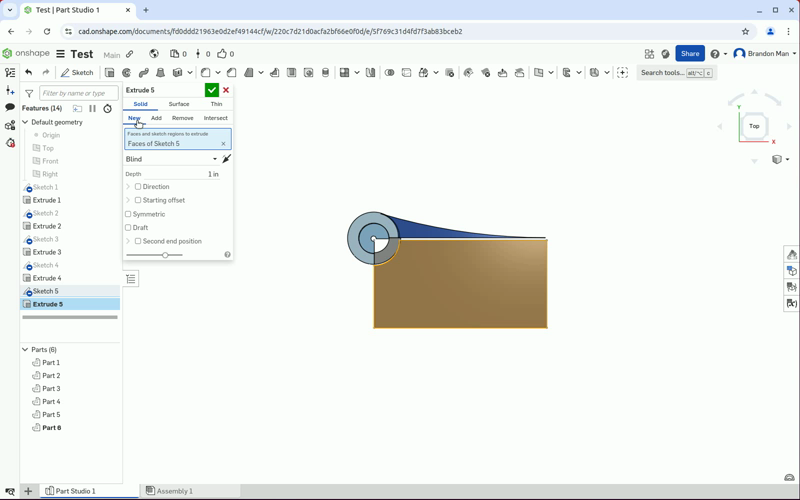
key(tab, 4)
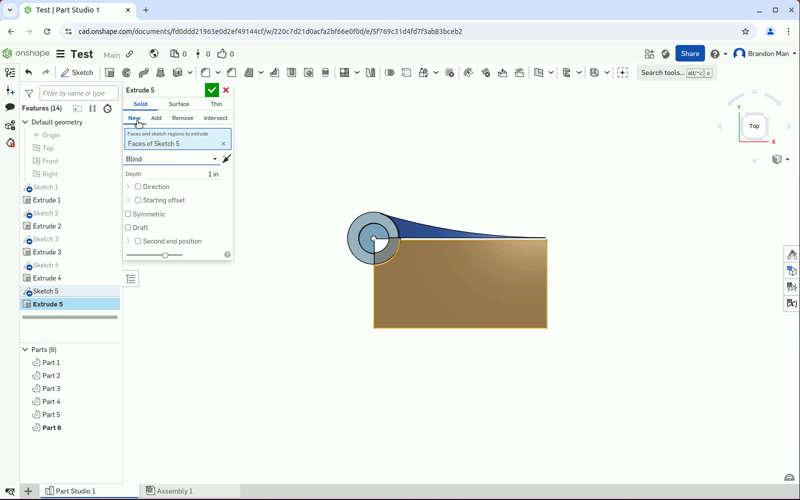
text(8.666)
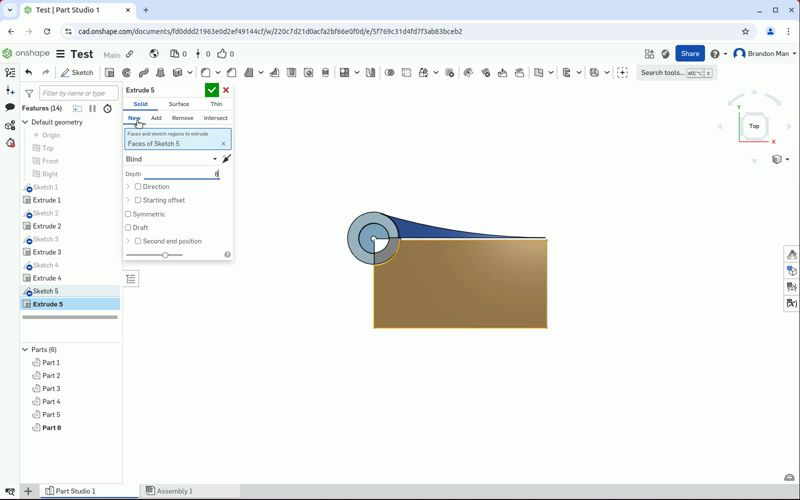
key(tab, 3)
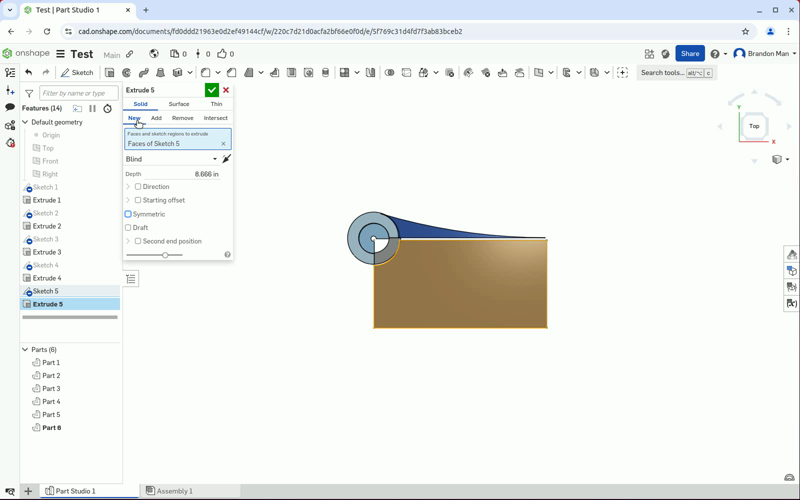
key(space)
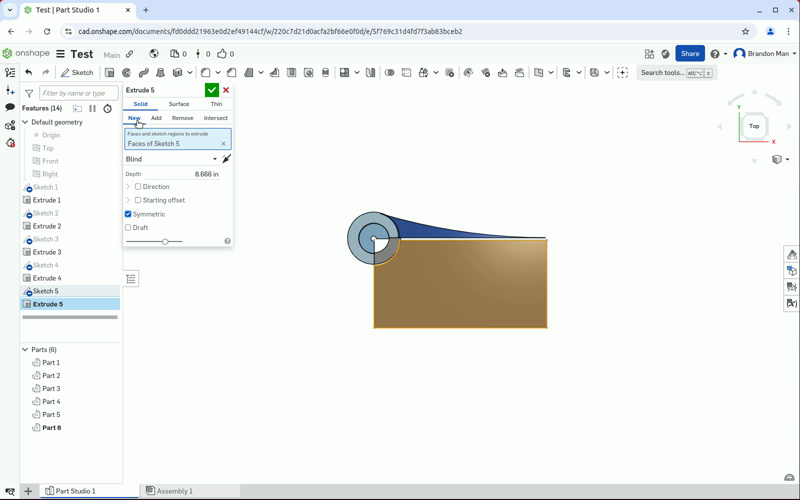
key(enter)
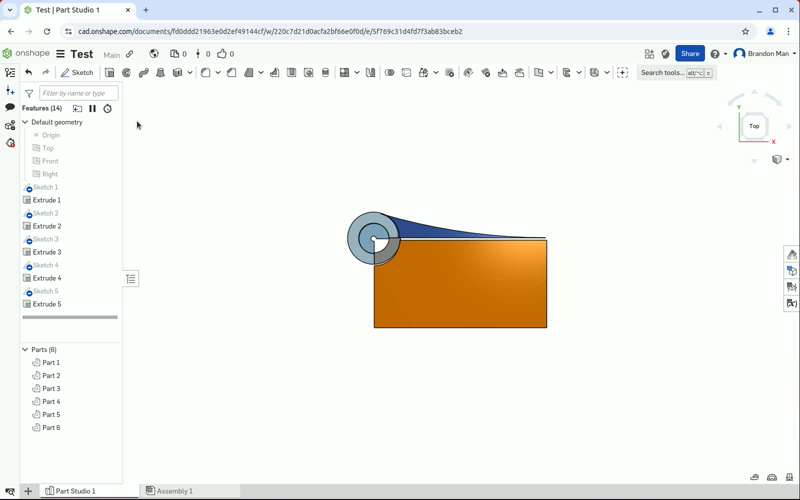
key(shift+h)
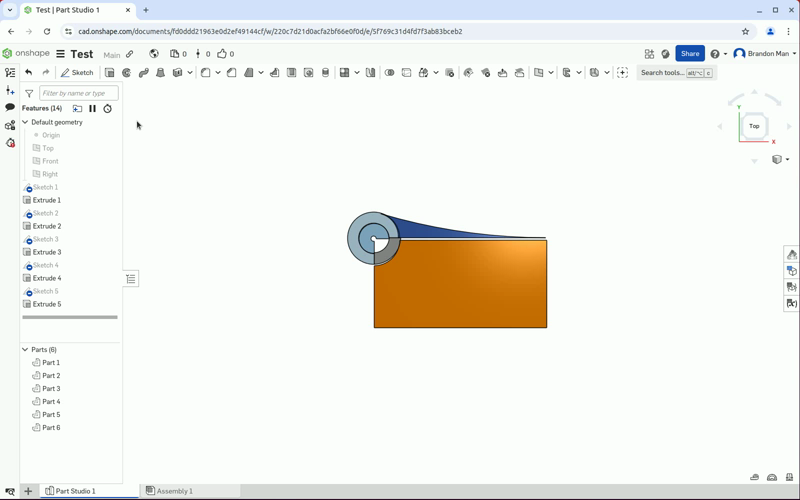
key(shift+h)
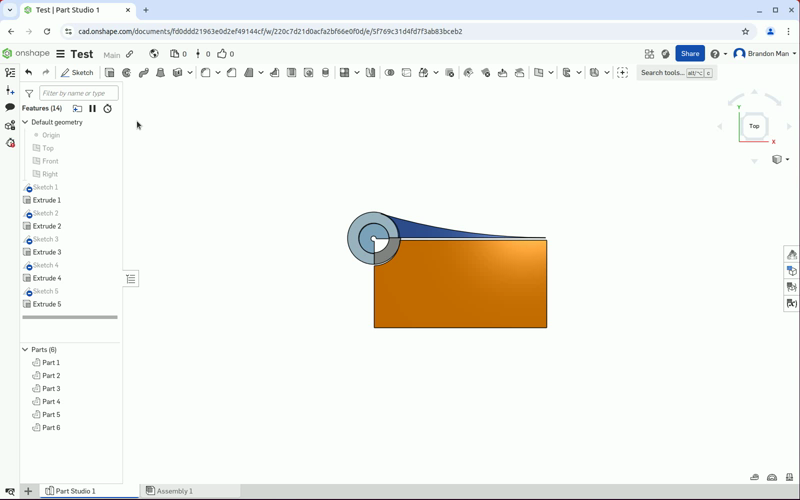
mouse_move(73, 189)
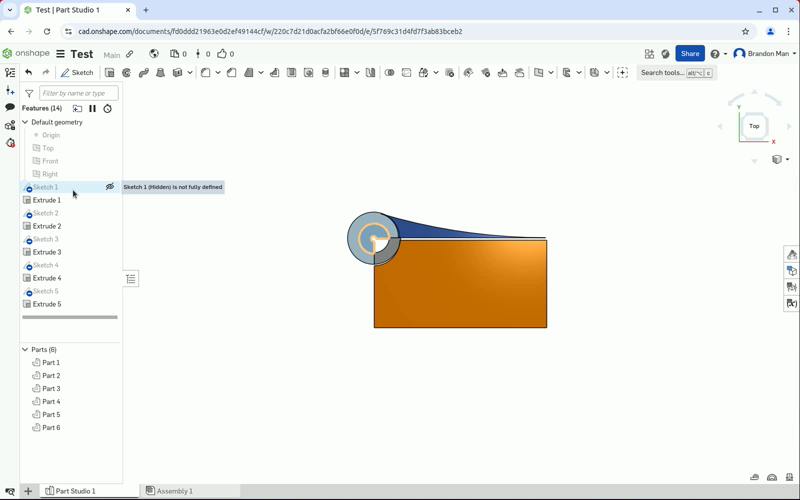
click(73, 189)
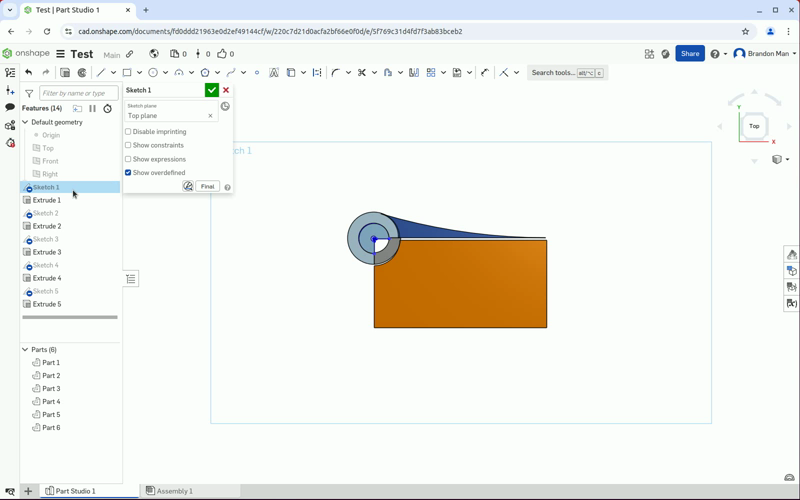
mouse_move(229, 92)
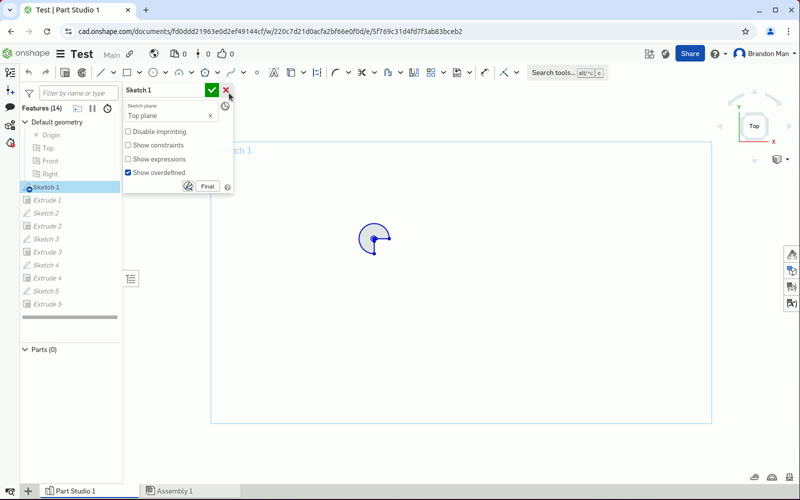
click(229, 92)
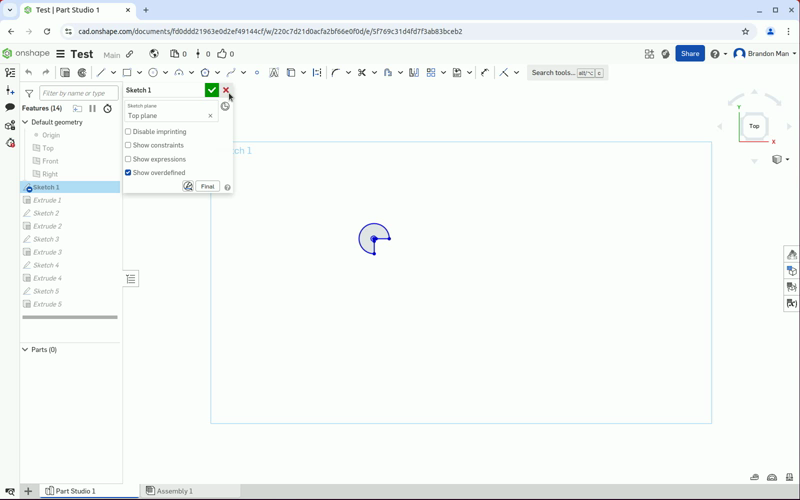
key(shift+s)
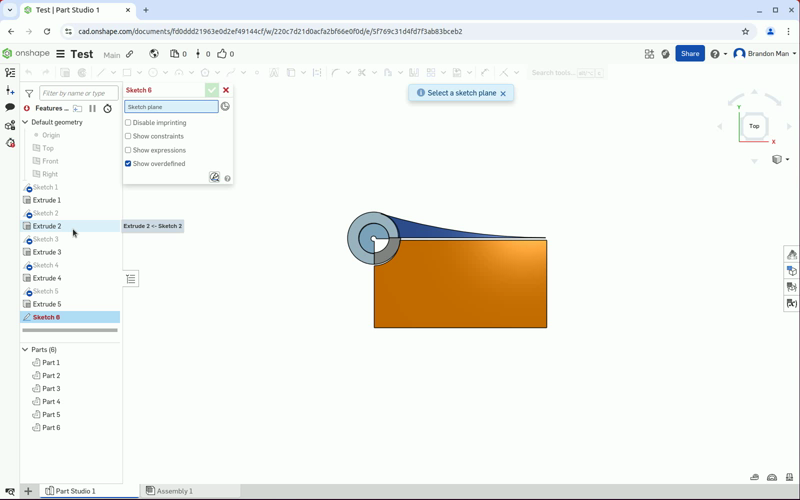
scroll(3)
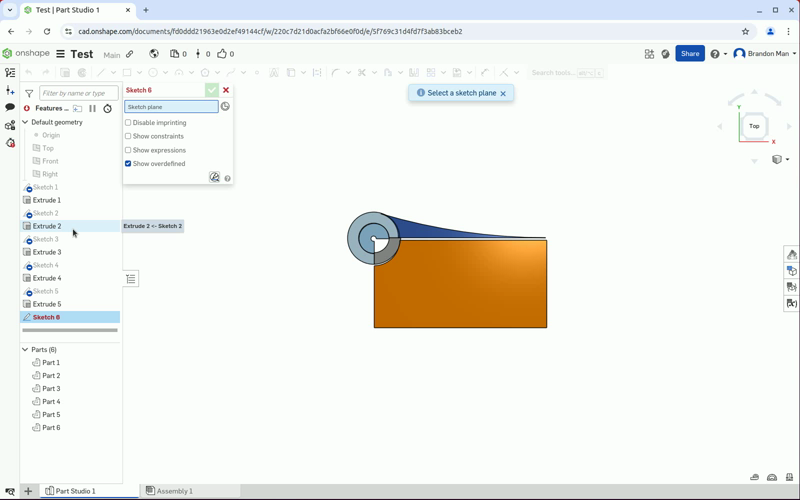
mouse_move(73, 150)
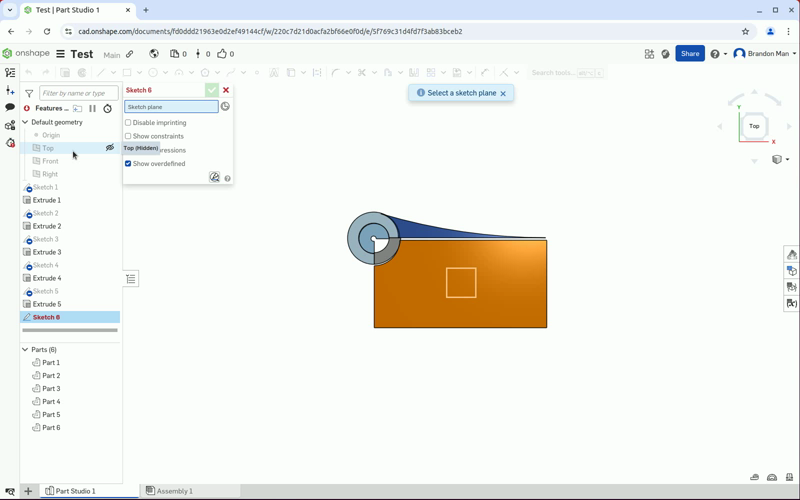
click(73, 150)
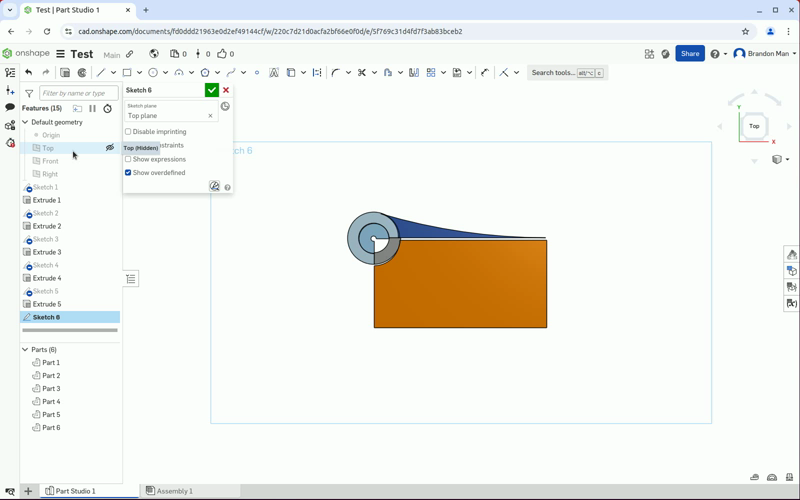
mouse_move(73, 352)
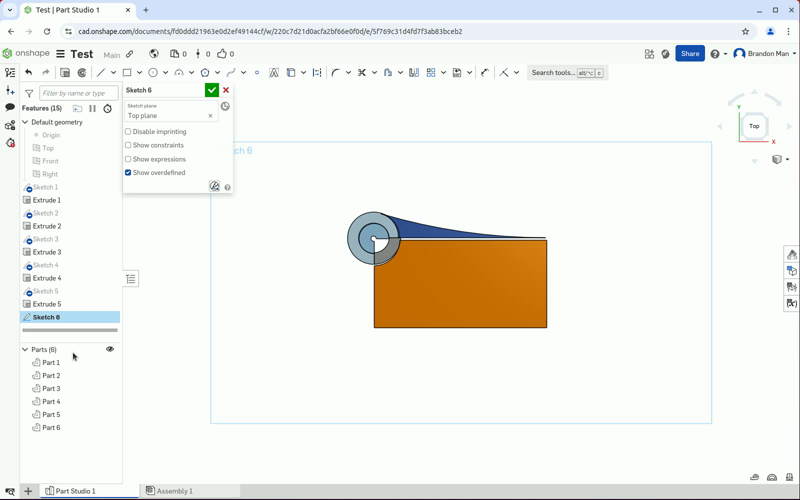
key(y)
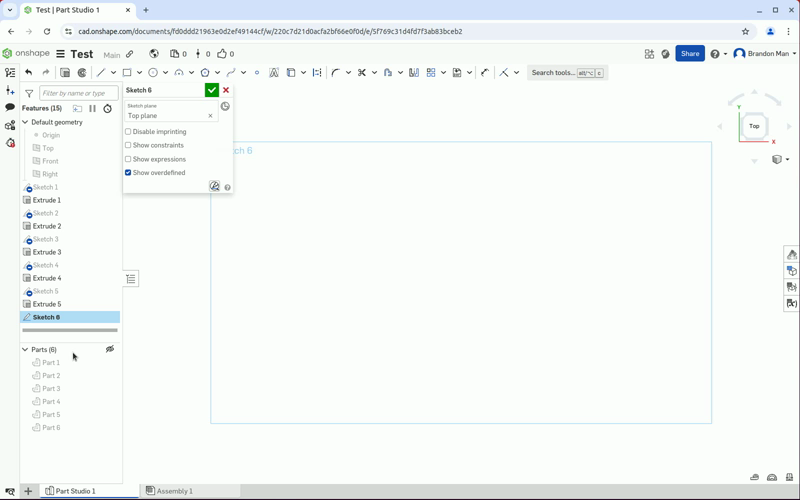
key(l)
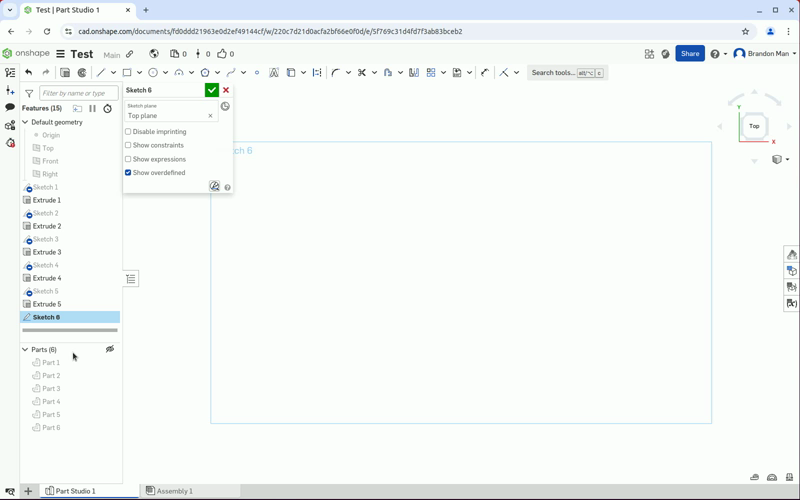
key_down(shift)
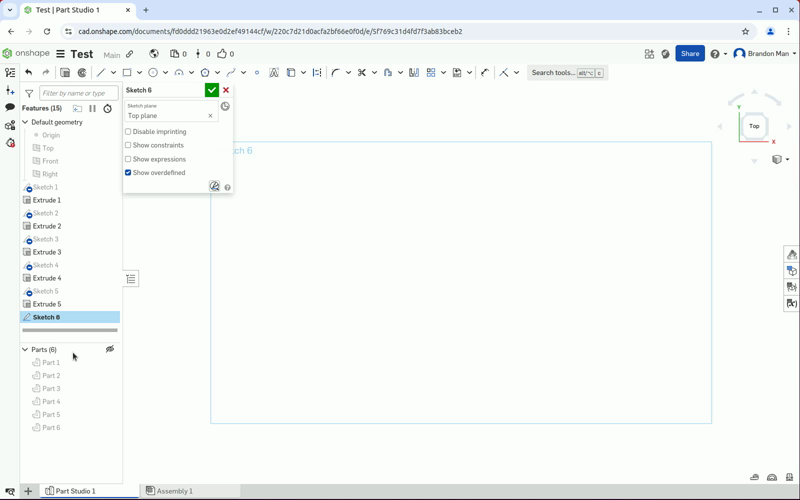
mouse_move(374, 253)
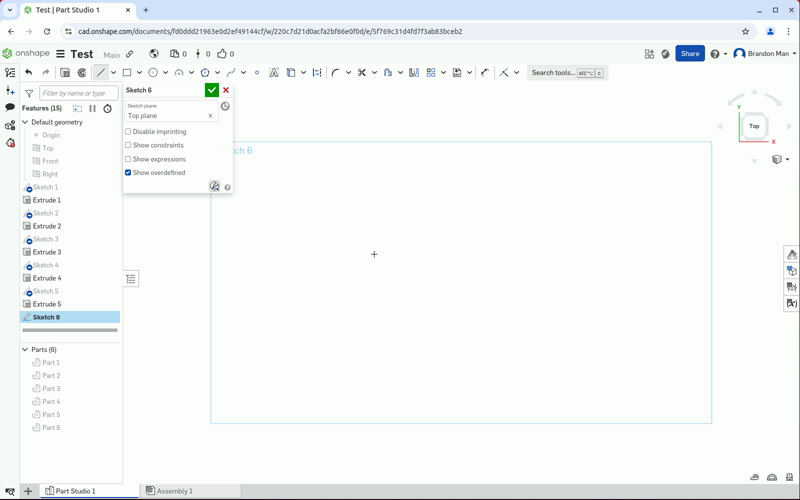
click(374, 253)
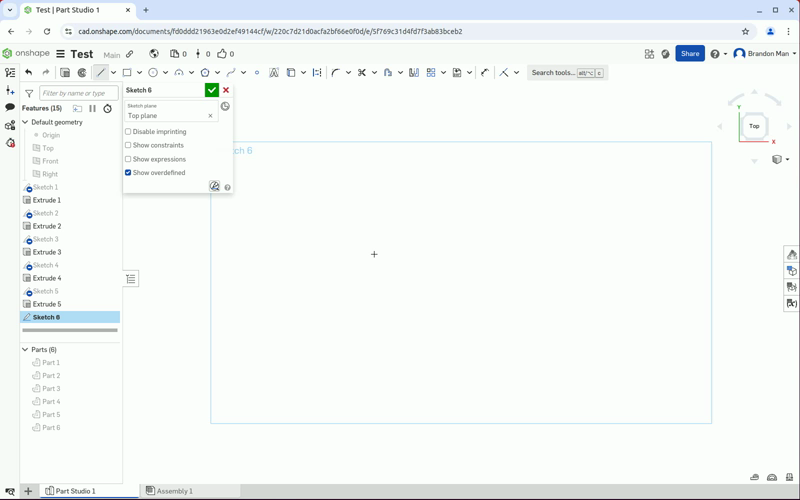
key_up(shift)
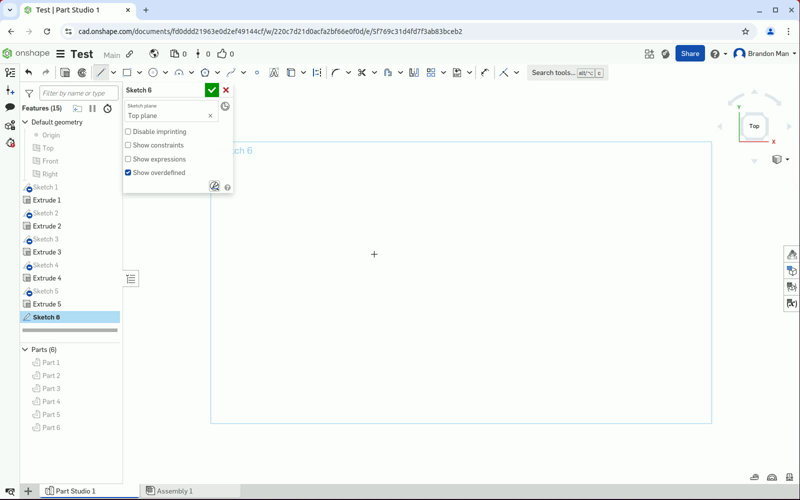
key_down(shift)
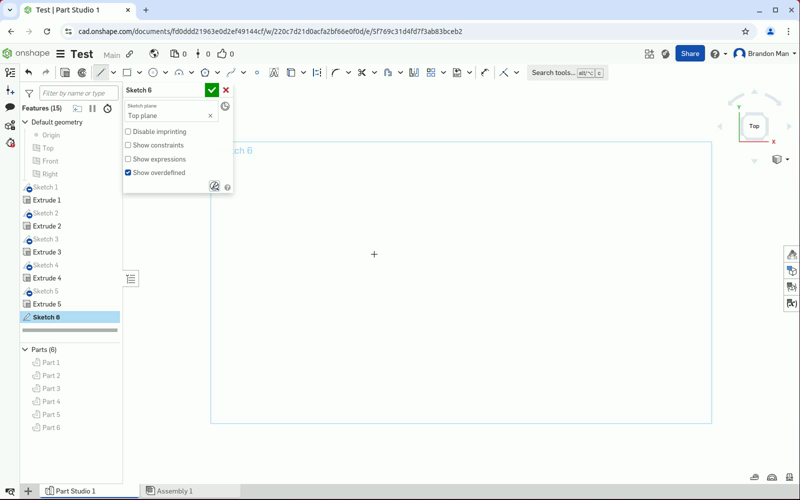
mouse_move(404, 253)
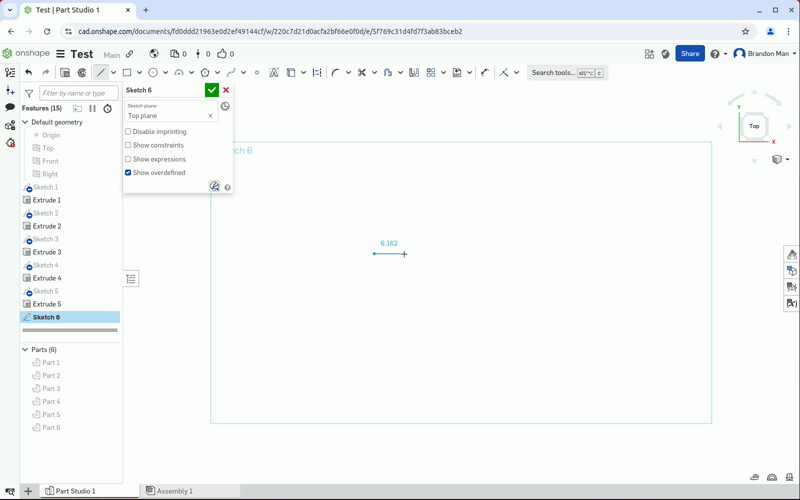
mouse_move(374, 241)
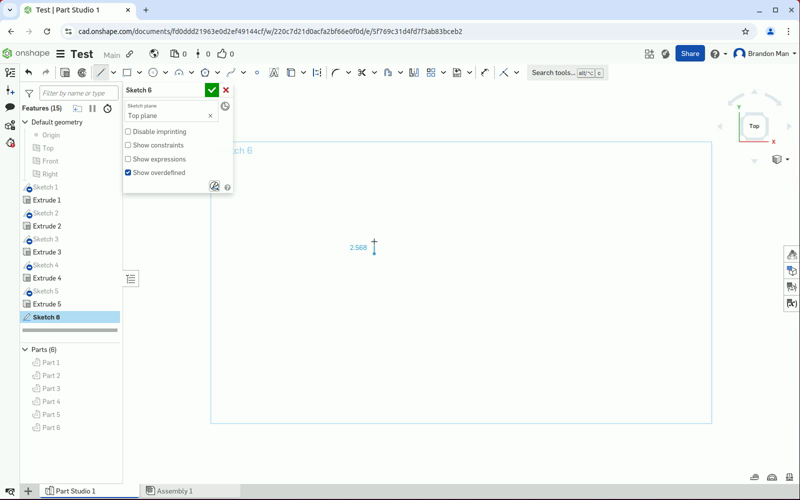
click(374, 241)
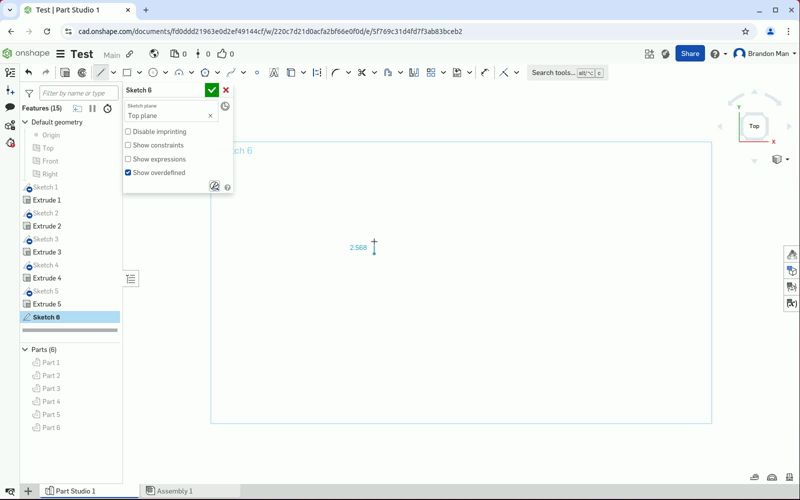
key_up(shift)
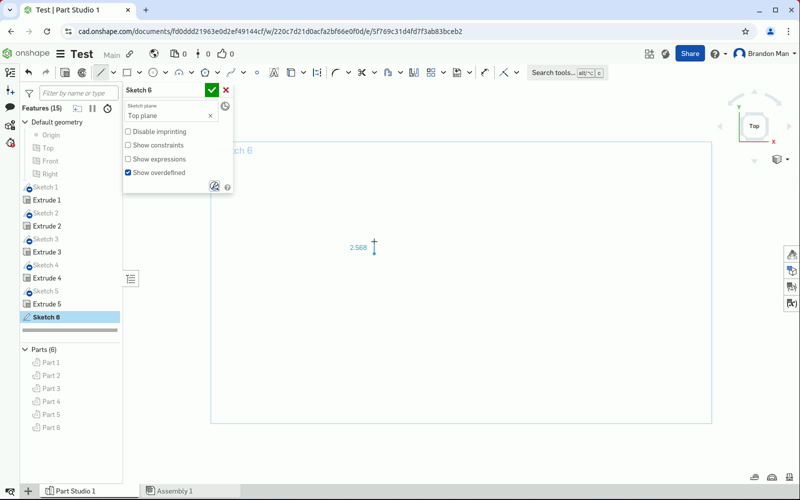
key(esc)
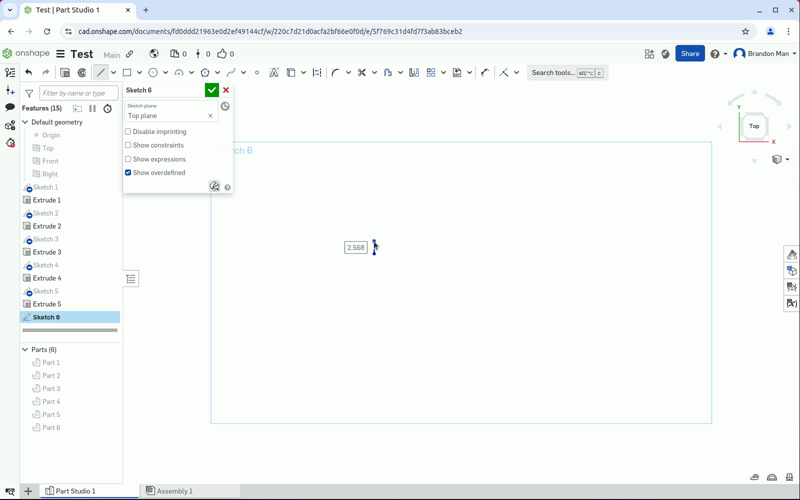
key(a)
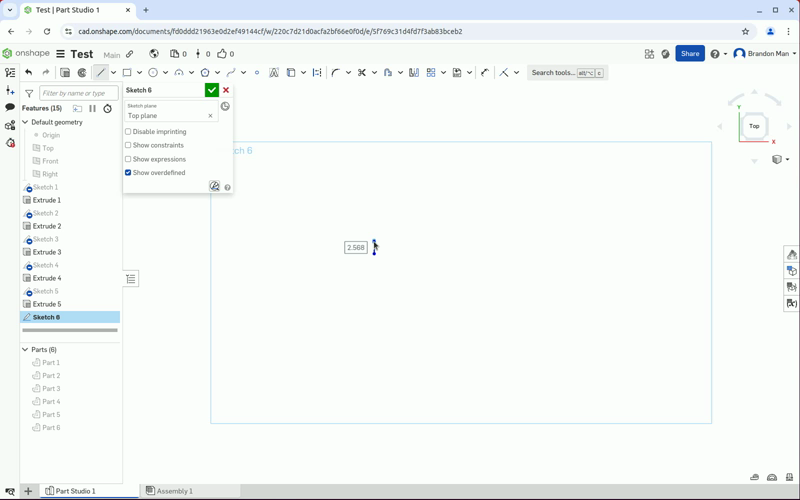
mouse_move(374, 241)
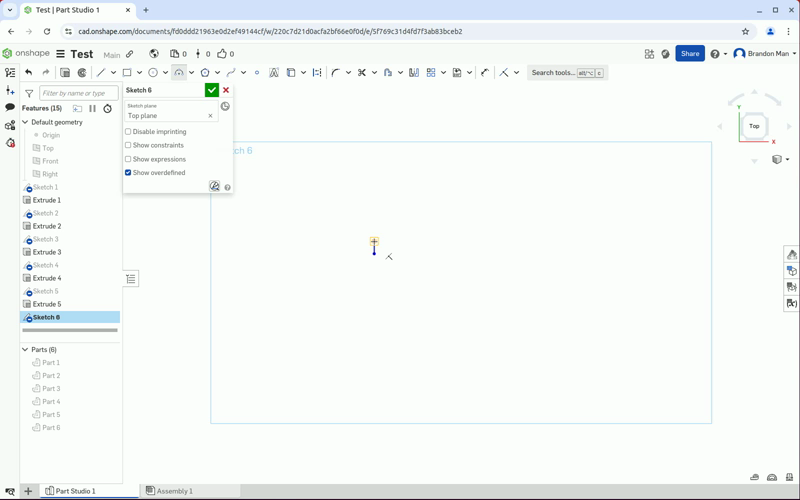
click(374, 241)
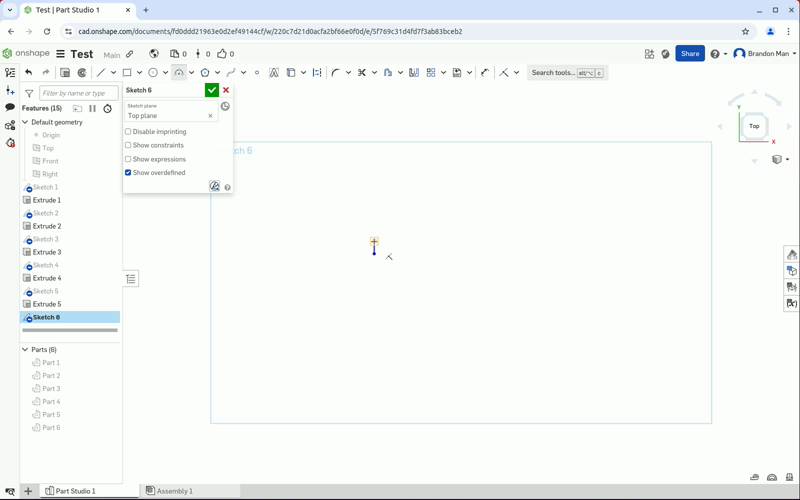
key_down(shift)
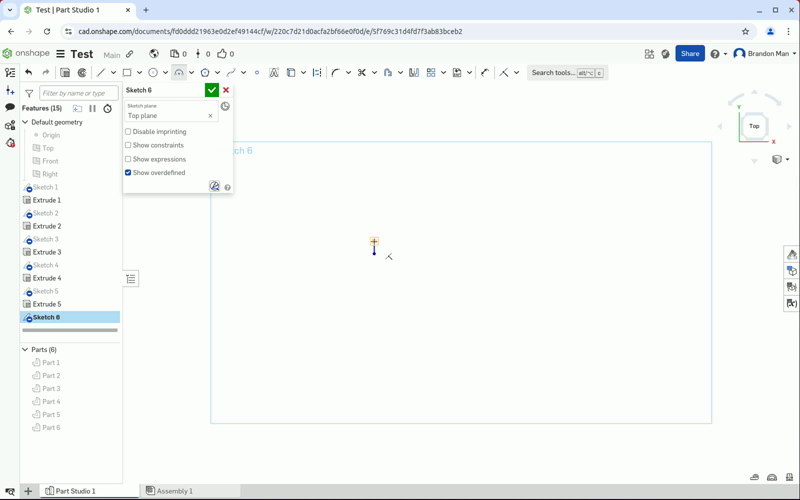
mouse_move(376, 238)
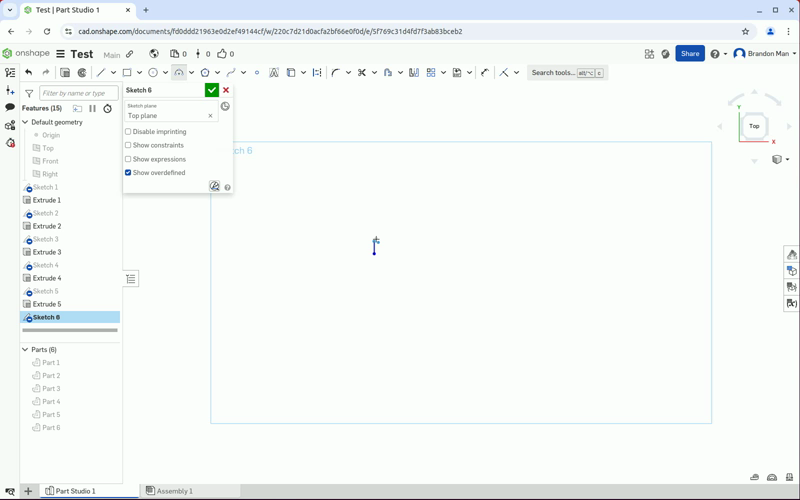
scroll(6)
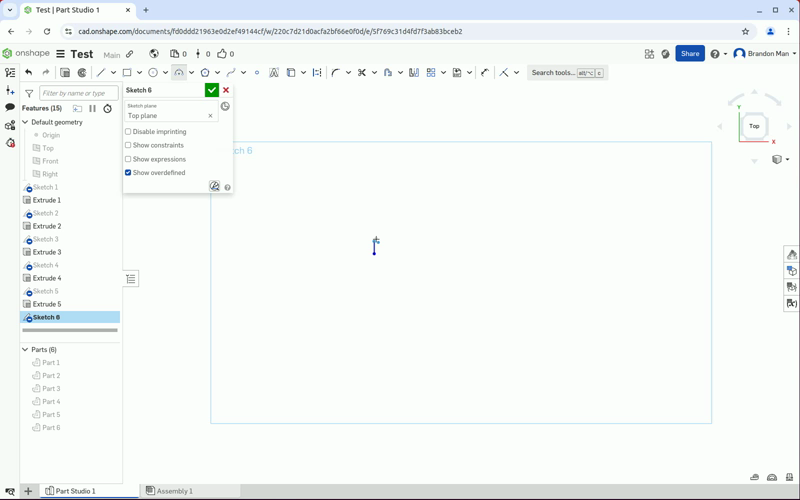
scroll(6)
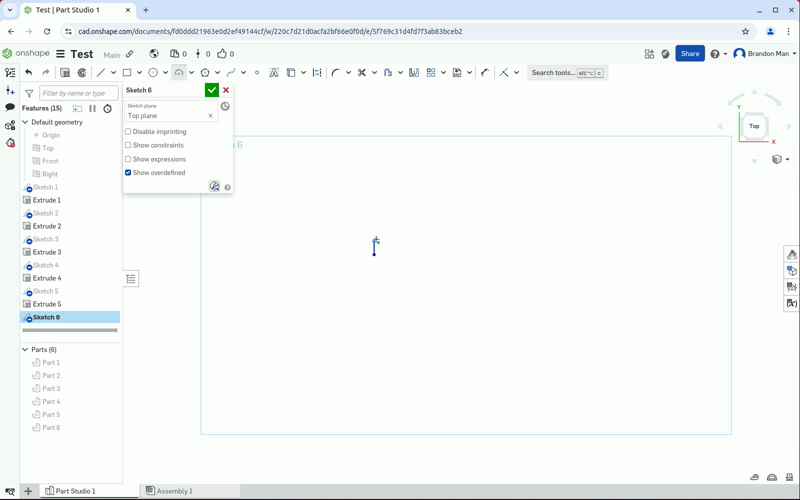
scroll(6)
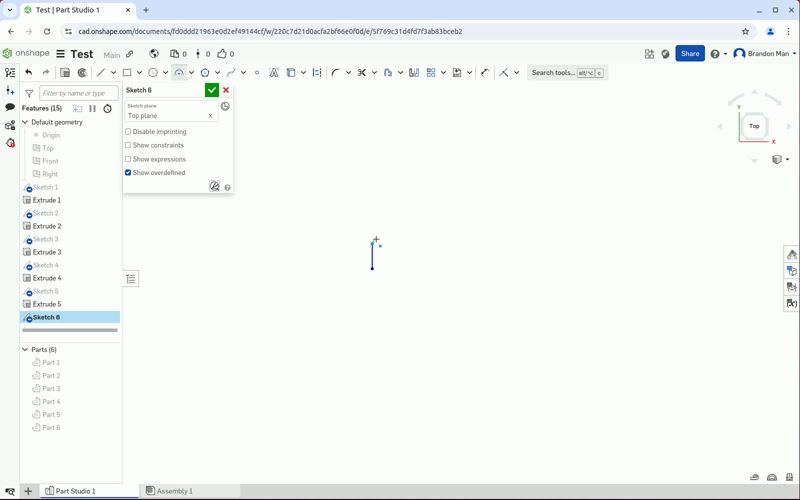
scroll(6)
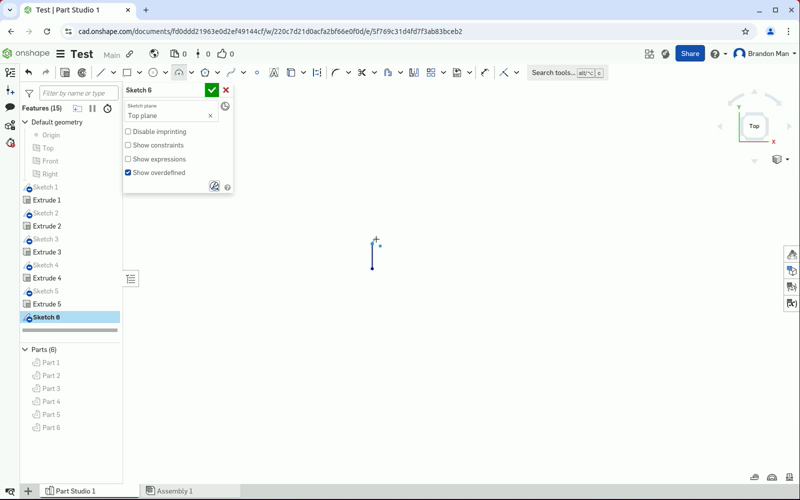
scroll(6)
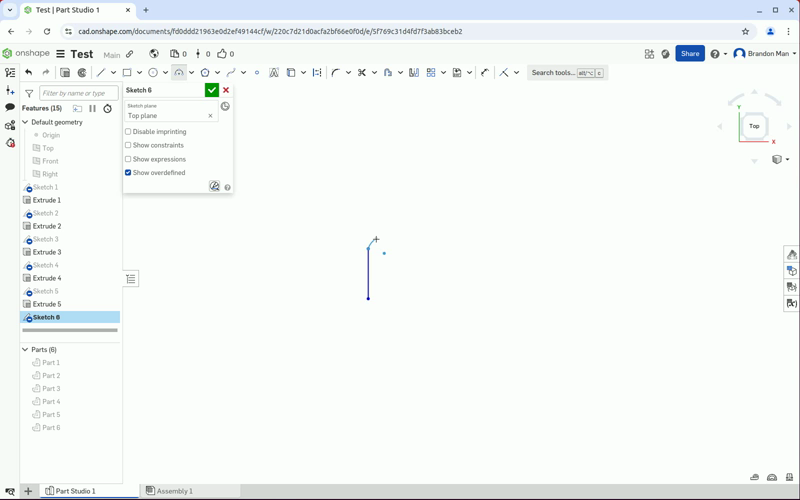
scroll(6)
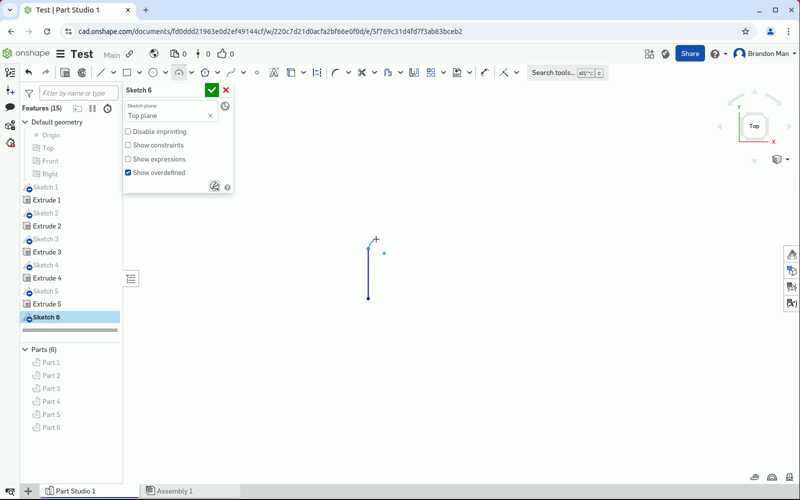
scroll(6)
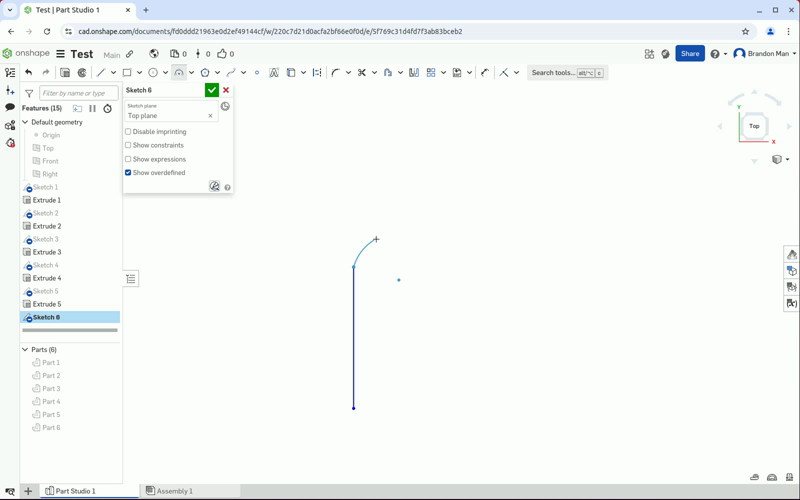
click(376, 238)
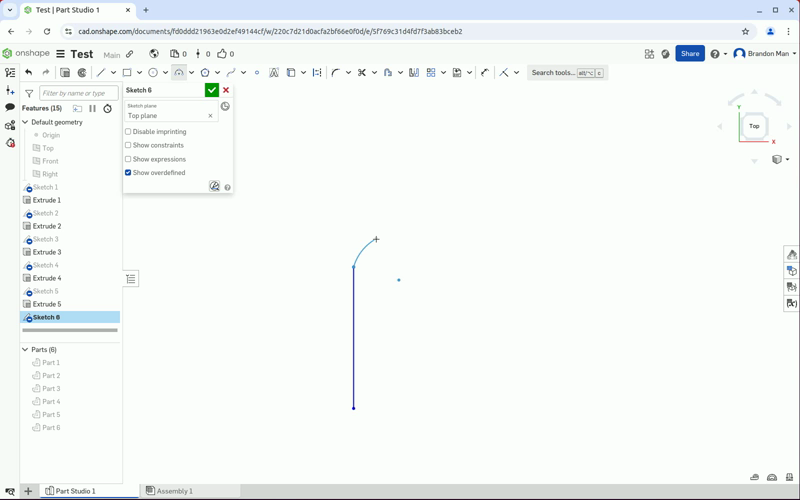
scroll(-6)
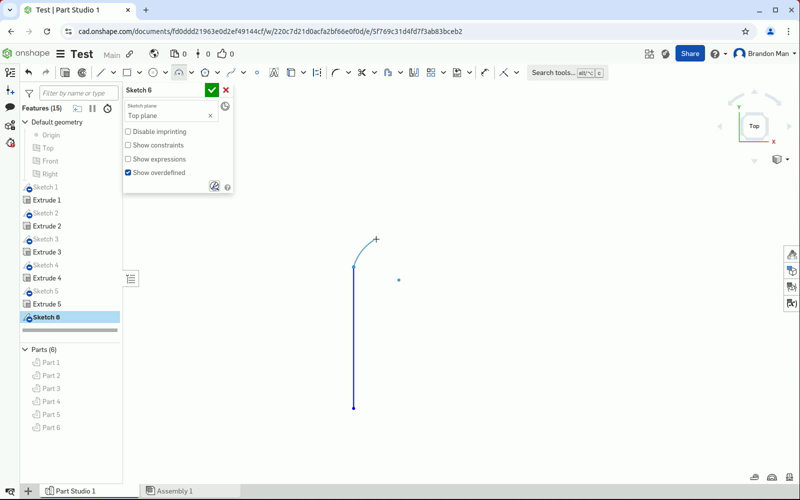
scroll(-6)
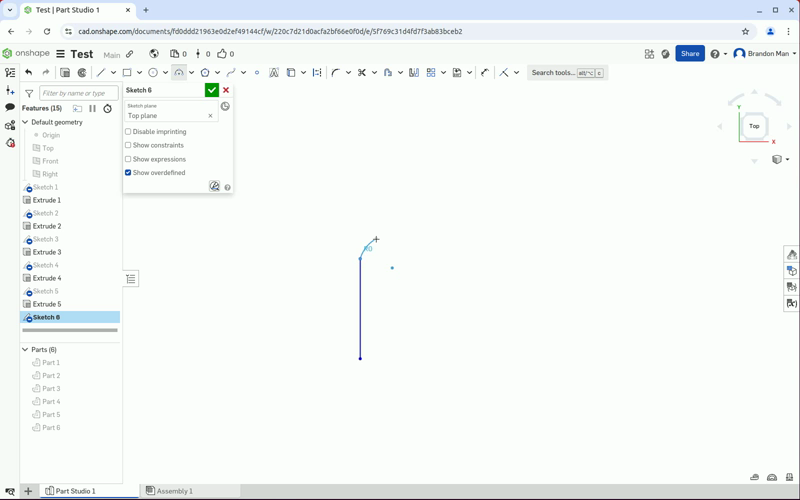
scroll(-6)
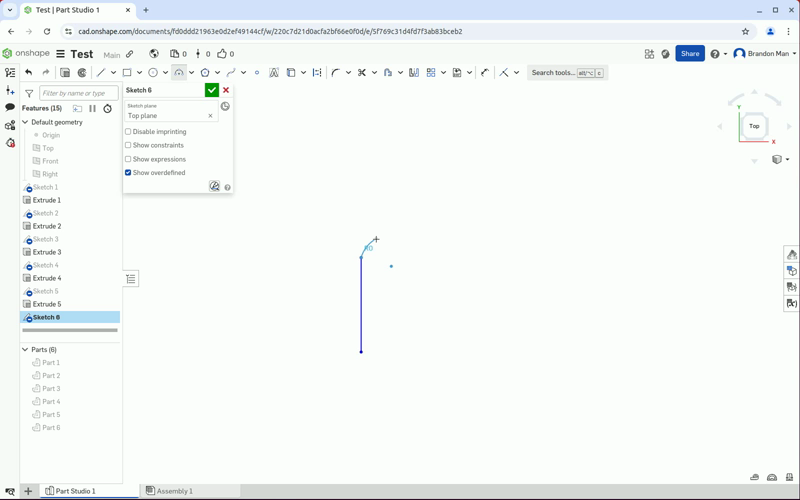
scroll(-6)
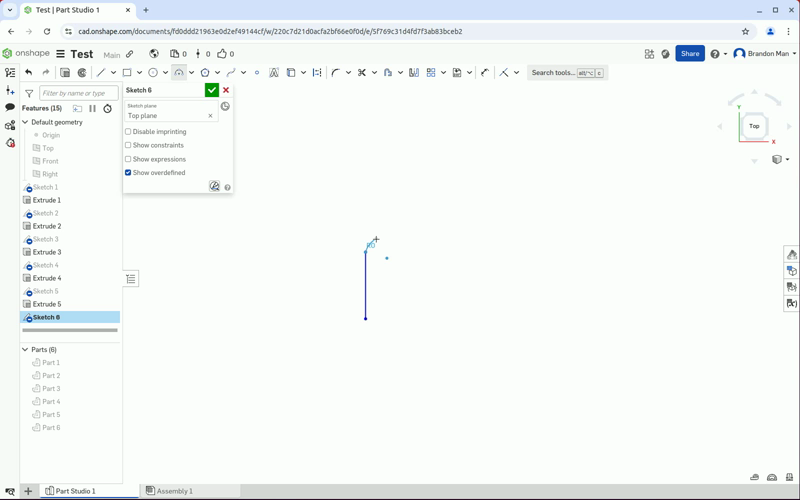
scroll(-6)
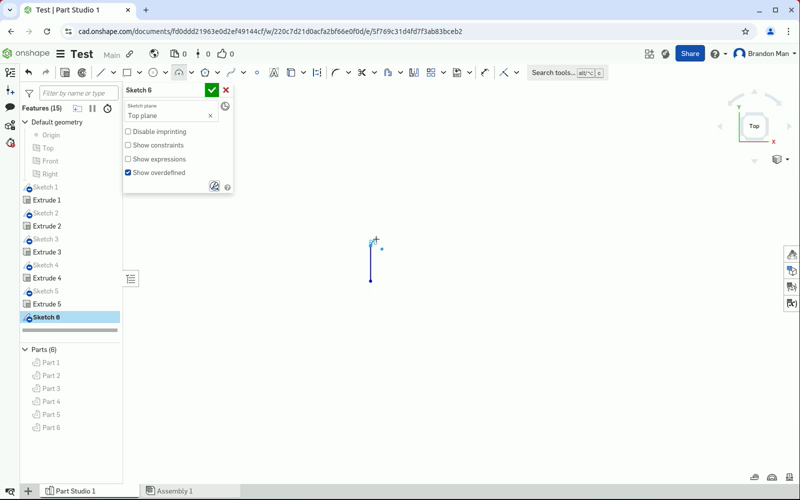
scroll(-6)
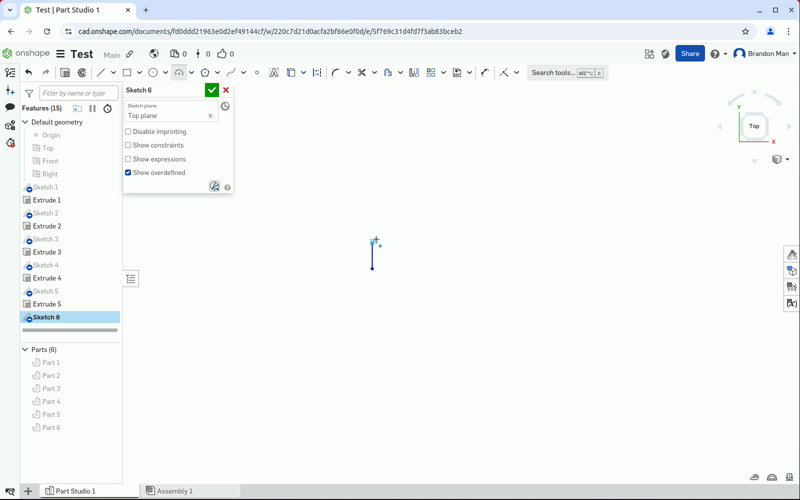
scroll(-6)
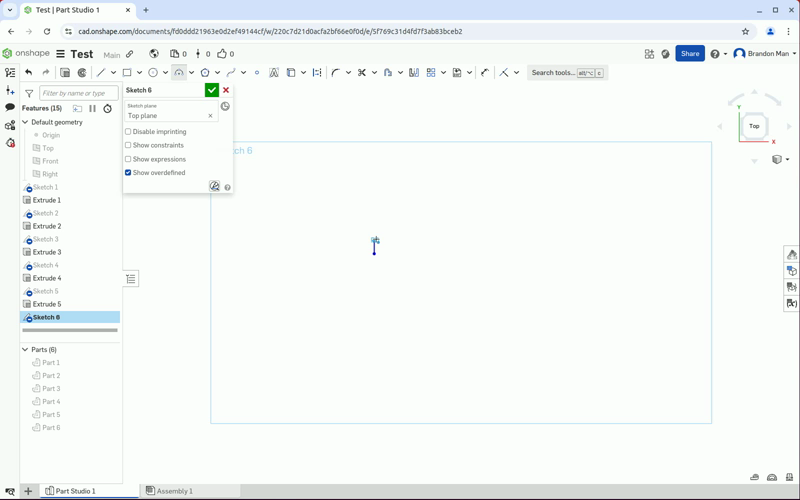
mouse_move(371, 236)
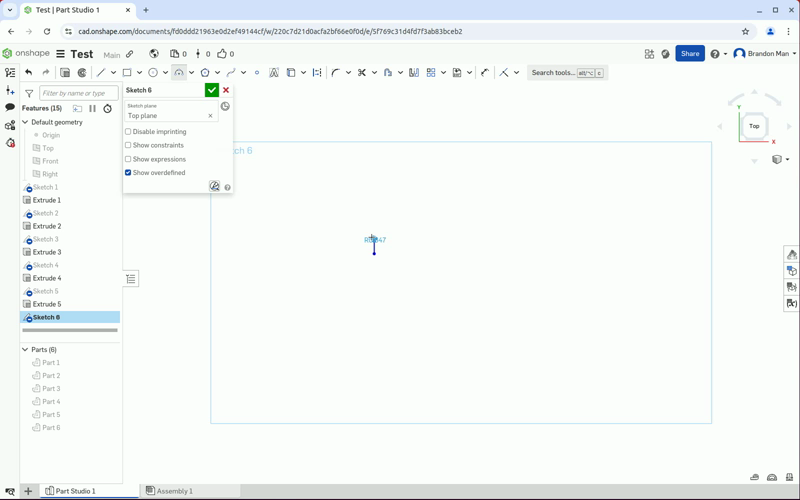
scroll(6)
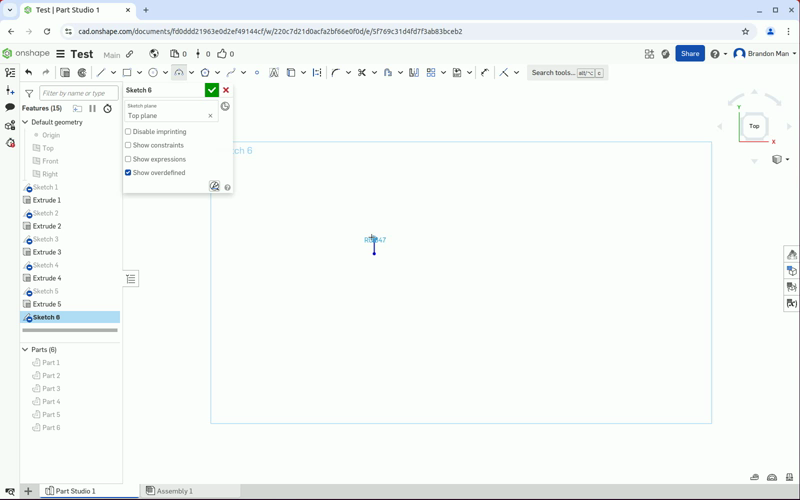
scroll(6)
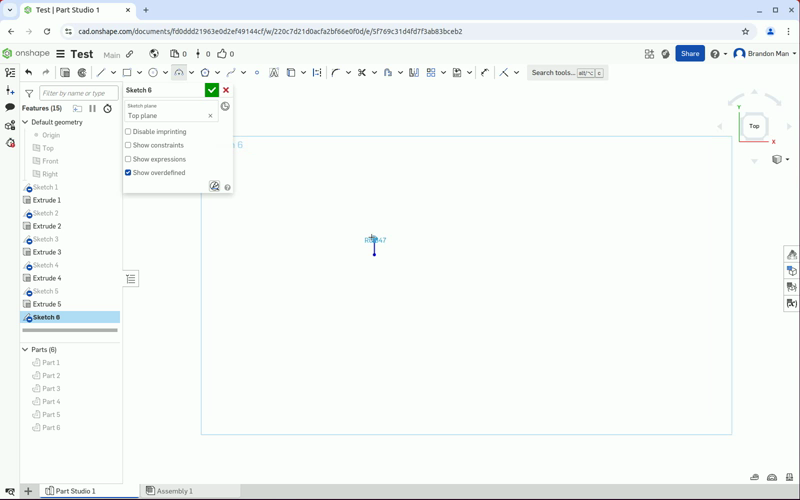
scroll(6)
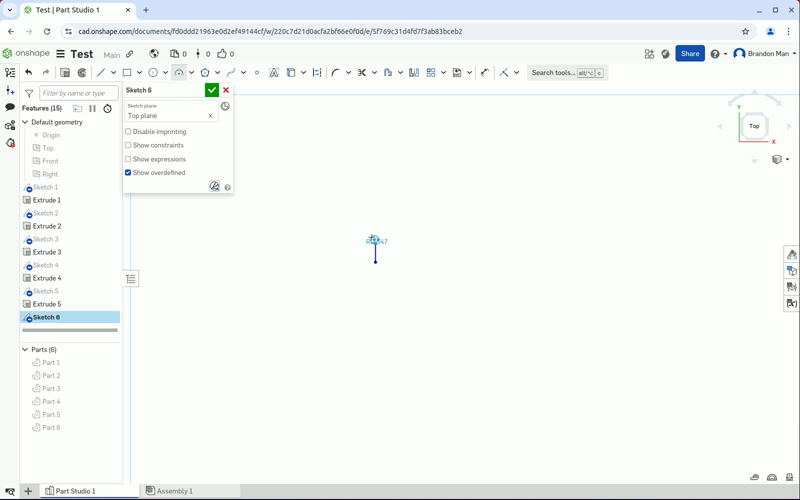
scroll(6)
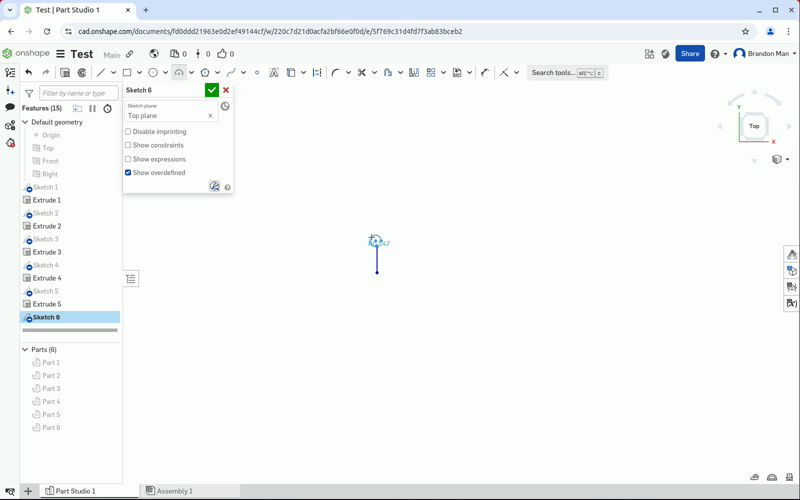
scroll(6)
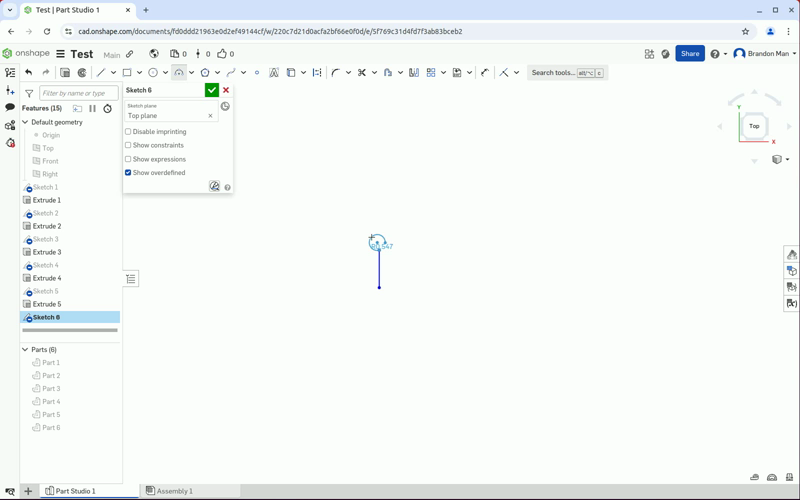
scroll(6)
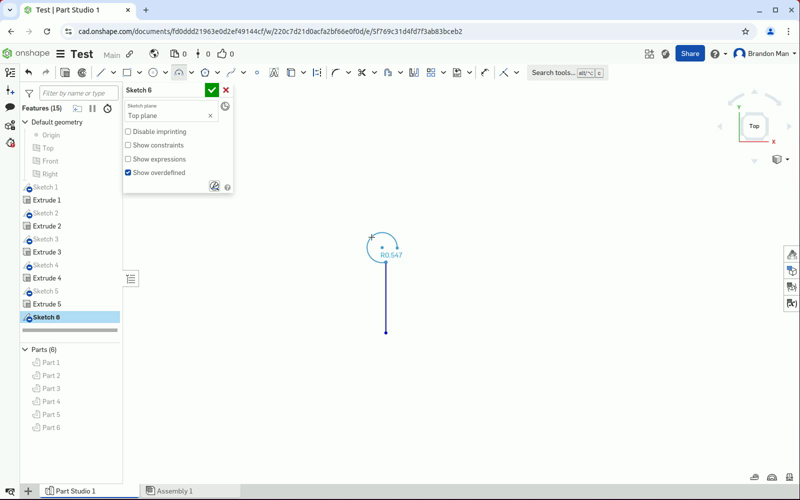
scroll(6)
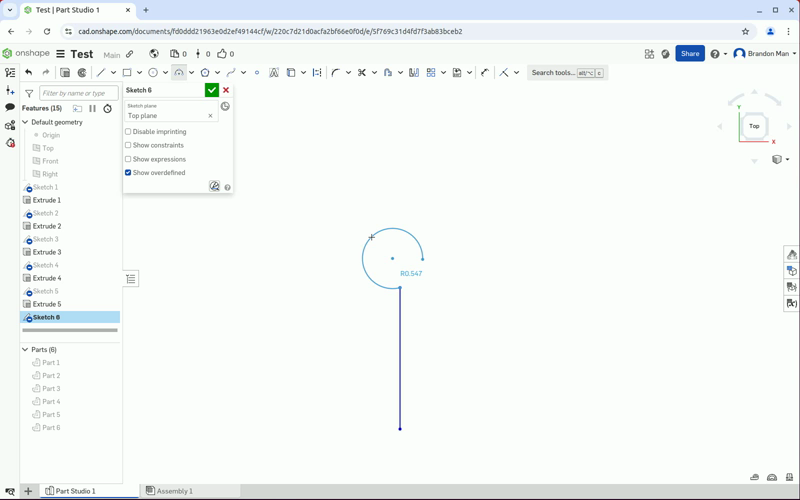
click(371, 236)
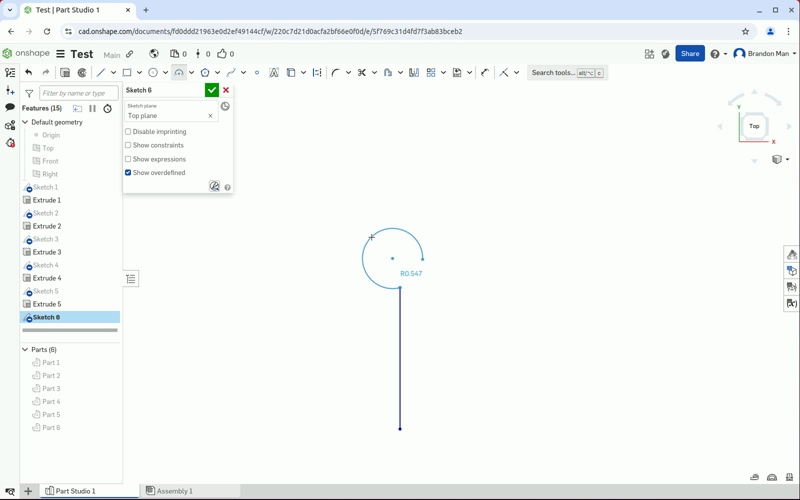
scroll(-6)
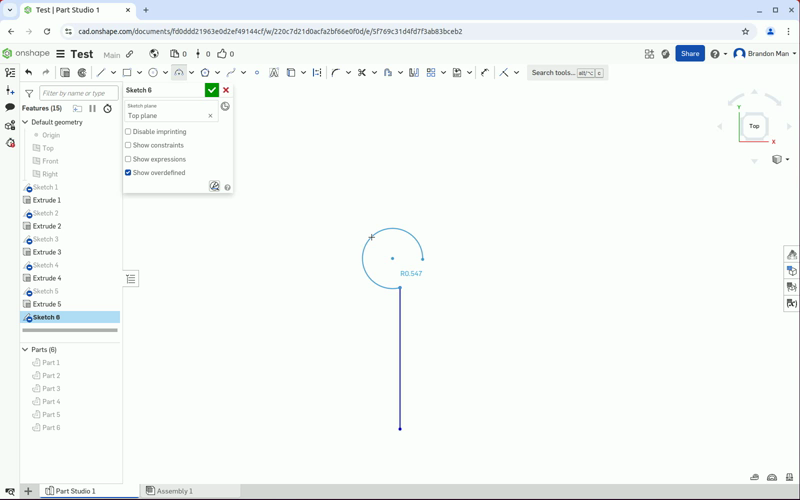
scroll(-6)
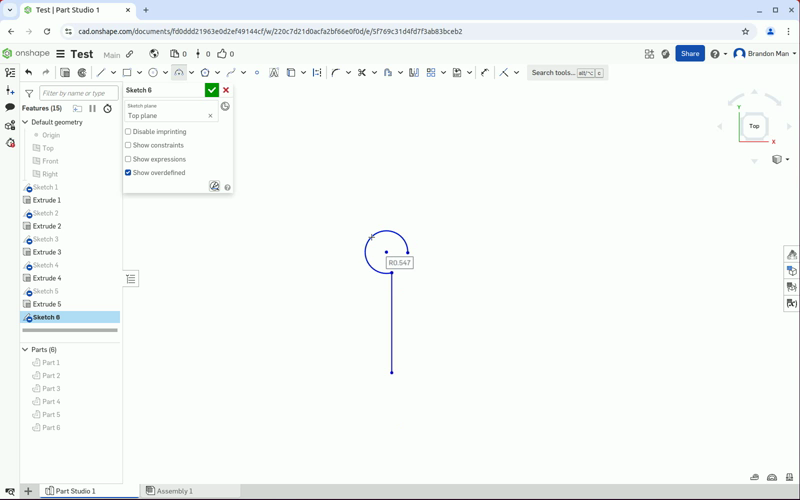
scroll(-6)
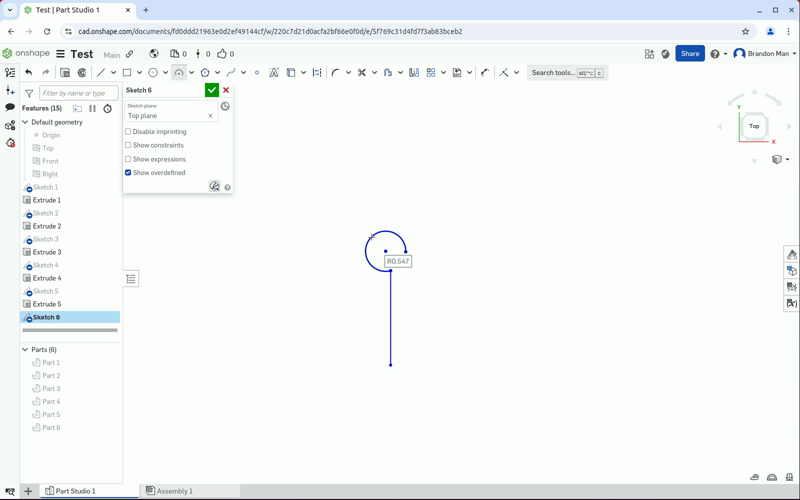
scroll(-6)
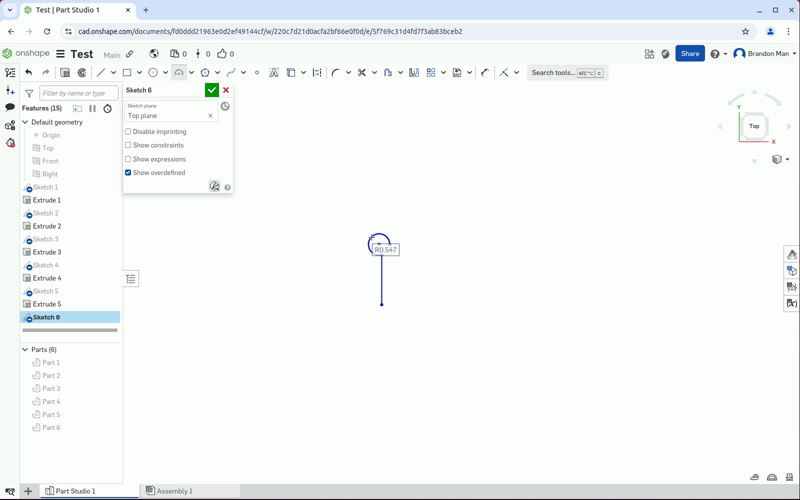
scroll(-6)
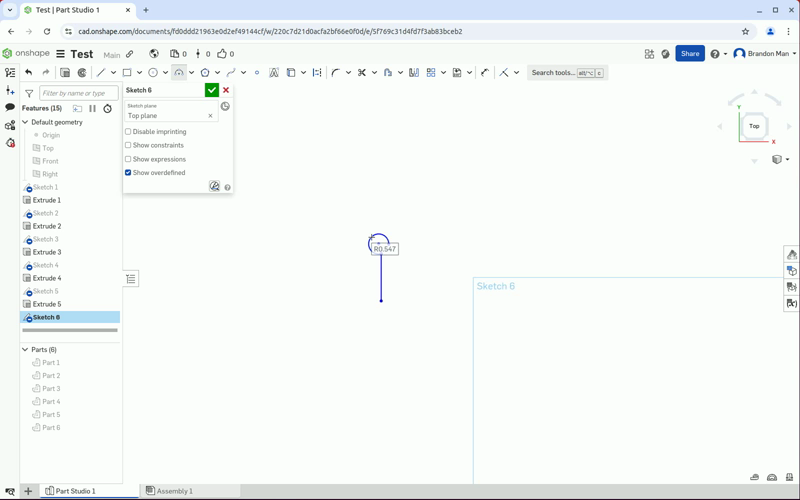
scroll(-6)
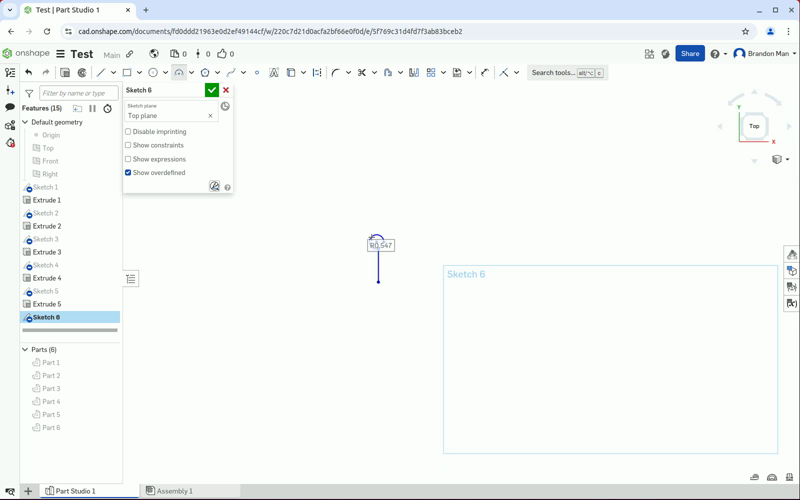
scroll(-6)
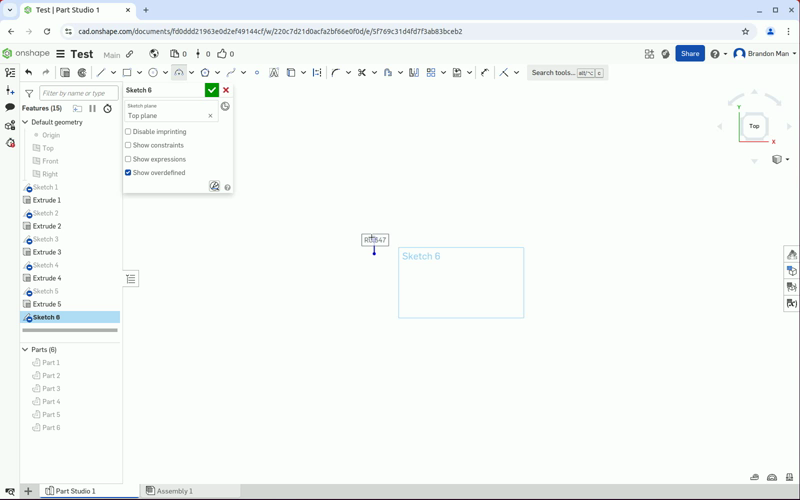
key_up(shift)
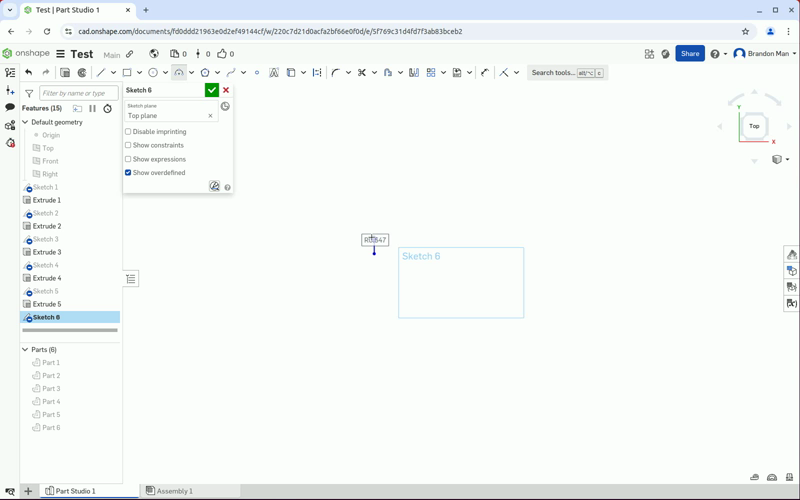
key(esc)
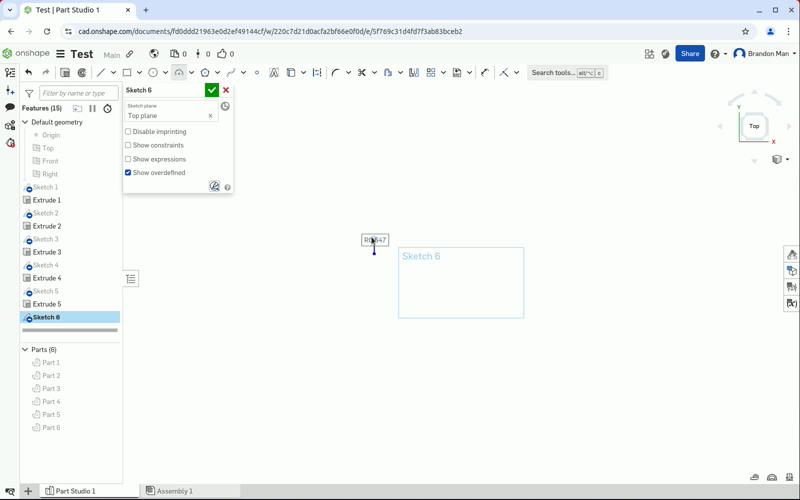
key(l)
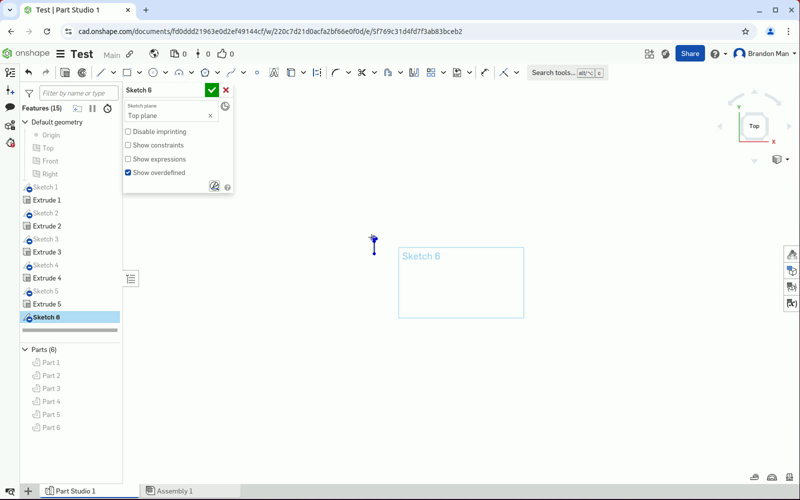
mouse_move(376, 238)
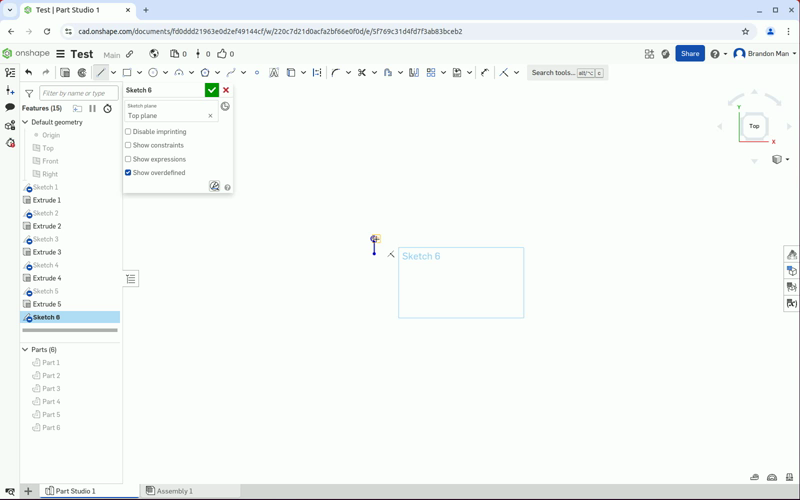
scroll(6)
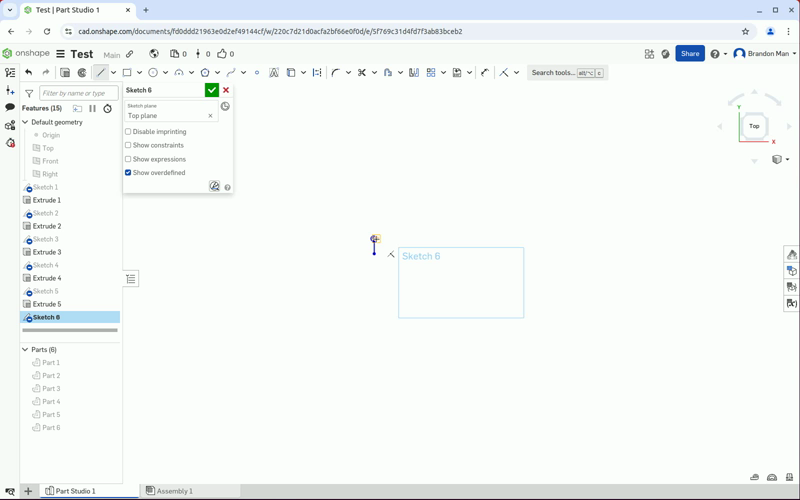
scroll(6)
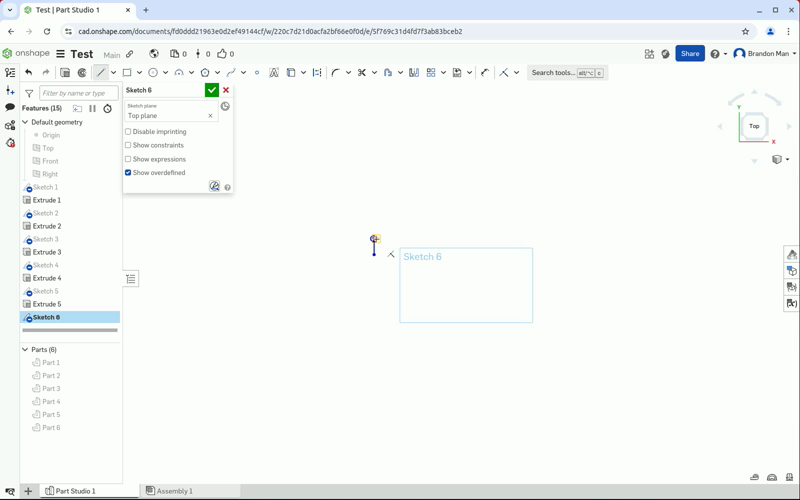
scroll(6)
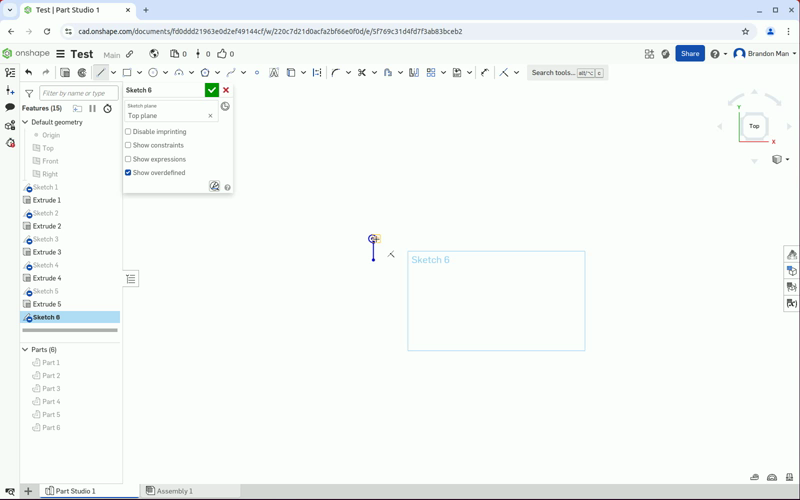
scroll(6)
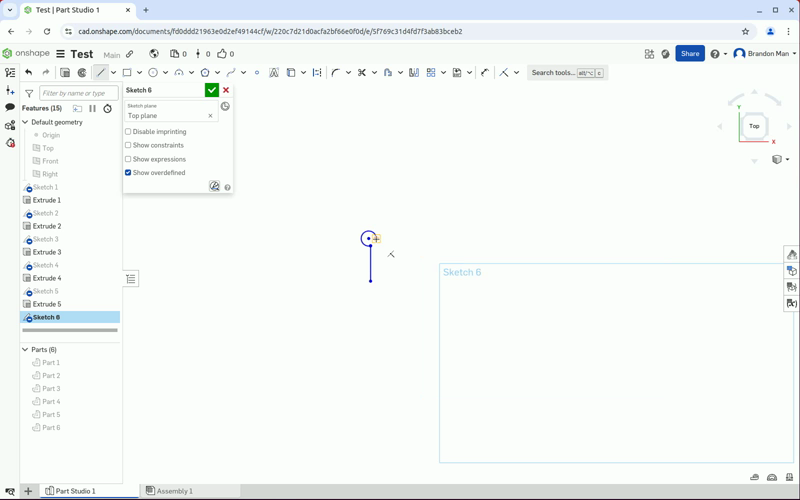
scroll(6)
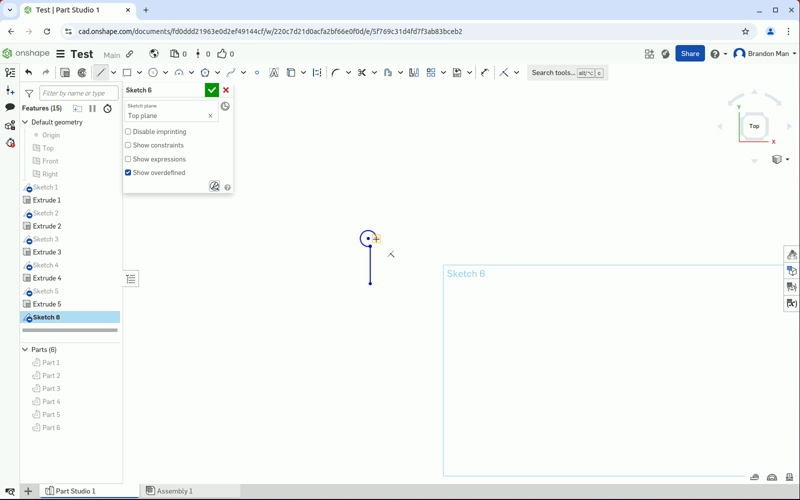
scroll(6)
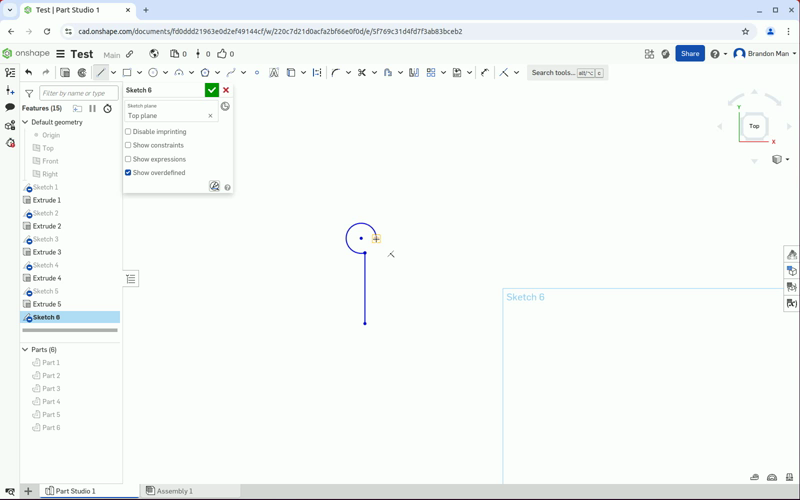
scroll(6)
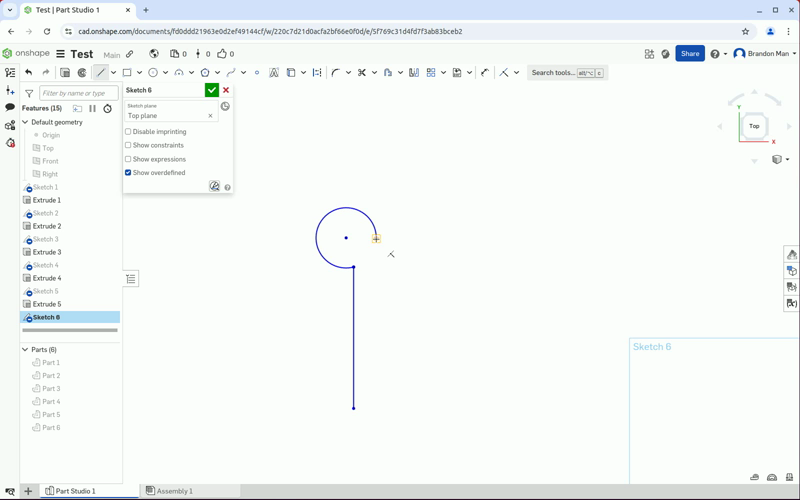
click(376, 238)
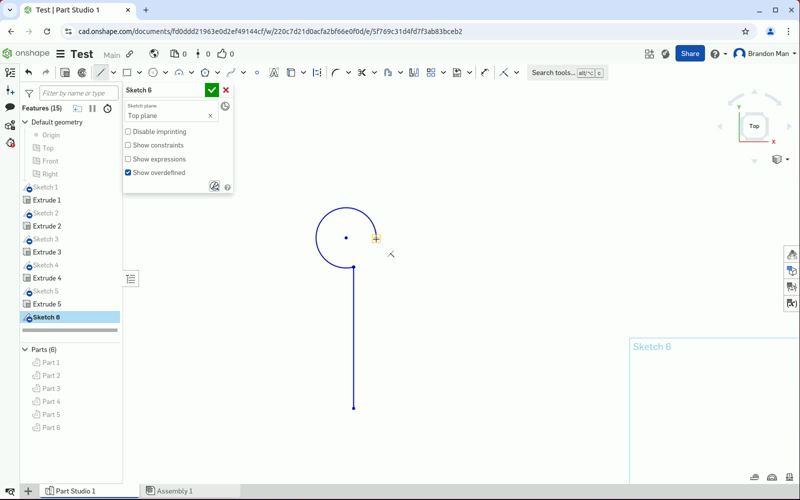
scroll(-6)
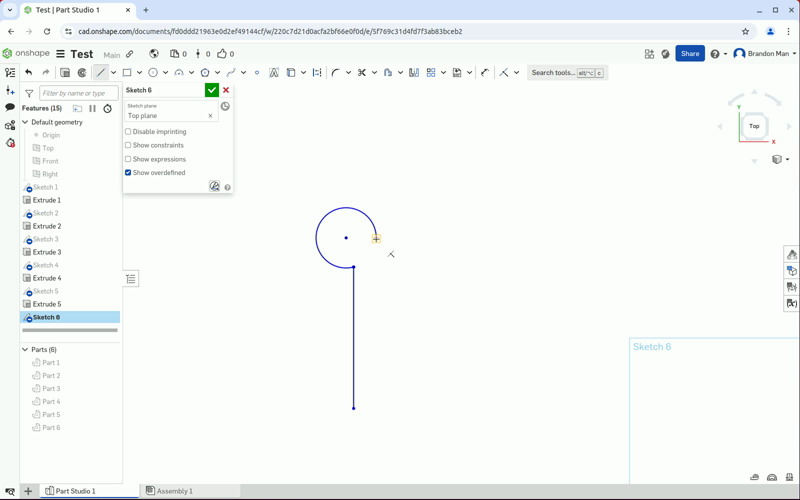
scroll(-6)
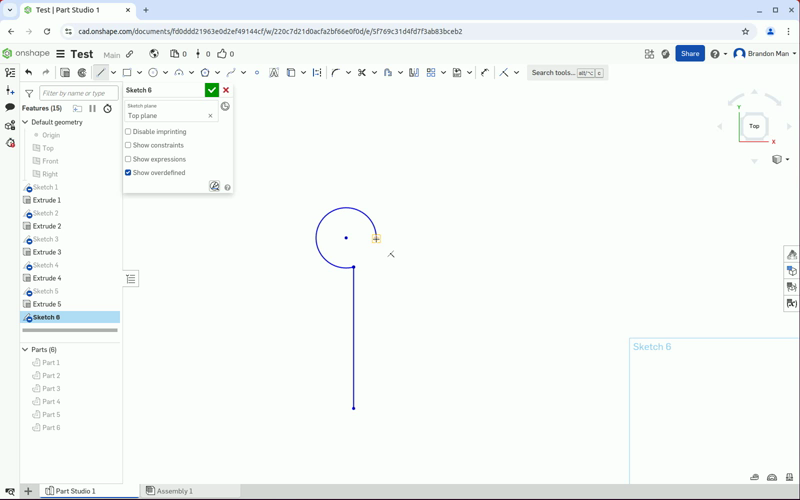
scroll(-6)
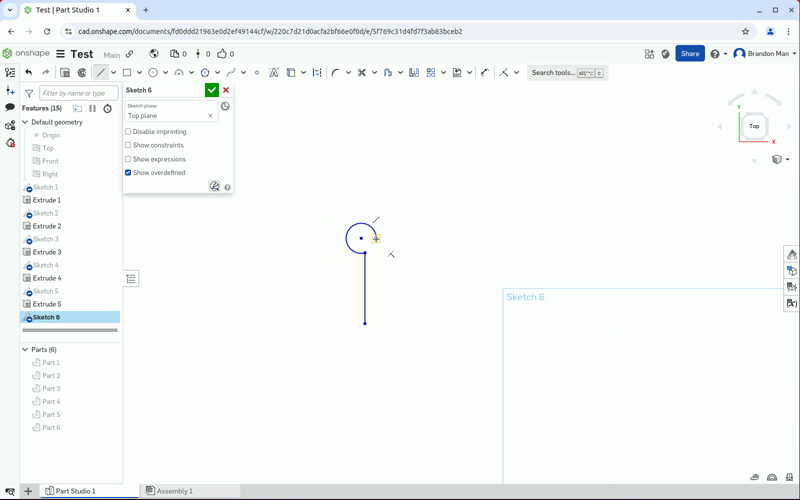
scroll(-6)
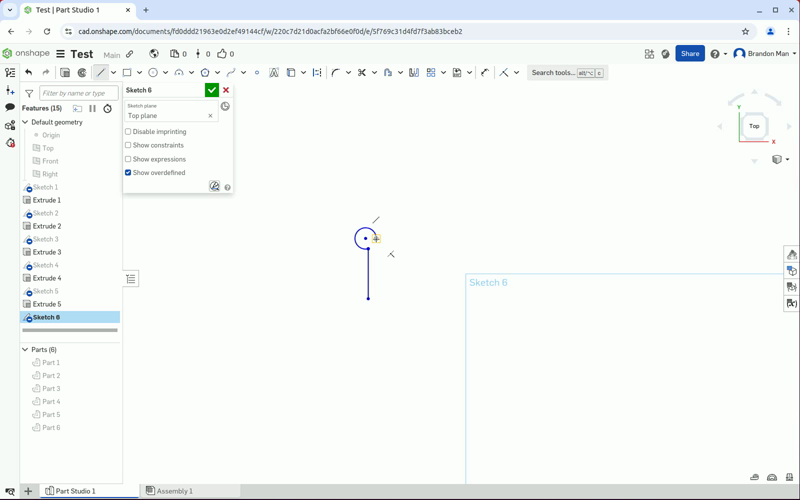
scroll(-6)
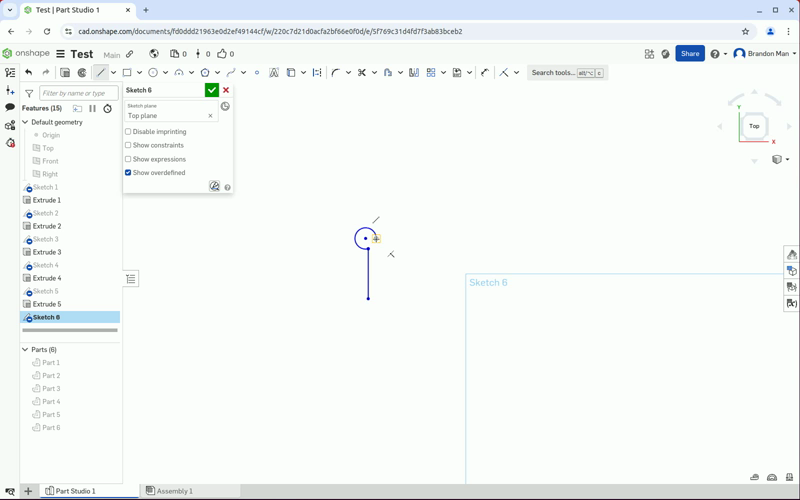
scroll(-6)
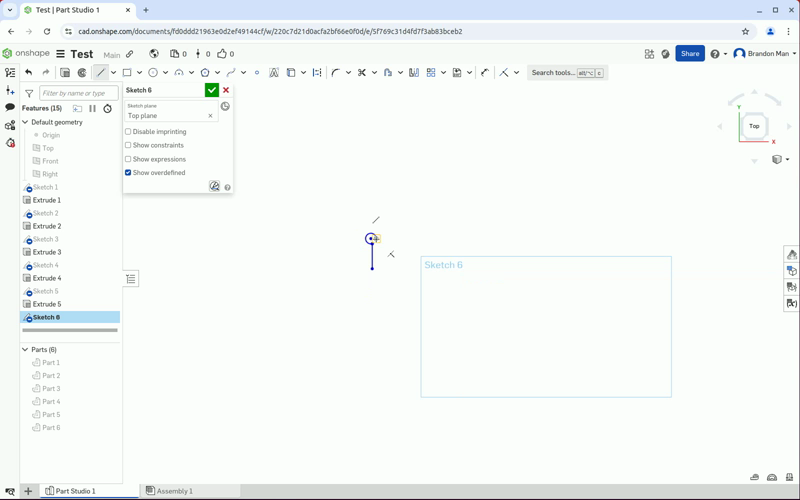
scroll(-6)
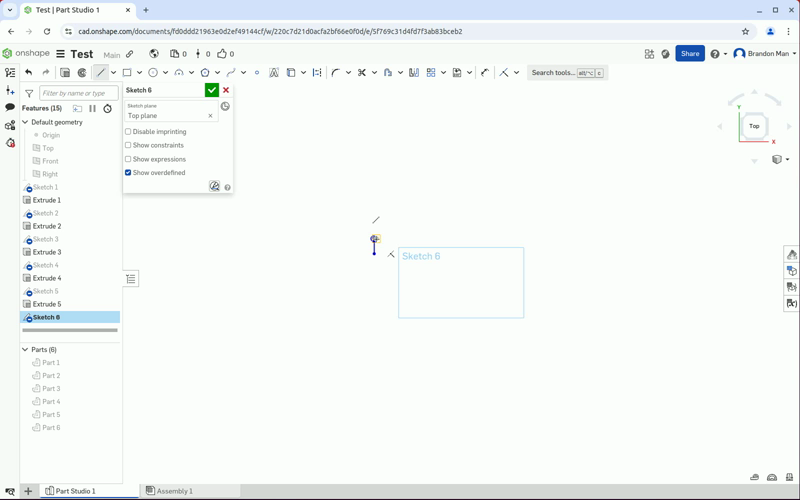
key_down(shift)
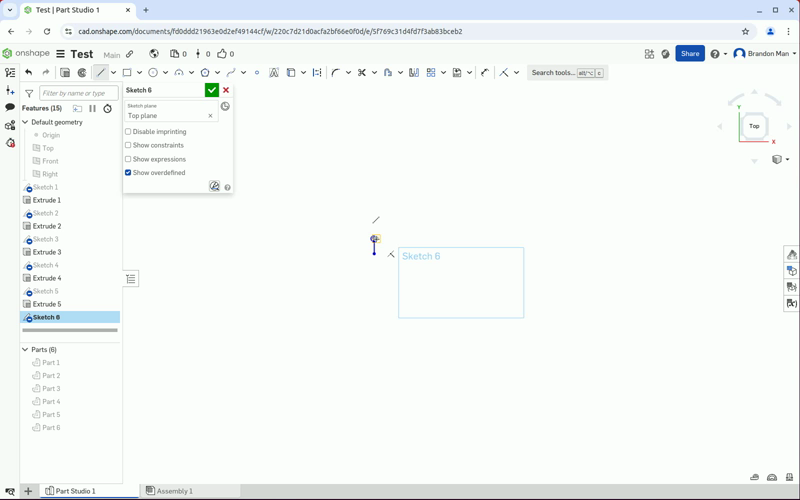
mouse_move(406, 238)
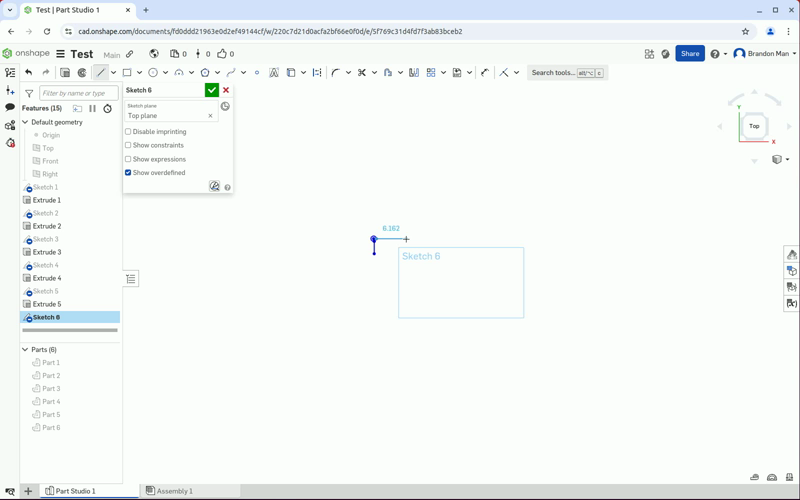
mouse_move(389, 238)
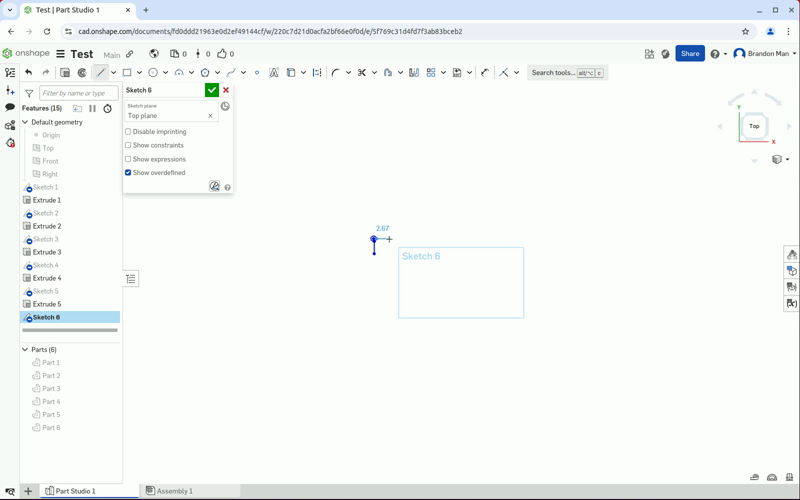
click(389, 238)
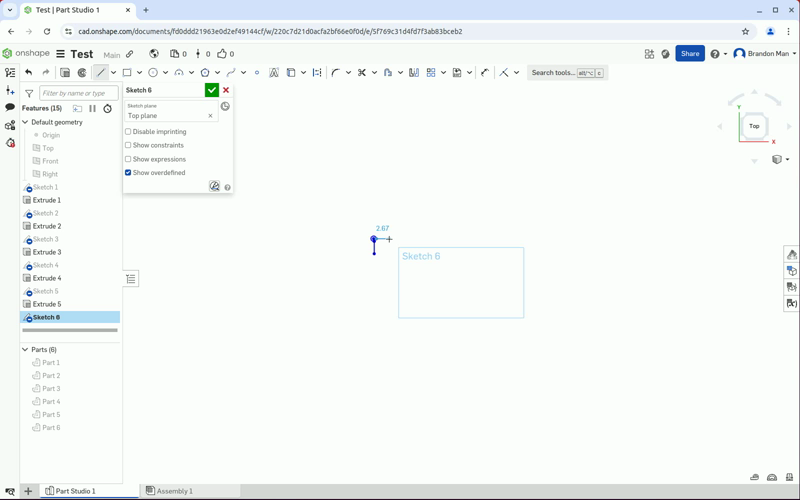
key_up(shift)
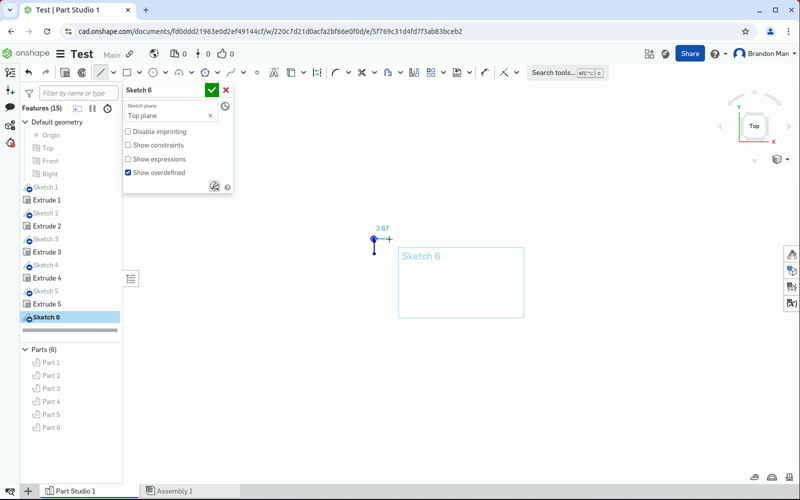
key(esc)
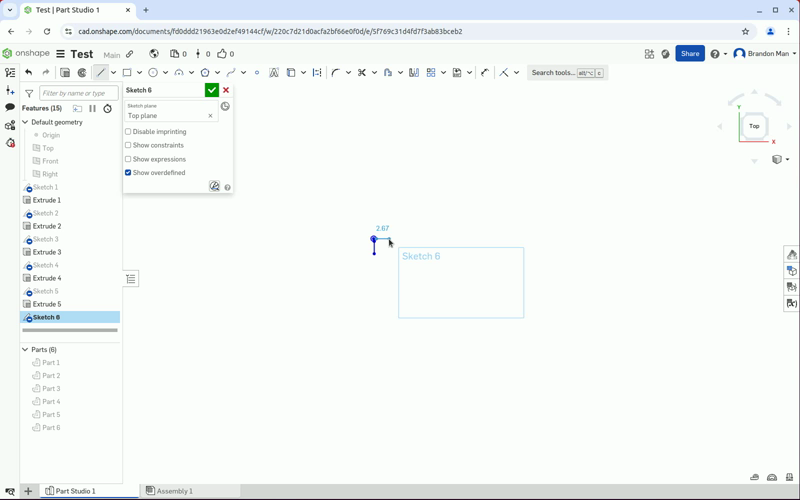
key(a)
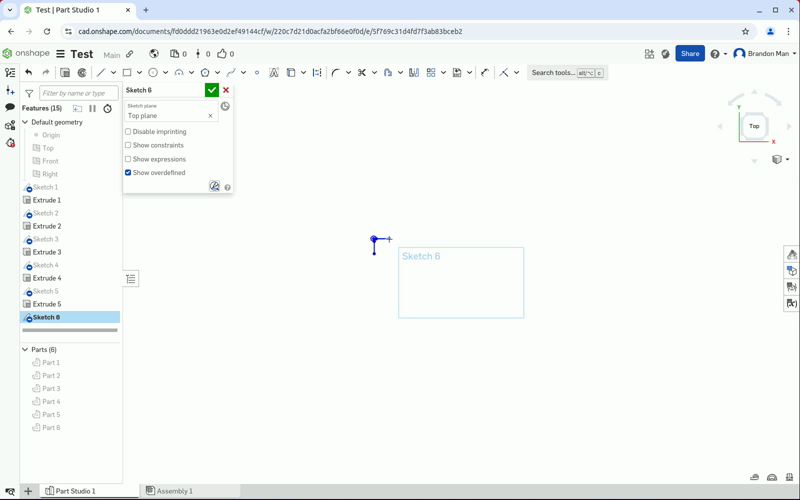
mouse_move(389, 238)
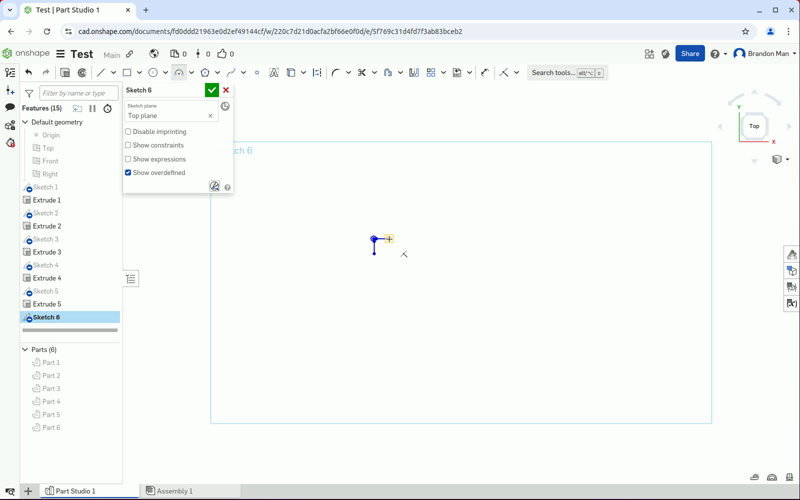
click(389, 238)
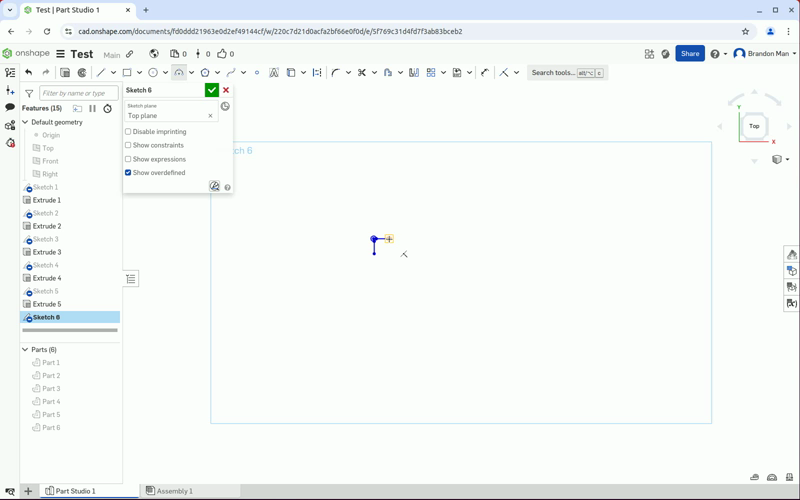
mouse_move(374, 253)
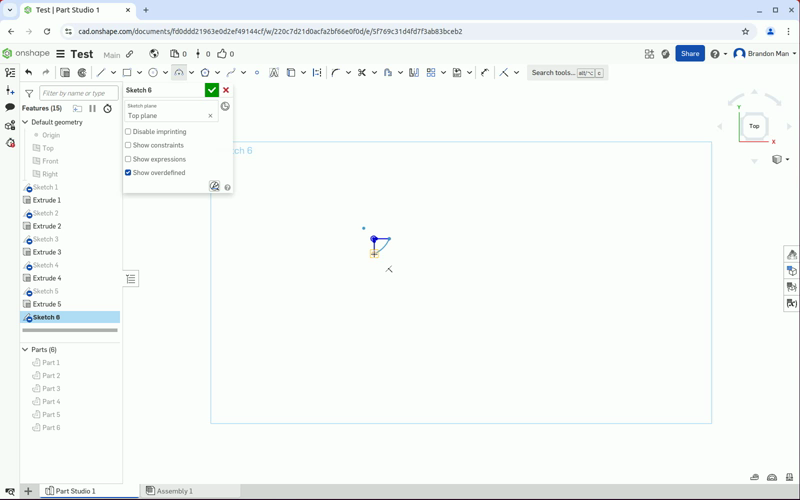
click(374, 253)
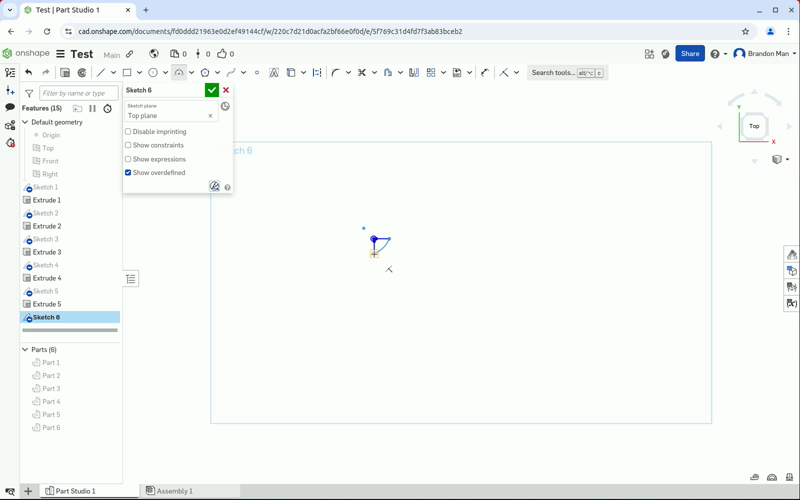
key_down(shift)
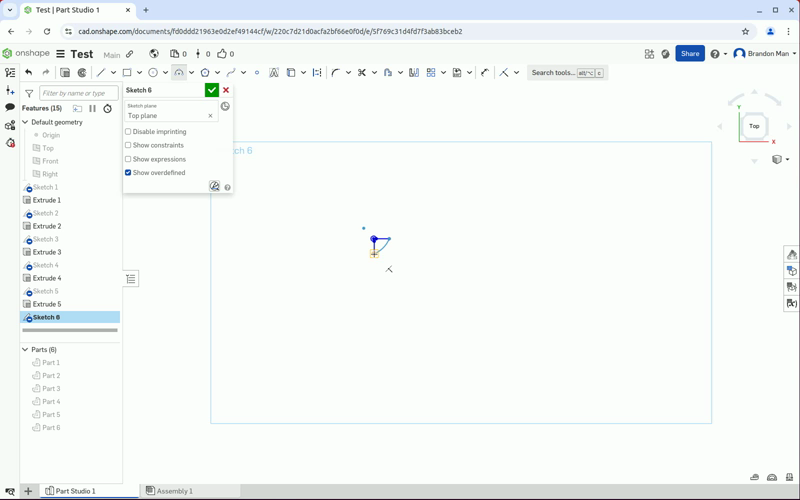
mouse_move(363, 228)
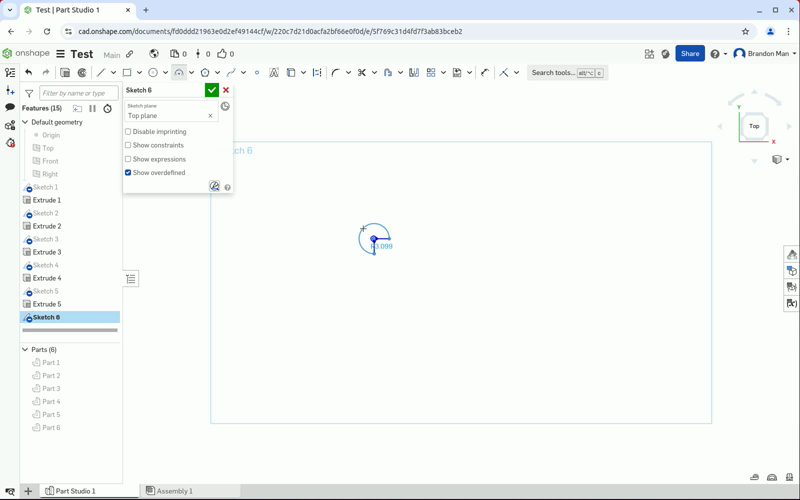
click(363, 228)
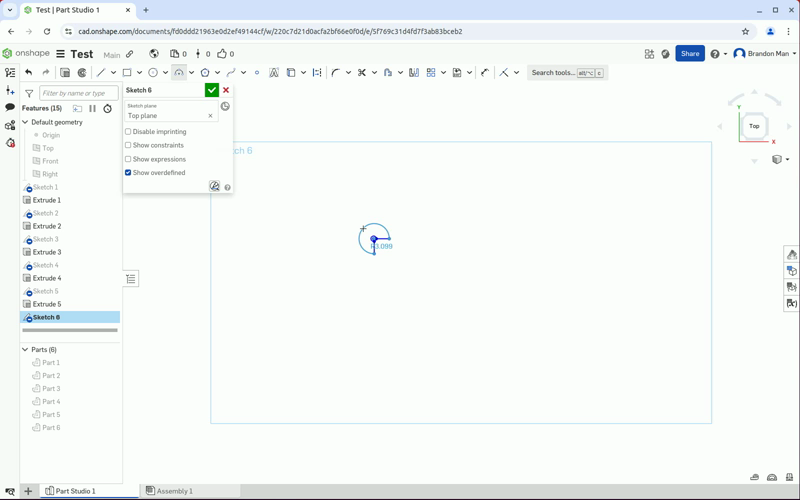
key_up(shift)
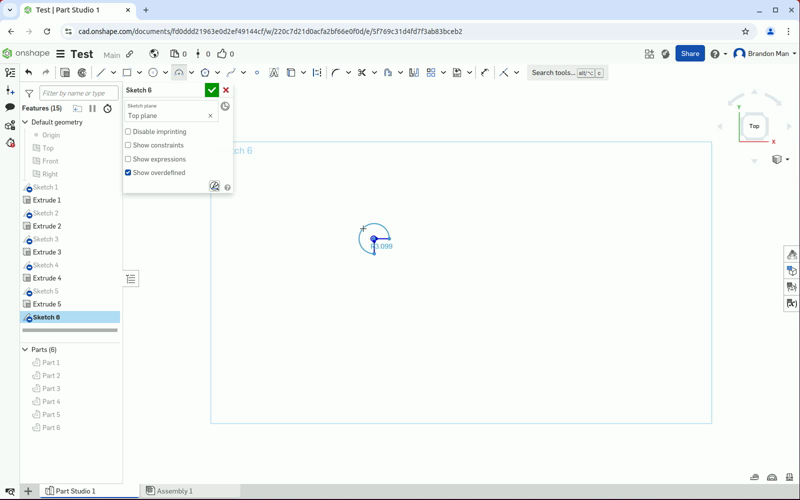
key(esc)
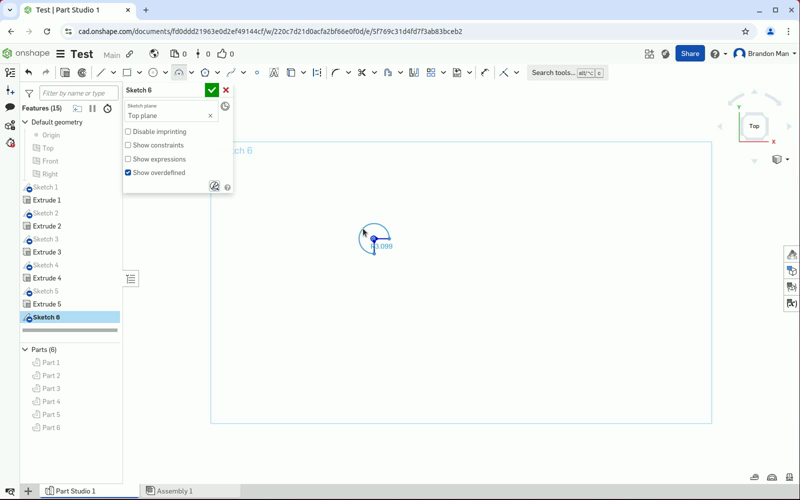
mouse_move(380, 226)
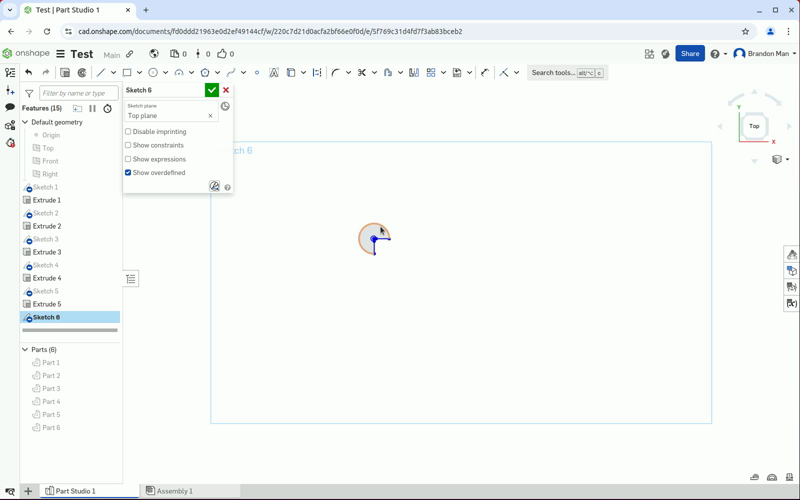
scroll(6)
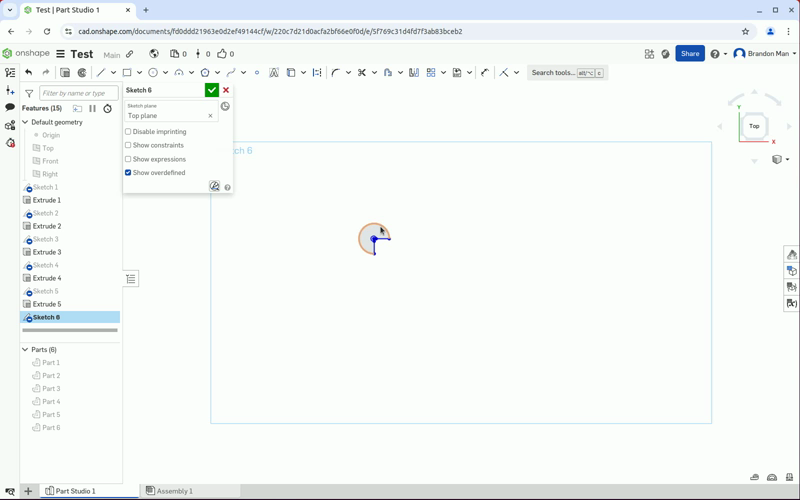
scroll(6)
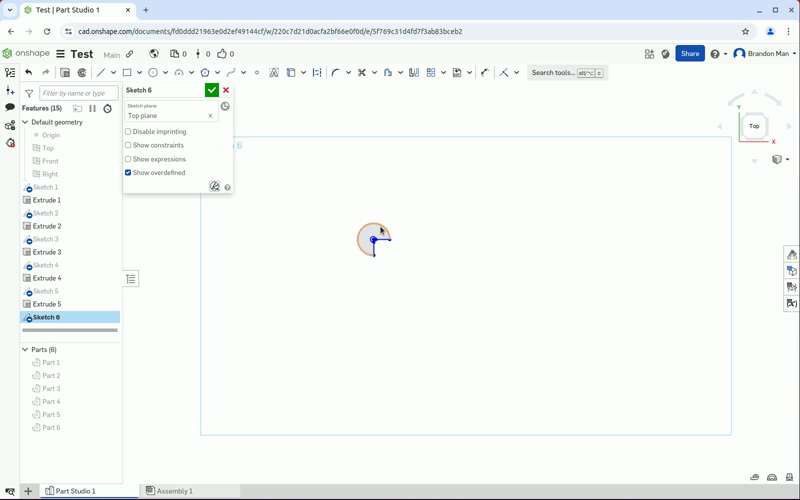
scroll(6)
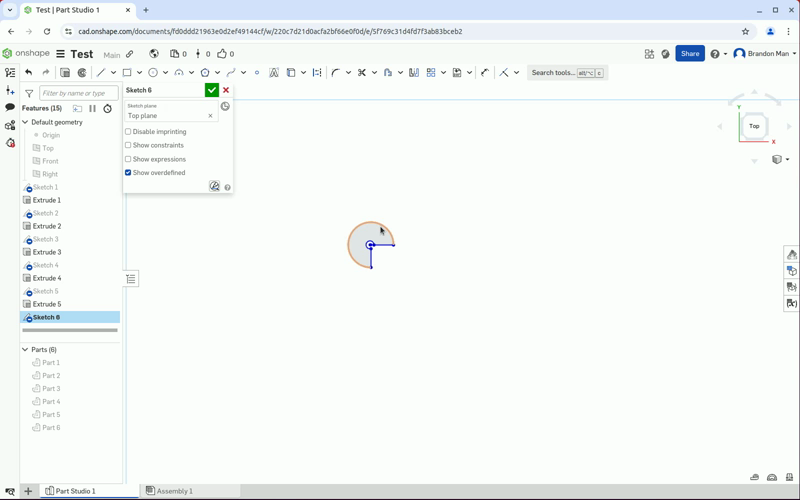
scroll(6)
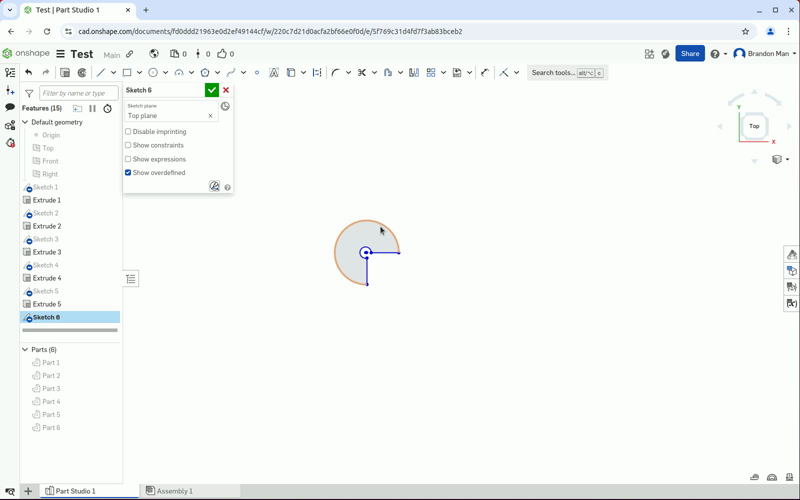
scroll(6)
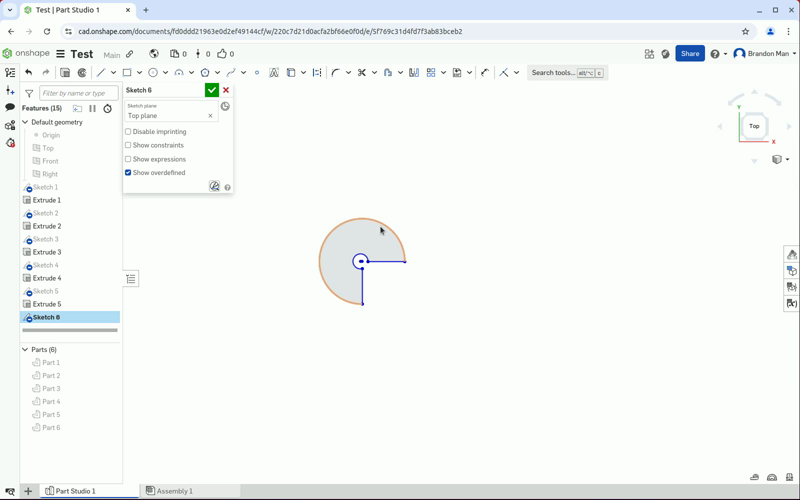
scroll(6)
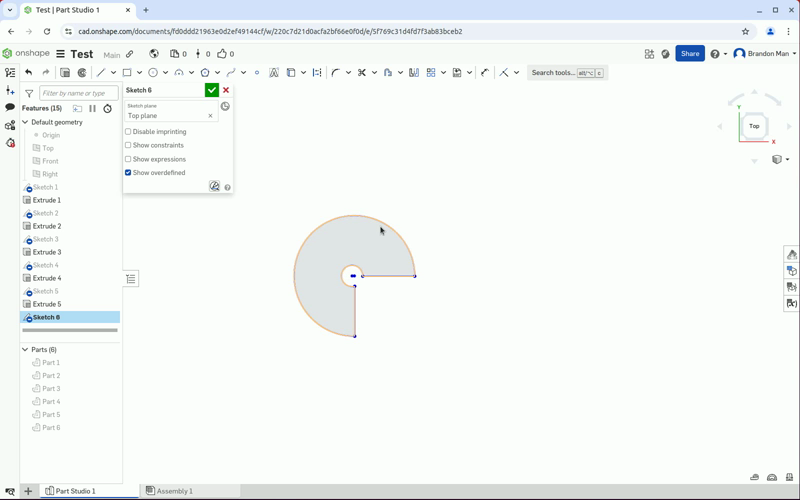
scroll(6)
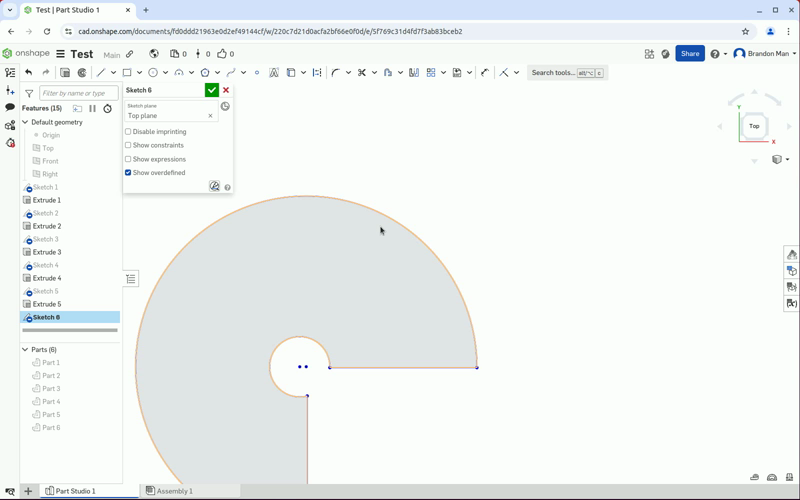
click(380, 226)
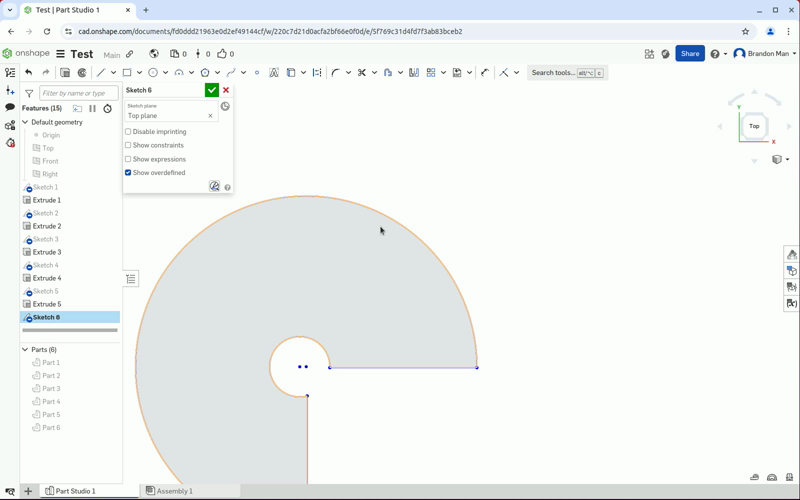
scroll(-6)
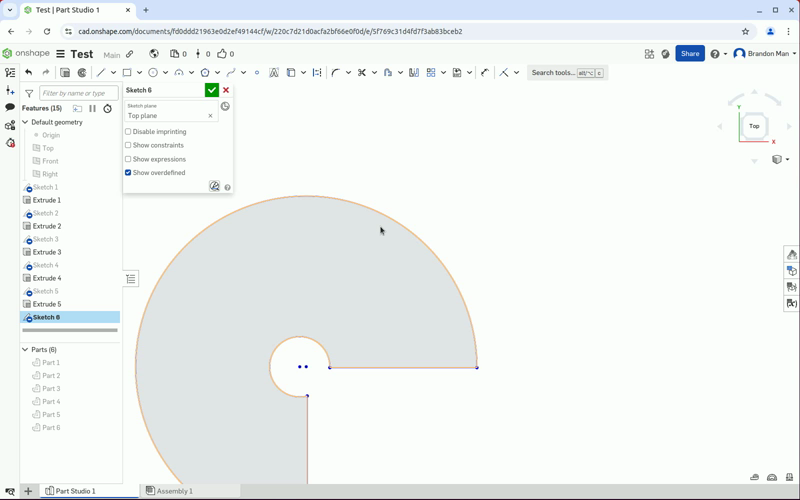
scroll(-6)
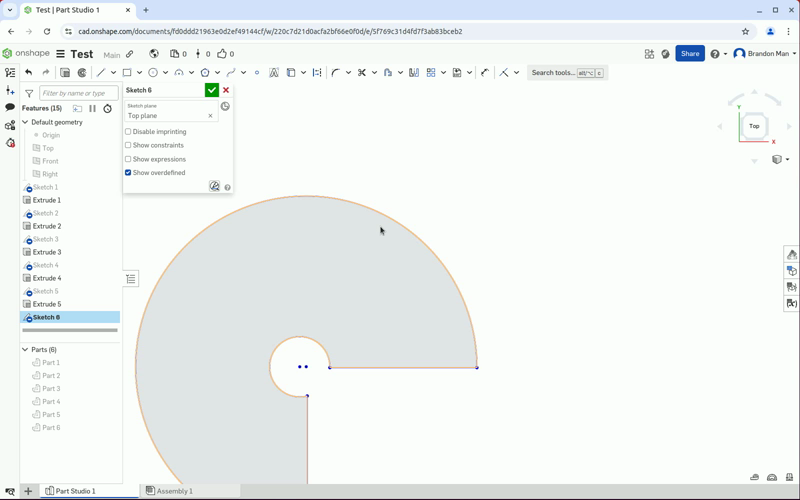
scroll(-6)
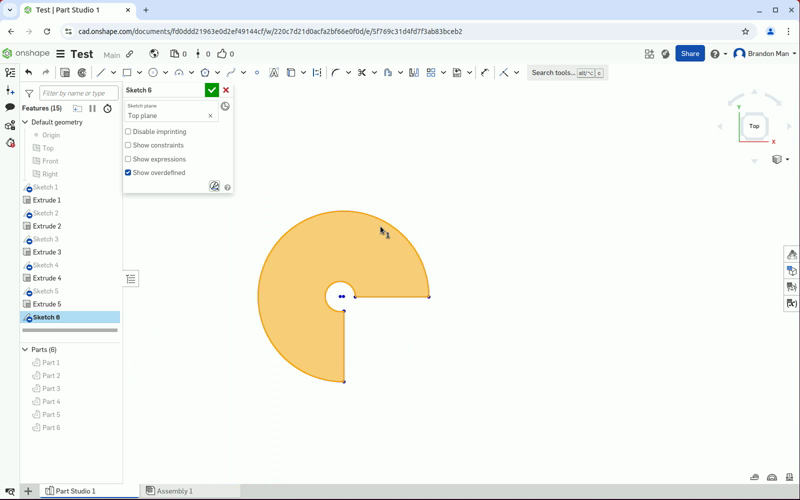
scroll(-6)
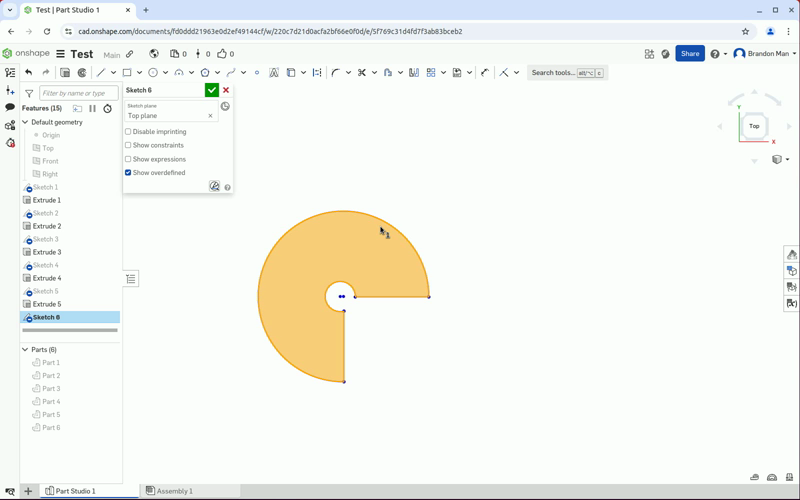
scroll(-6)
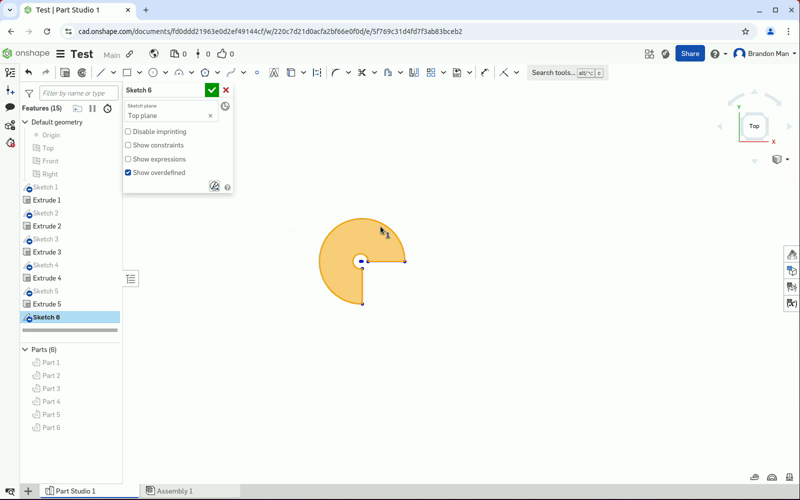
scroll(-6)
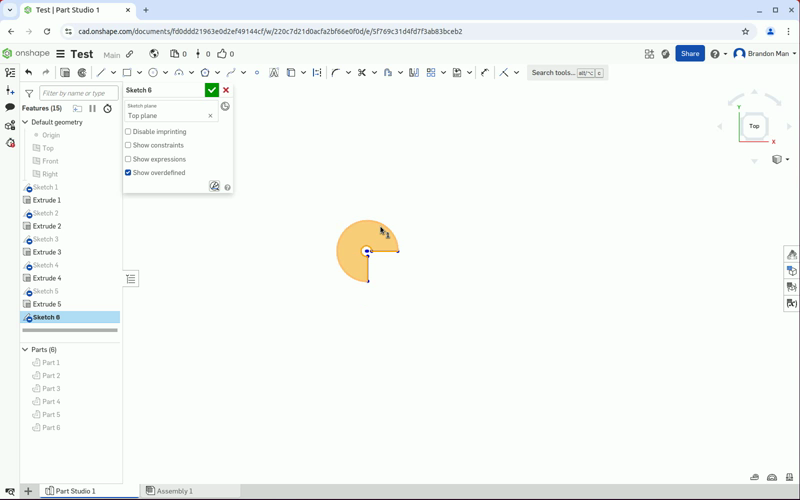
scroll(-6)
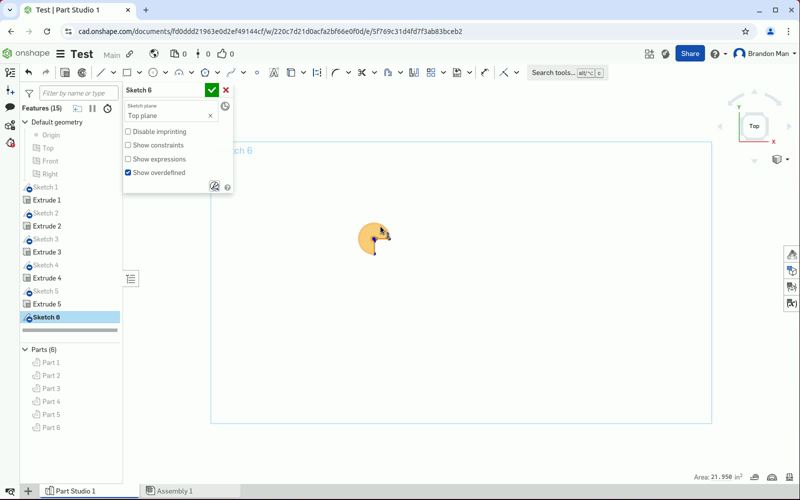
mouse_move(73, 352)
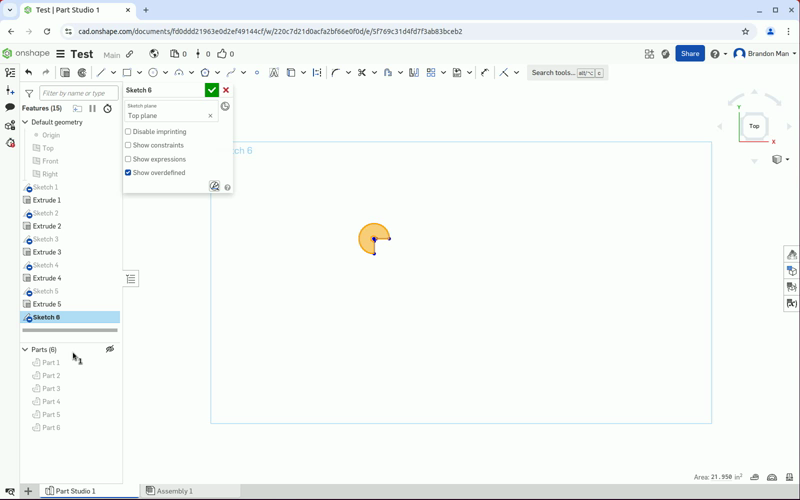
key(shift+y)
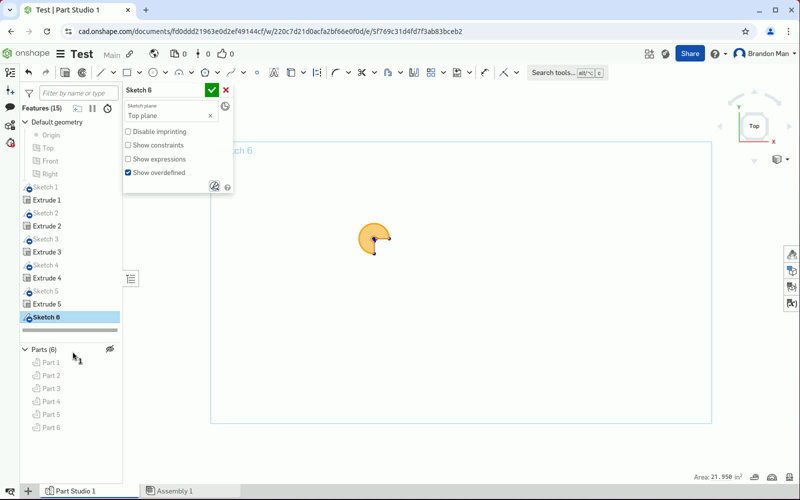
key(shift+e)
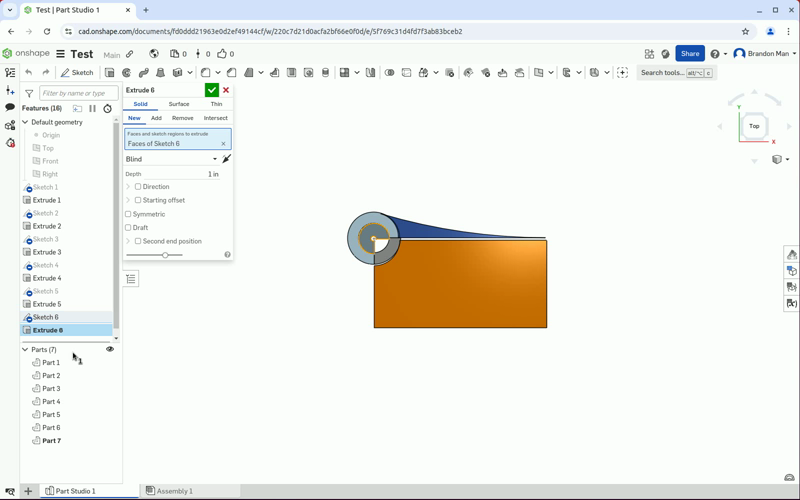
mouse_move(143, 106)
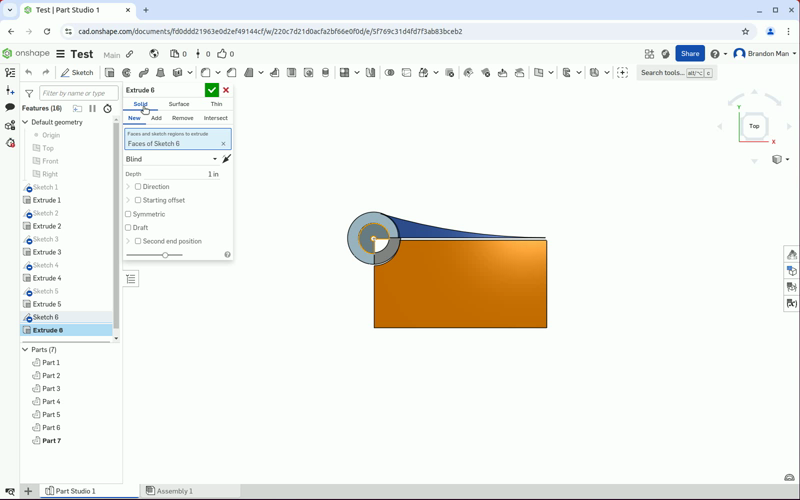
click(143, 106)
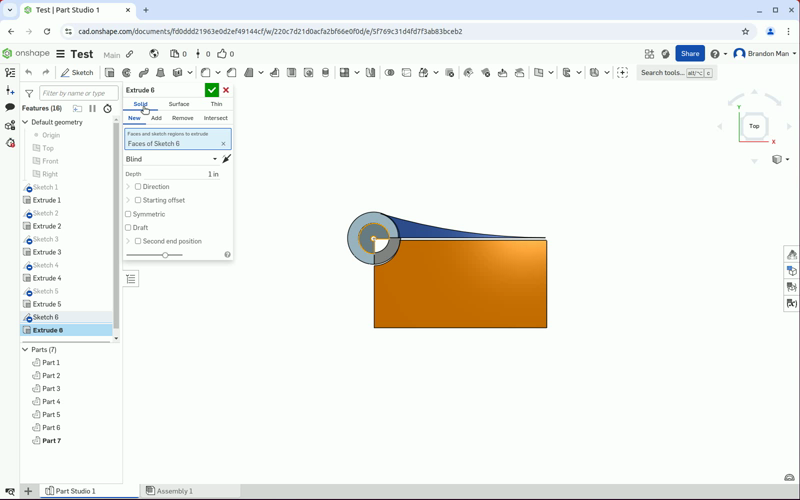
mouse_move(137, 120)
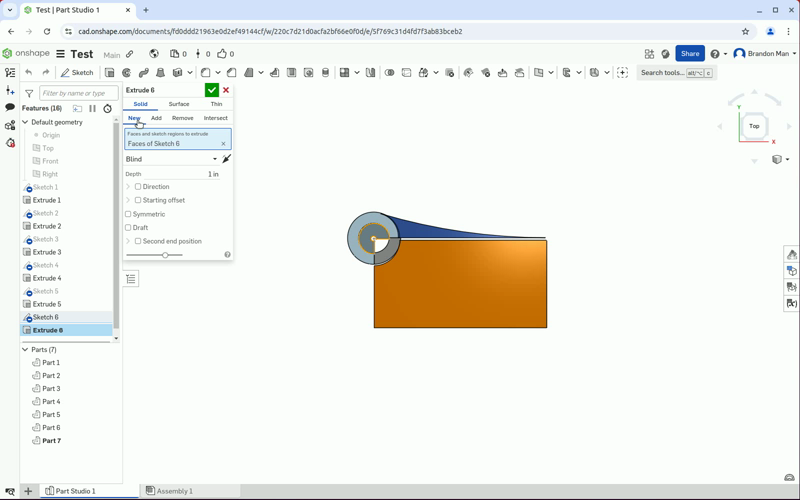
click(137, 120)
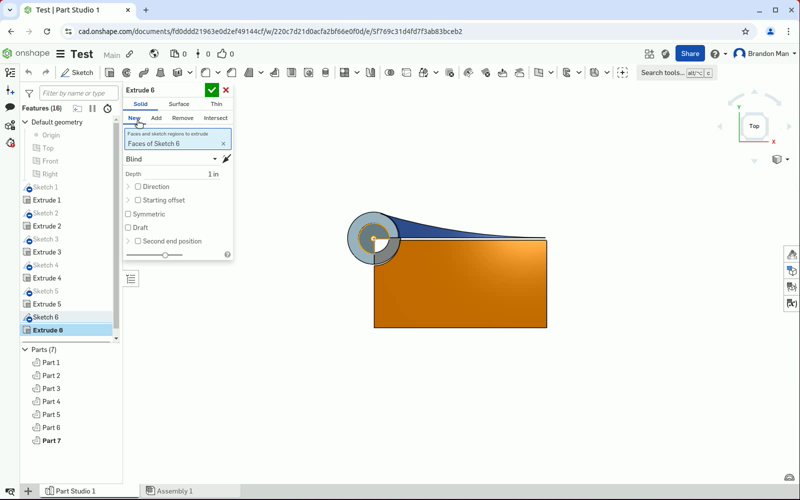
key(tab, 4)
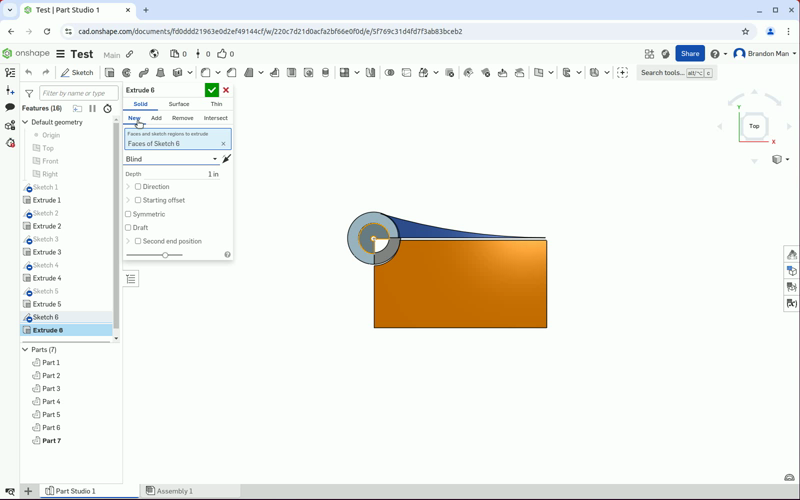
text(43.81)
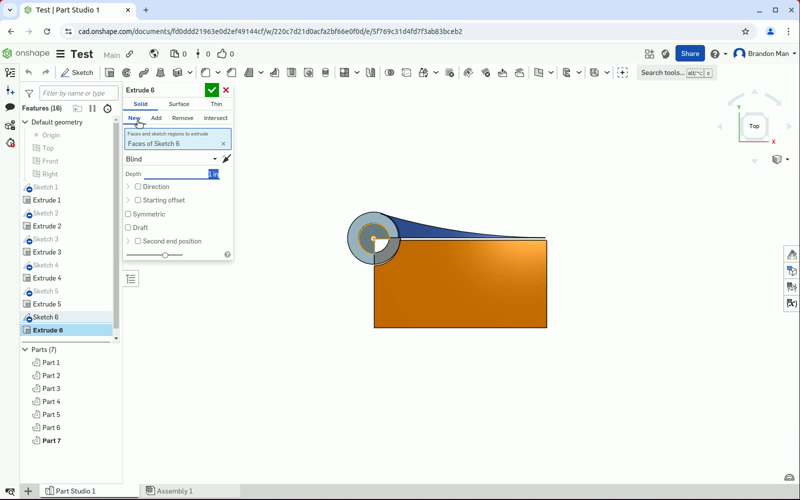
key(tab, 3)
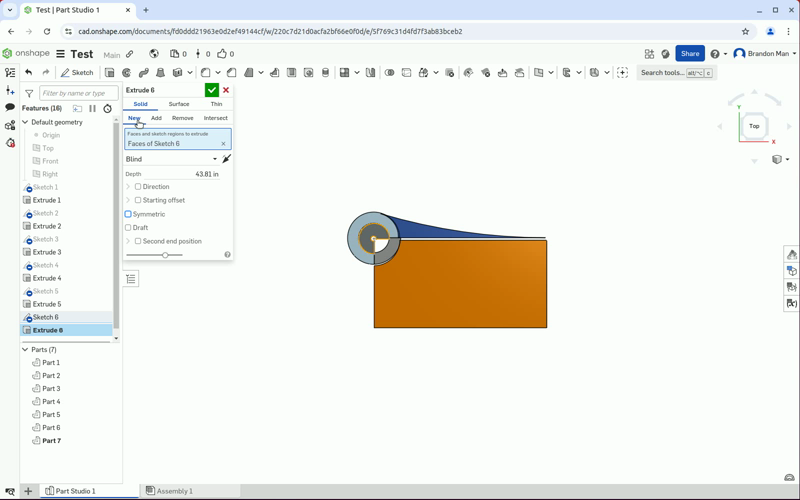
key(space)
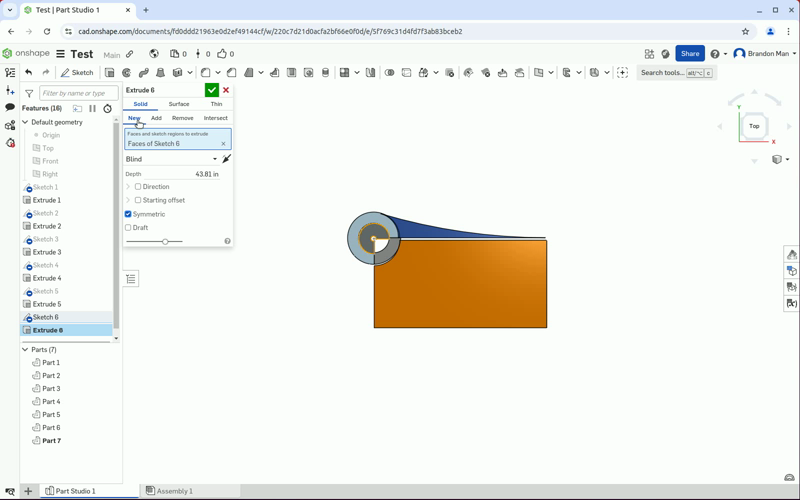
key(enter)
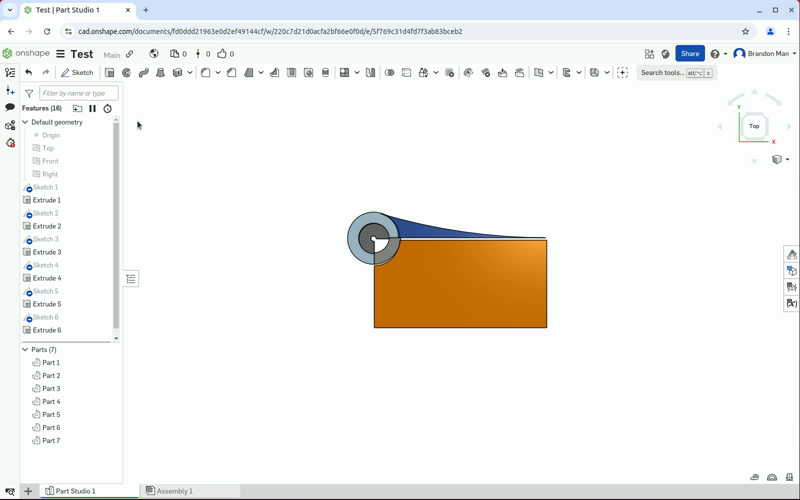
key(shift+h)
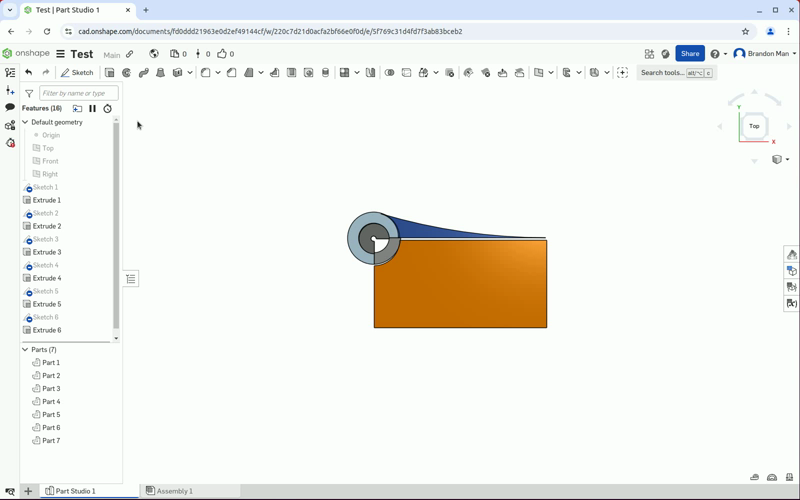
key(shift+h)
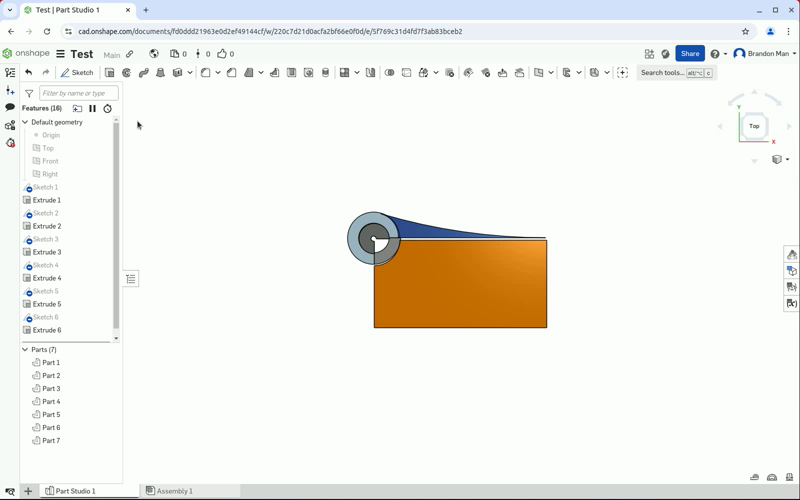
key(shift+7)
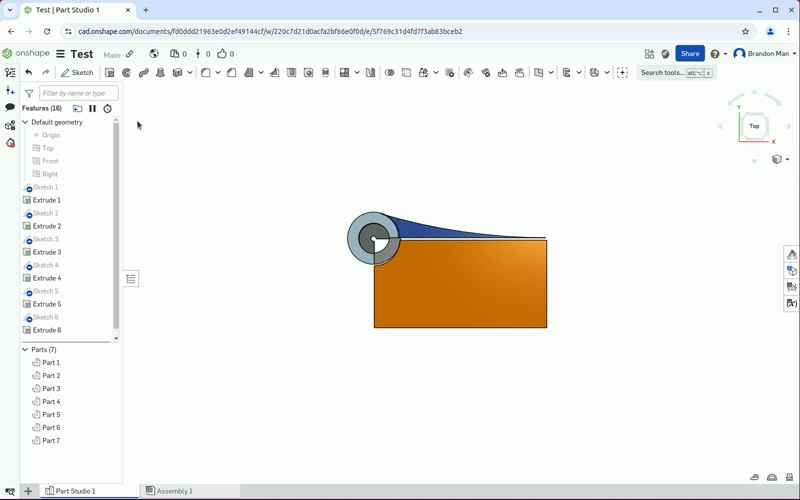
key(up, 3)
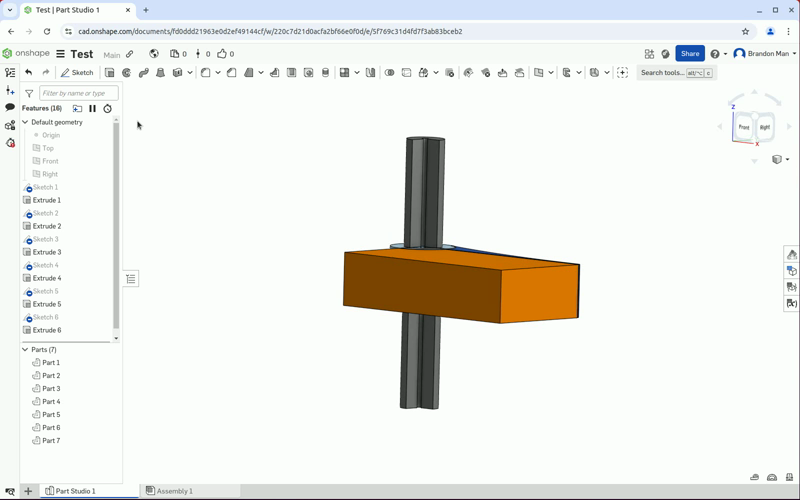
key(left, 3)
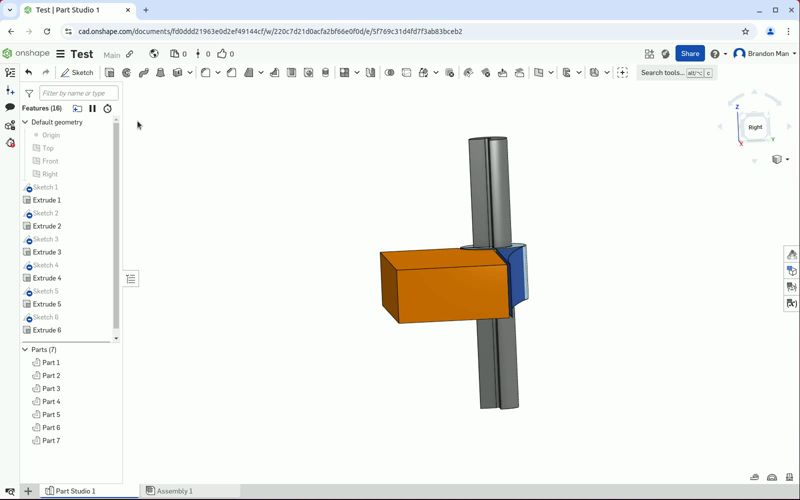
key(right, 3)
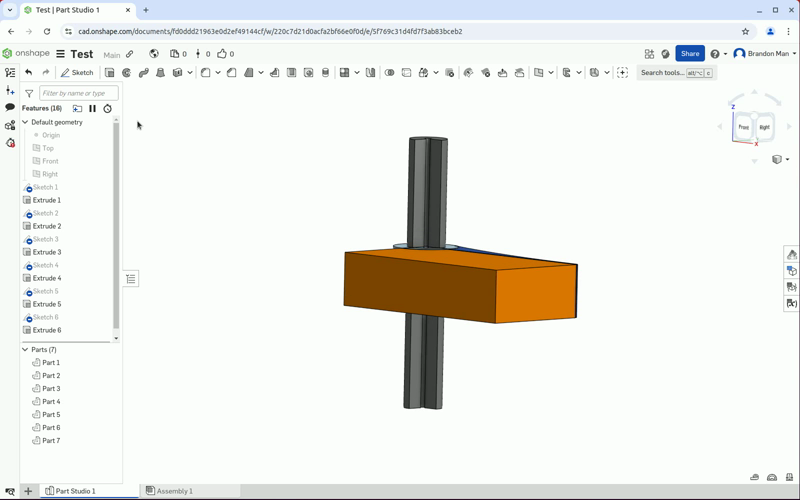
key(down, 3)
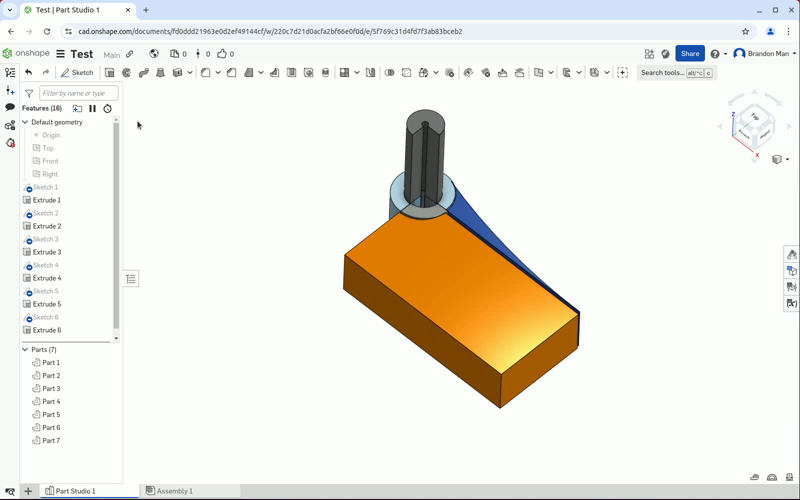
mouse_move(69, 189)
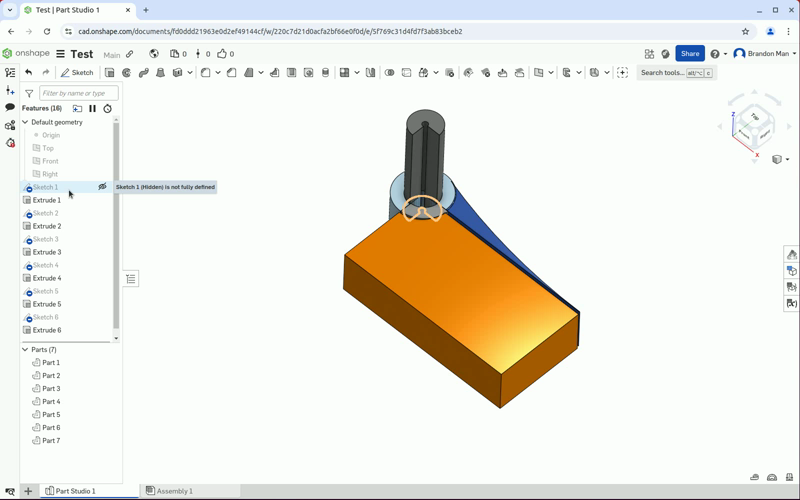
click(69, 189)